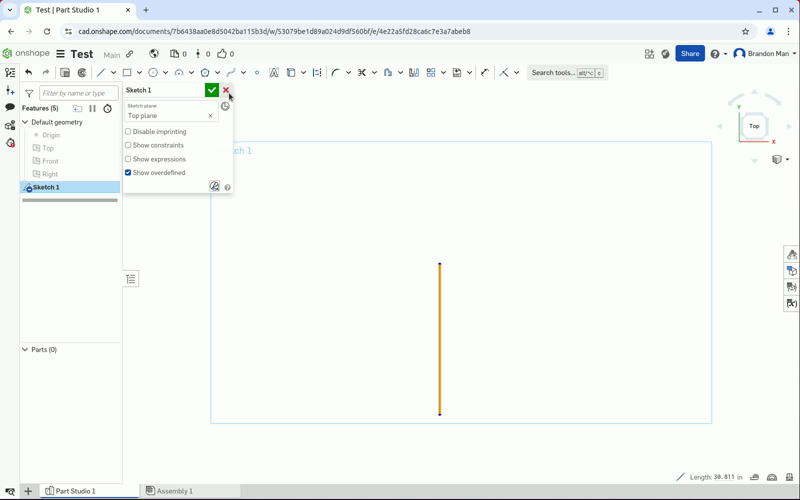
key(shift+h)
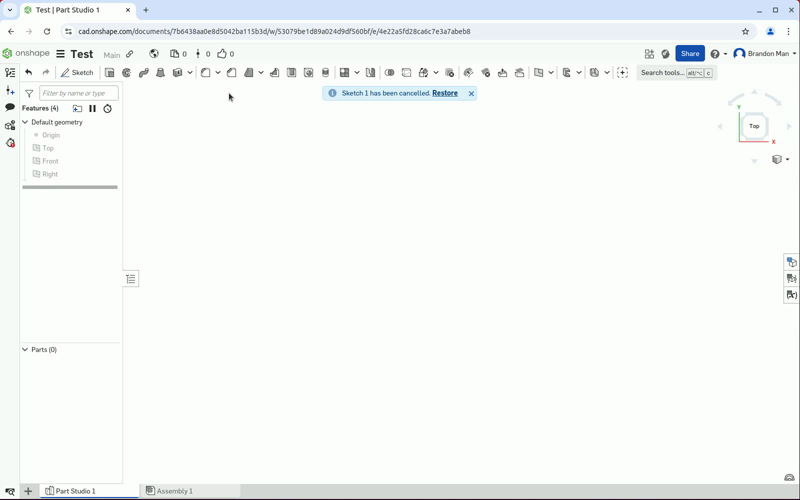
mouse_move(73, 352)
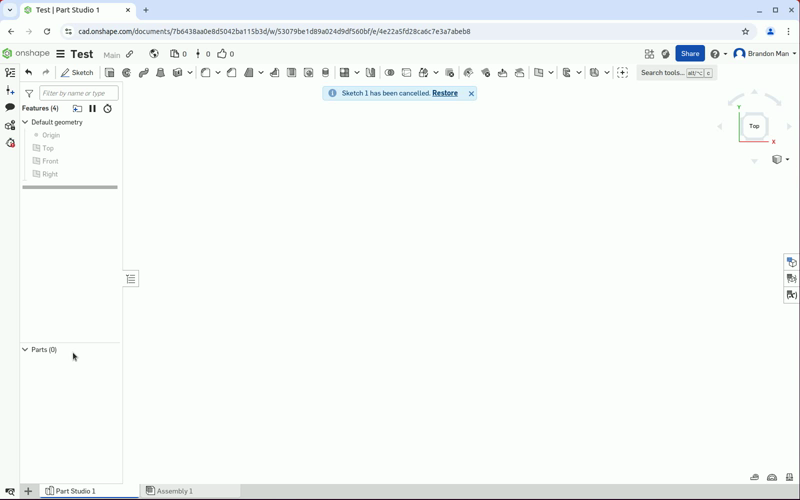
key(y)
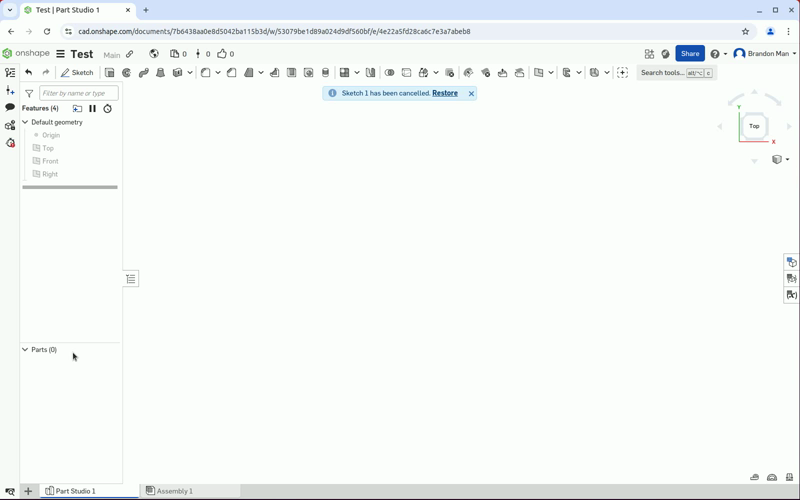
key(shift+p)
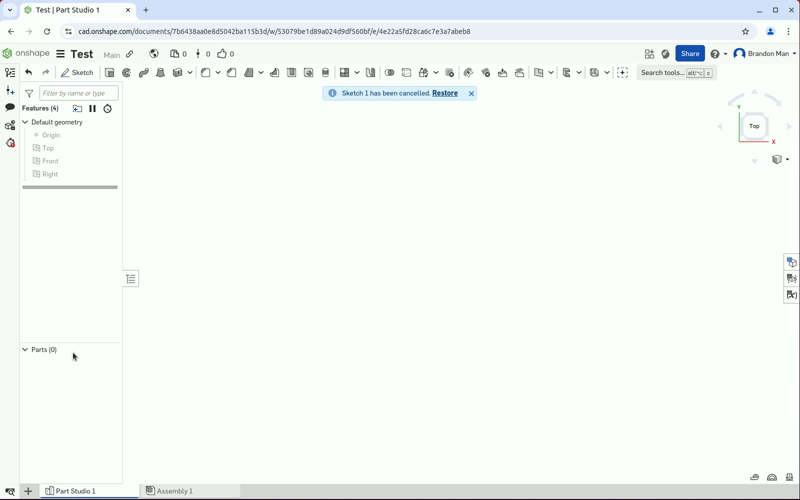
key(space)
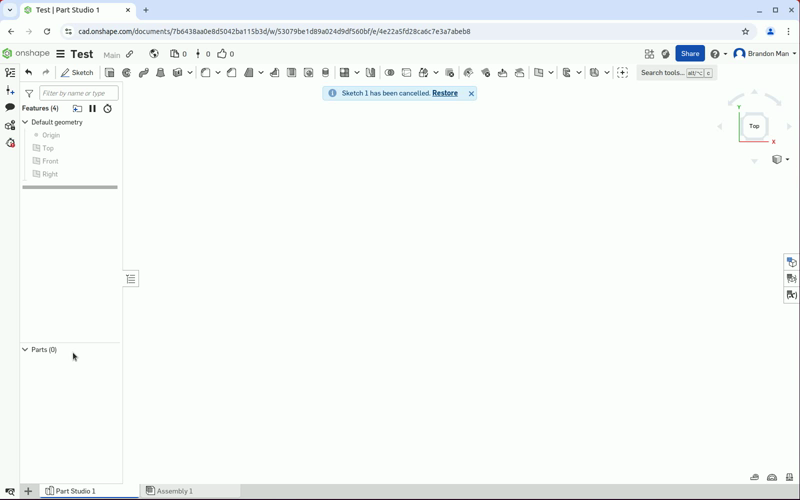
key_down(shift)
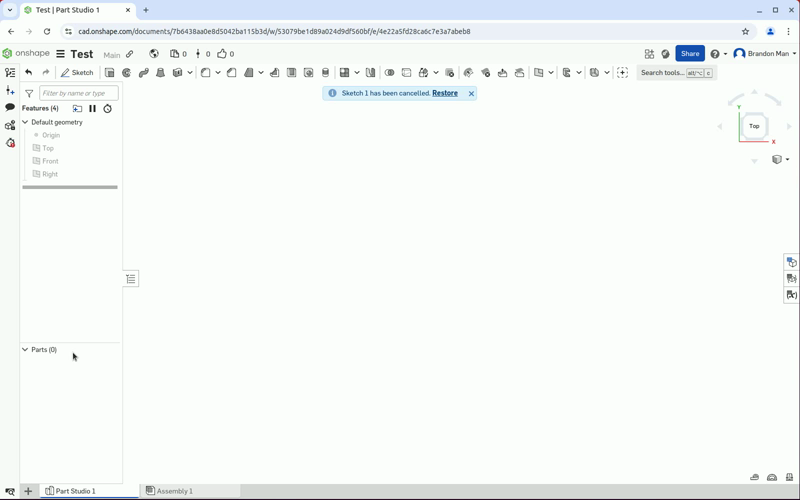
key(up)
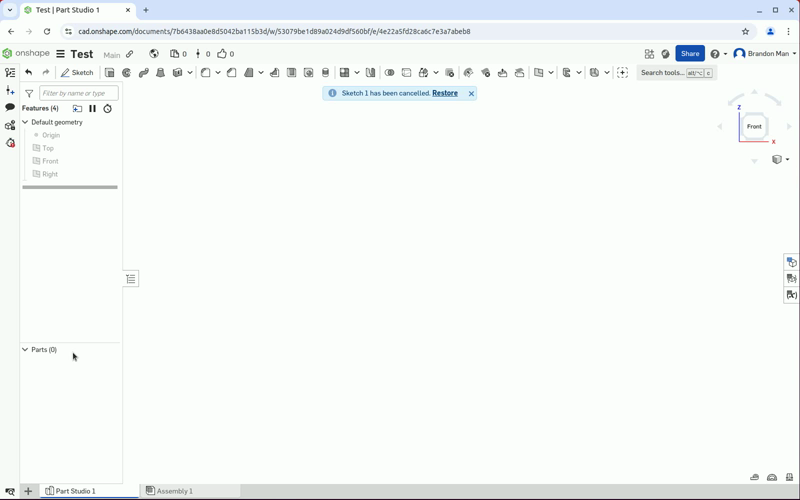
key_up(shift)
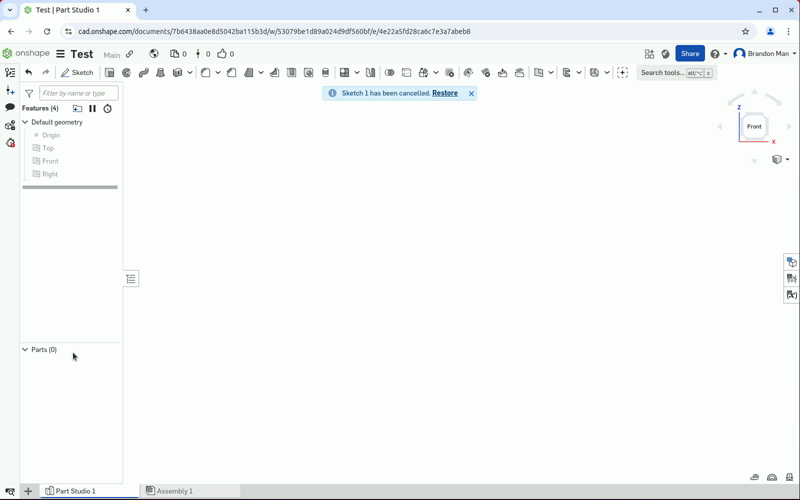
mouse_move(73, 352)
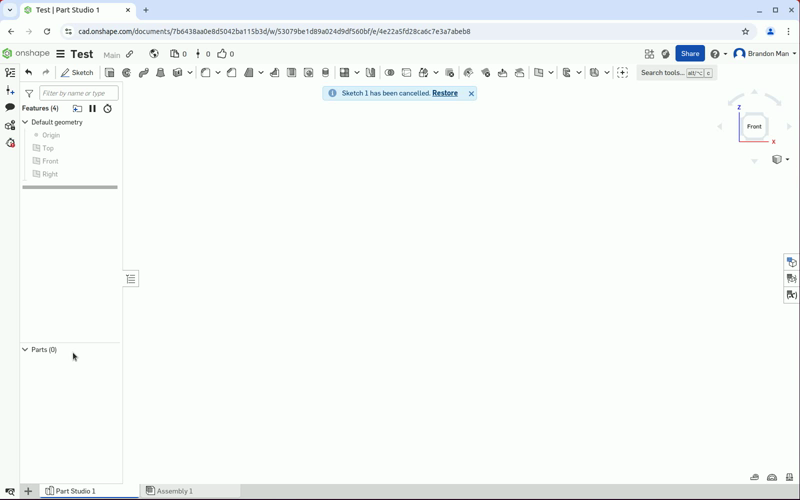
key(shift+y)
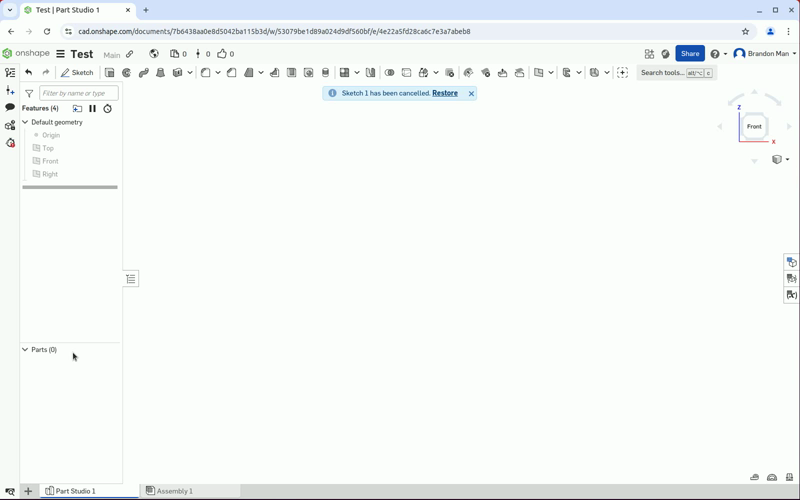
key(shift+s)
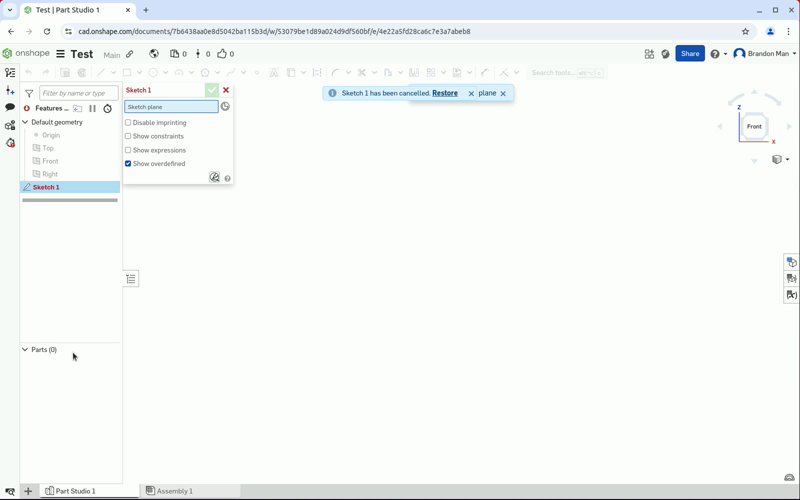
mouse_move(73, 163)
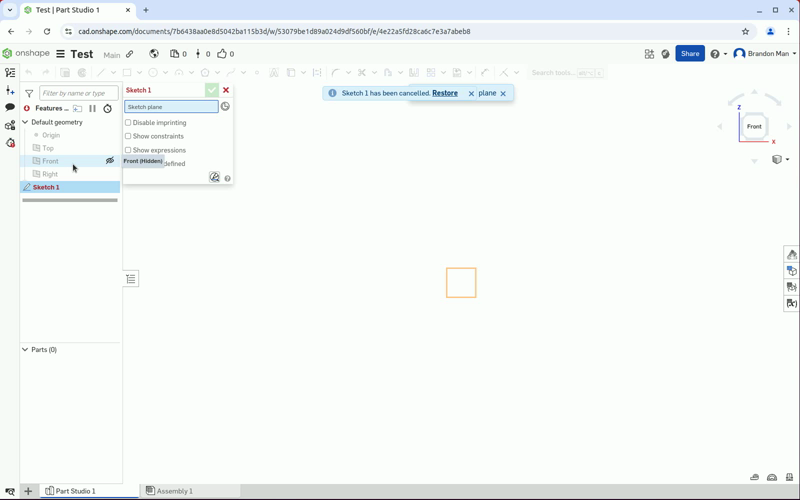
click(73, 163)
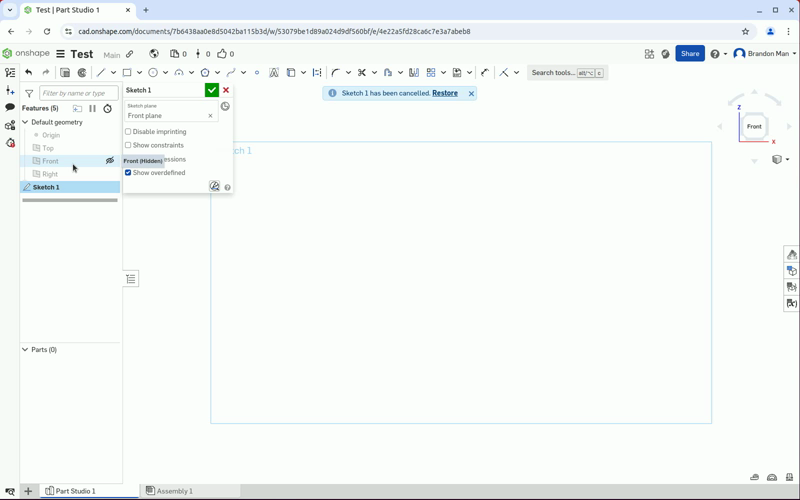
mouse_move(73, 352)
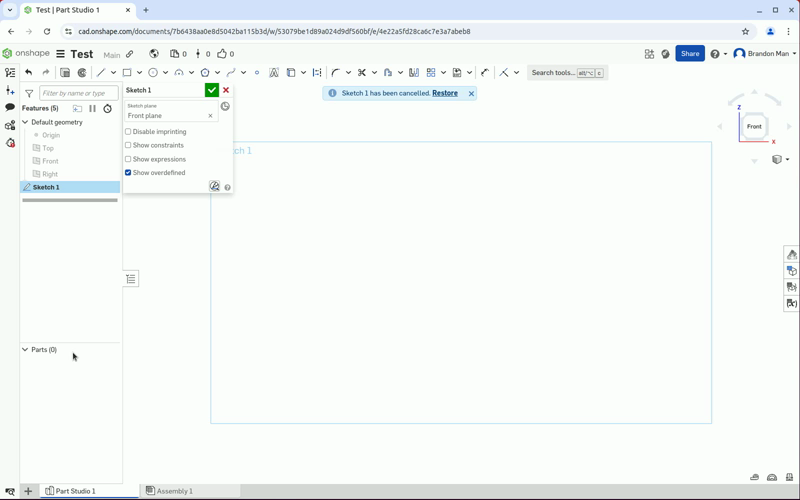
key(y)
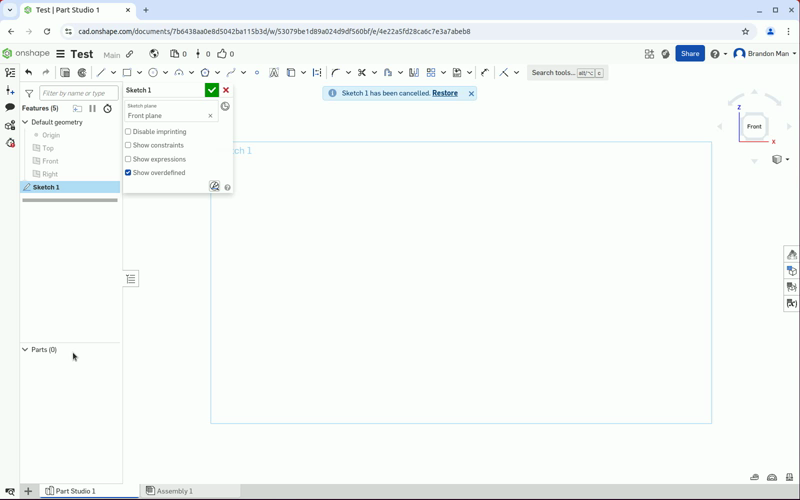
key(l)
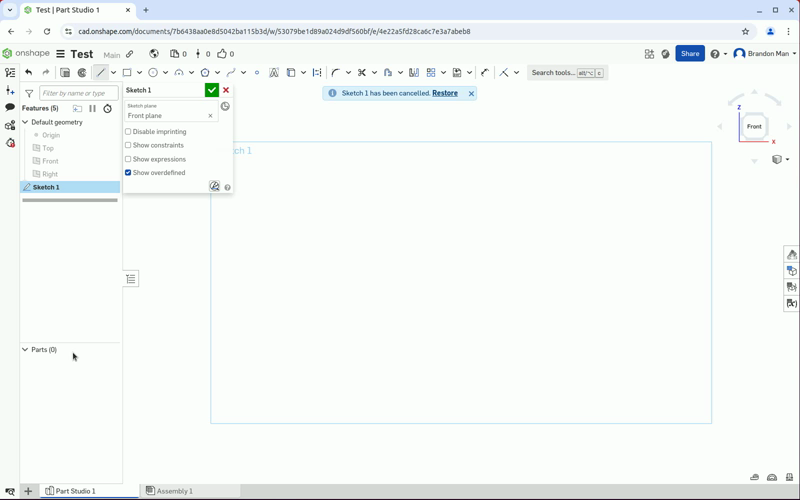
key_down(shift)
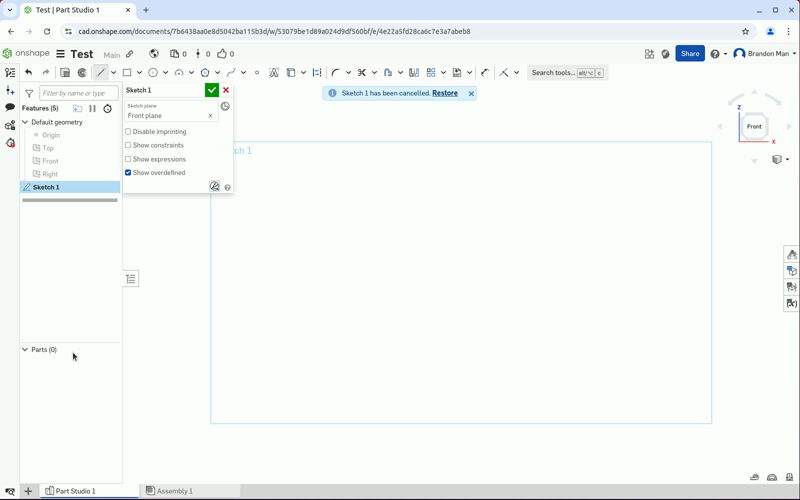
mouse_move(376, 395)
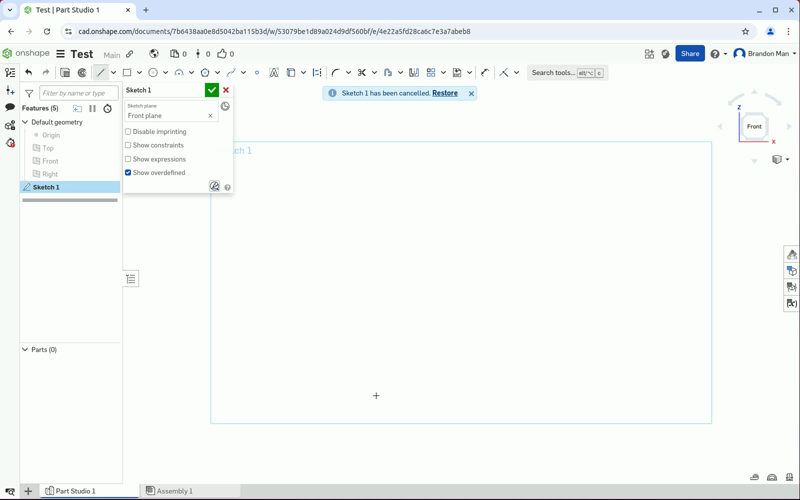
click(376, 395)
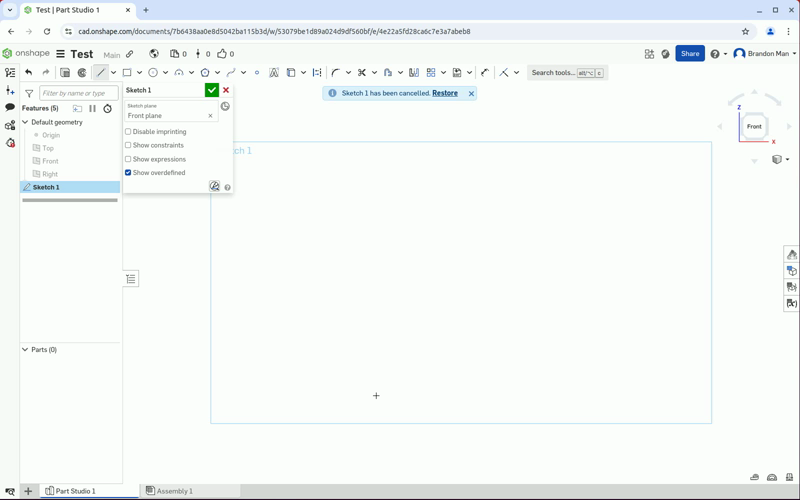
key_up(shift)
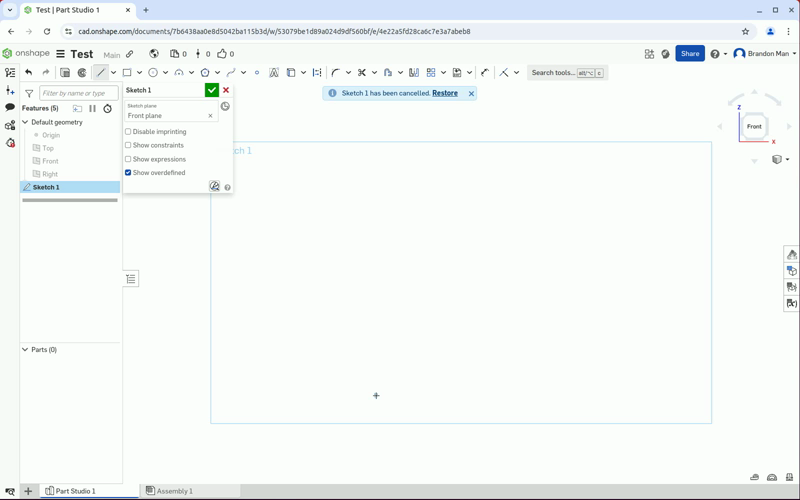
key_down(shift)
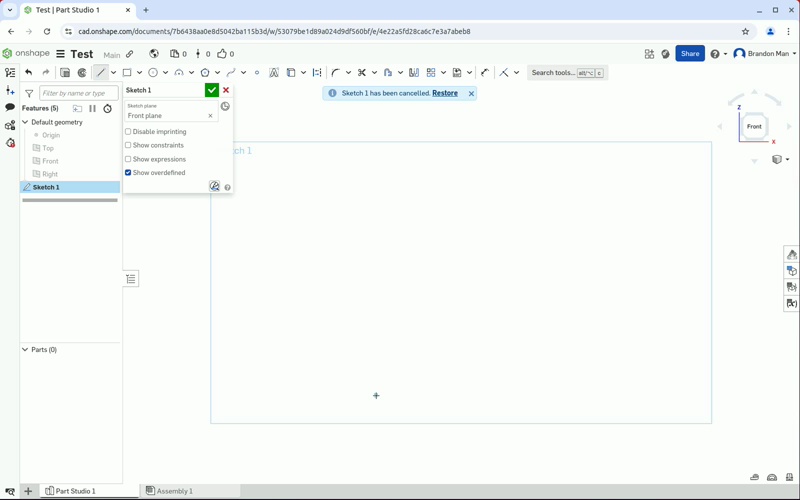
mouse_move(543, 395)
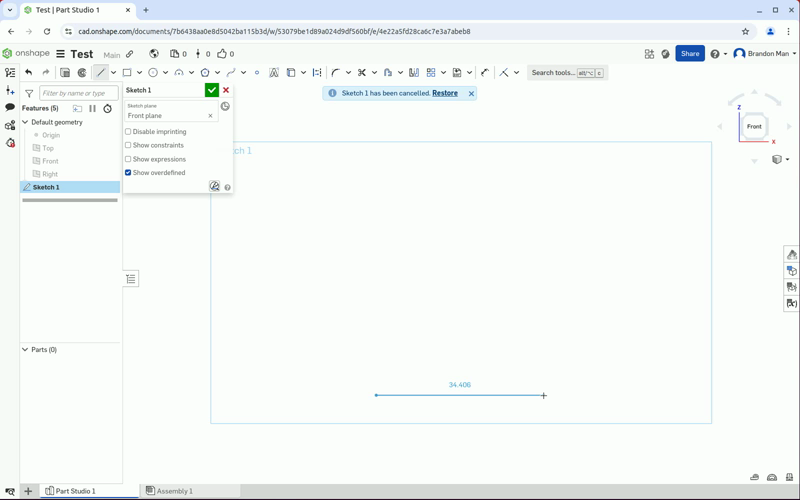
click(543, 395)
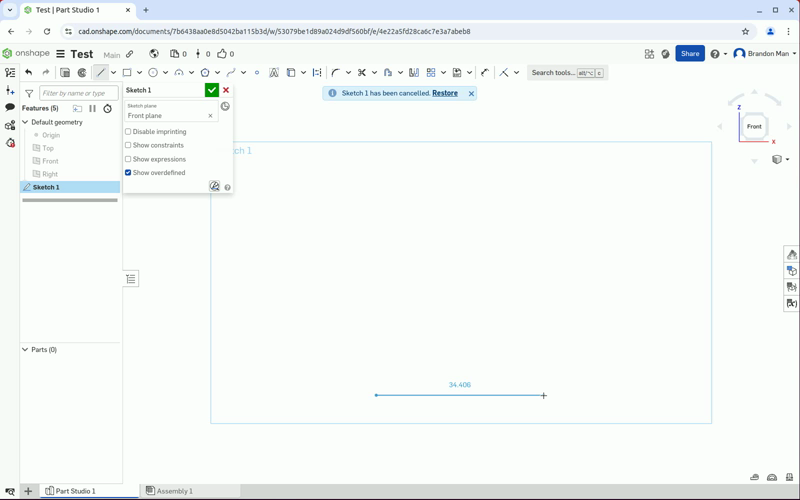
key_up(shift)
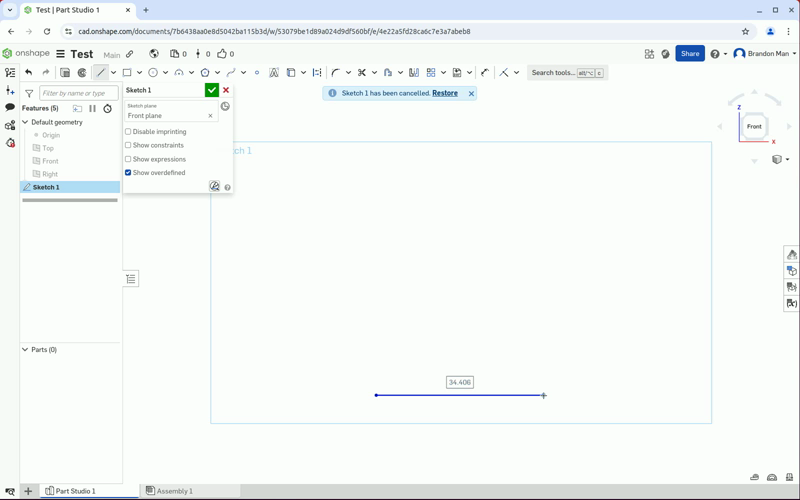
key_down(shift)
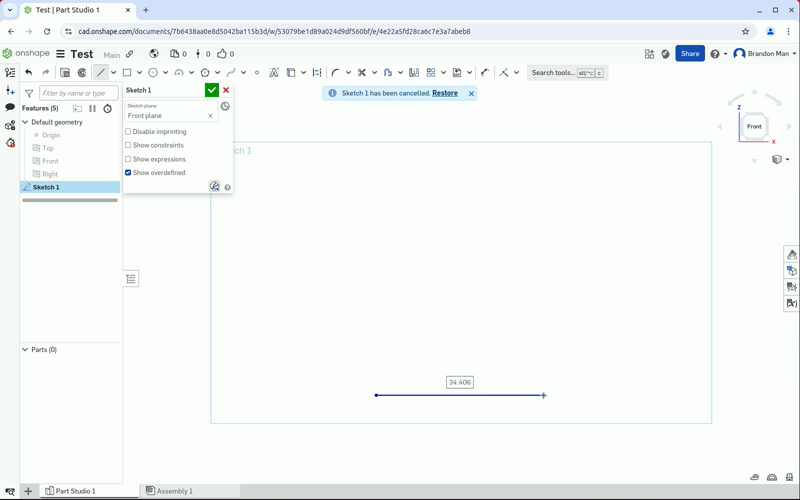
mouse_move(543, 171)
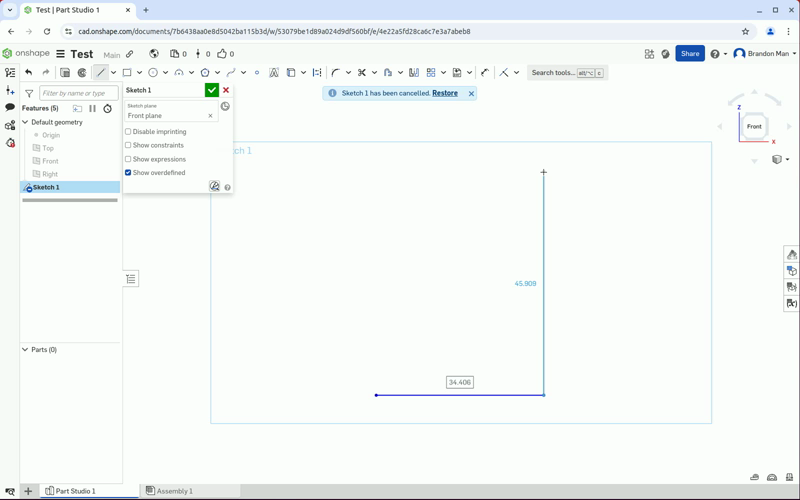
click(543, 171)
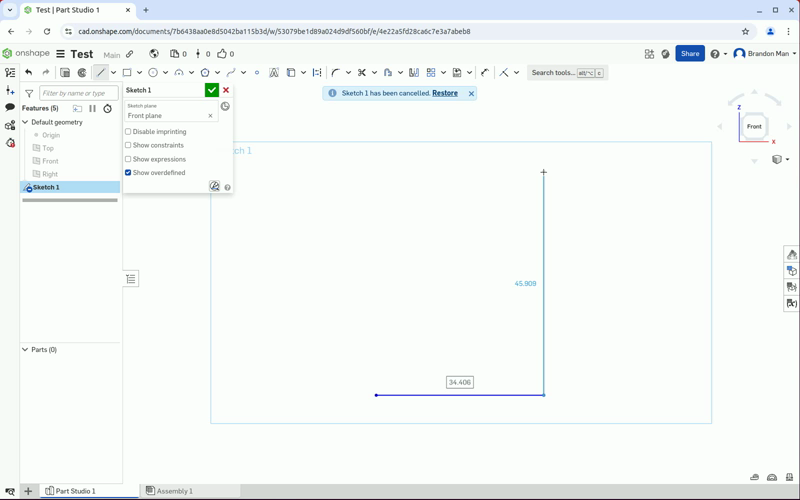
key_up(shift)
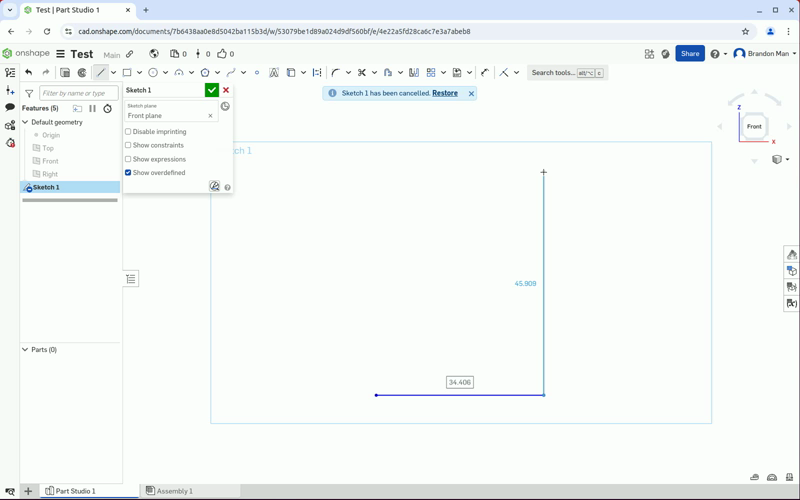
key_down(shift)
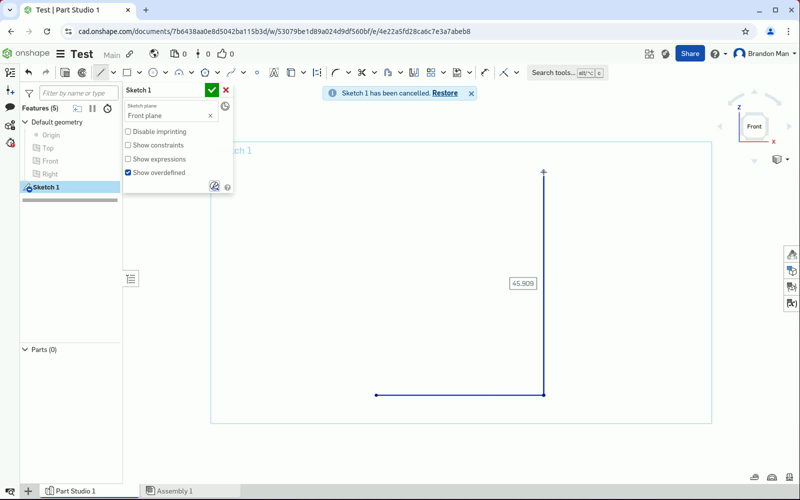
mouse_move(376, 171)
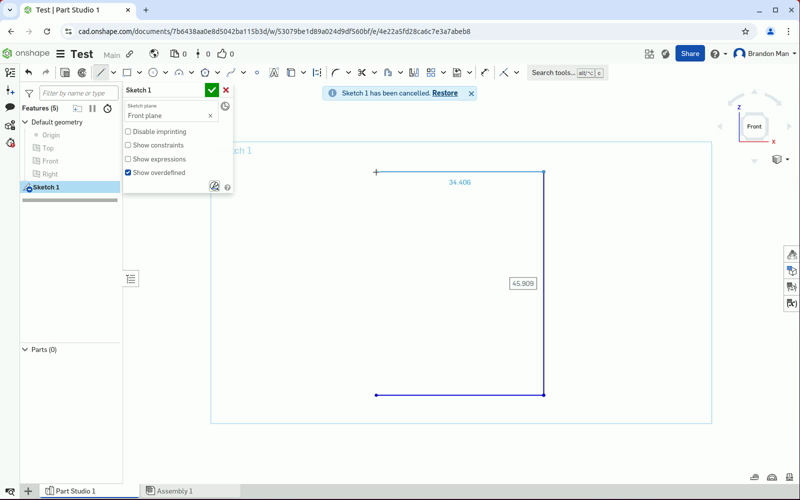
click(376, 171)
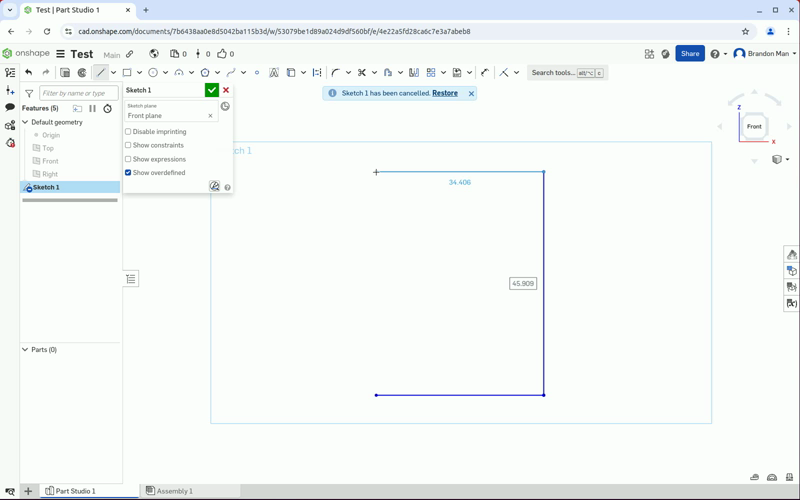
key_up(shift)
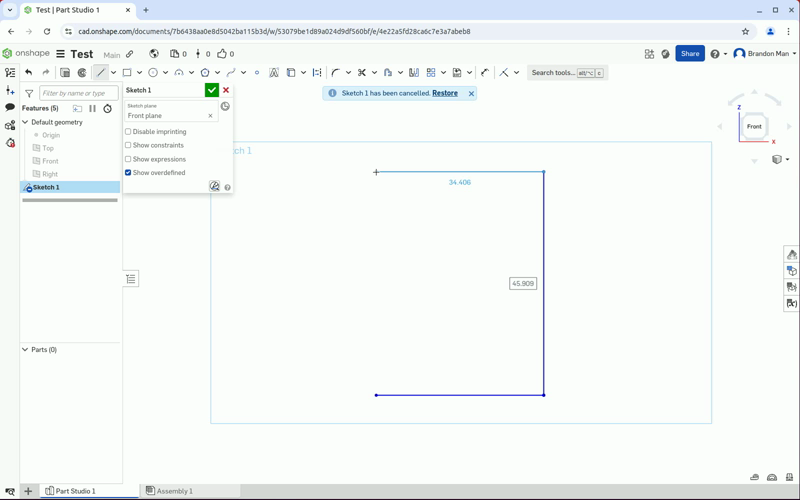
key_down(shift)
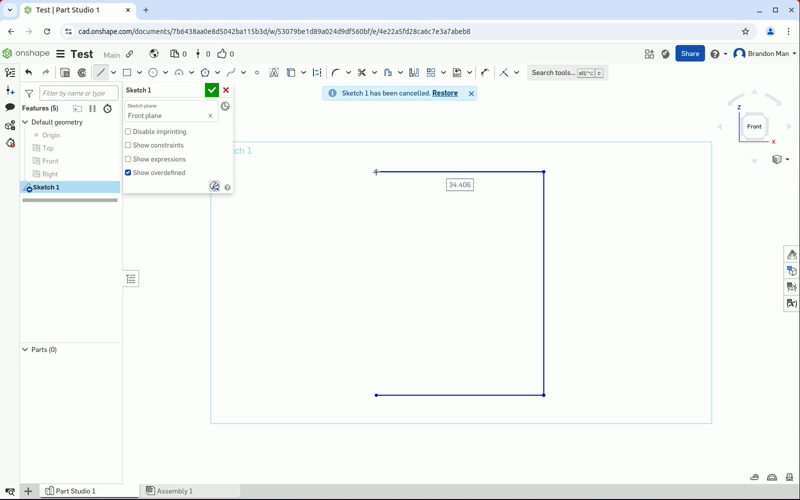
mouse_move(376, 395)
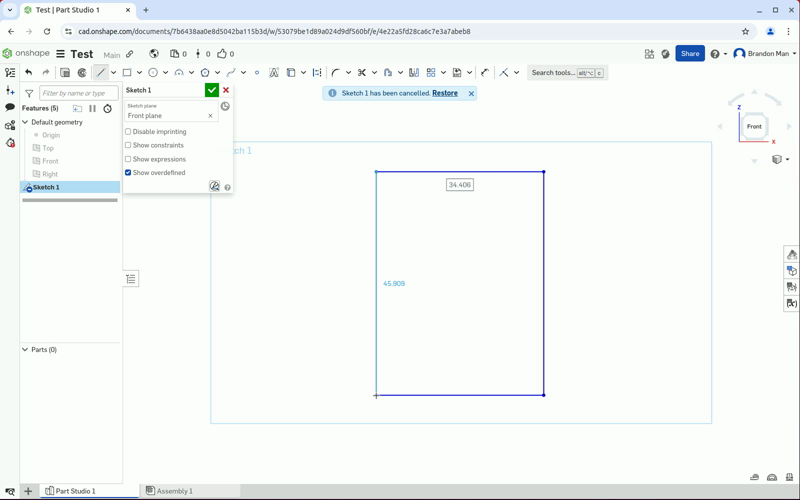
key_up(shift)
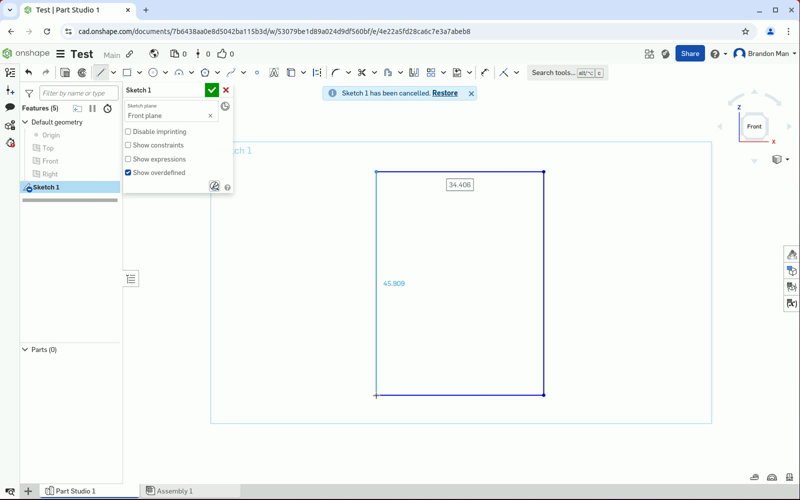
click(376, 395)
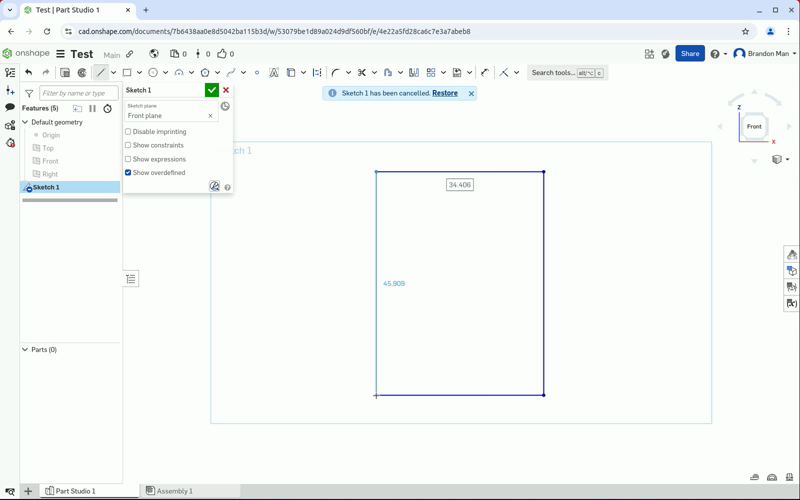
key(esc)
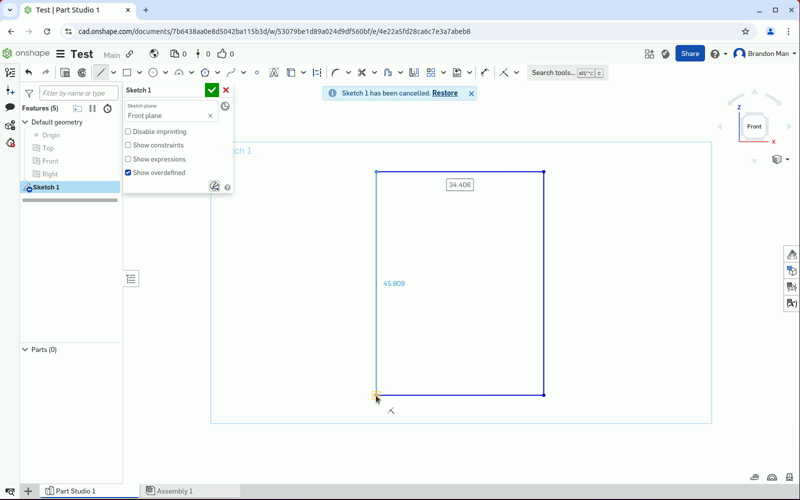
mouse_move(482, 277)
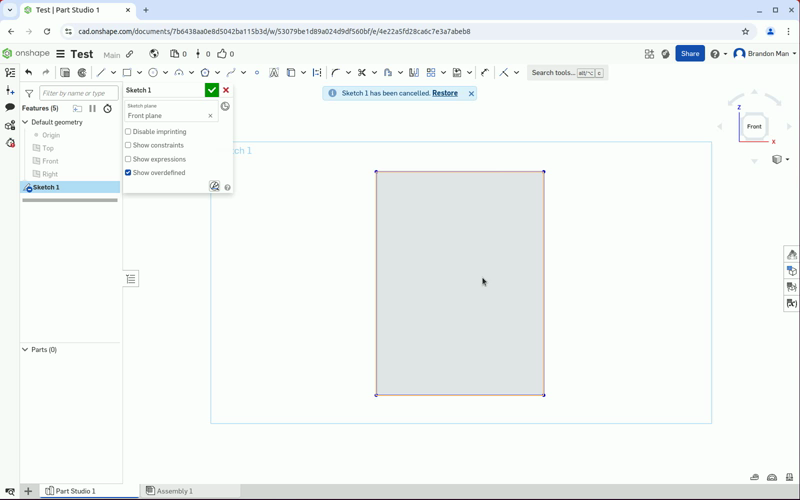
click(482, 277)
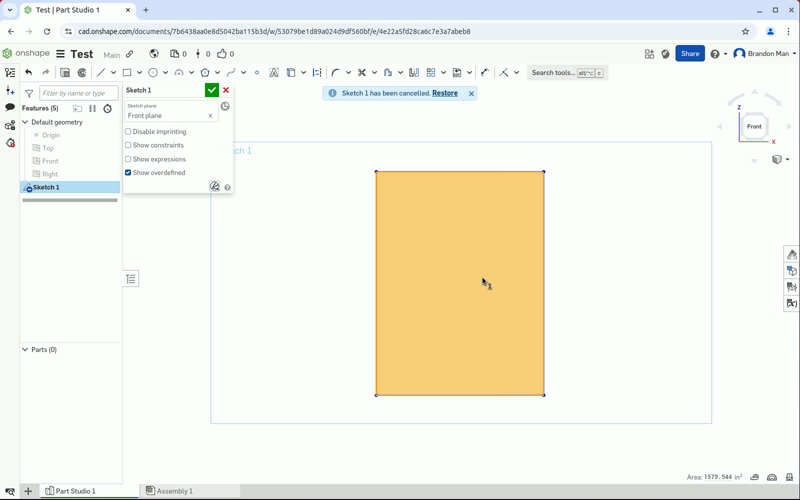
mouse_move(73, 352)
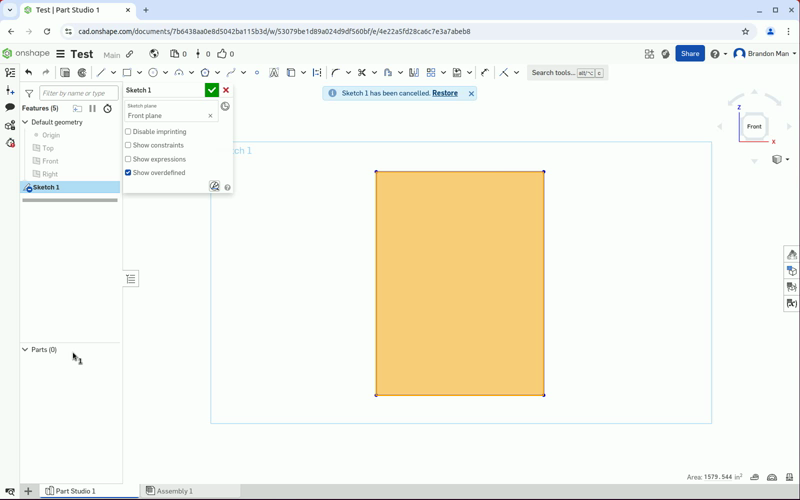
key(shift+y)
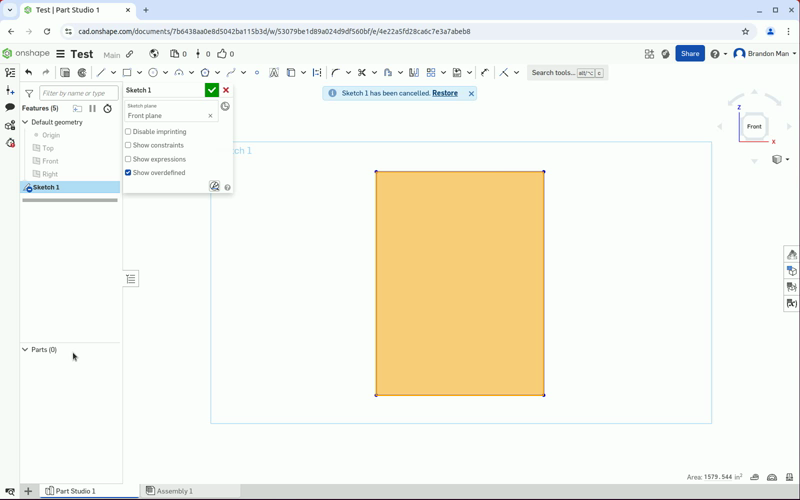
key(shift+e)
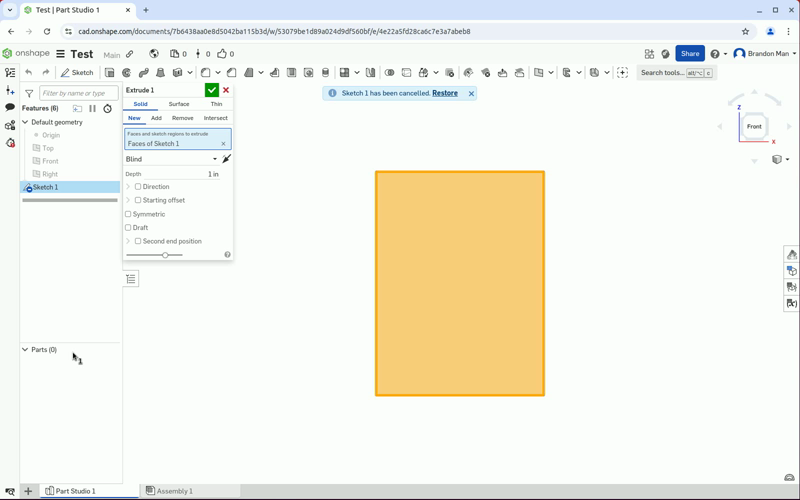
mouse_move(143, 106)
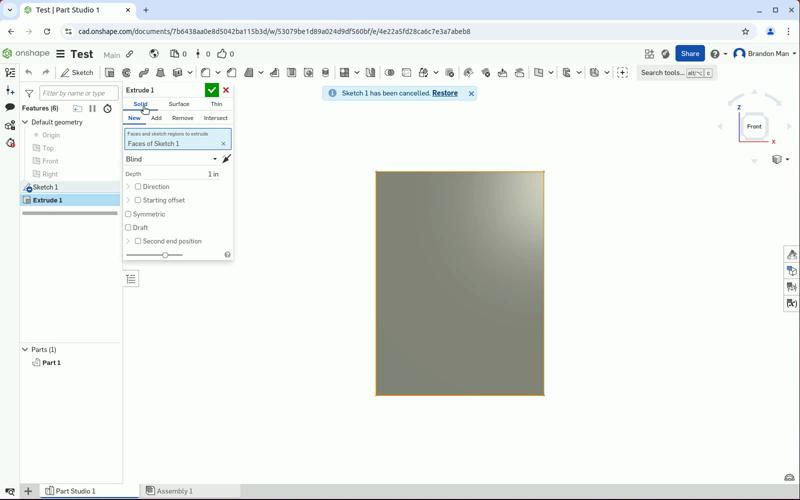
click(143, 106)
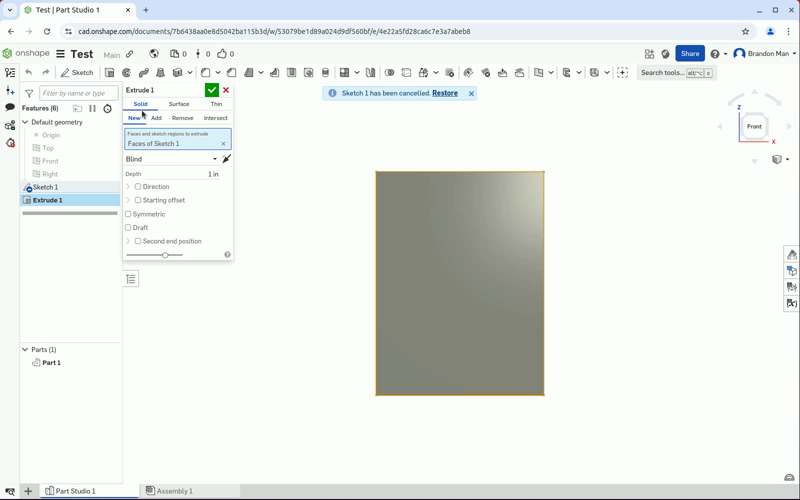
mouse_move(137, 120)
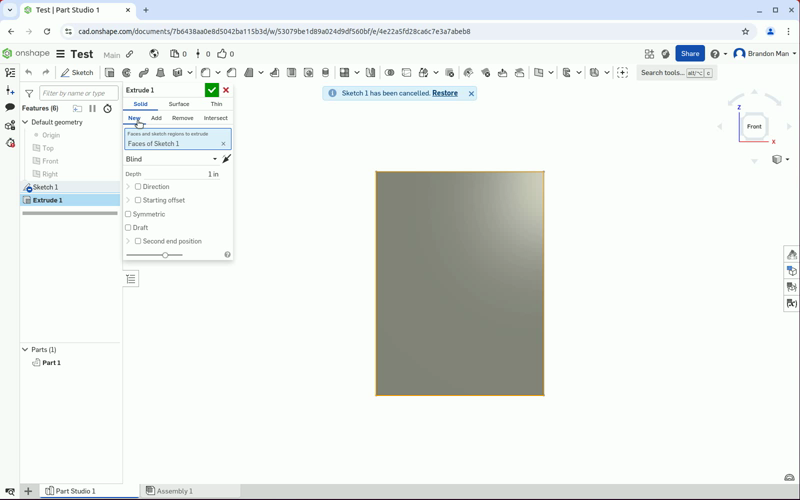
click(137, 120)
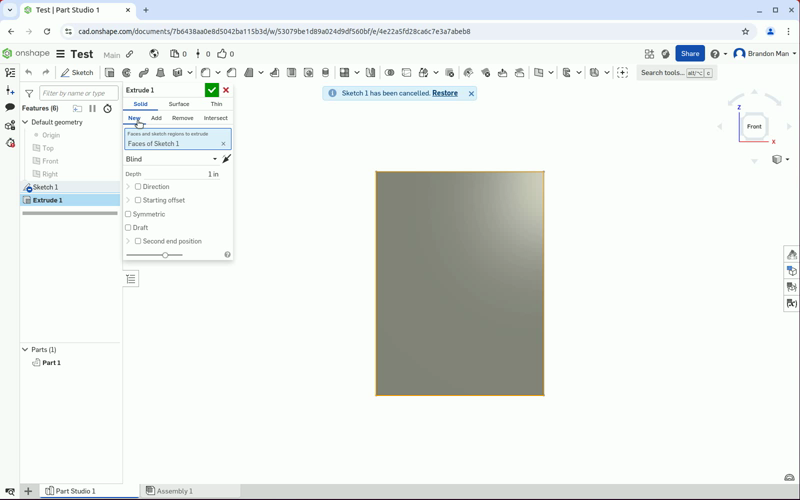
key(tab, 4)
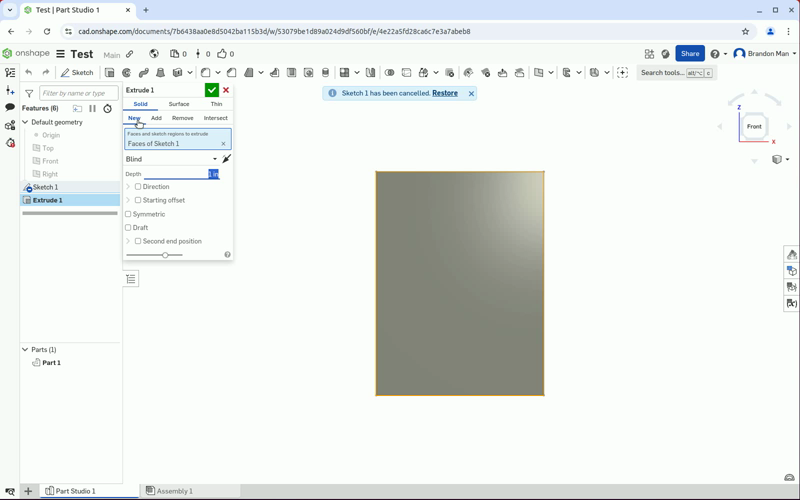
text(5.777)
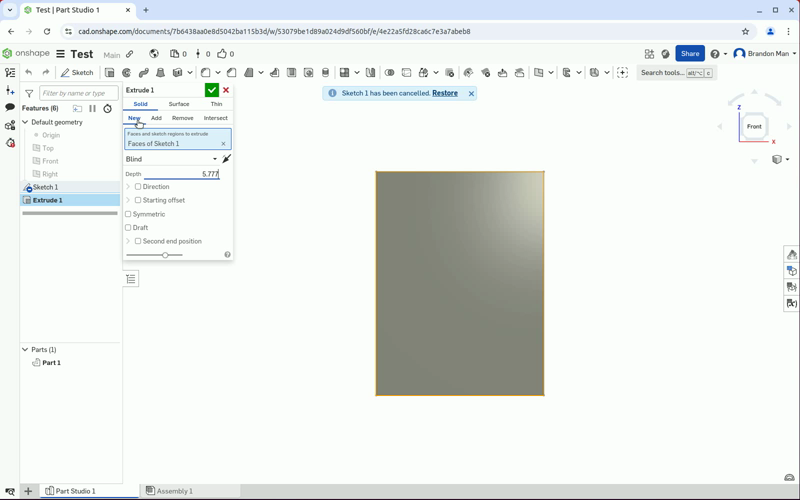
key(enter)
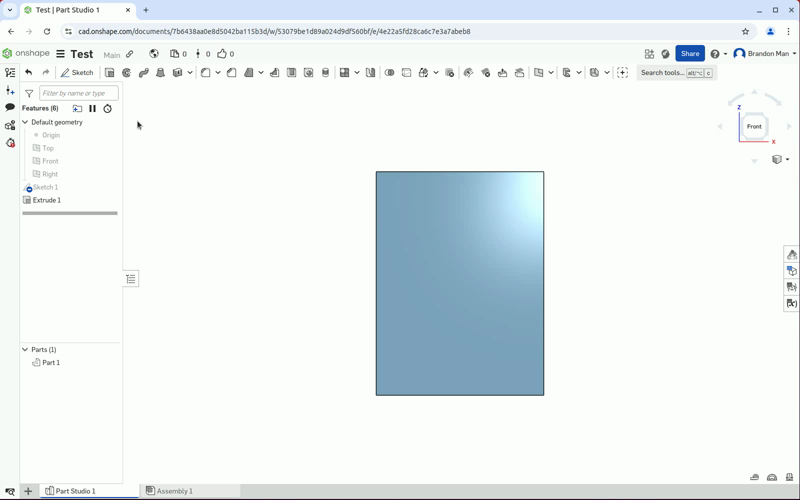
key(shift+h)
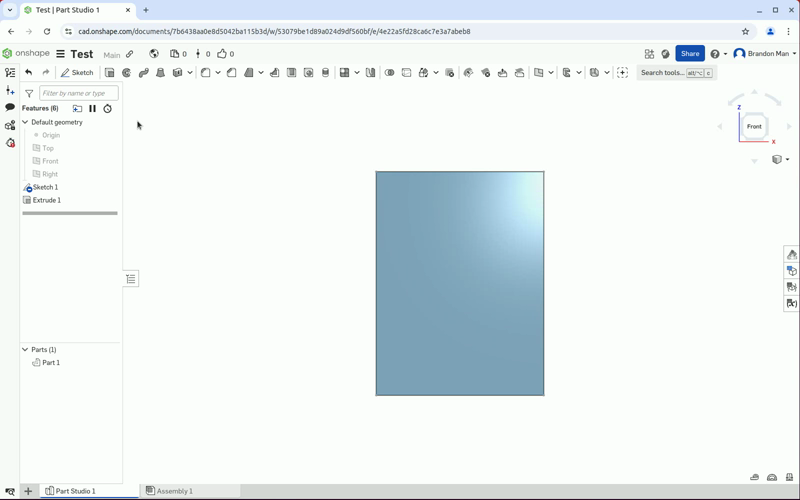
key(shift+h)
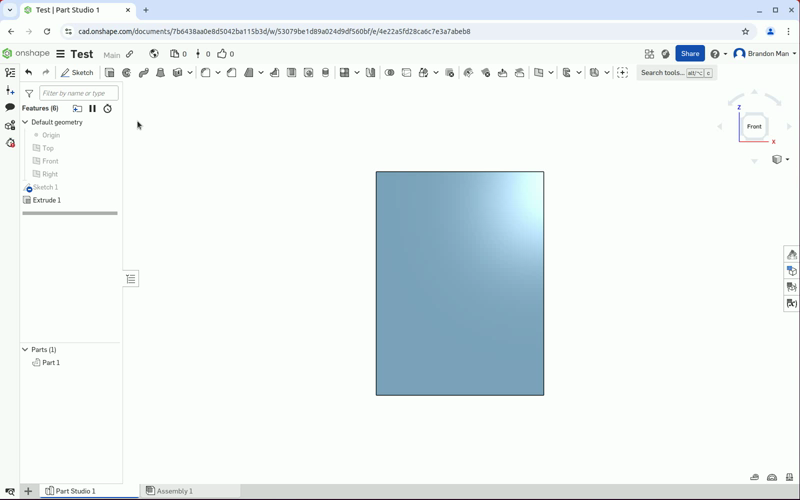
mouse_move(73, 189)
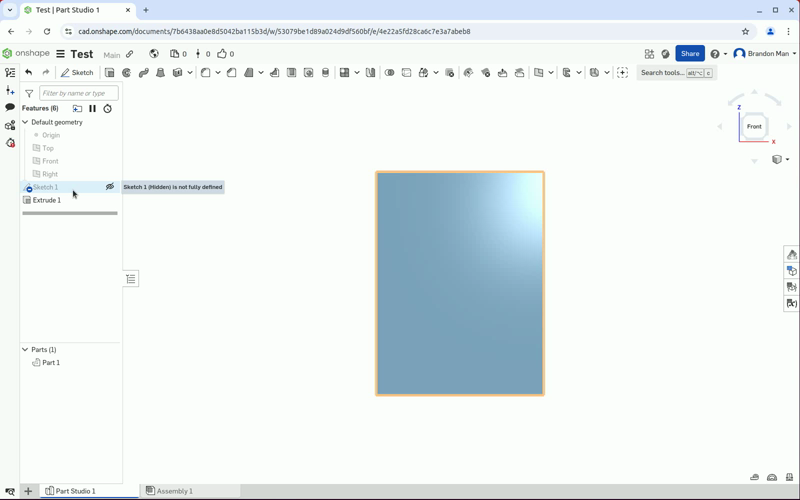
click(73, 189)
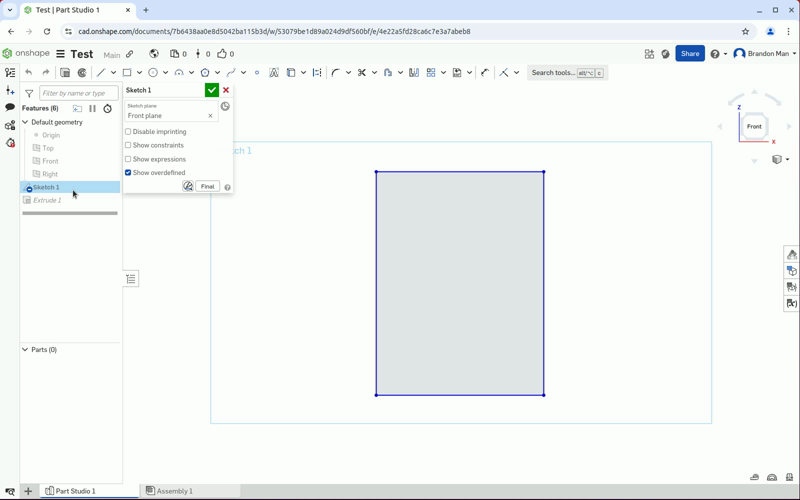
mouse_move(229, 92)
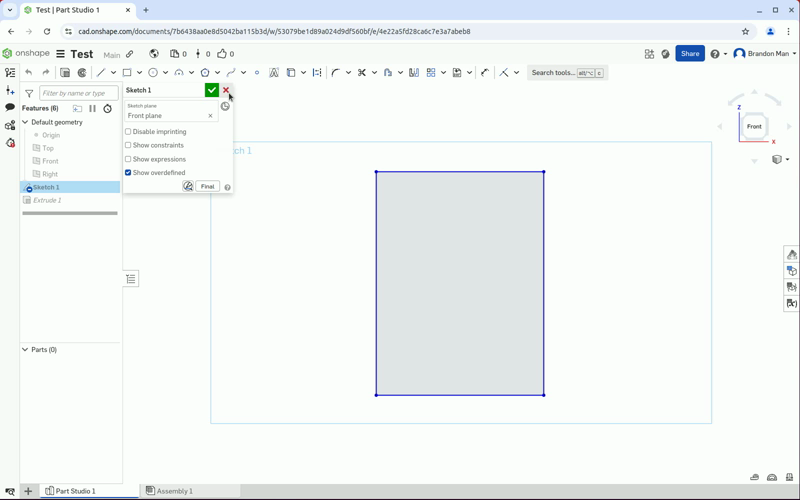
click(229, 92)
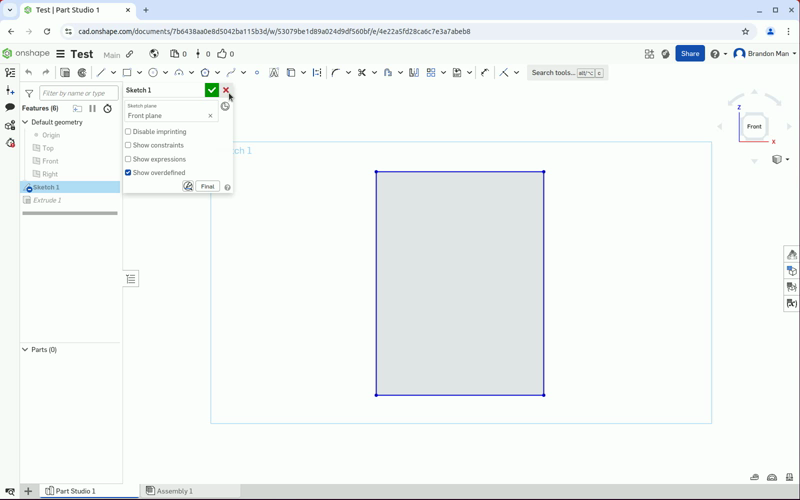
key(shift+s)
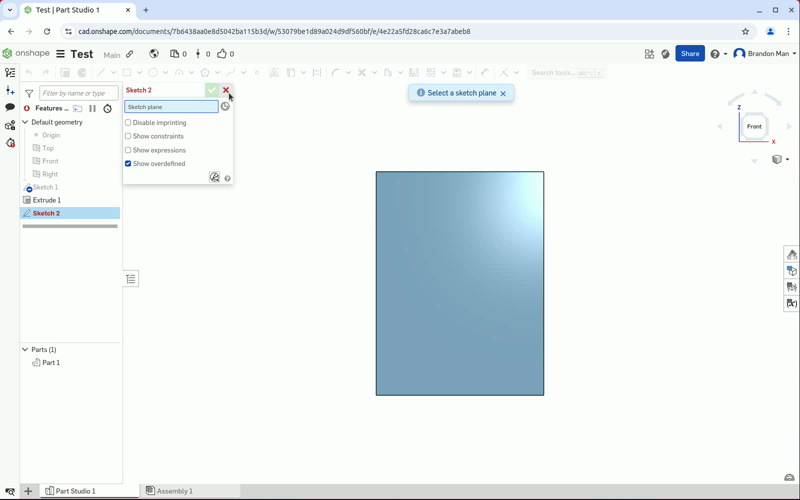
mouse_move(73, 163)
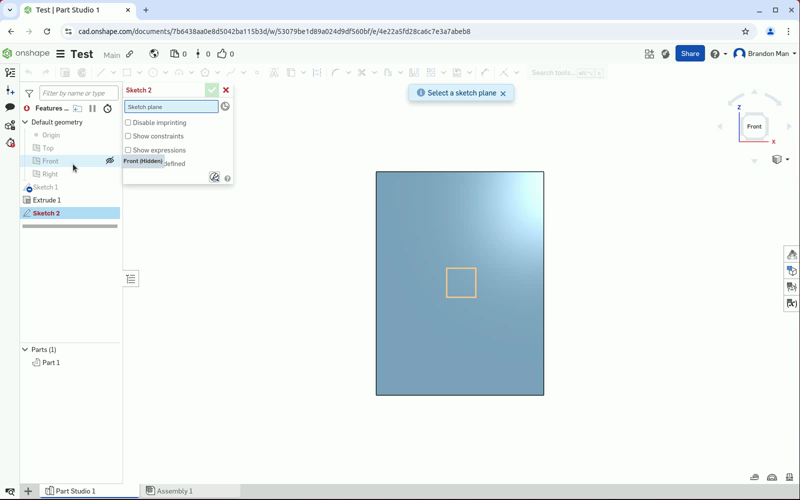
click(73, 163)
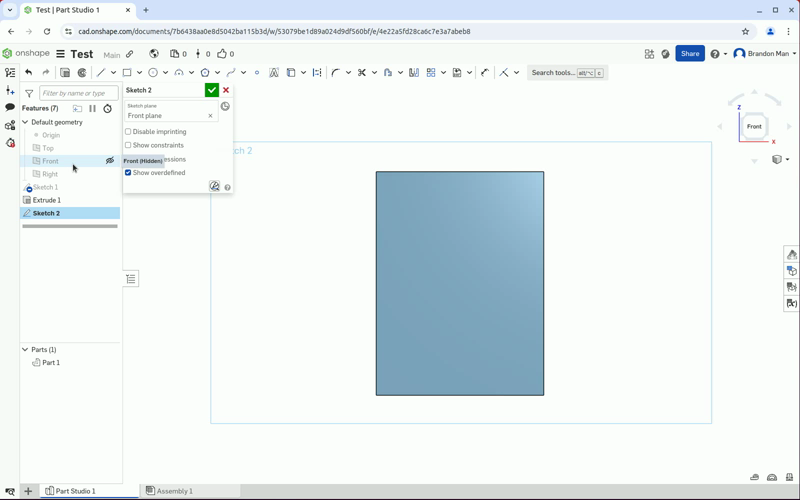
mouse_move(73, 352)
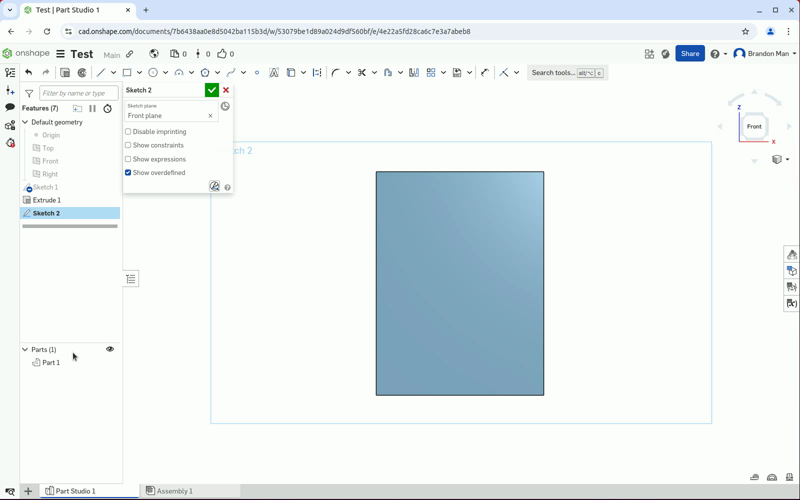
key(y)
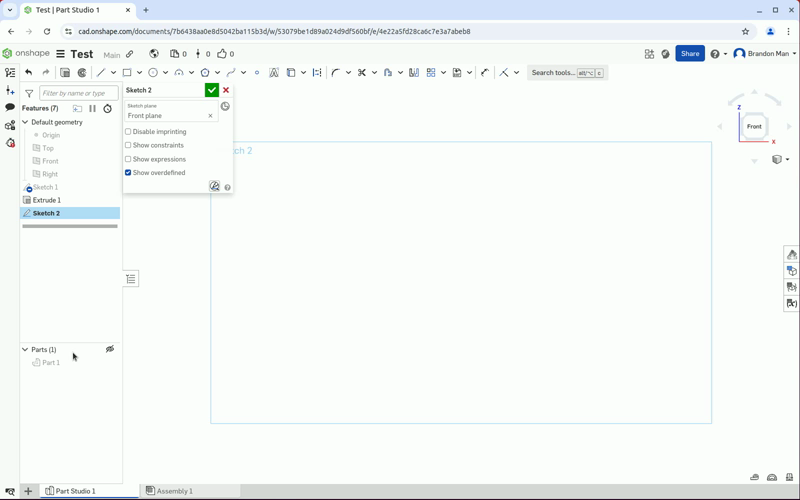
key(a)
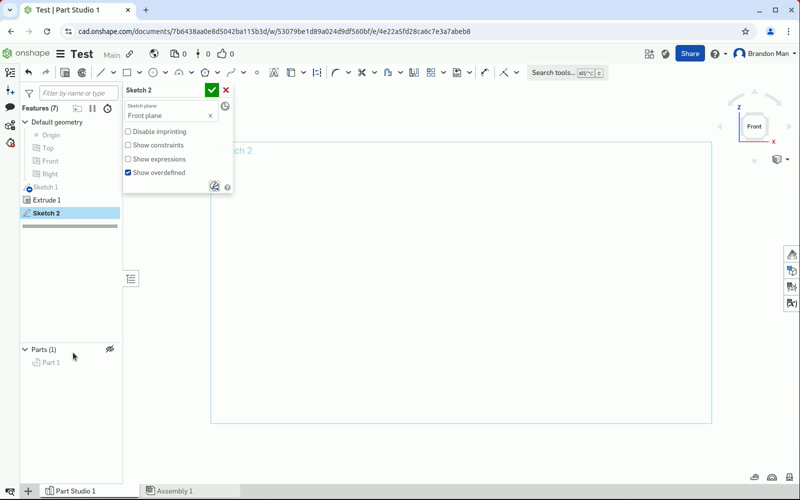
key_down(shift)
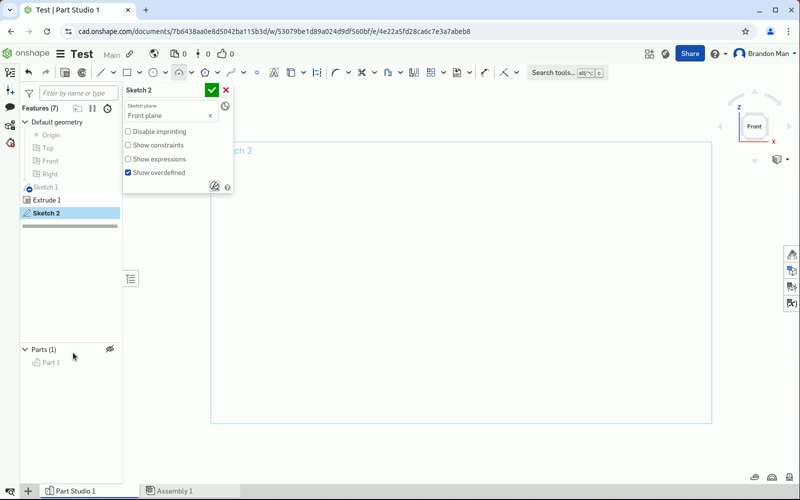
mouse_move(390, 192)
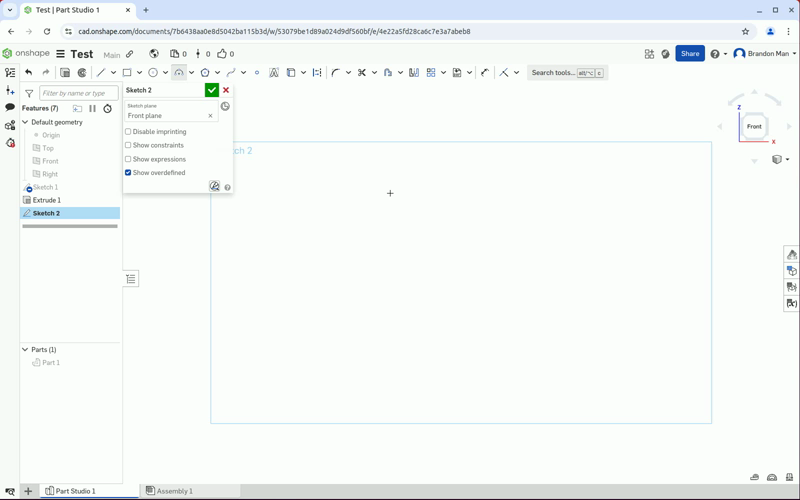
click(390, 192)
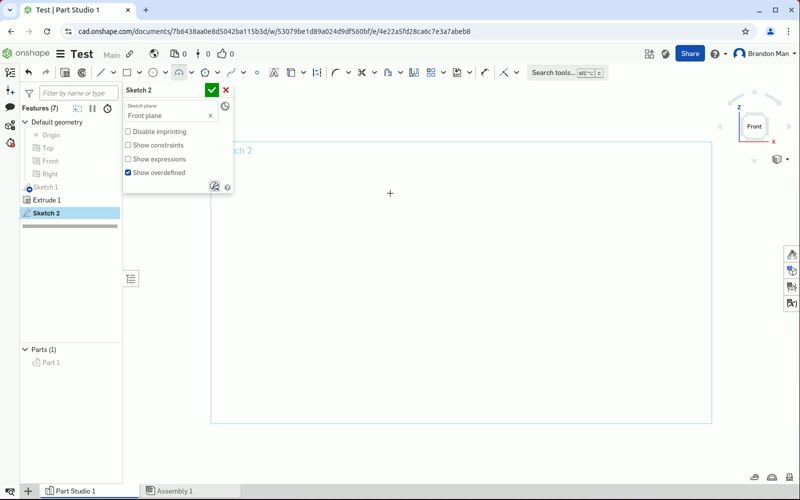
key_up(shift)
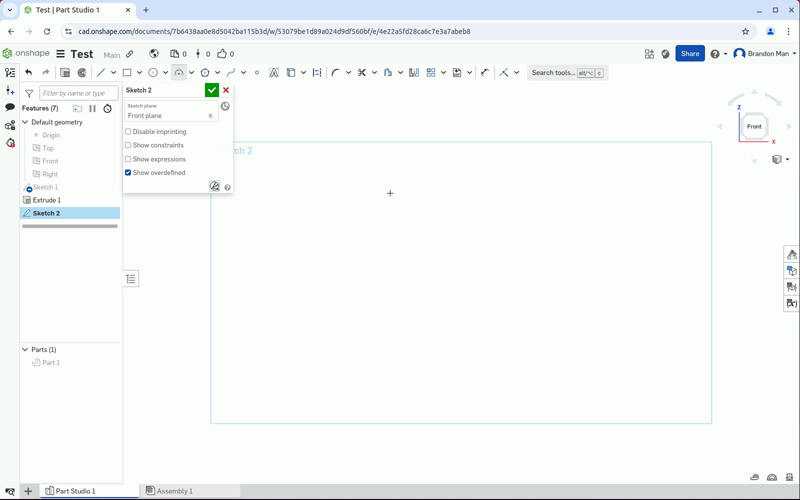
key_down(shift)
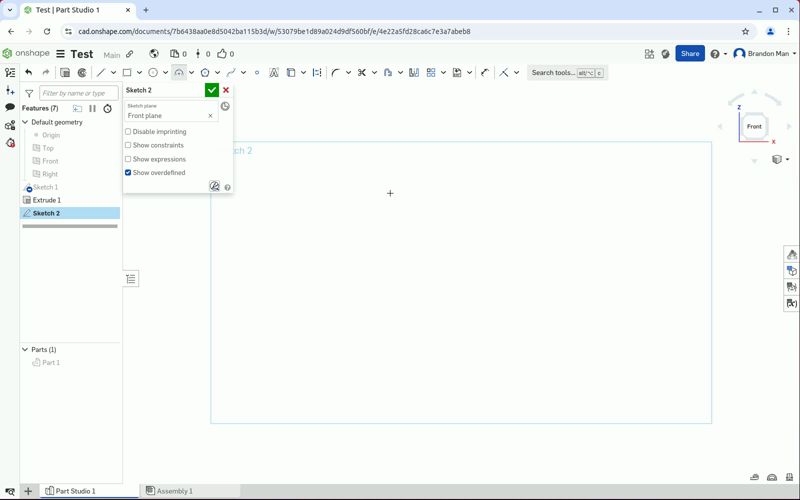
mouse_move(390, 188)
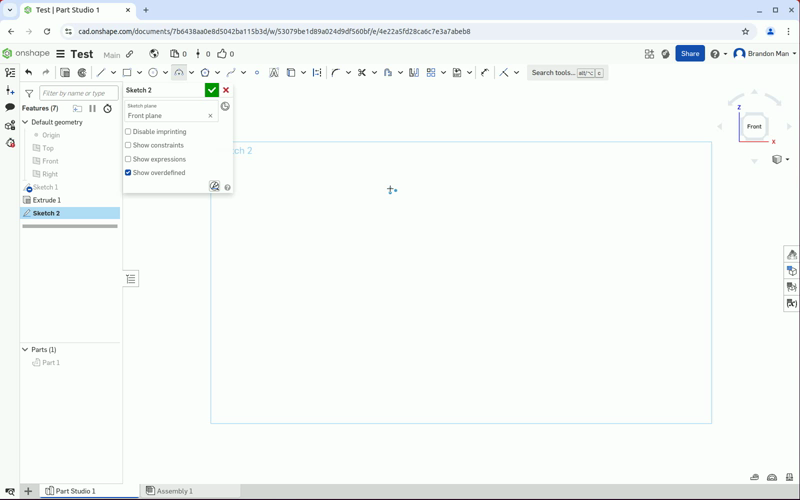
scroll(6)
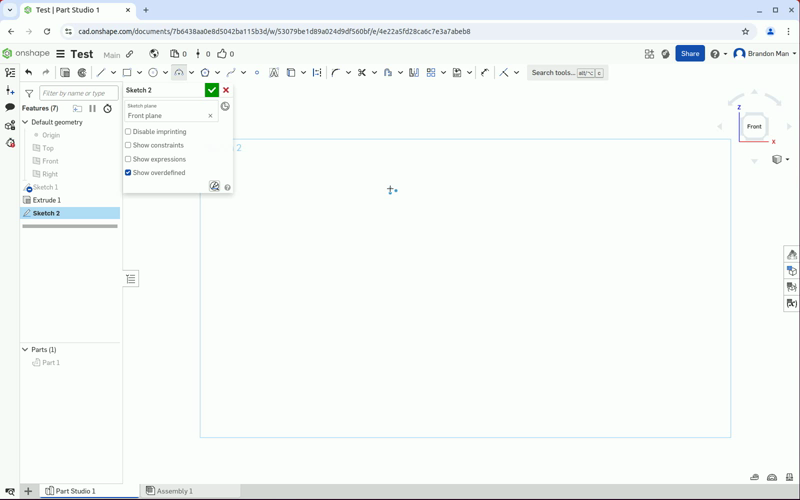
scroll(6)
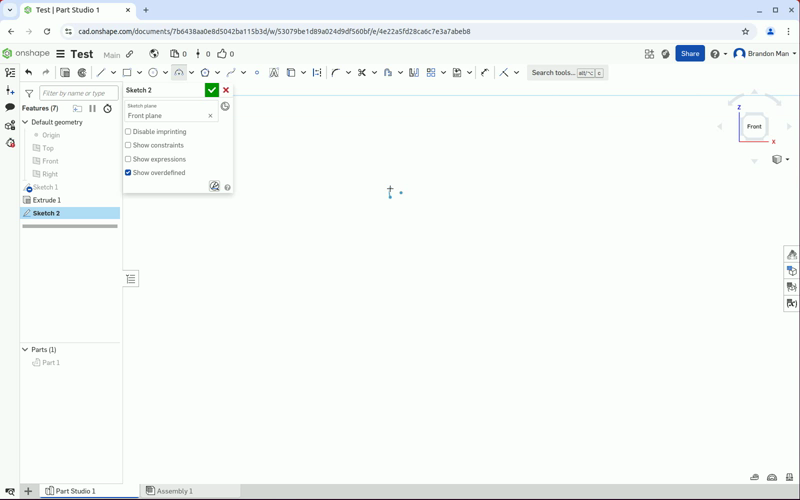
scroll(6)
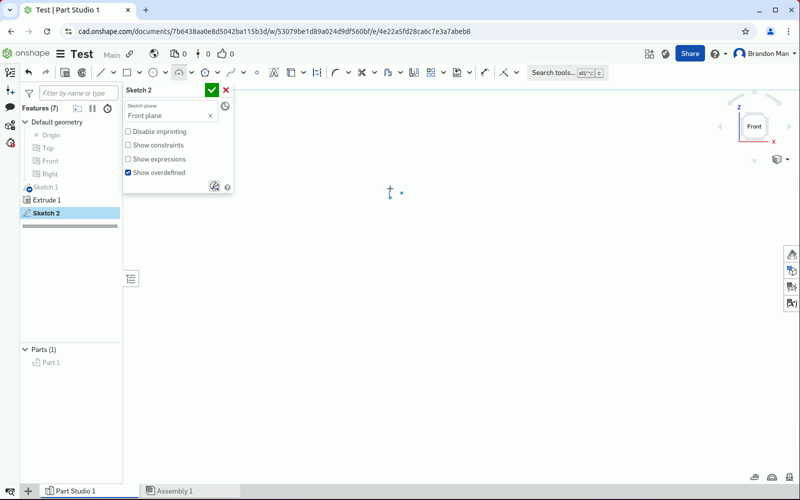
scroll(6)
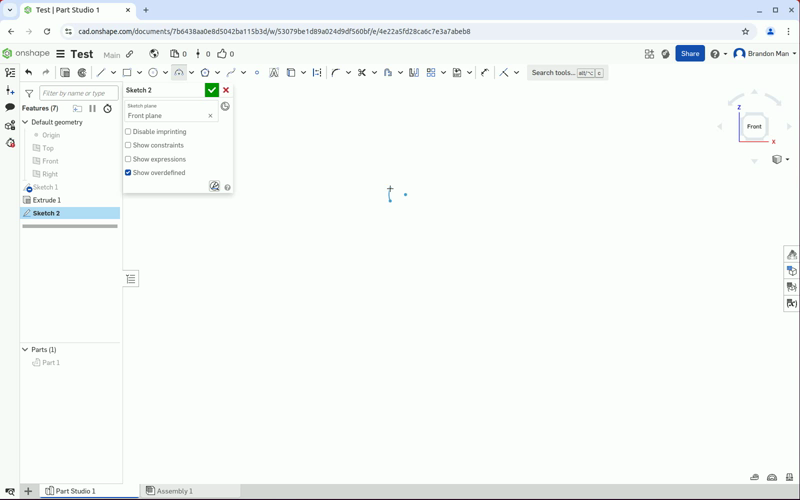
scroll(6)
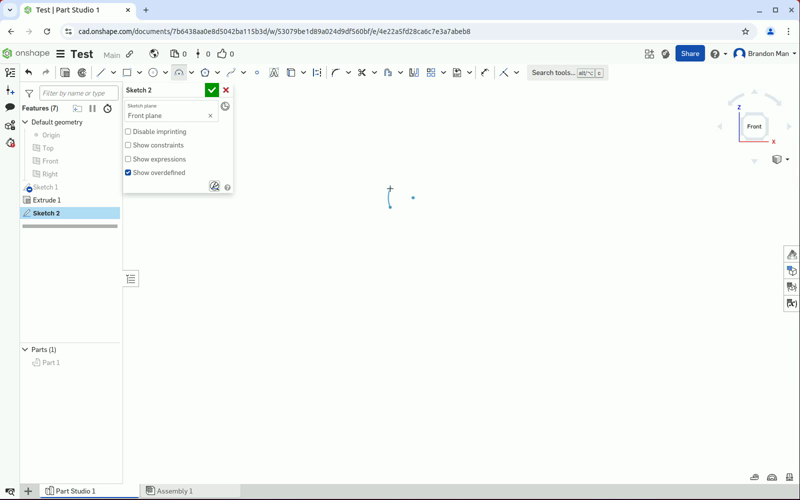
scroll(6)
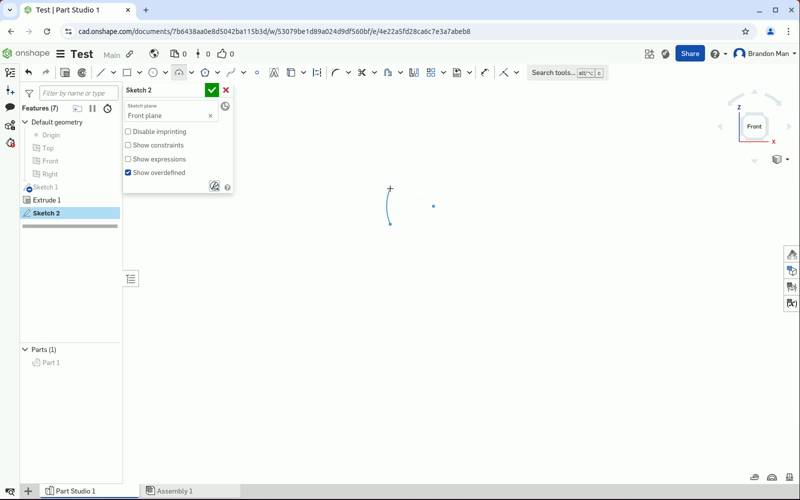
scroll(6)
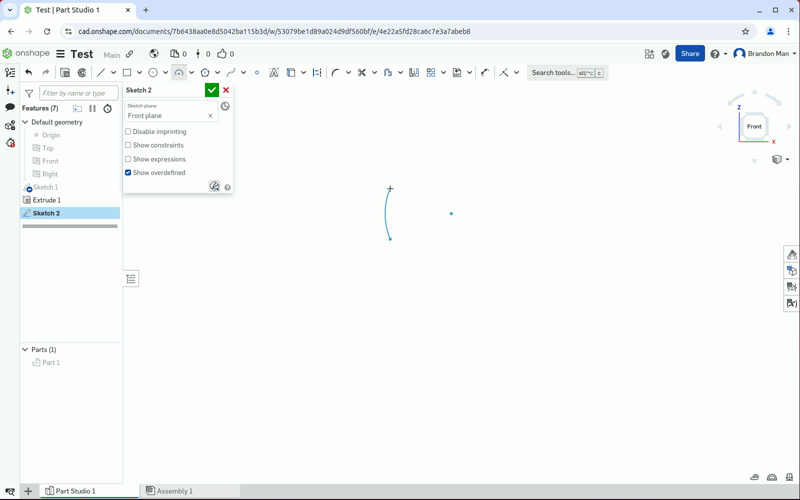
click(390, 188)
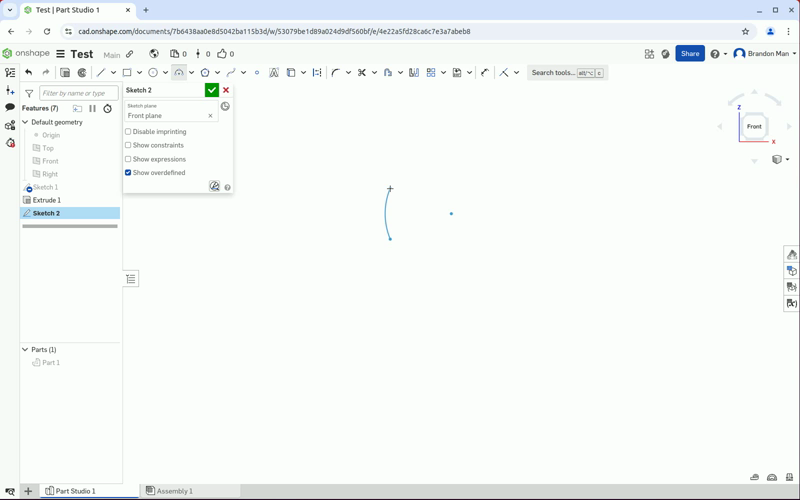
scroll(-6)
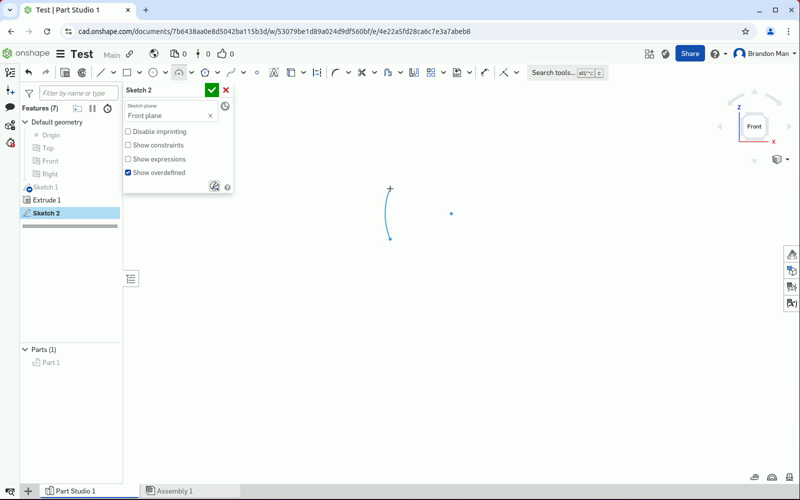
scroll(-6)
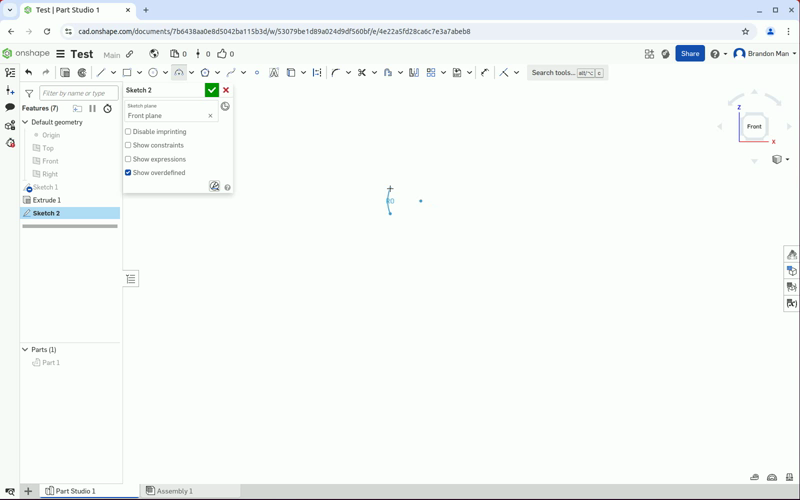
scroll(-6)
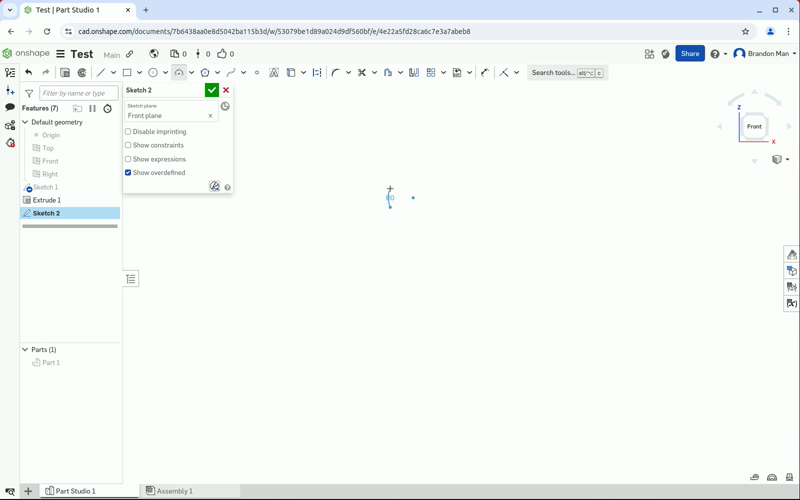
scroll(-6)
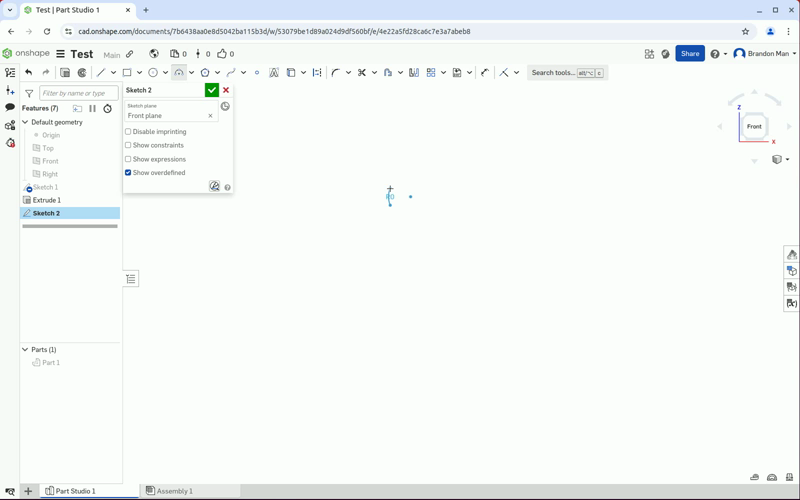
scroll(-6)
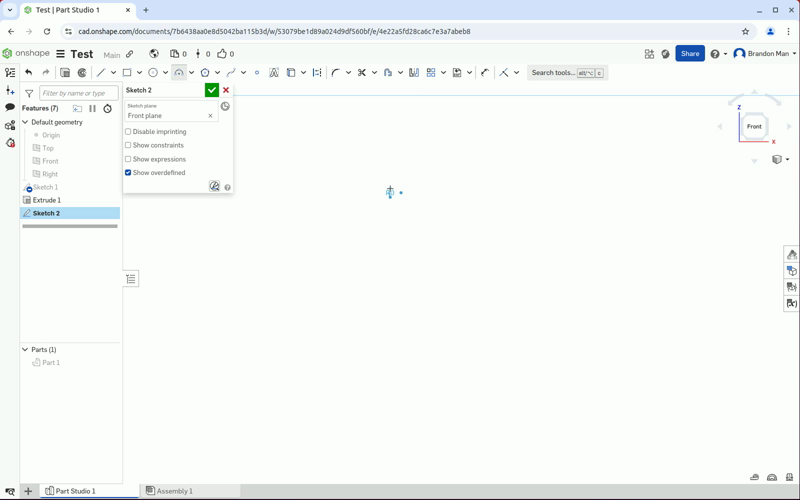
scroll(-6)
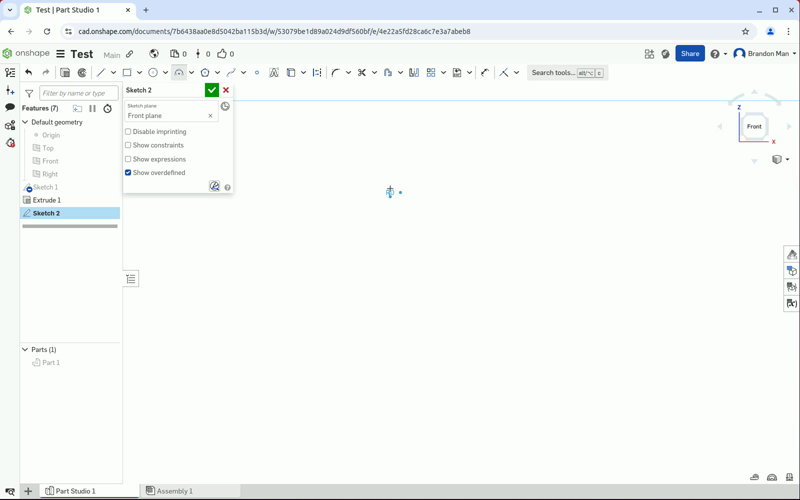
scroll(-6)
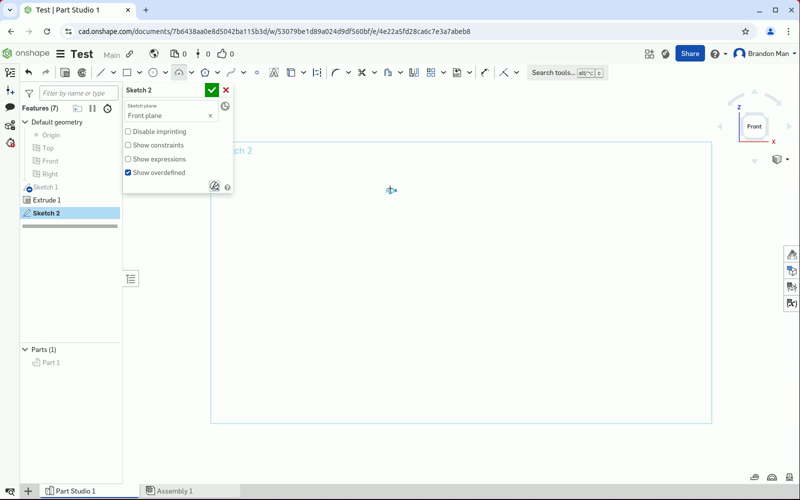
mouse_move(392, 190)
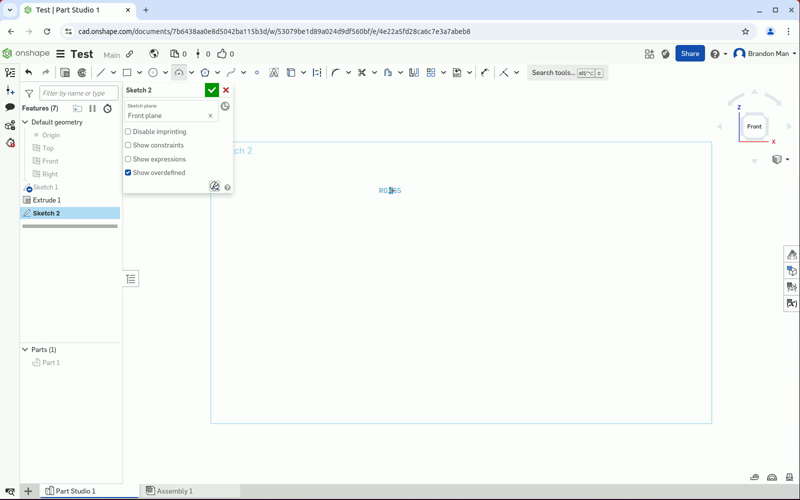
scroll(6)
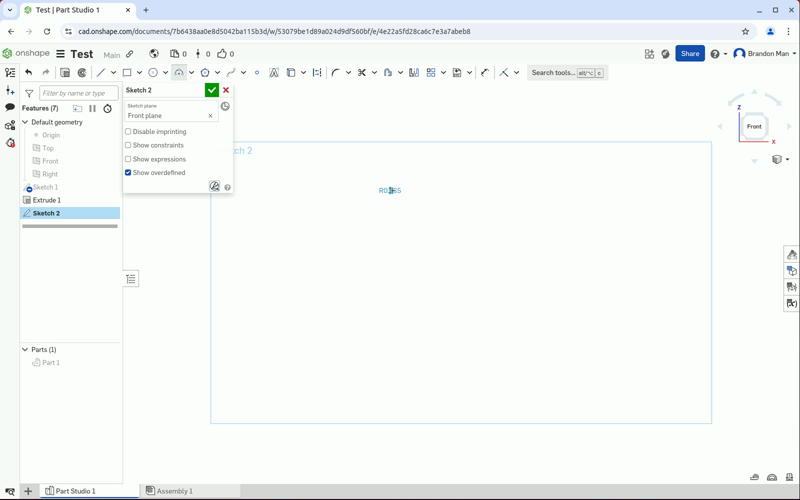
scroll(6)
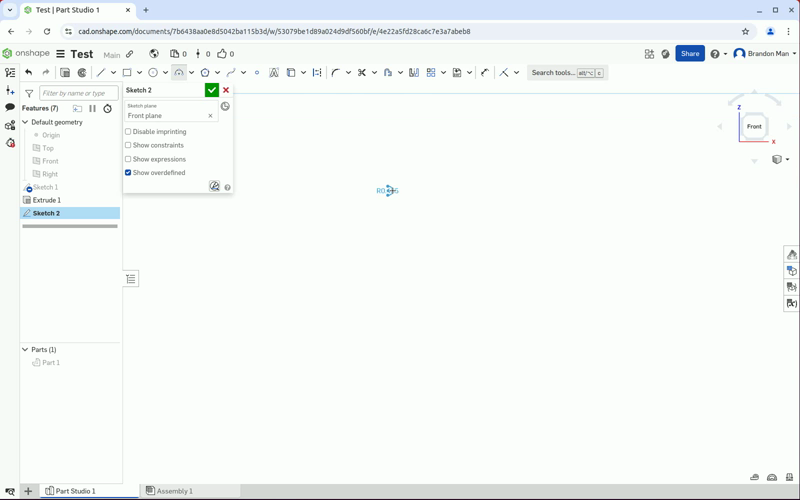
scroll(6)
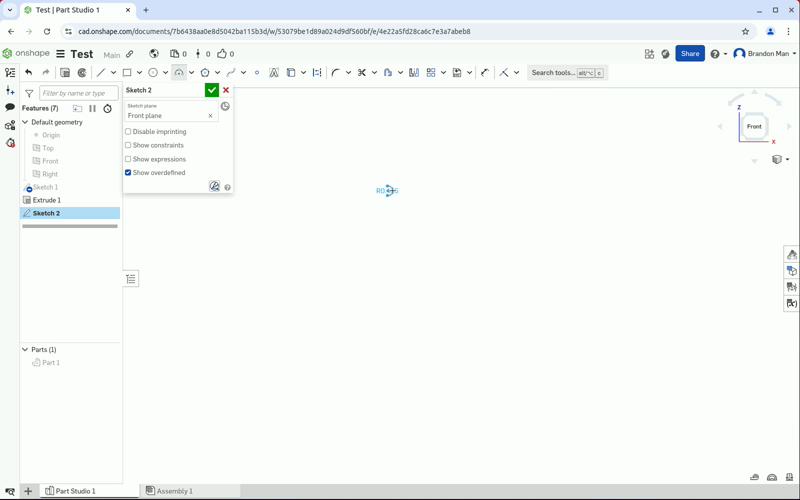
scroll(6)
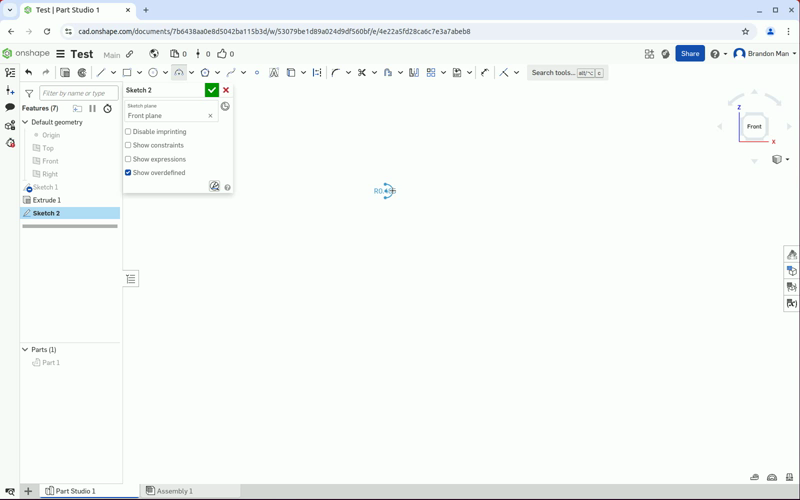
scroll(6)
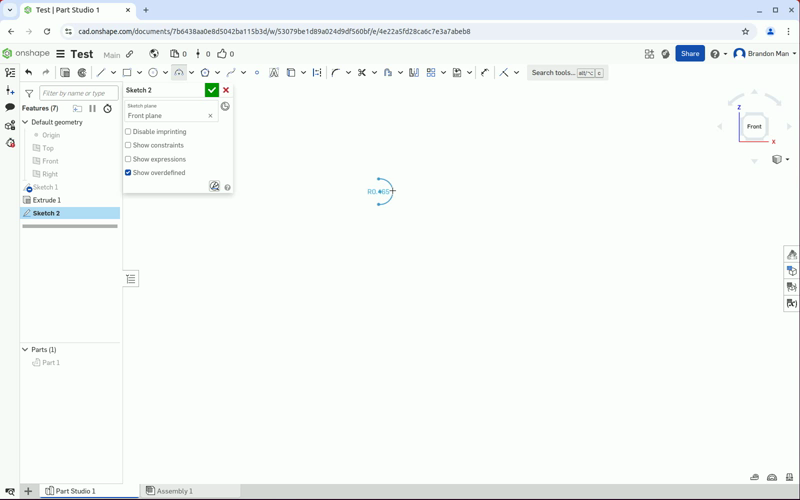
scroll(6)
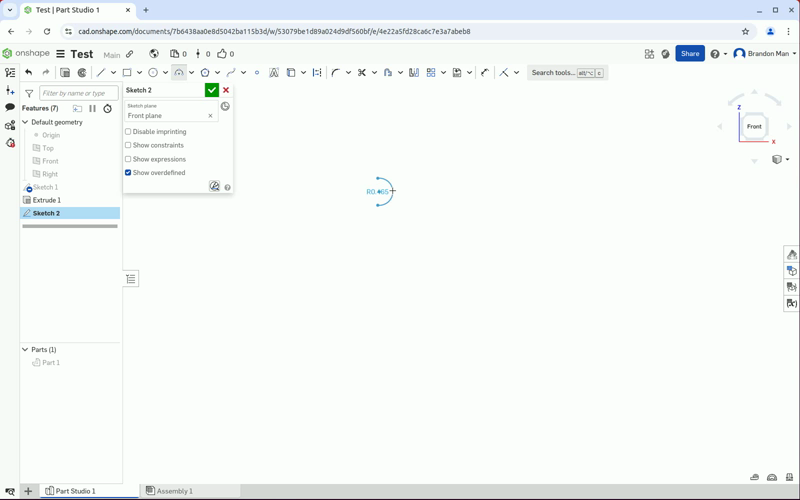
scroll(6)
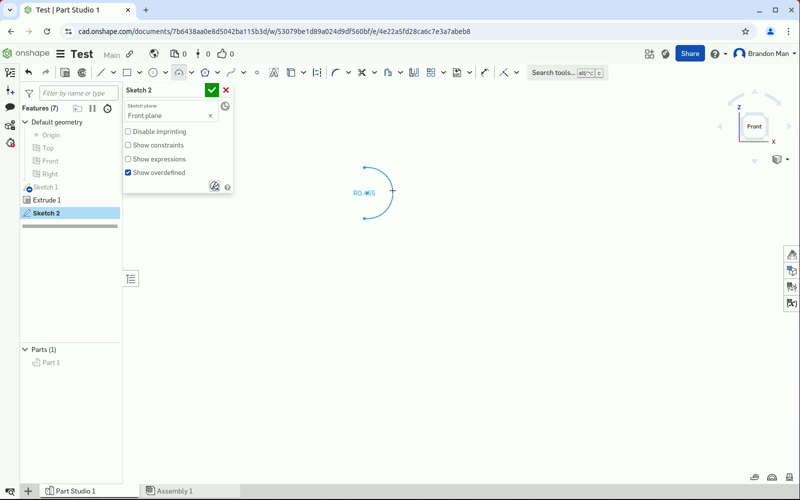
click(392, 190)
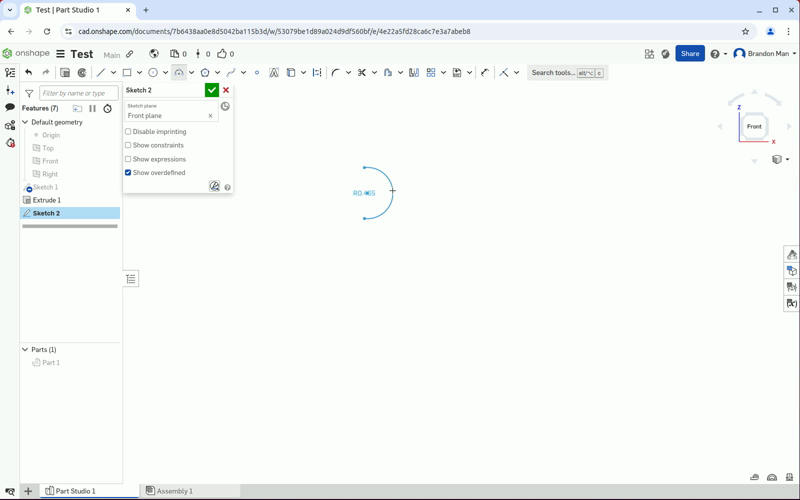
scroll(-6)
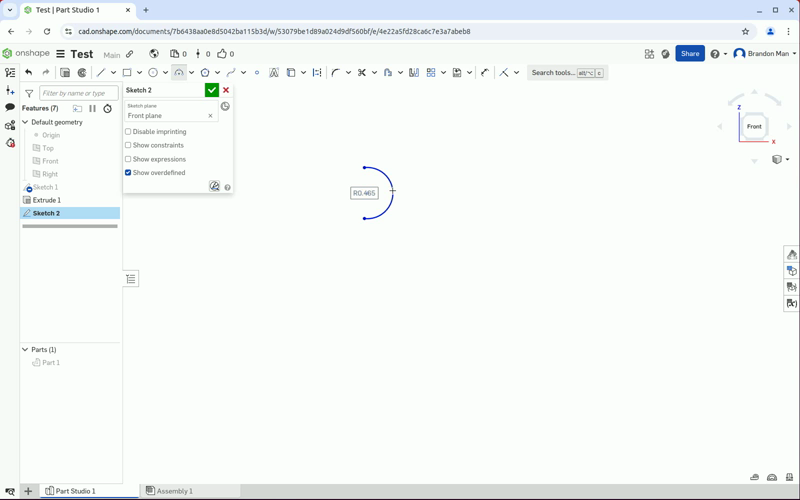
scroll(-6)
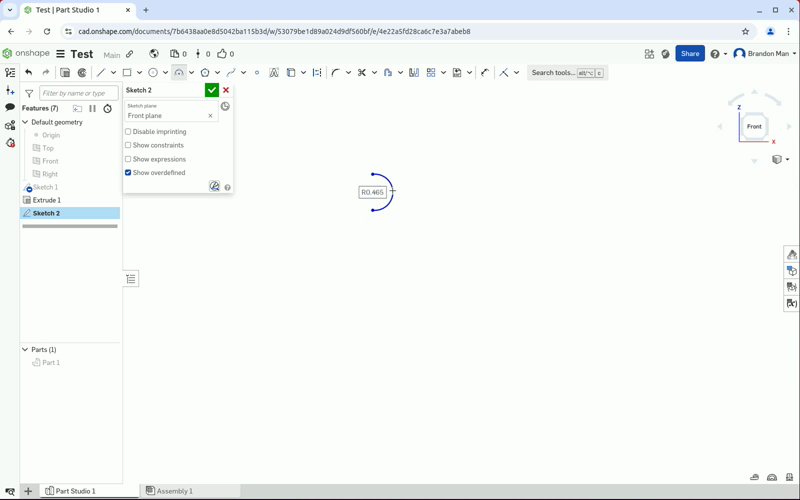
scroll(-6)
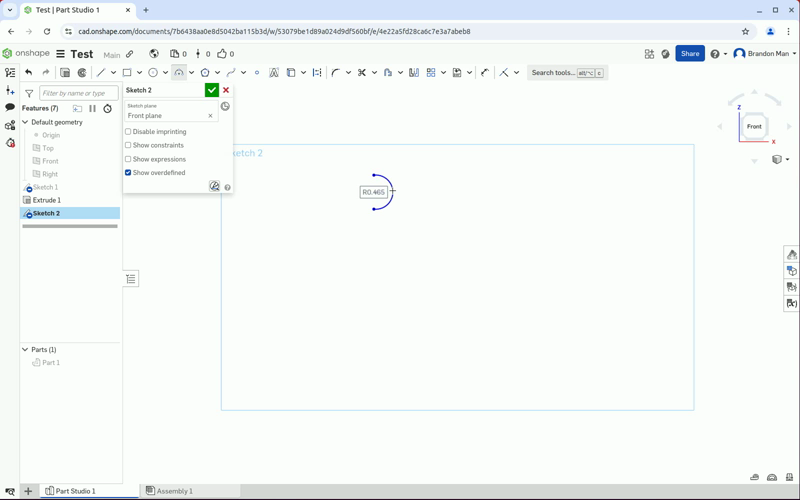
scroll(-6)
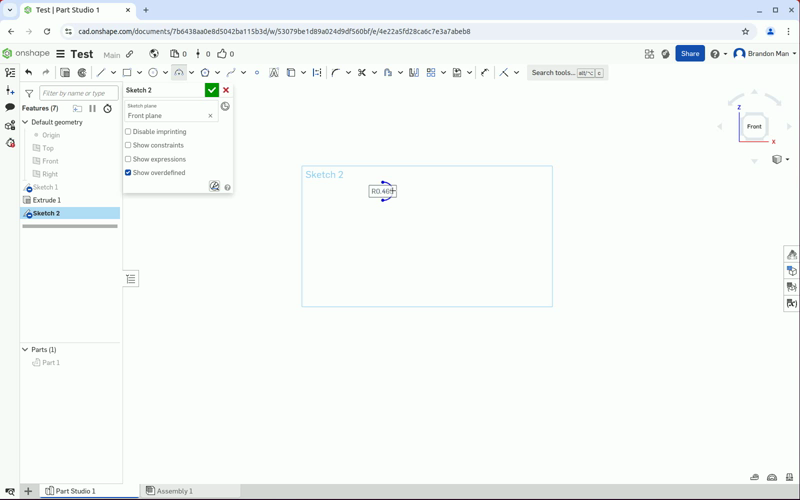
scroll(-6)
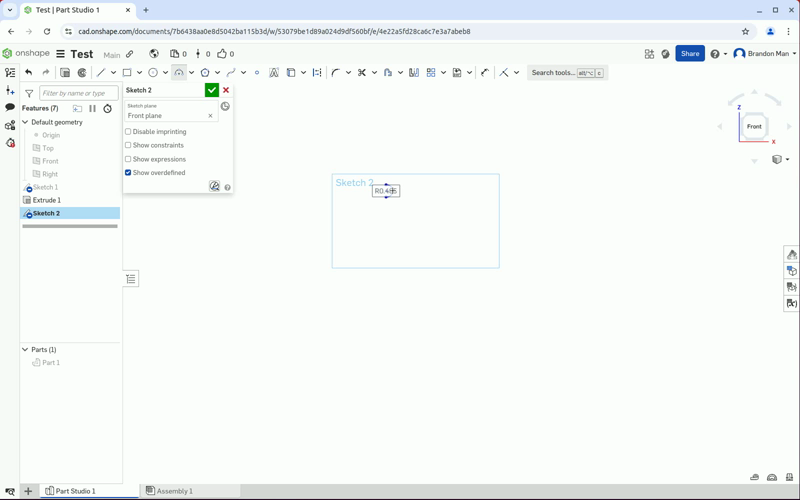
scroll(-6)
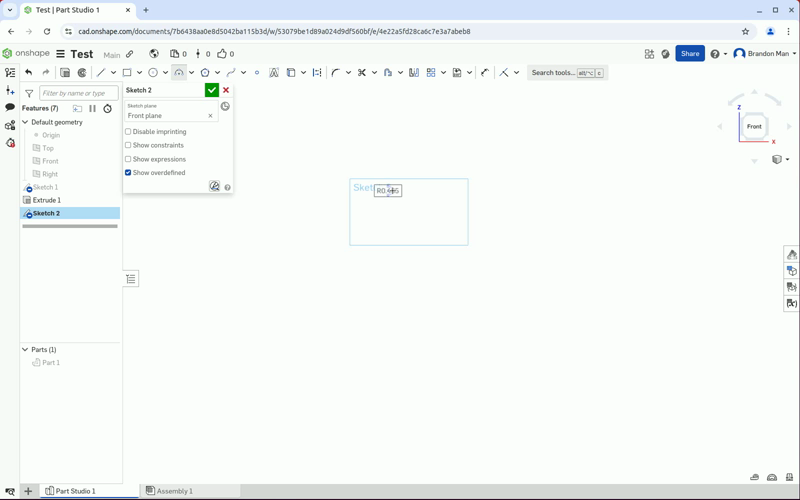
scroll(-6)
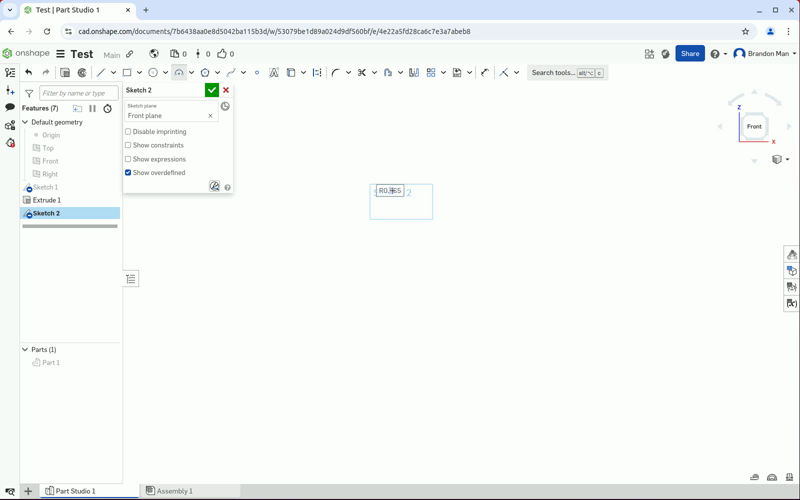
key_up(shift)
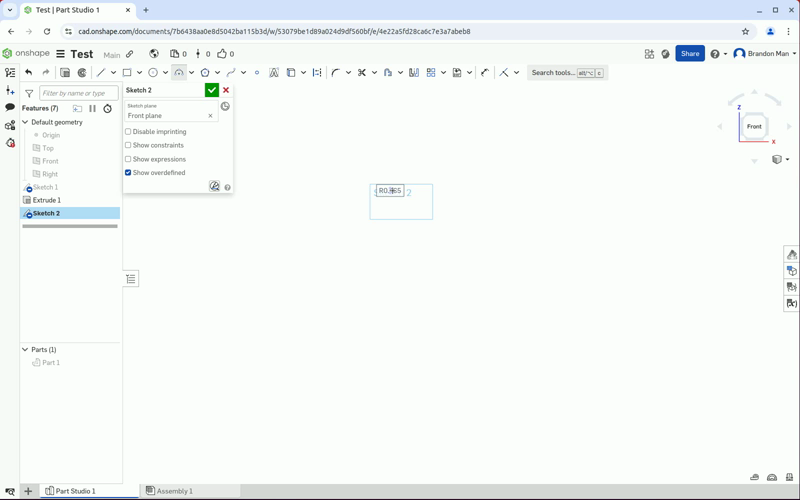
key(esc)
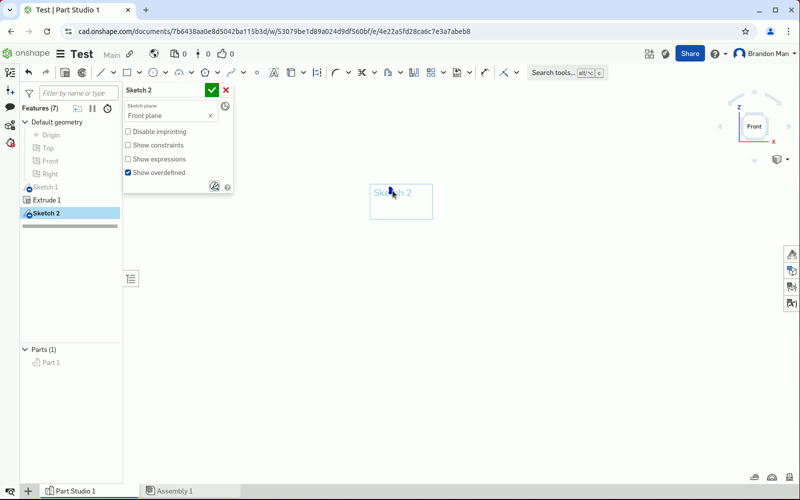
key(l)
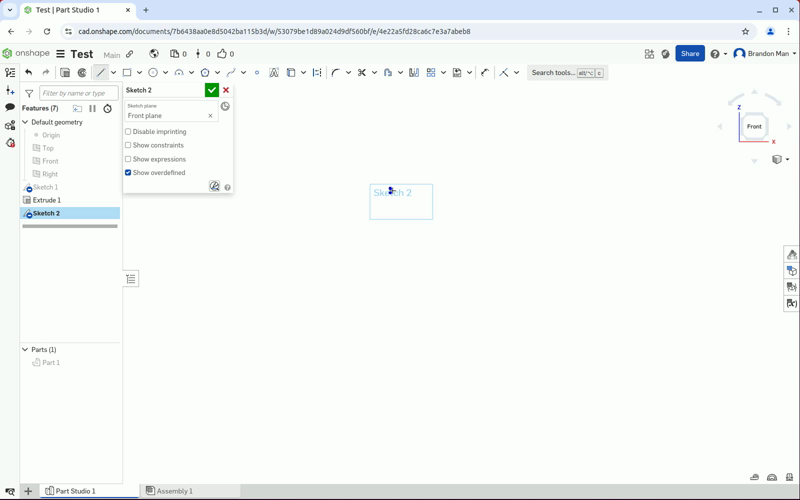
mouse_move(390, 188)
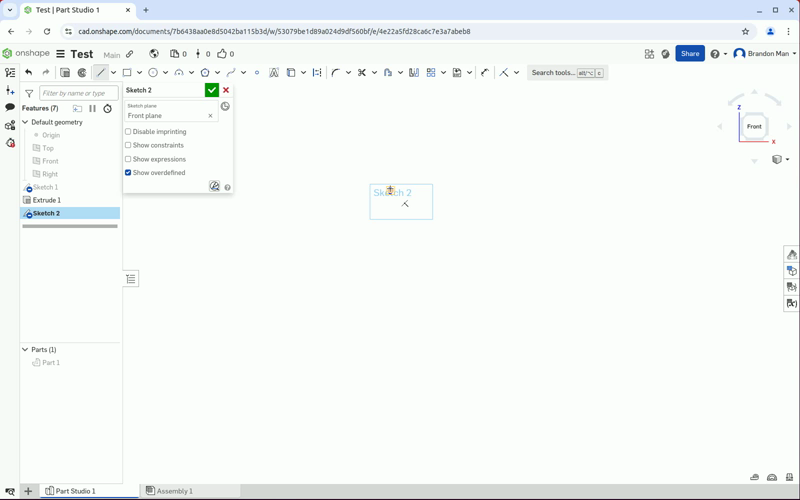
scroll(6)
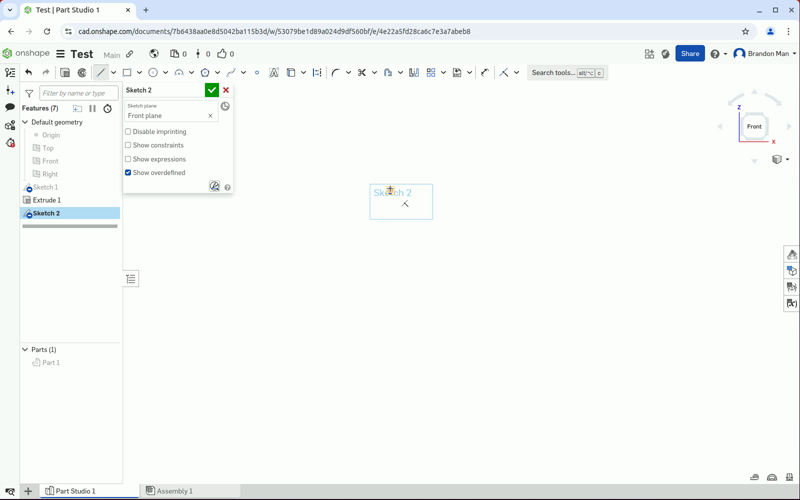
scroll(6)
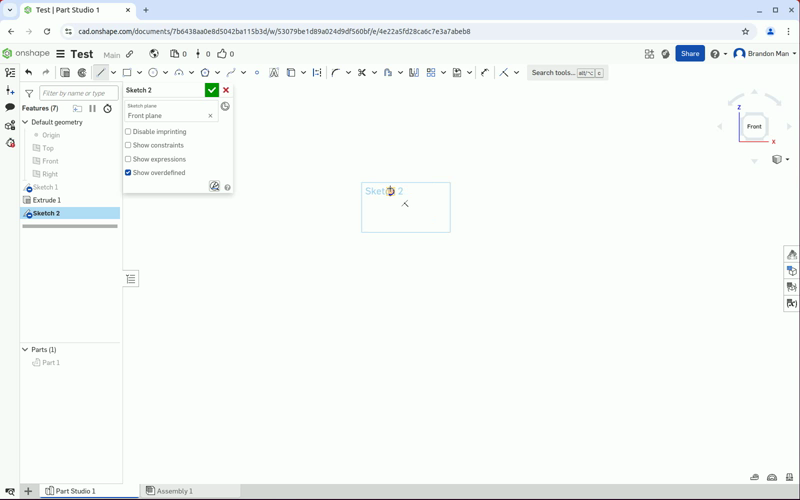
scroll(6)
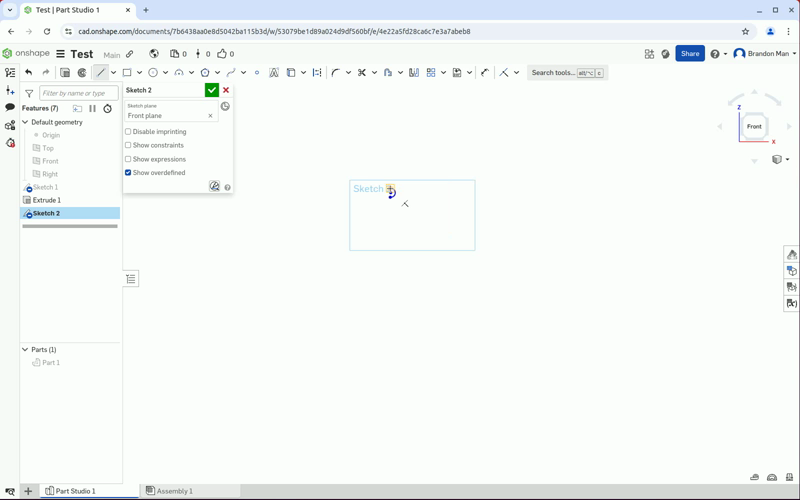
scroll(6)
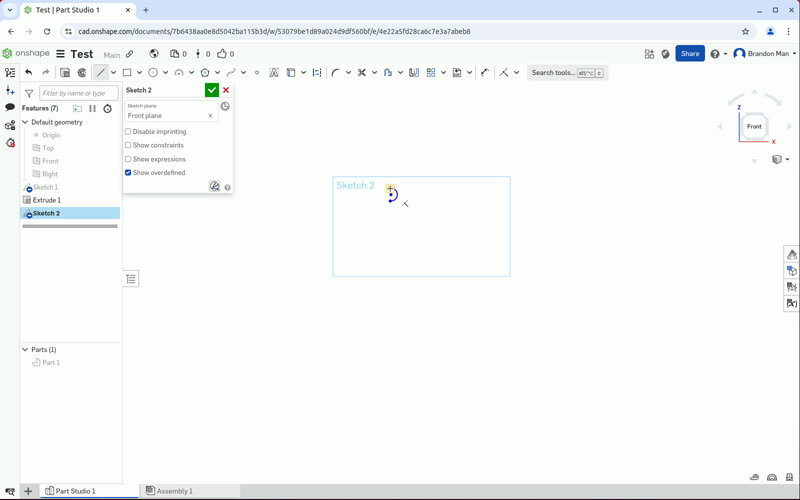
scroll(6)
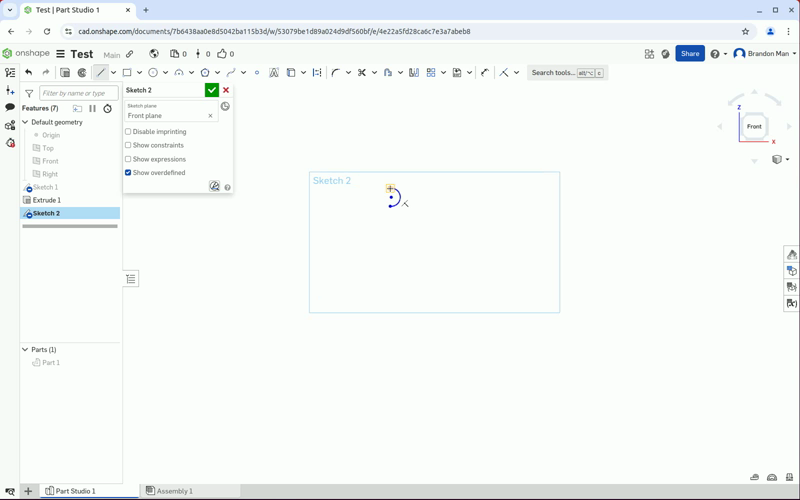
scroll(6)
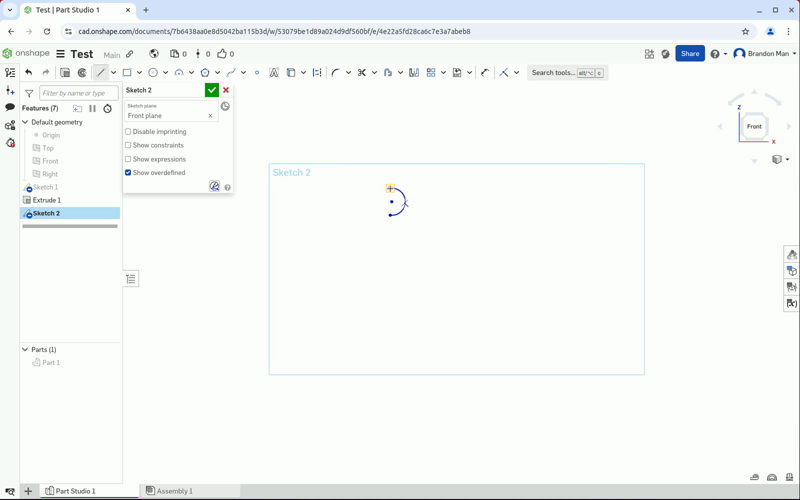
scroll(6)
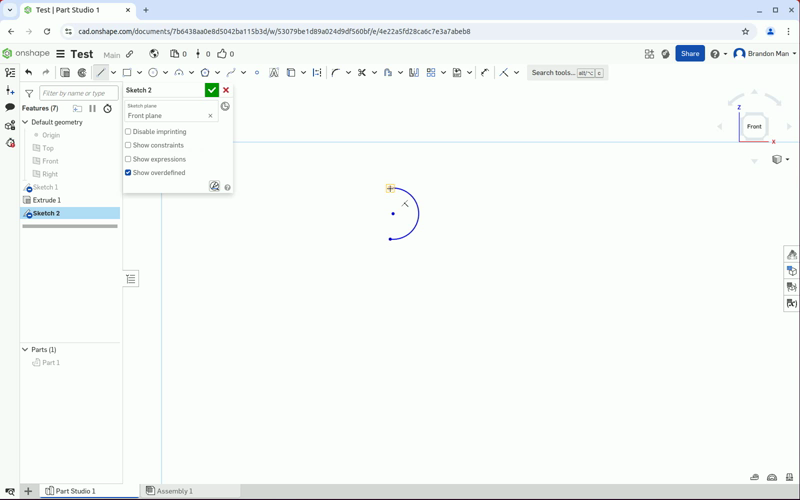
click(390, 188)
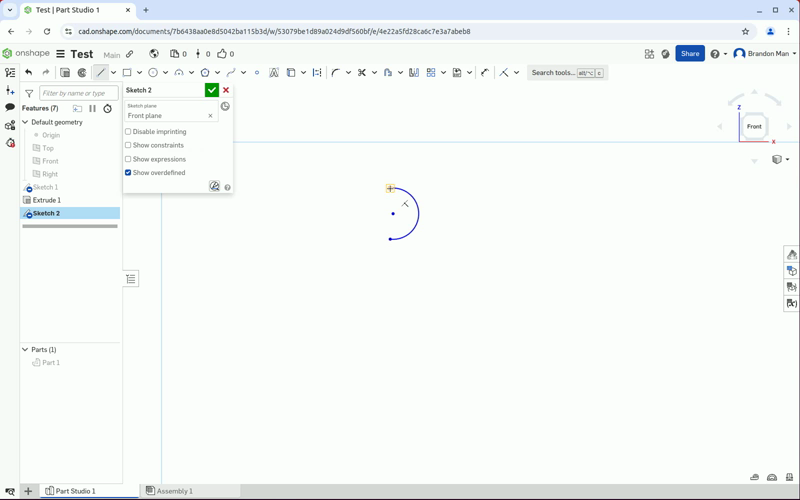
scroll(-6)
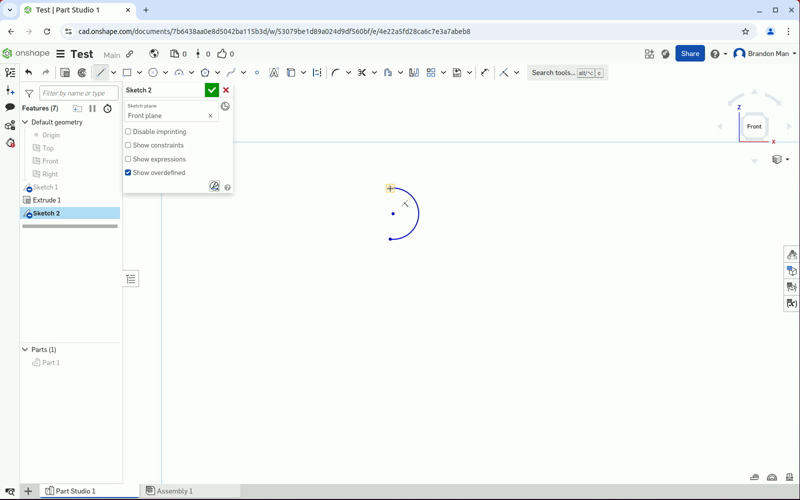
scroll(-6)
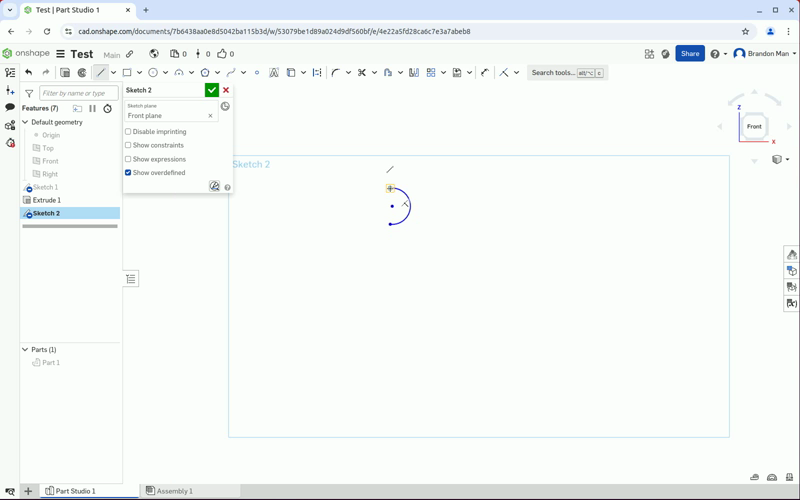
scroll(-6)
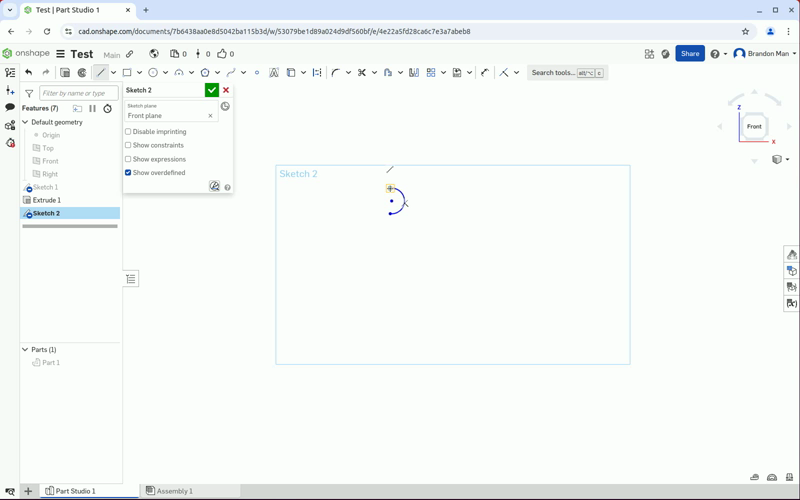
scroll(-6)
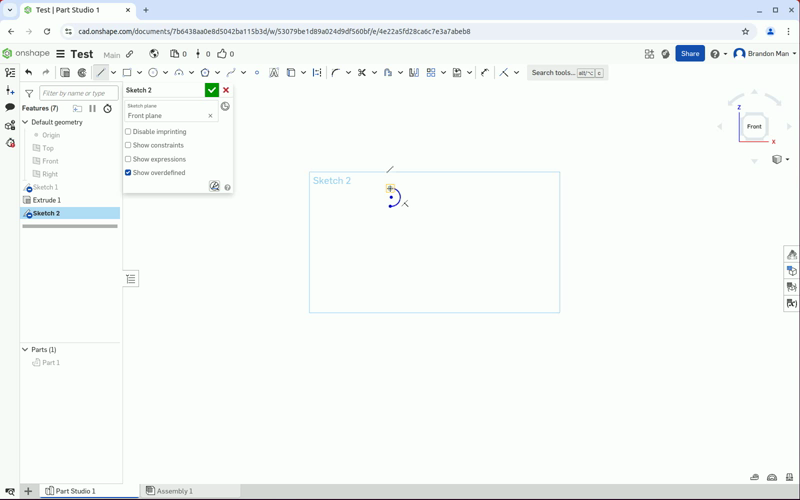
scroll(-6)
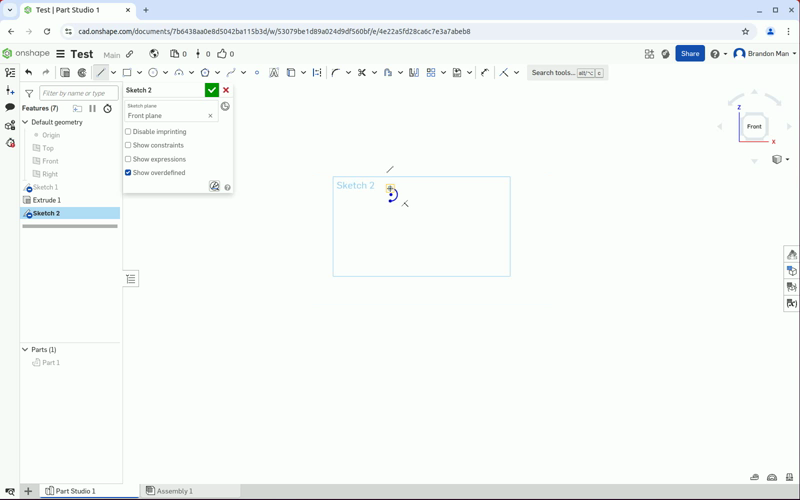
scroll(-6)
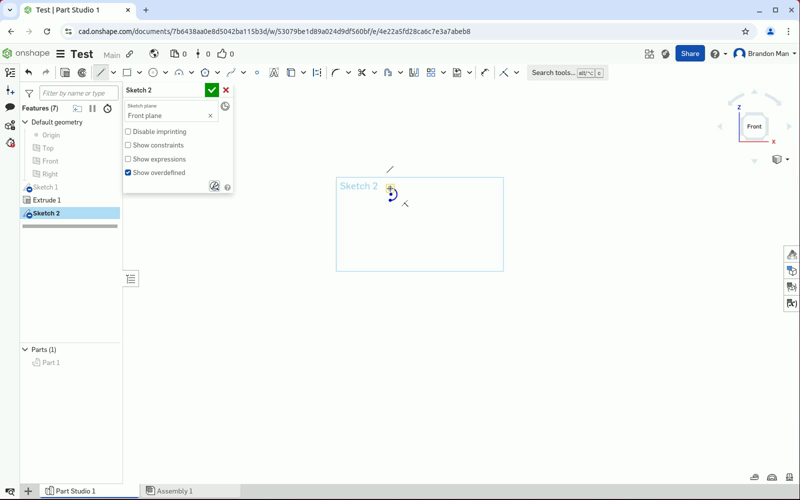
scroll(-6)
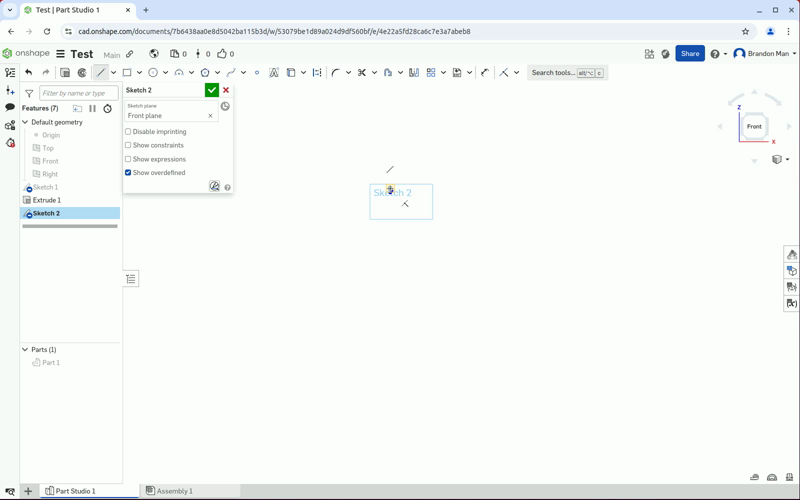
key_down(shift)
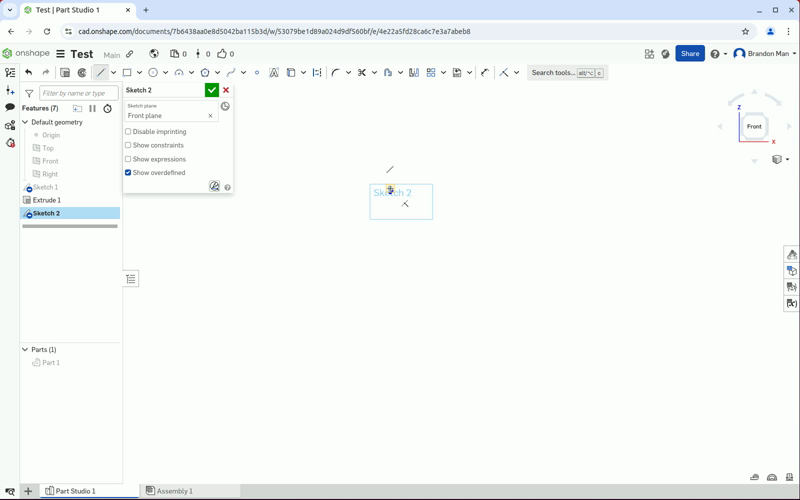
mouse_move(420, 188)
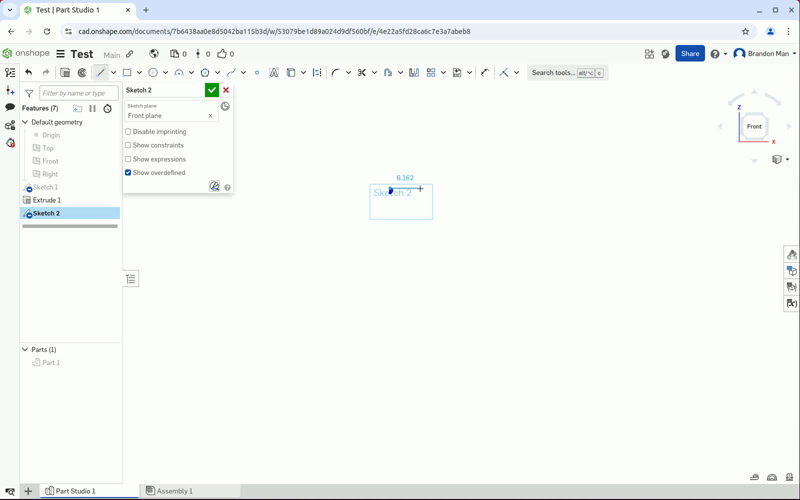
mouse_move(390, 190)
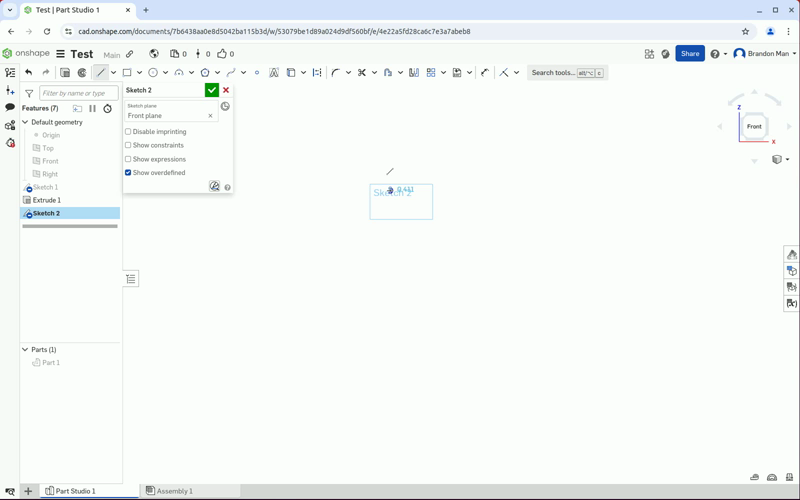
scroll(6)
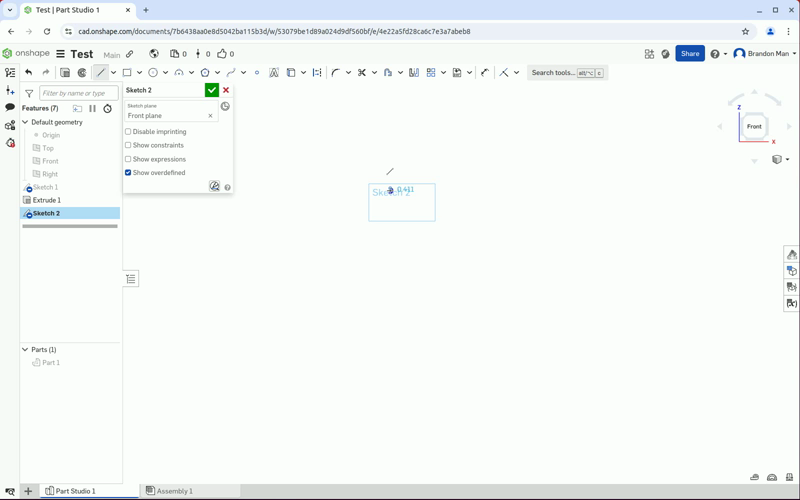
scroll(6)
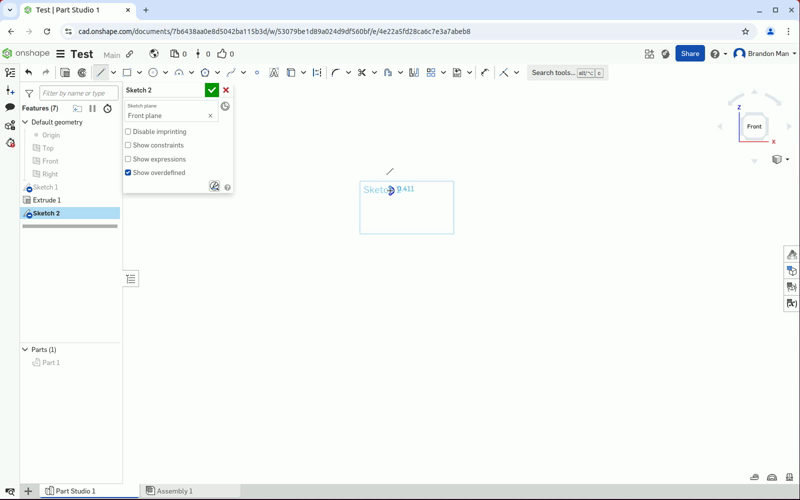
scroll(6)
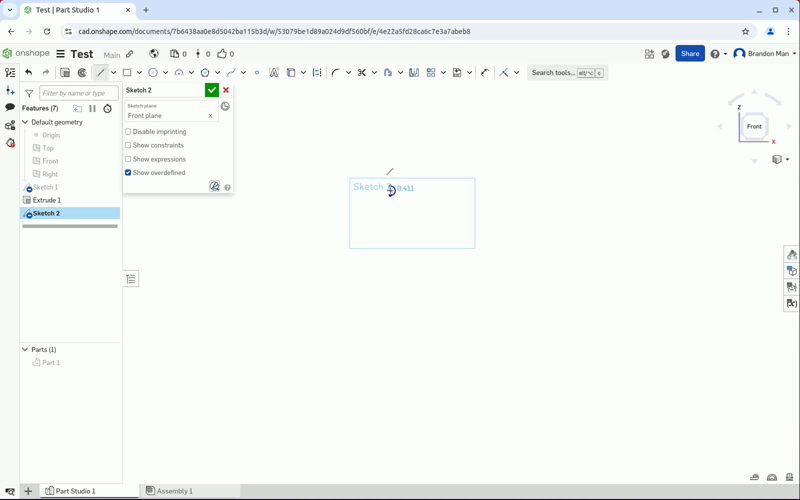
scroll(6)
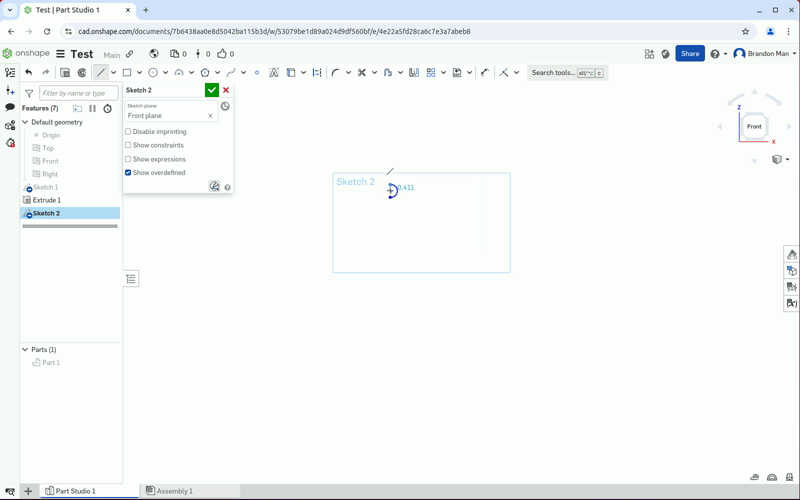
scroll(6)
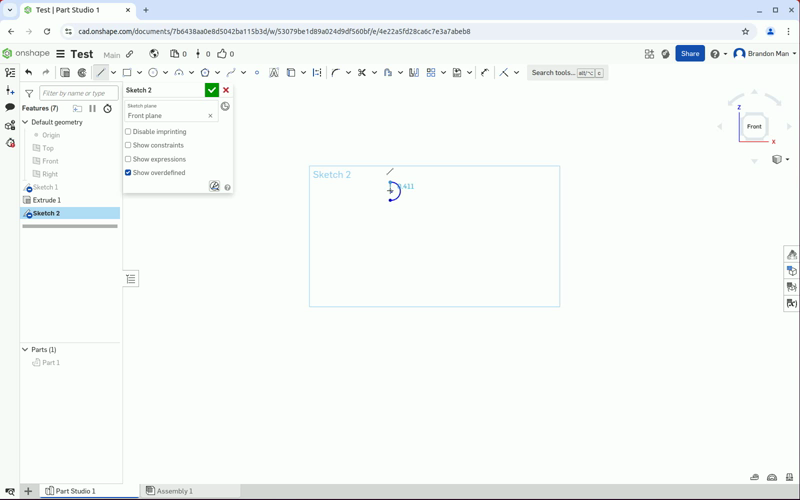
scroll(6)
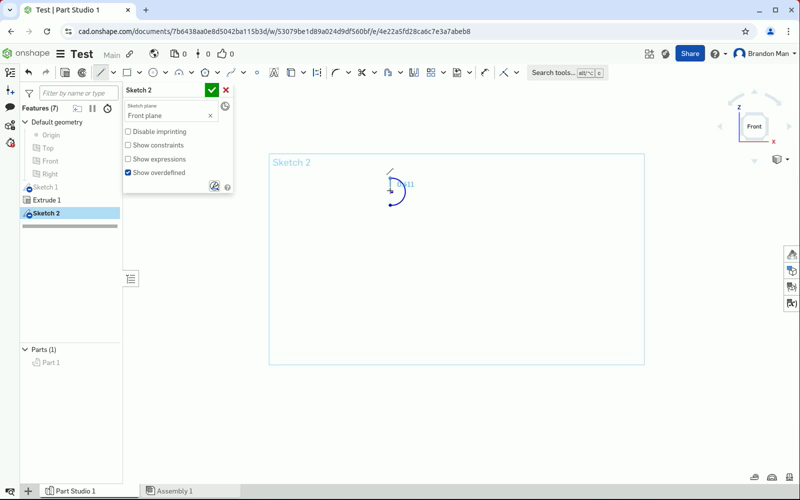
scroll(6)
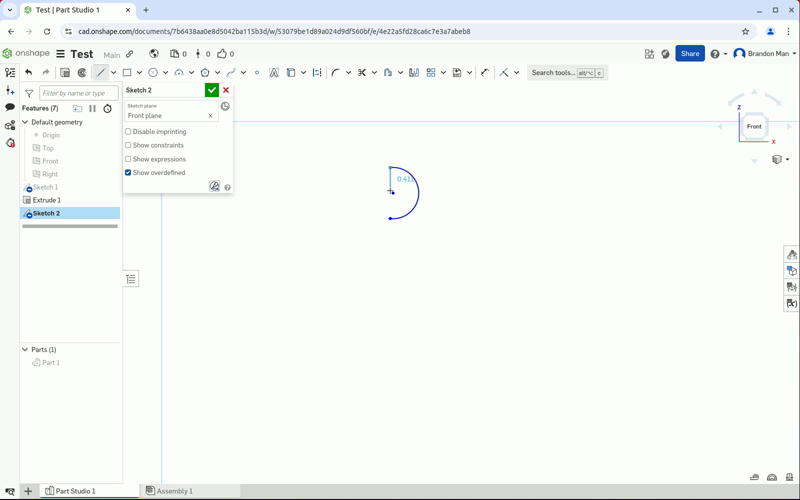
click(390, 190)
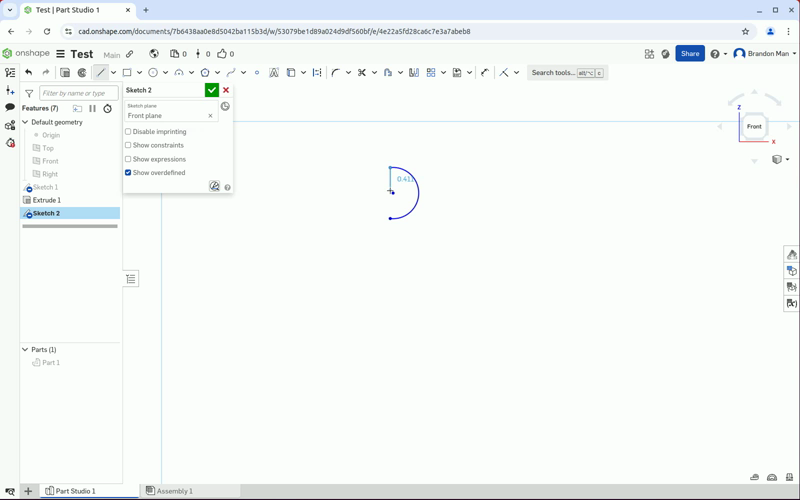
scroll(-6)
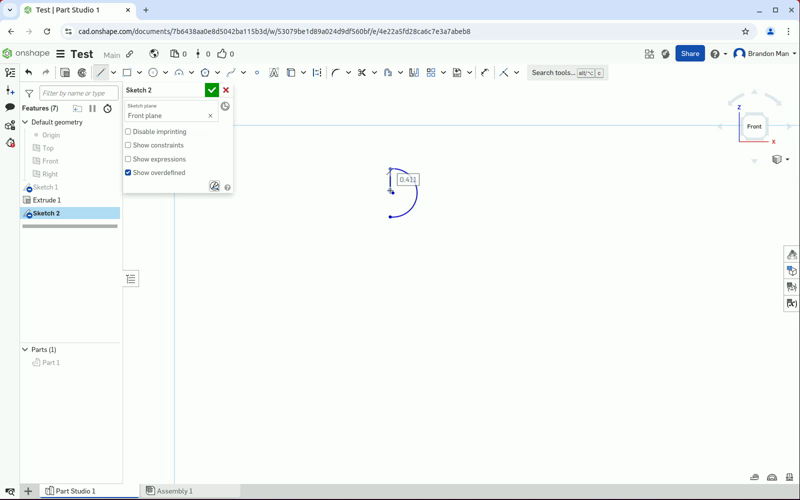
scroll(-6)
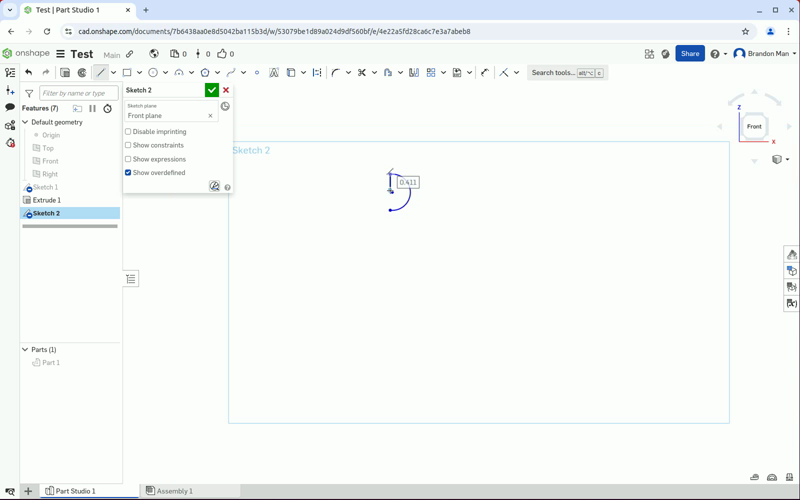
scroll(-6)
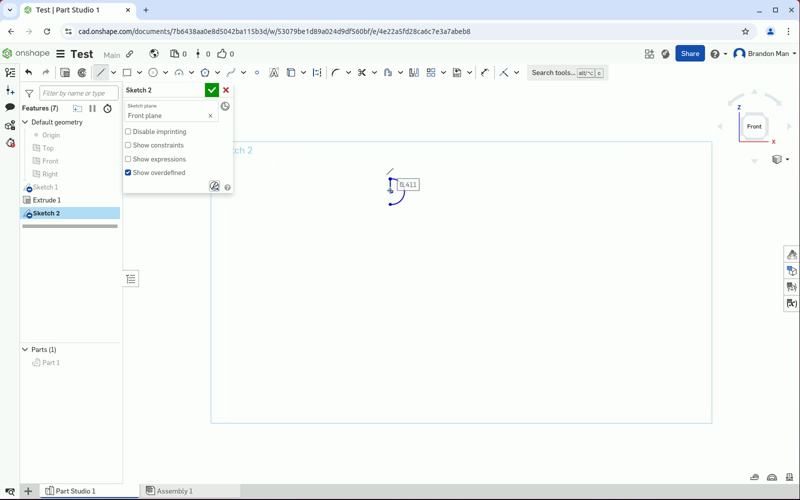
scroll(-6)
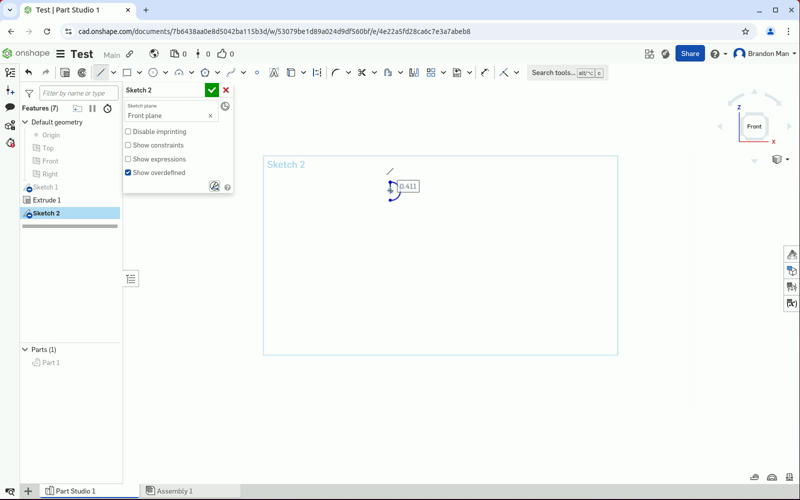
scroll(-6)
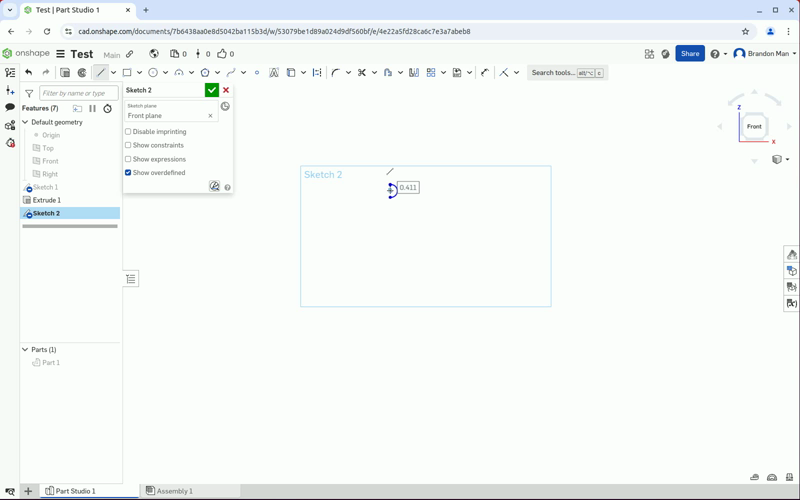
scroll(-6)
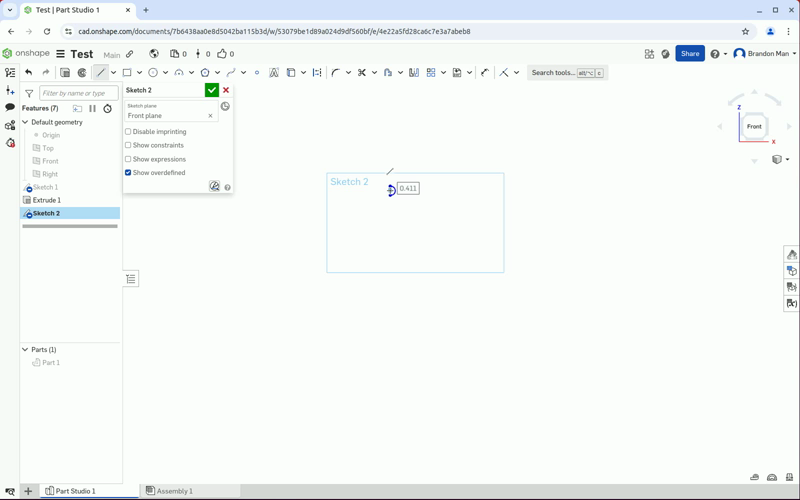
scroll(-6)
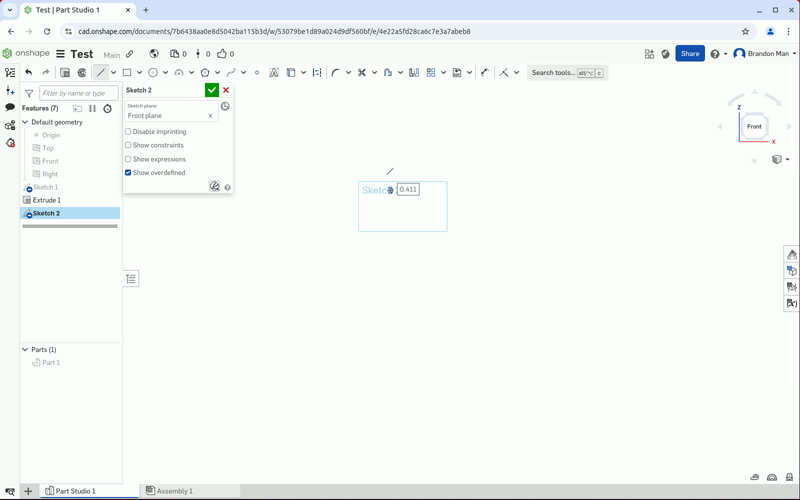
key_up(shift)
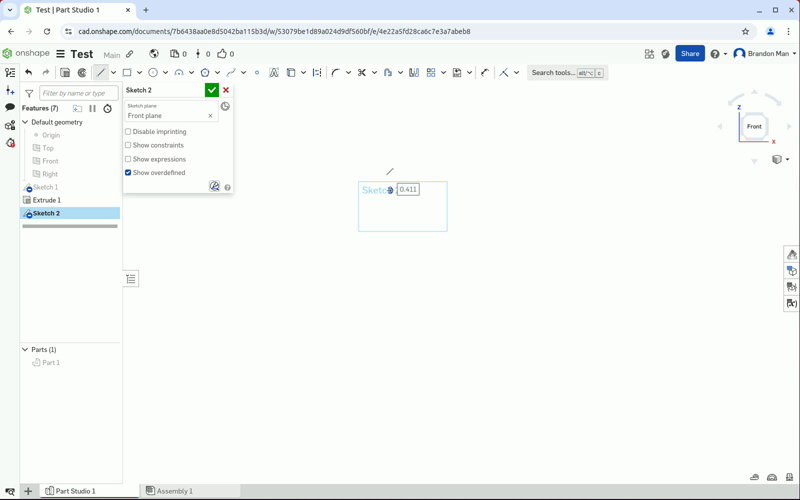
mouse_move(420, 190)
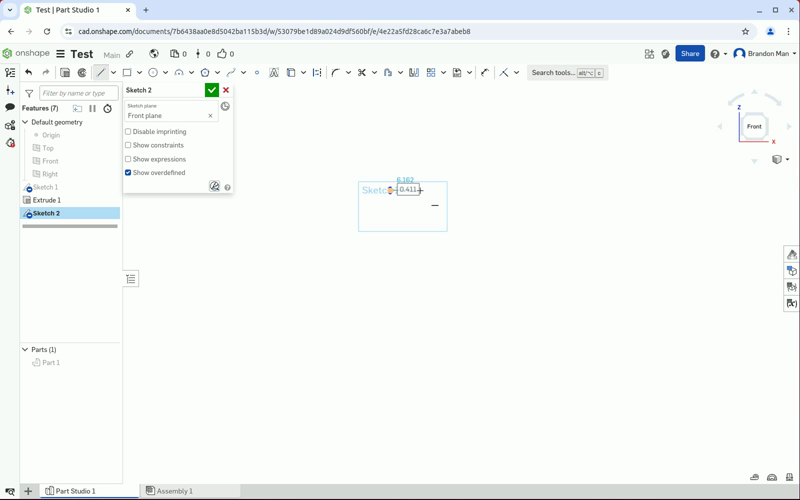
key_down(shift)
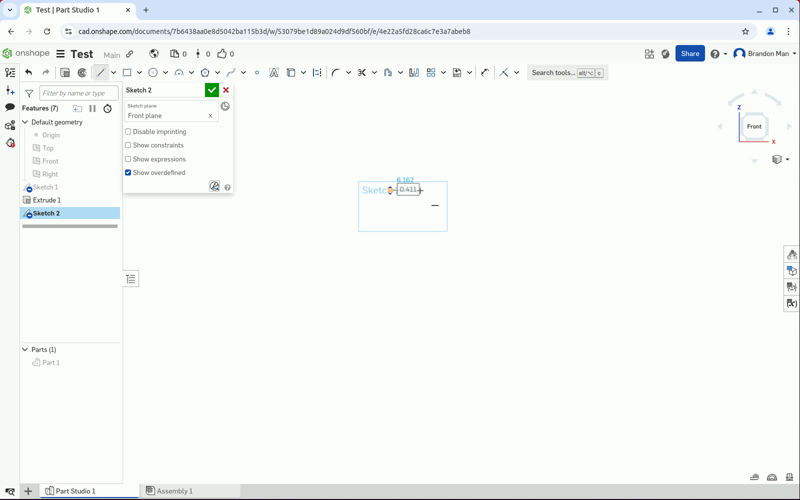
mouse_move(390, 192)
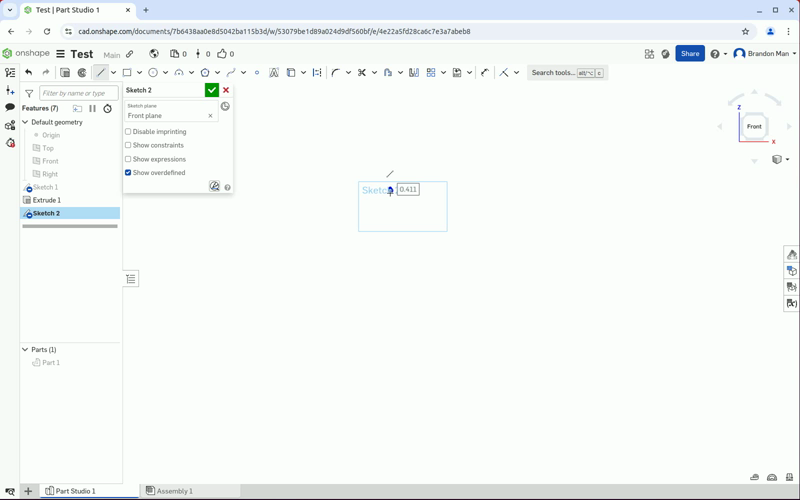
scroll(6)
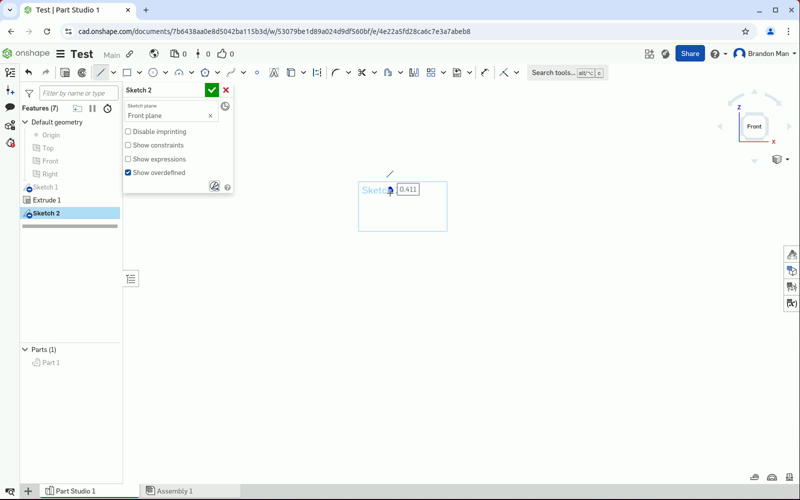
scroll(6)
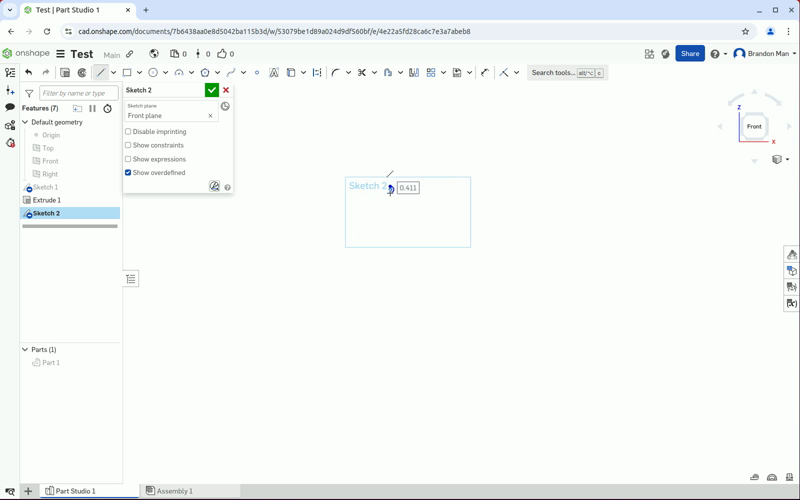
scroll(6)
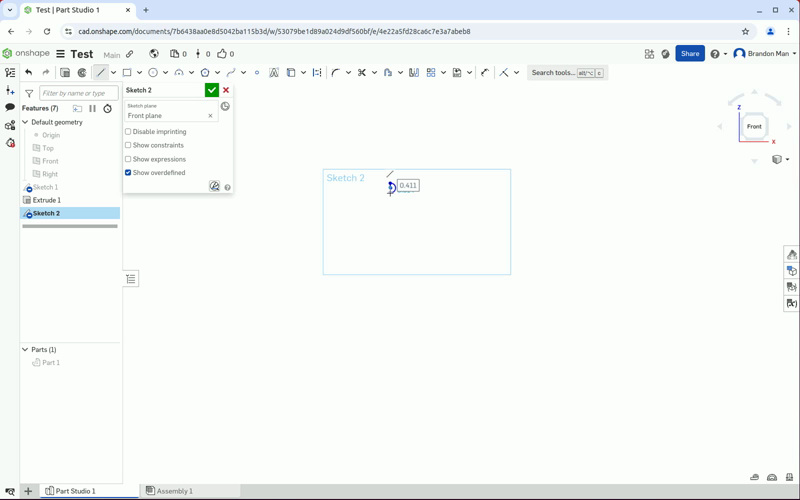
scroll(6)
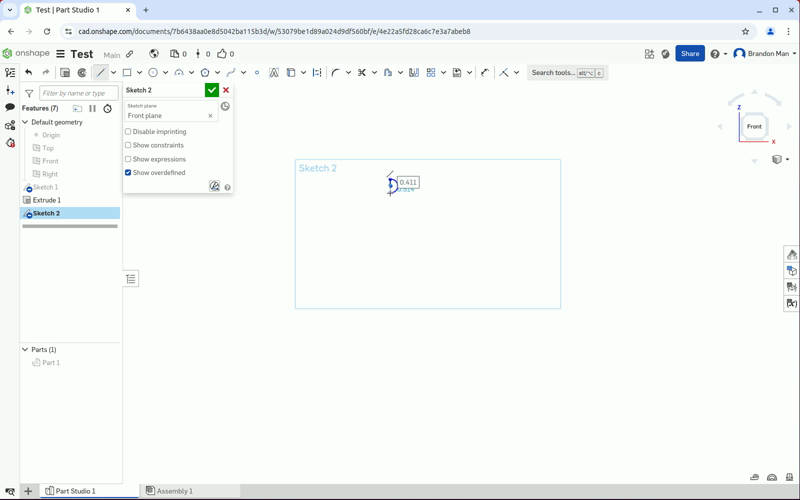
scroll(6)
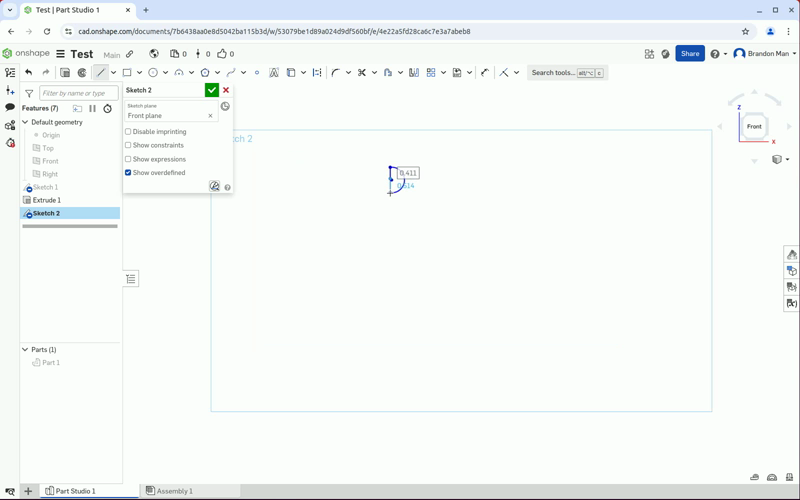
scroll(6)
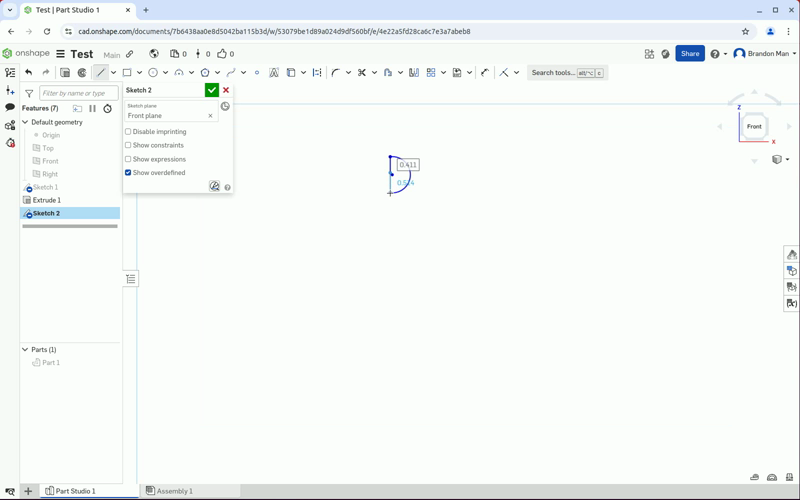
scroll(6)
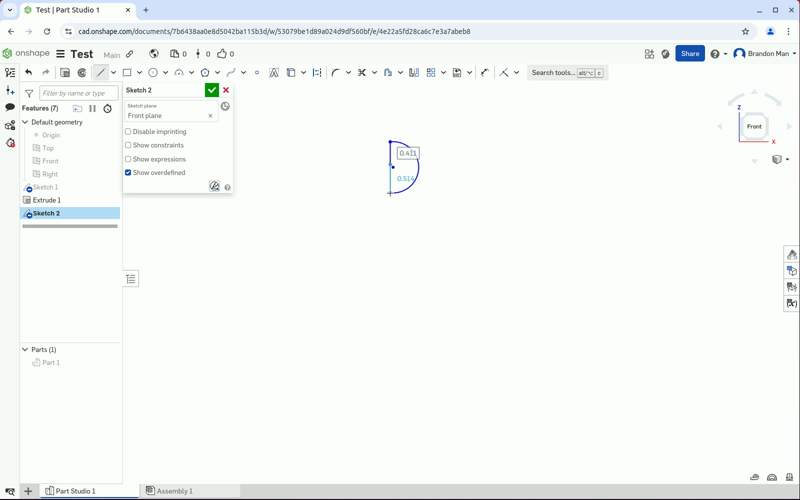
key_up(shift)
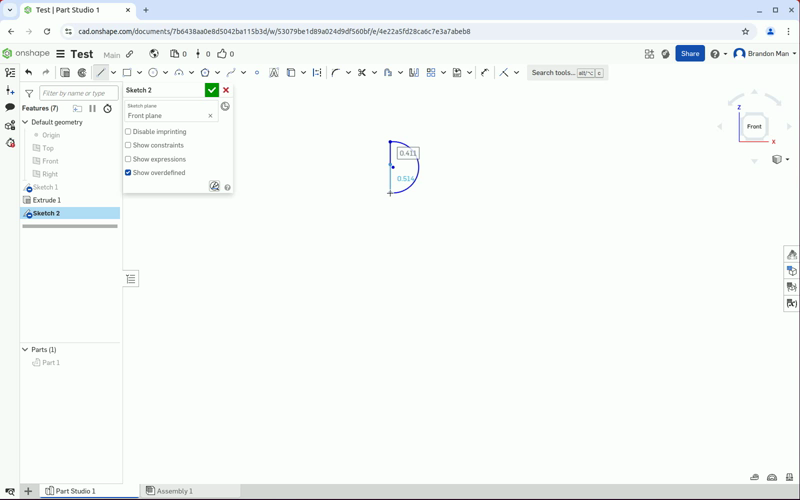
click(390, 192)
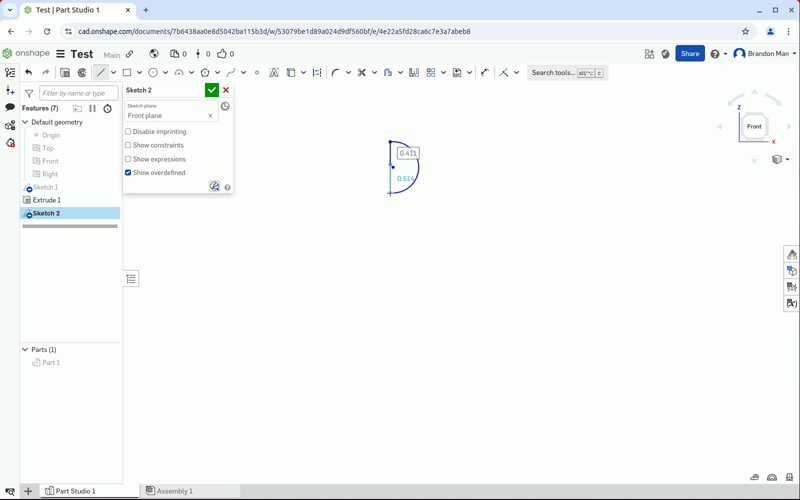
scroll(-6)
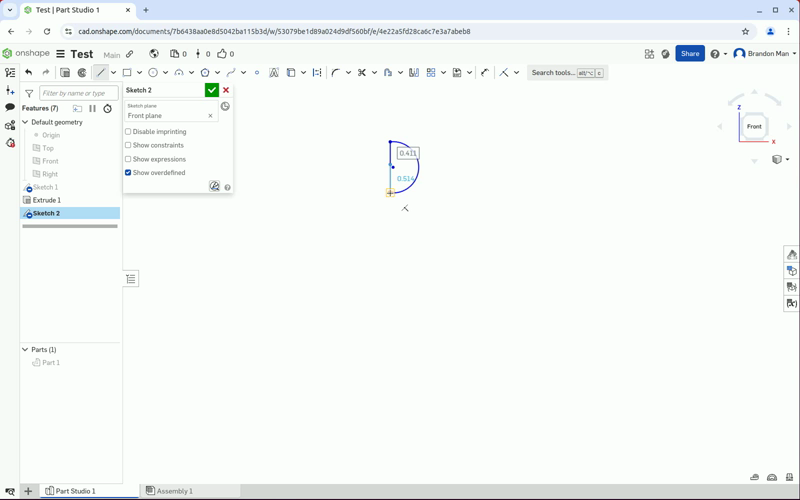
scroll(-6)
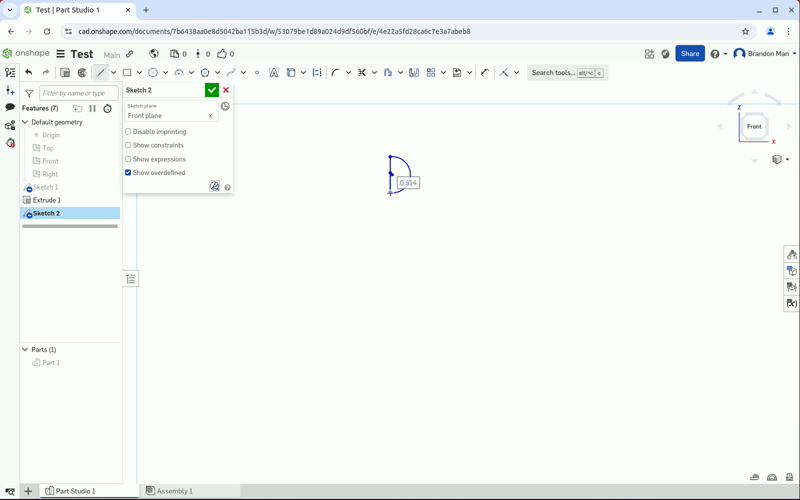
scroll(-6)
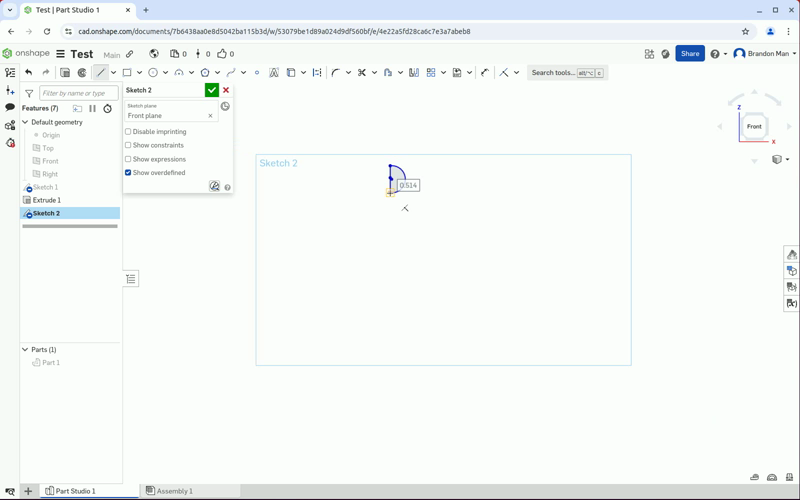
scroll(-6)
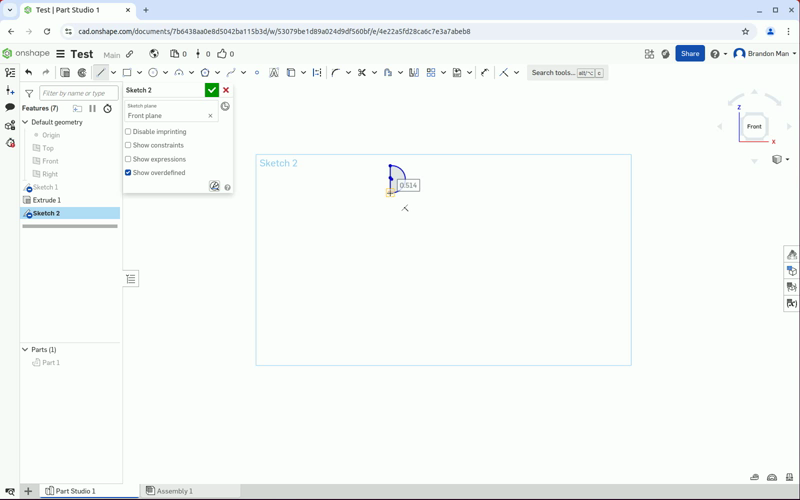
scroll(-6)
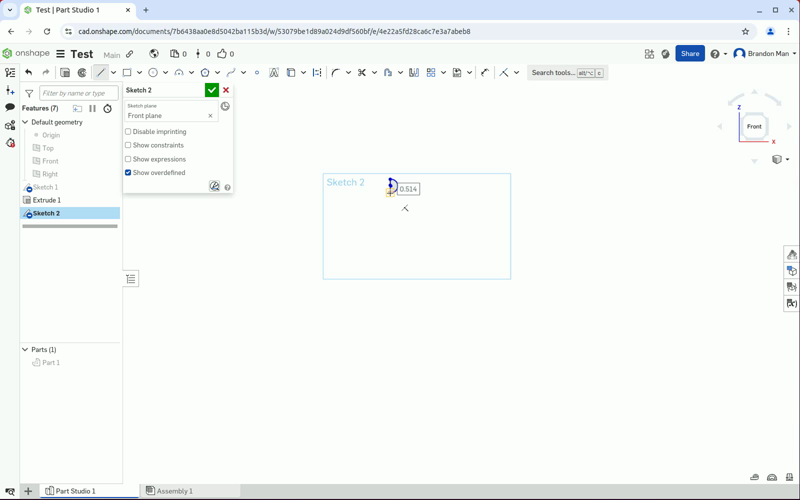
scroll(-6)
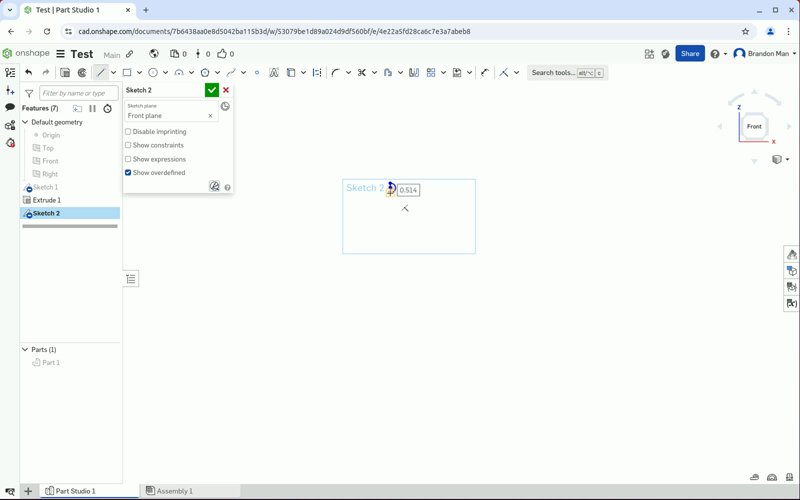
scroll(-6)
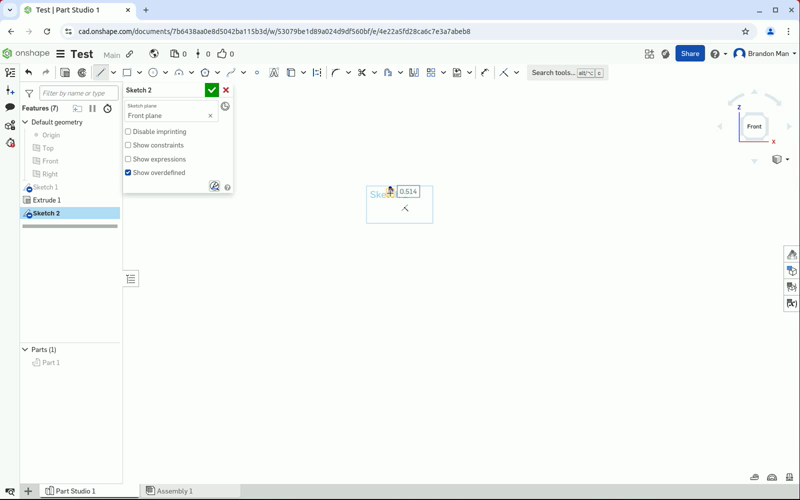
key(esc)
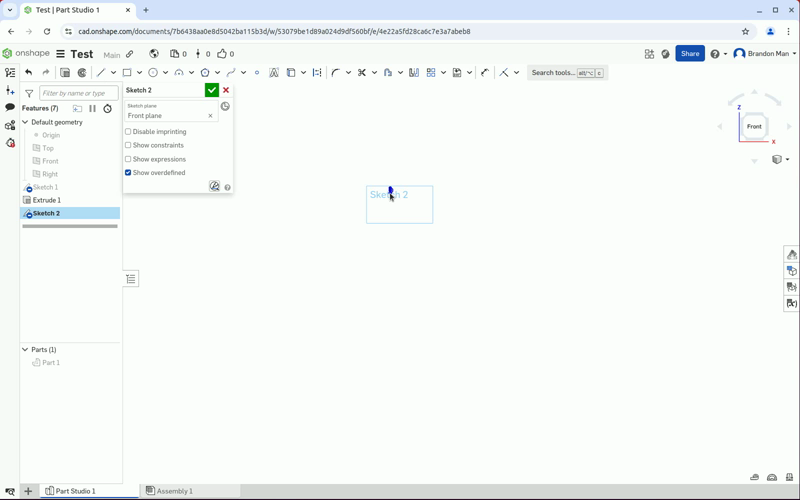
mouse_move(390, 190)
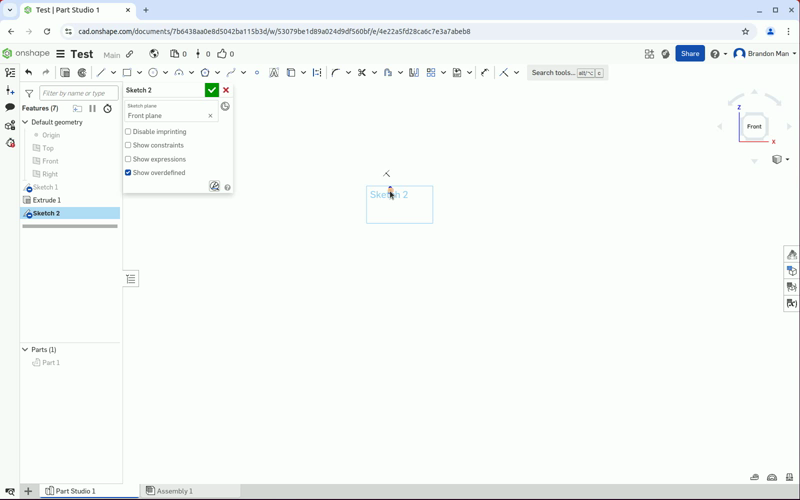
scroll(6)
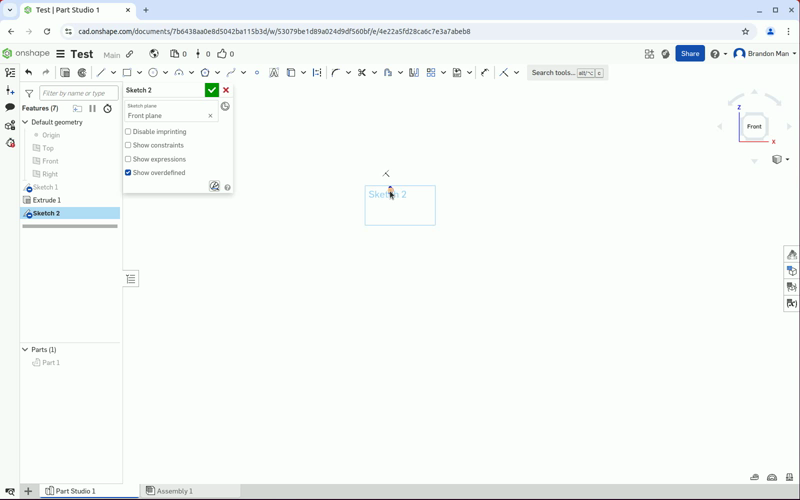
scroll(6)
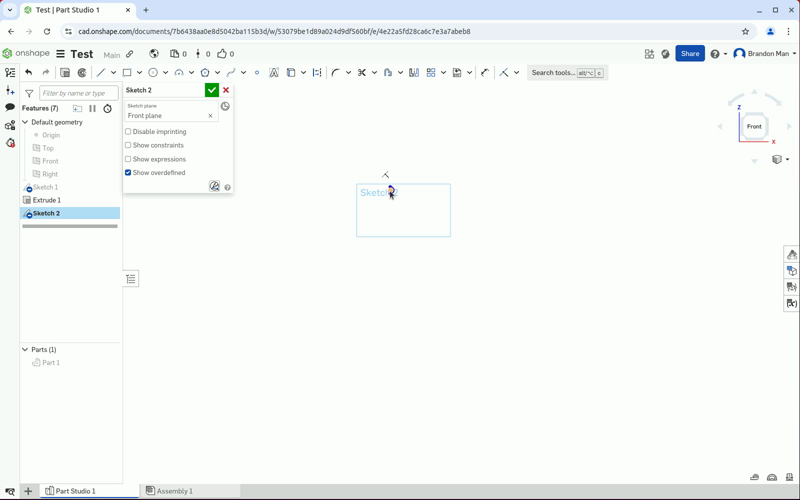
scroll(6)
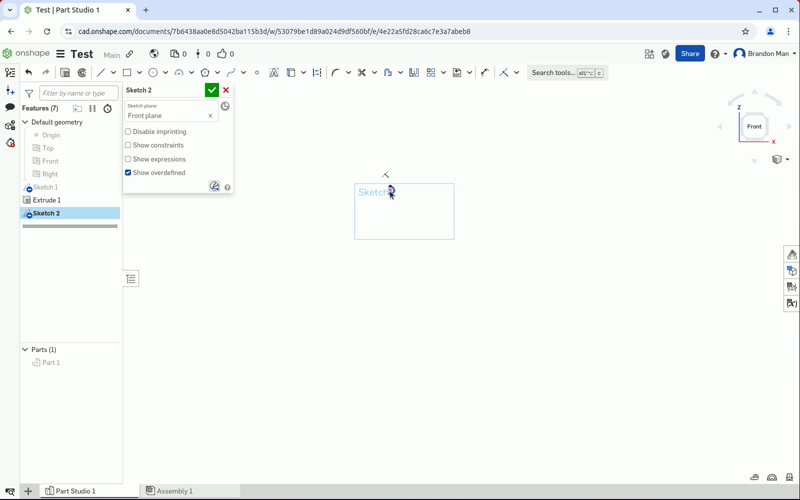
scroll(6)
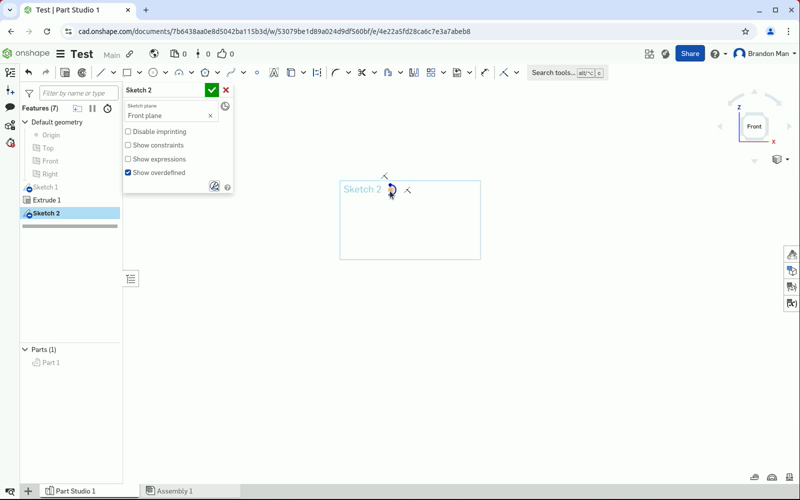
scroll(6)
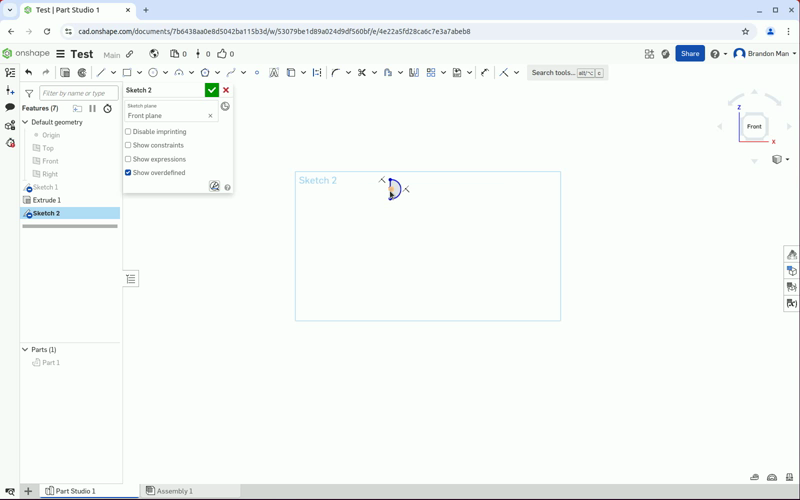
scroll(6)
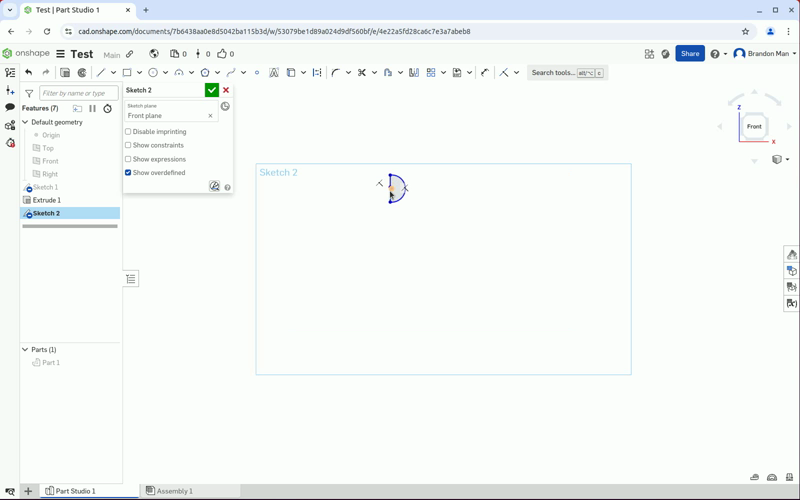
scroll(6)
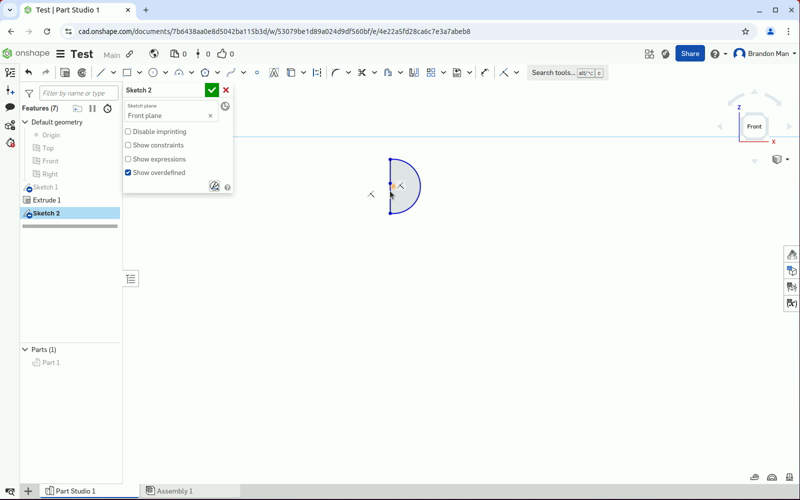
click(390, 190)
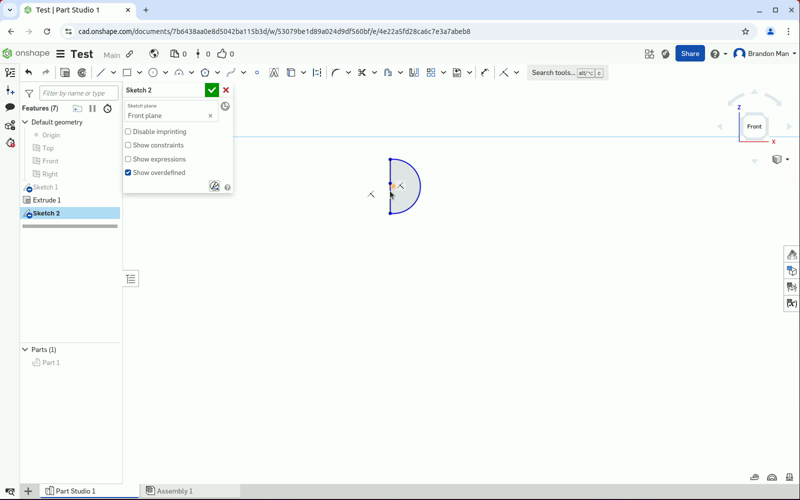
scroll(-6)
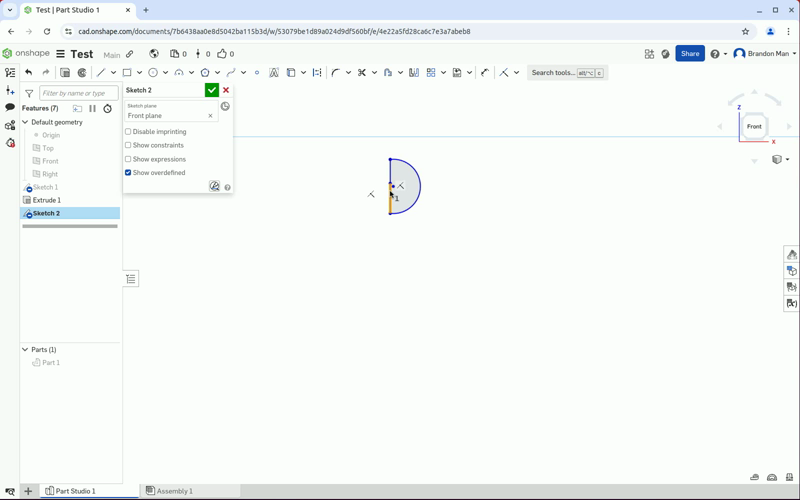
scroll(-6)
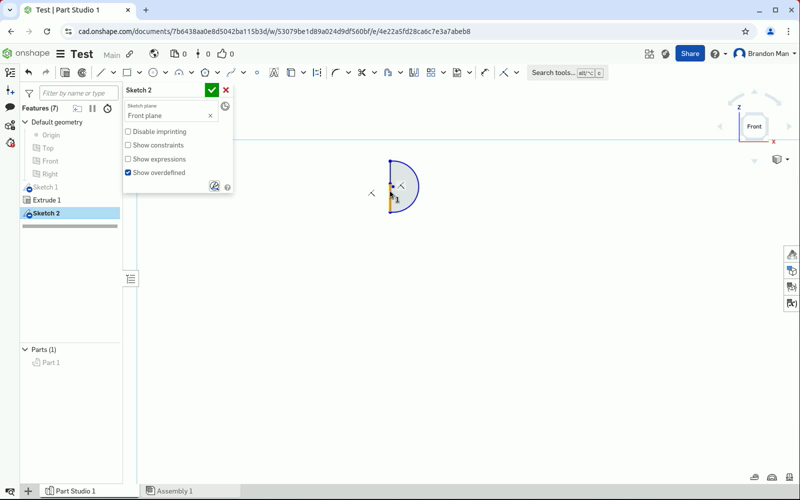
scroll(-6)
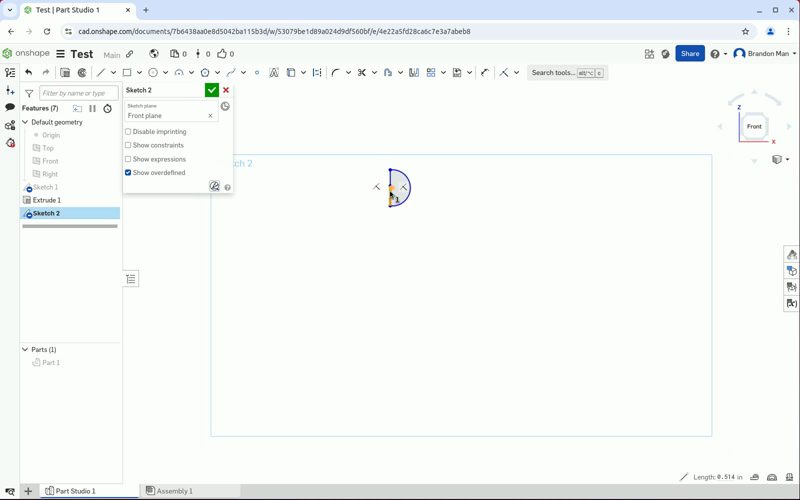
scroll(-6)
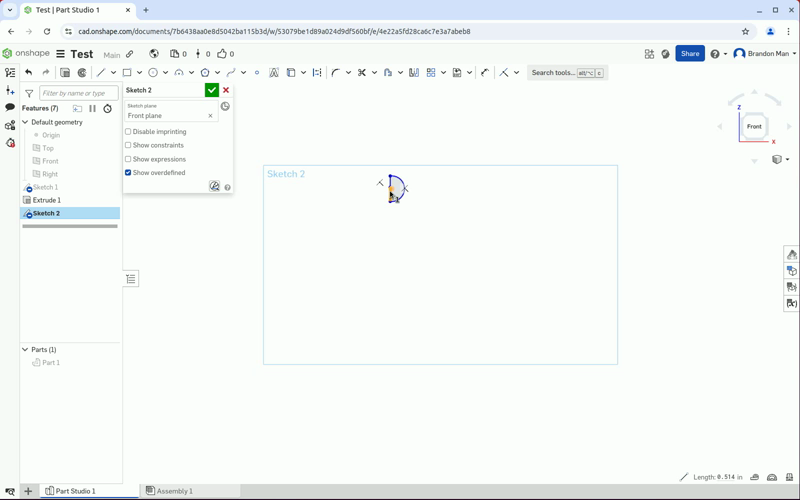
scroll(-6)
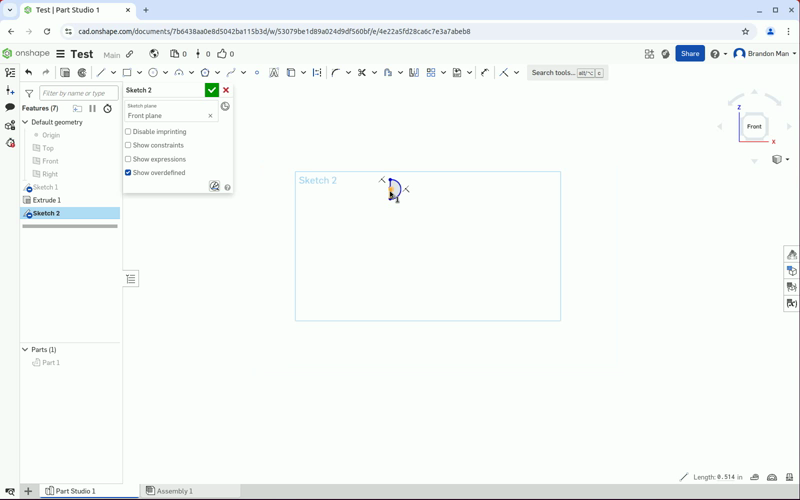
scroll(-6)
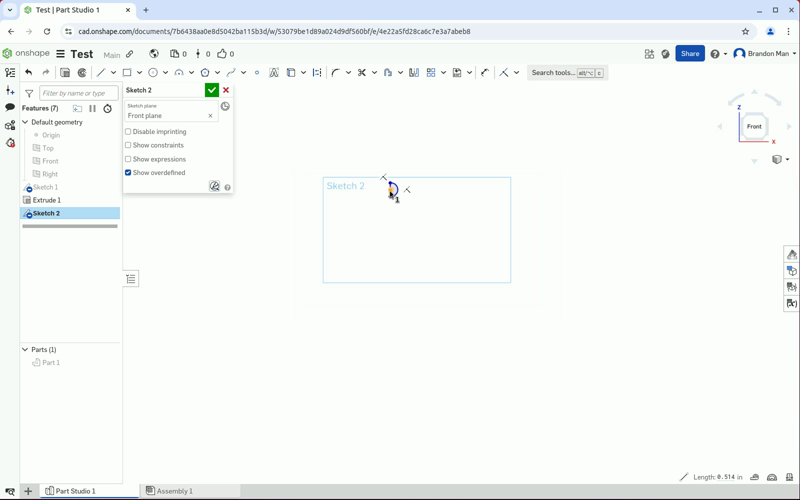
scroll(-6)
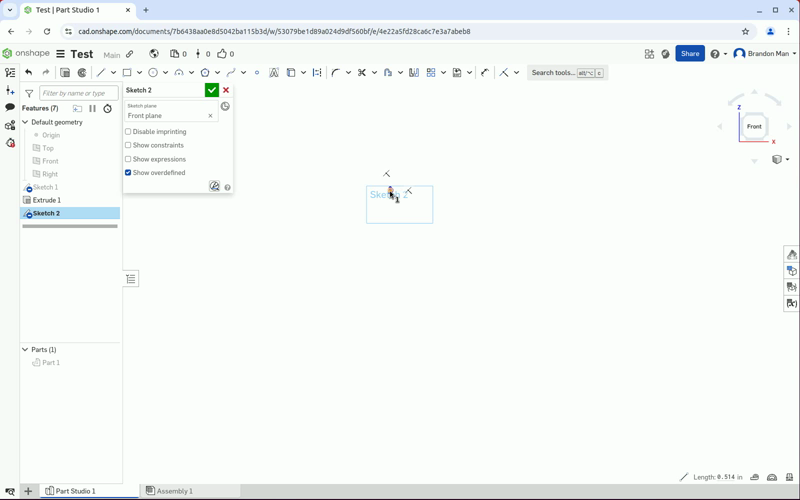
mouse_move(73, 352)
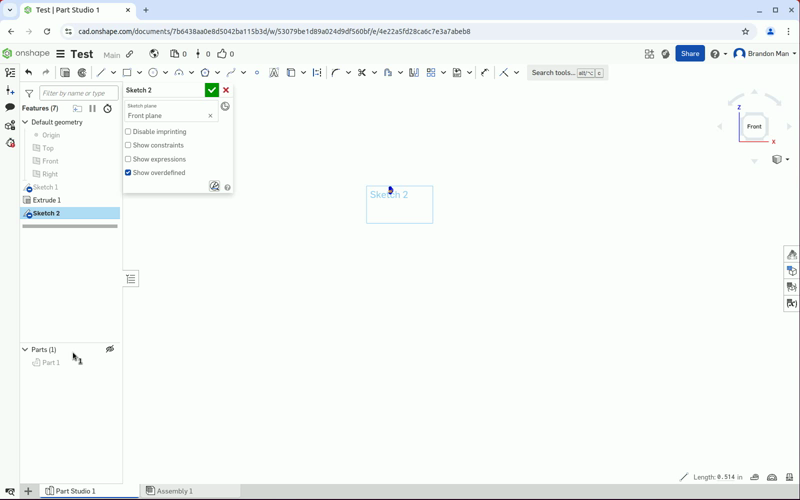
key(shift+y)
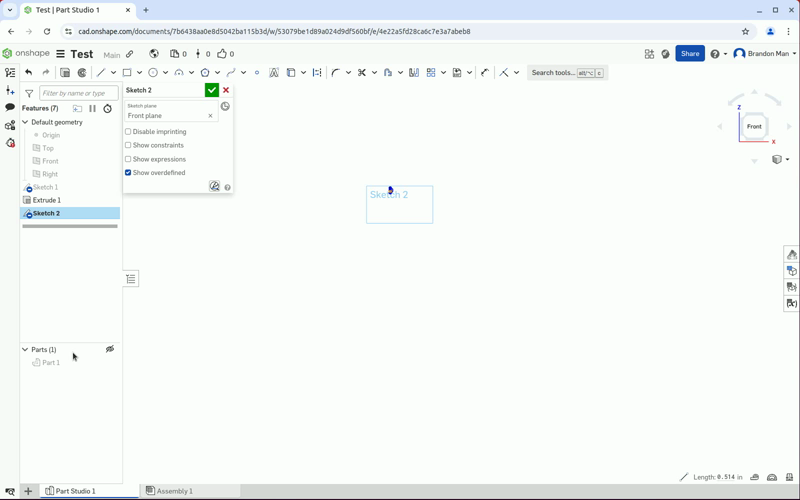
key(shift+e)
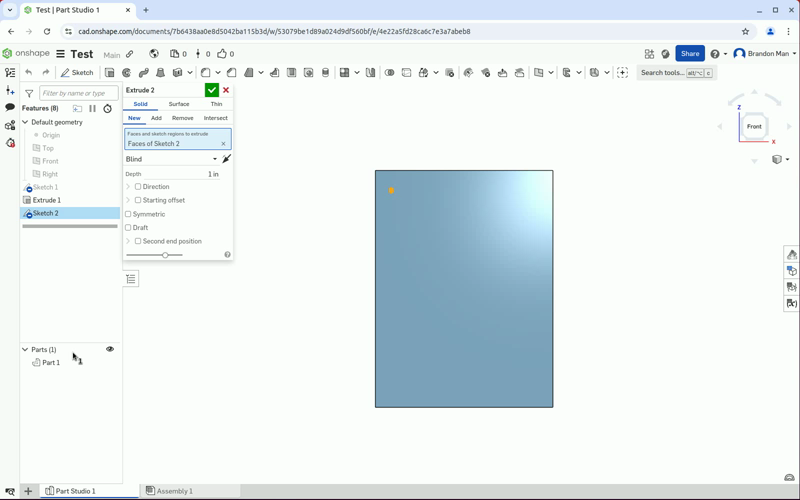
mouse_move(143, 106)
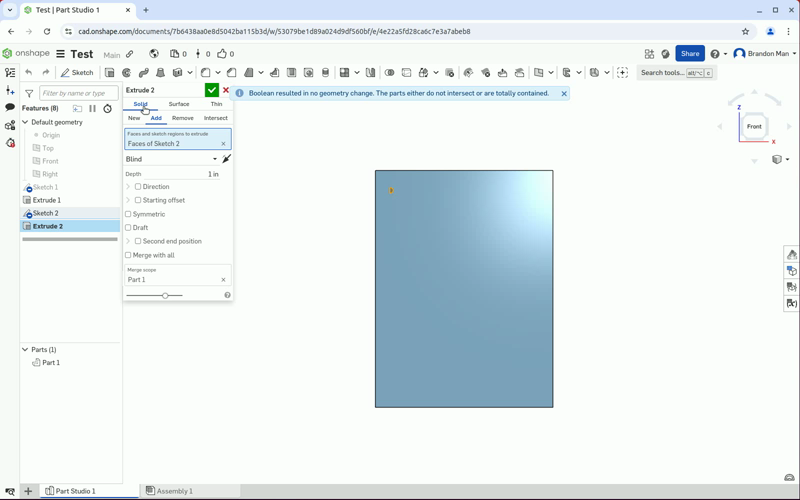
click(143, 106)
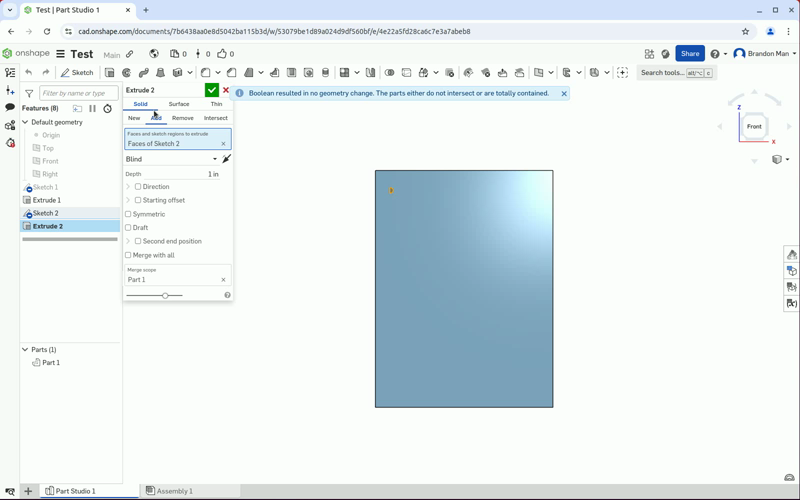
mouse_move(186, 120)
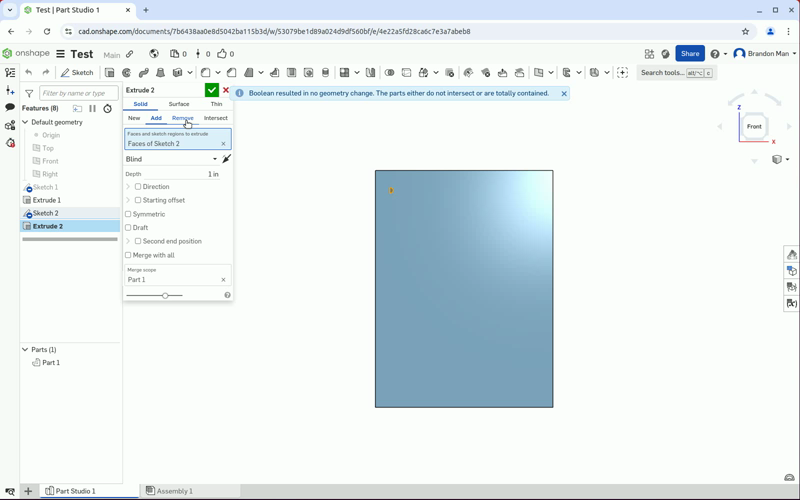
click(186, 120)
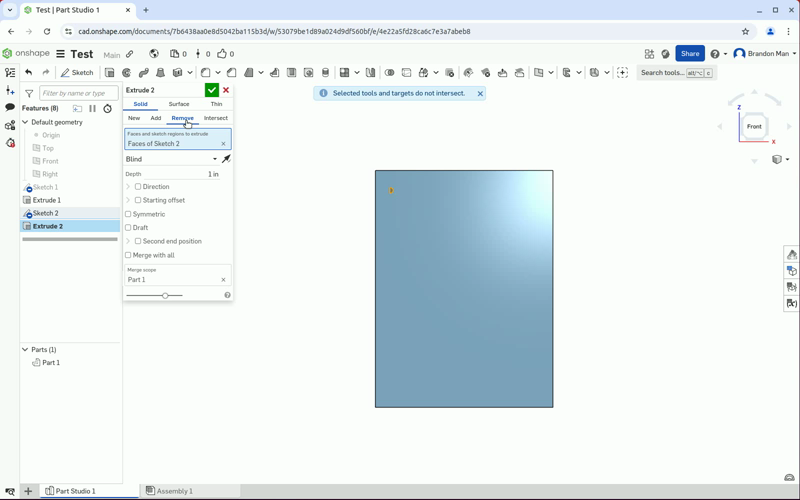
key(tab, 4)
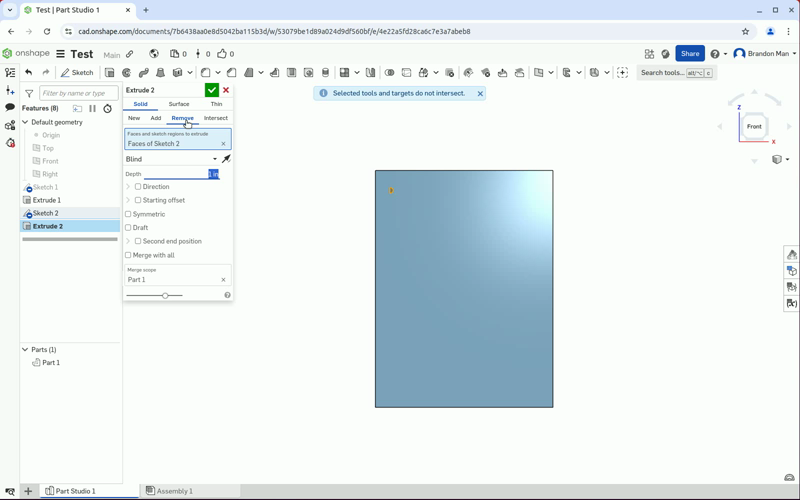
text(-5.777)
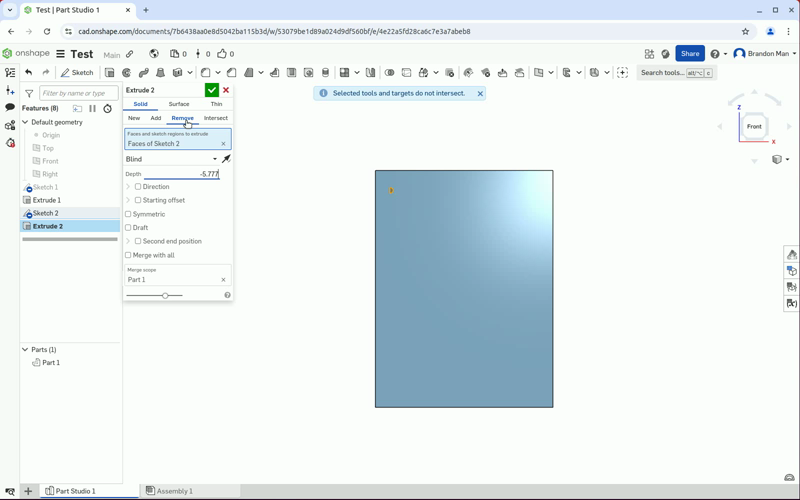
key(tab, 6)
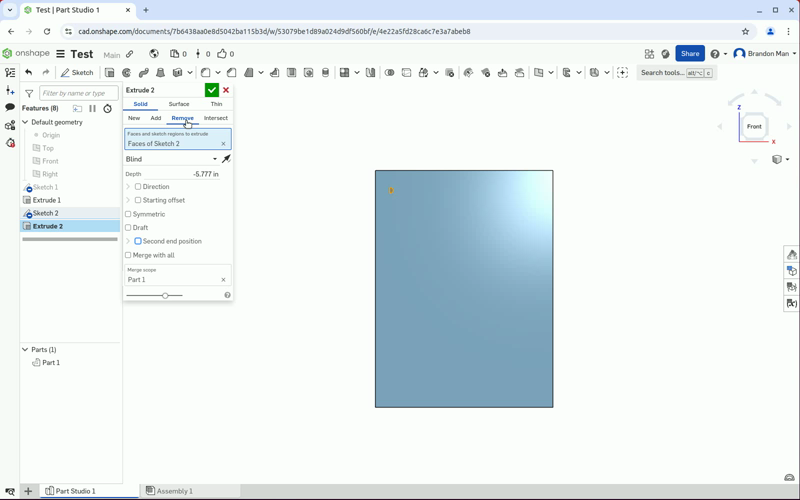
key(space)
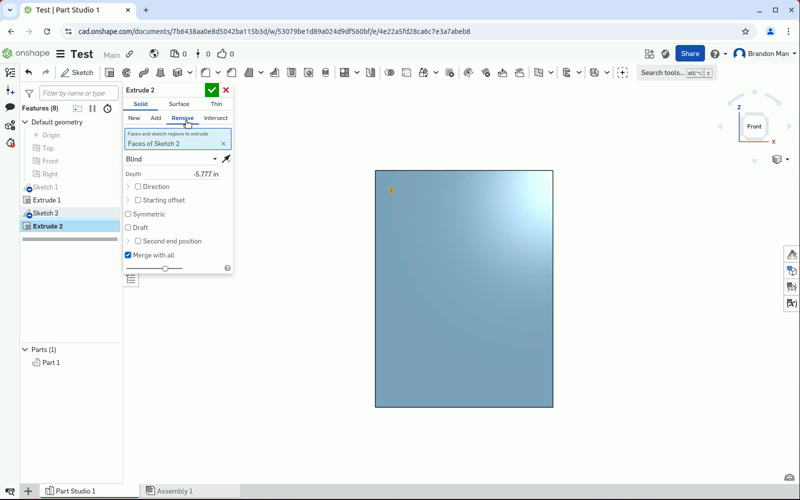
key(enter)
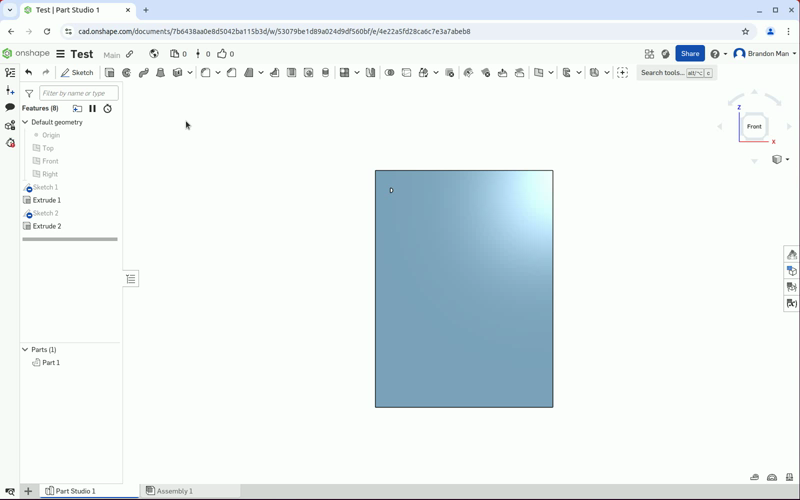
key(shift+h)
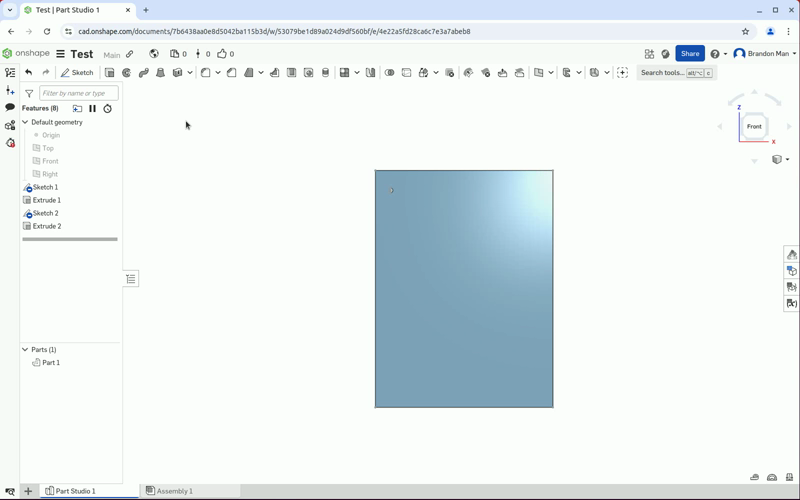
key(shift+h)
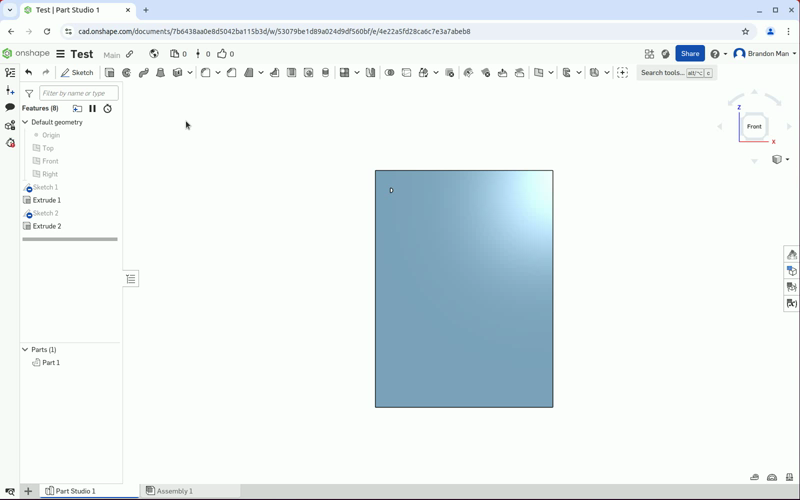
mouse_move(73, 189)
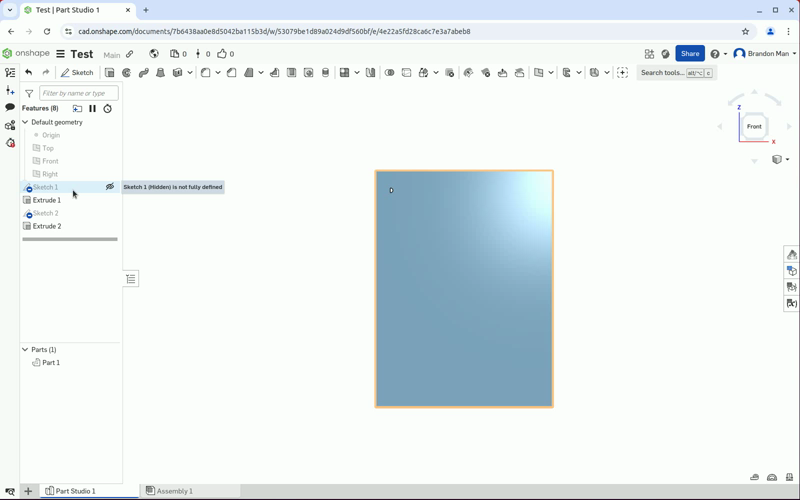
click(73, 189)
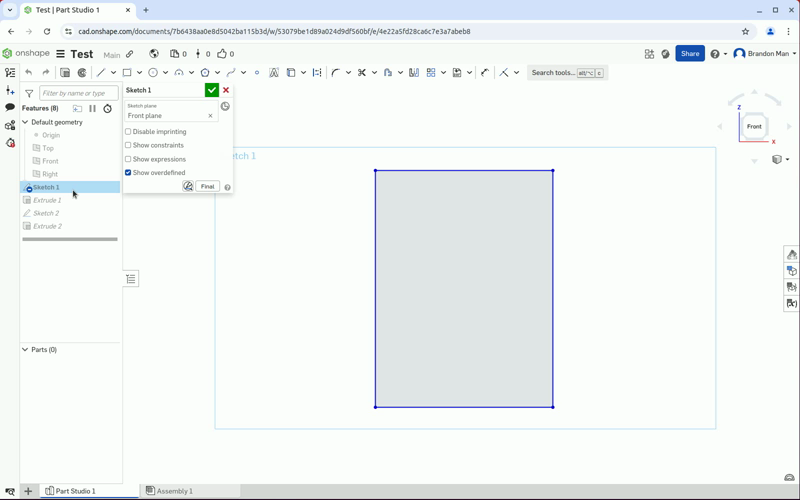
mouse_move(229, 92)
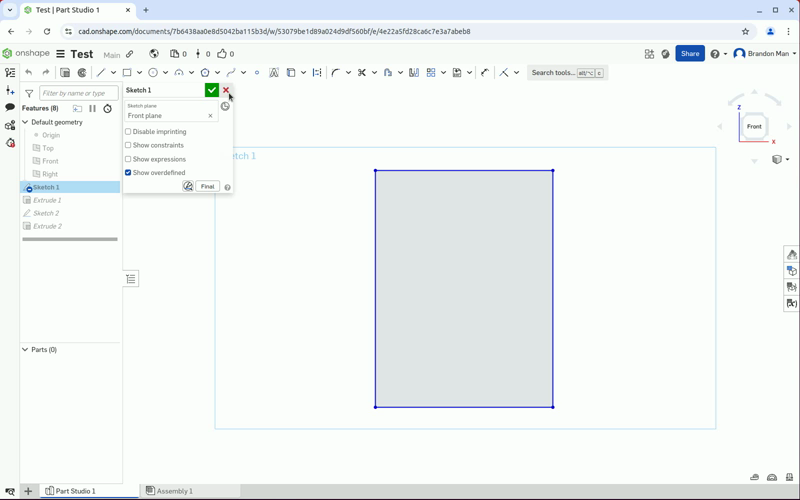
click(229, 92)
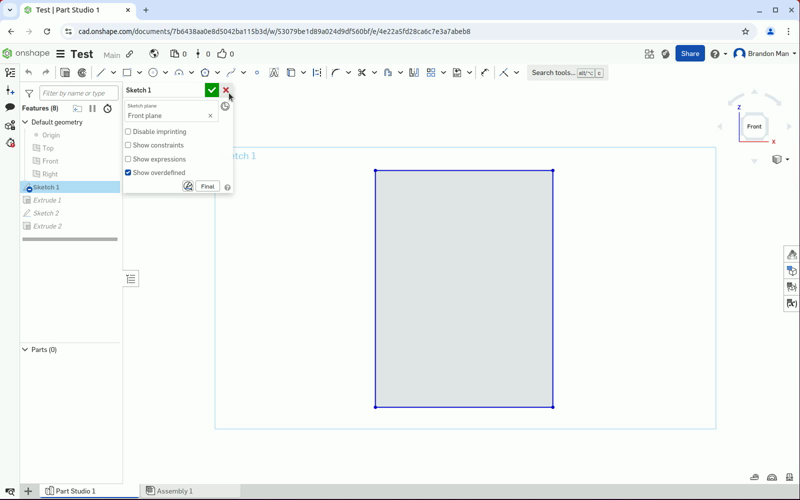
key(shift+s)
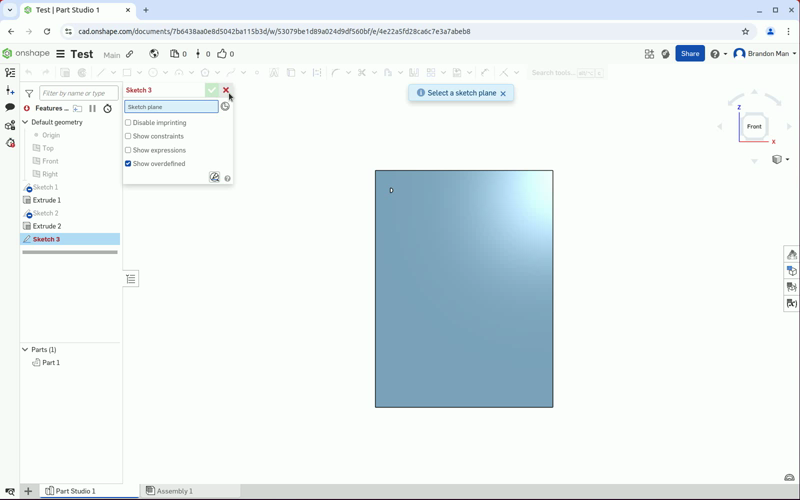
mouse_move(73, 163)
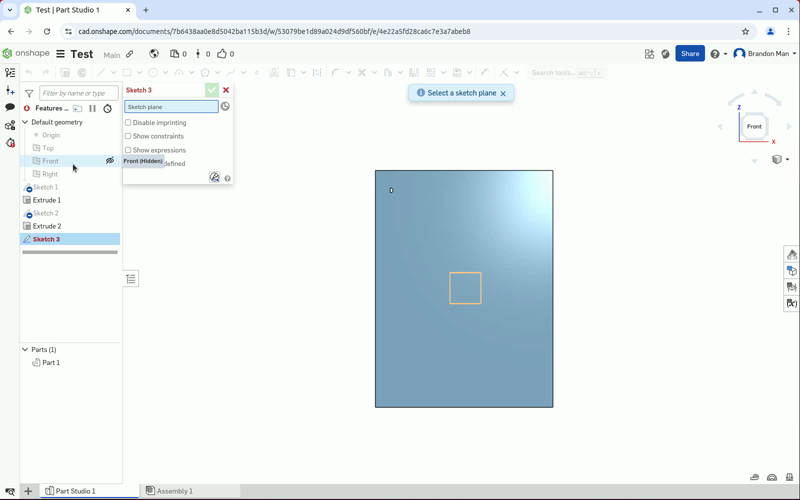
click(73, 163)
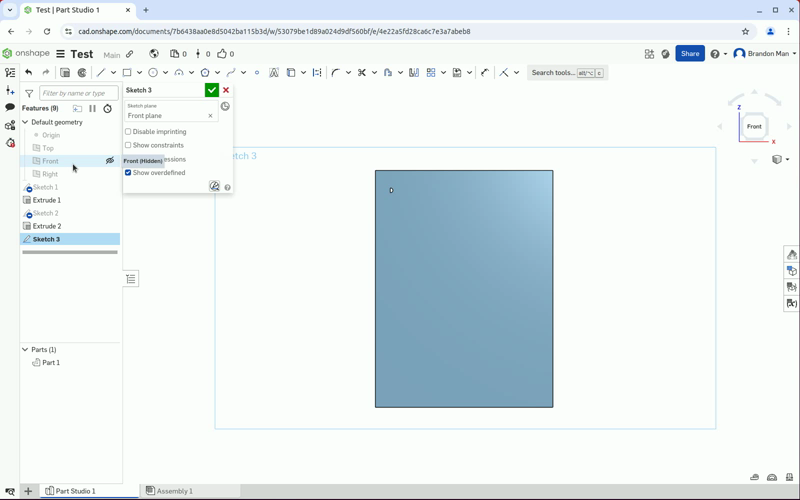
mouse_move(73, 352)
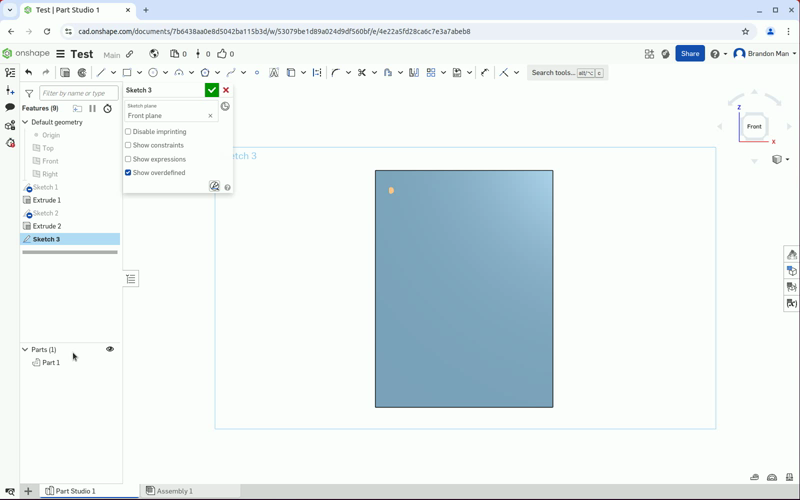
key(y)
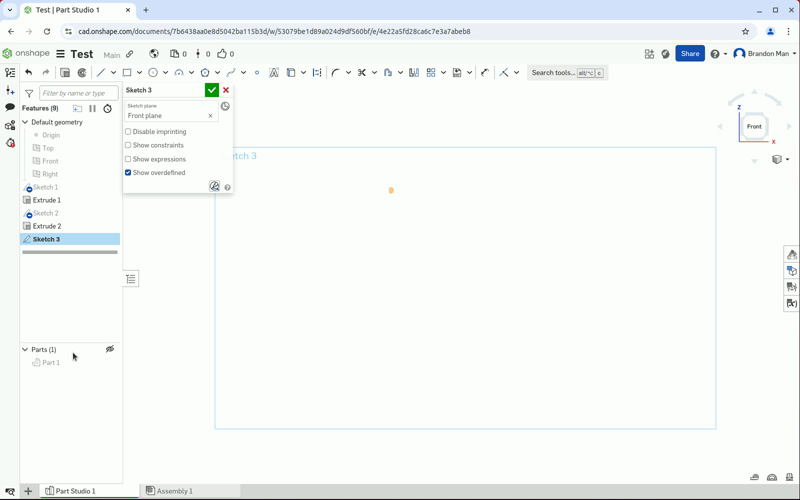
key(a)
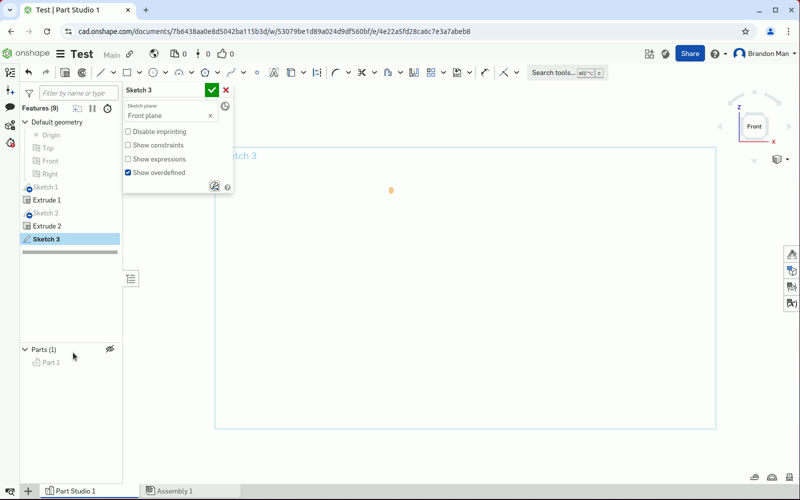
key_down(shift)
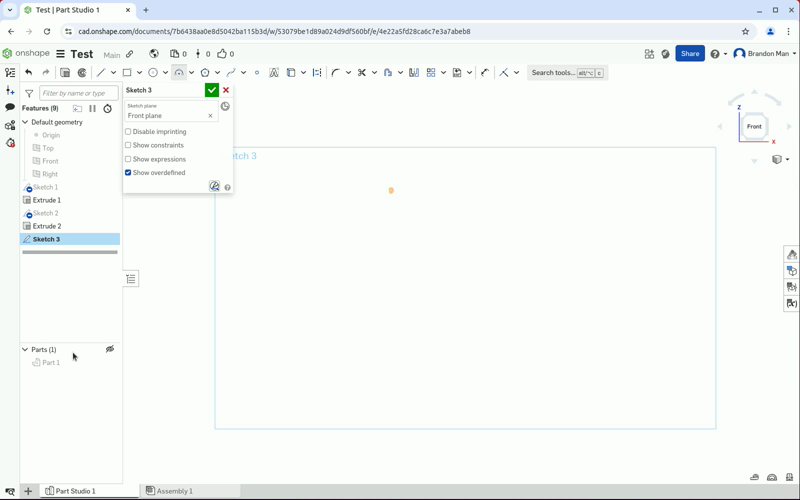
mouse_move(390, 192)
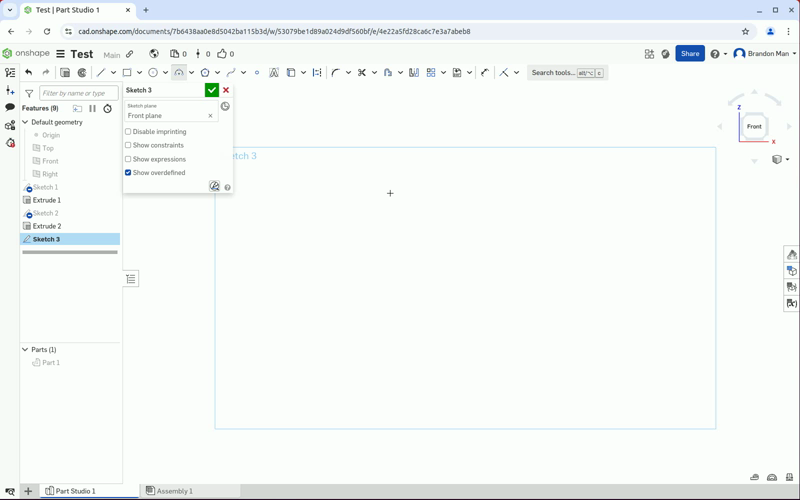
click(390, 192)
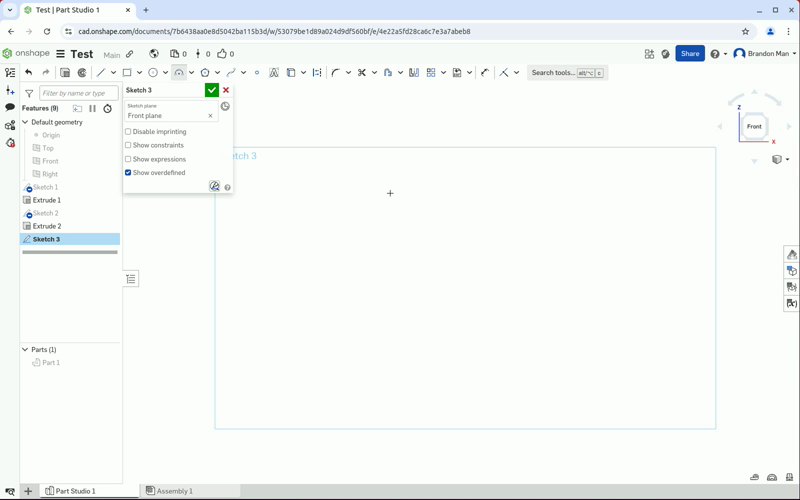
key_up(shift)
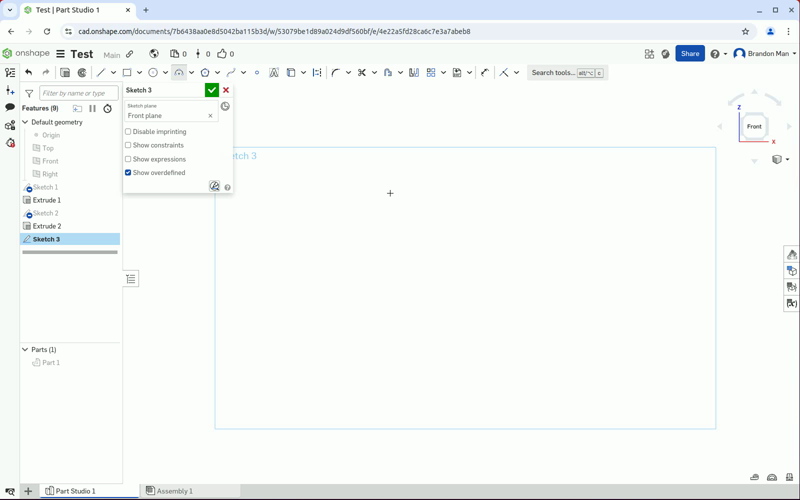
key_down(shift)
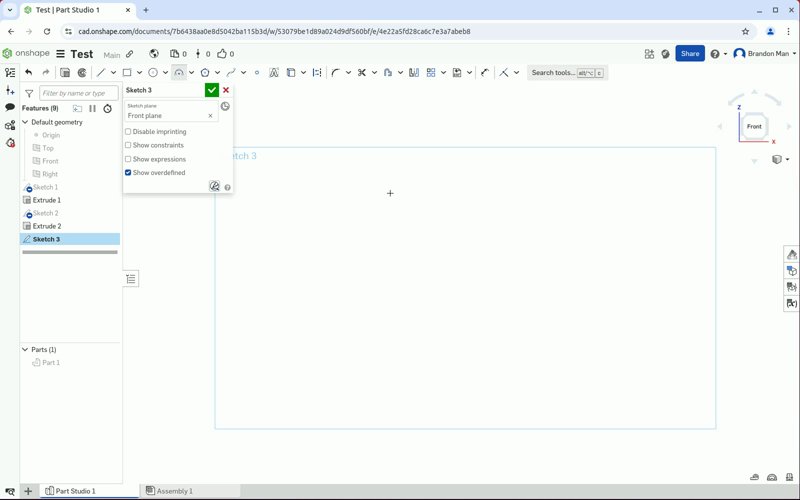
mouse_move(390, 188)
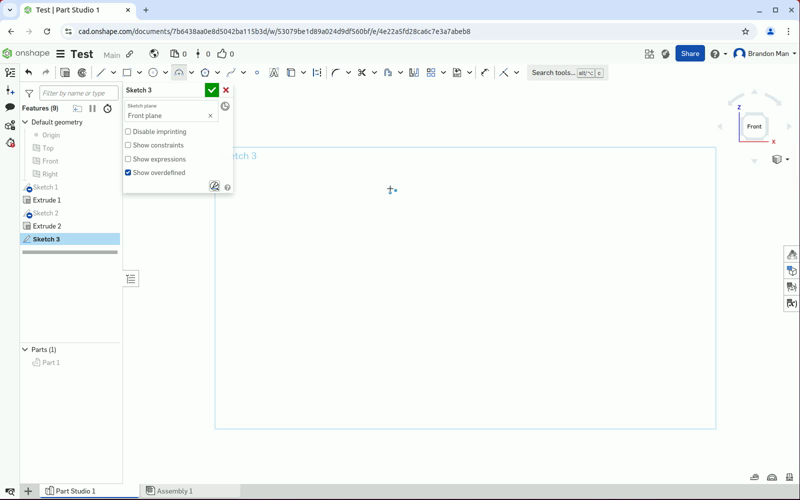
scroll(6)
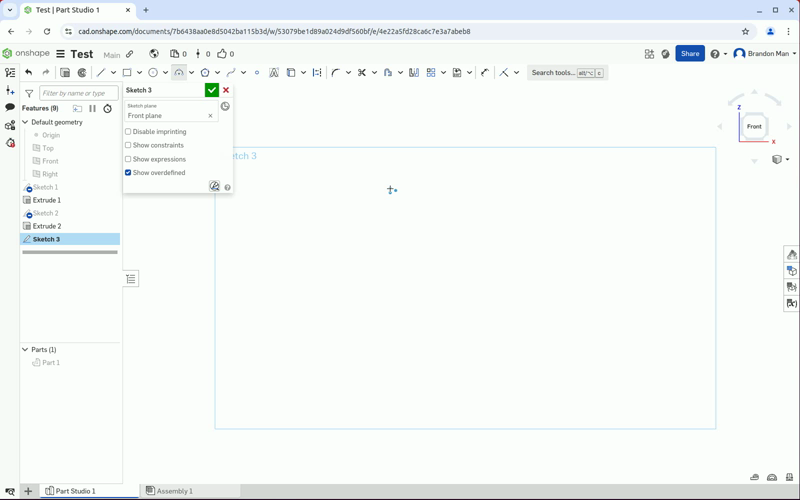
scroll(6)
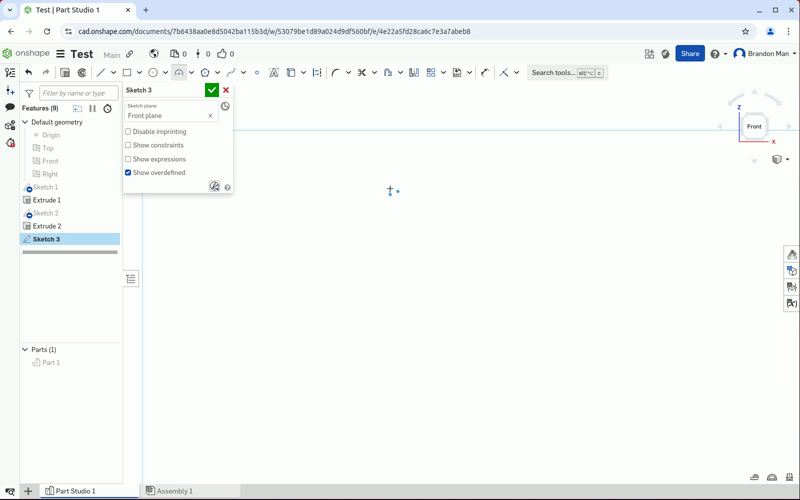
scroll(6)
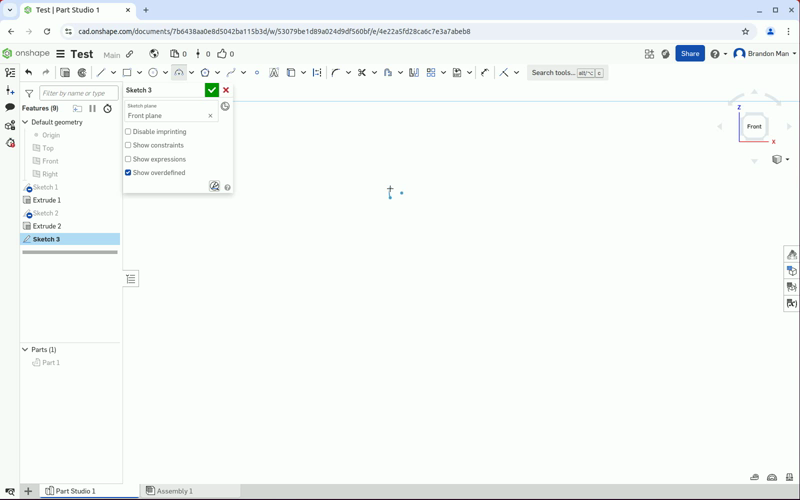
scroll(6)
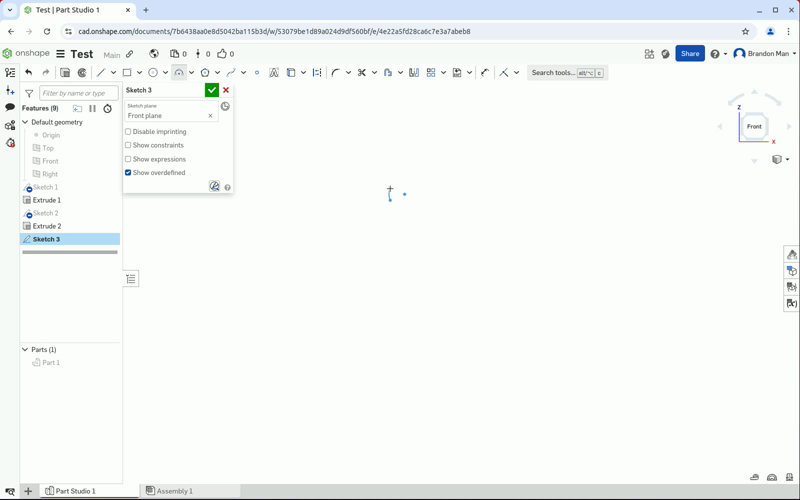
scroll(6)
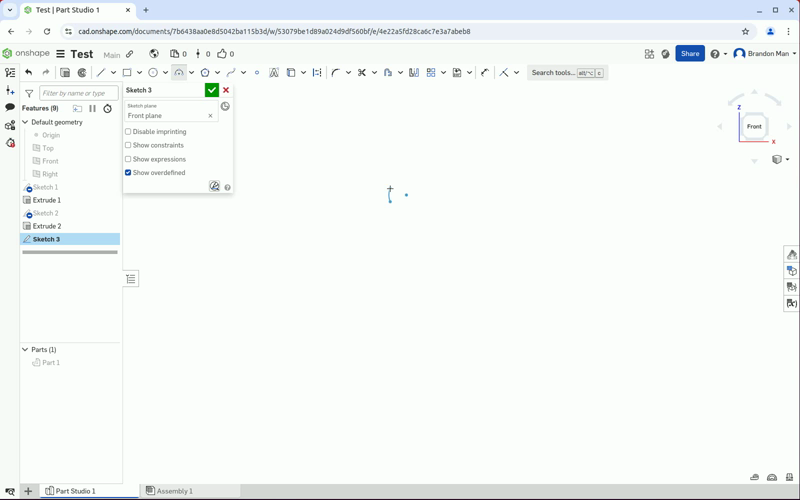
scroll(6)
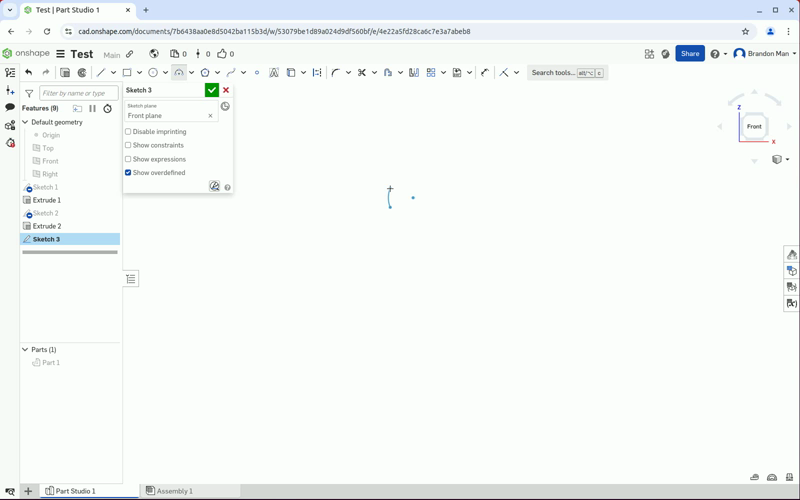
scroll(6)
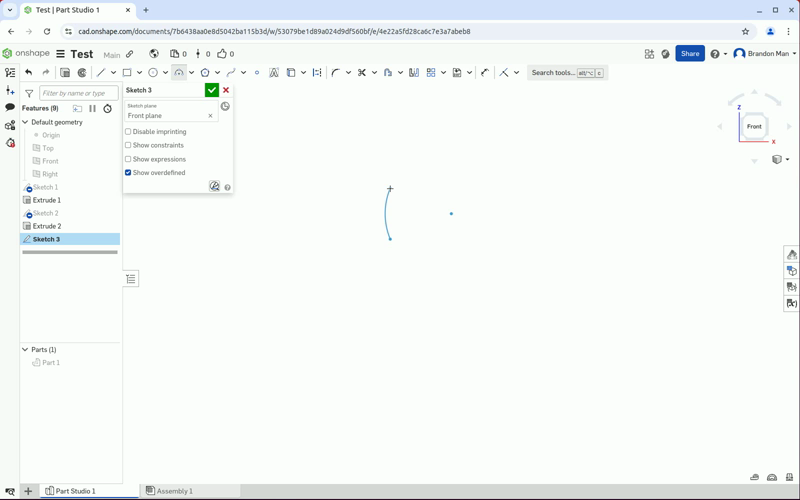
click(390, 188)
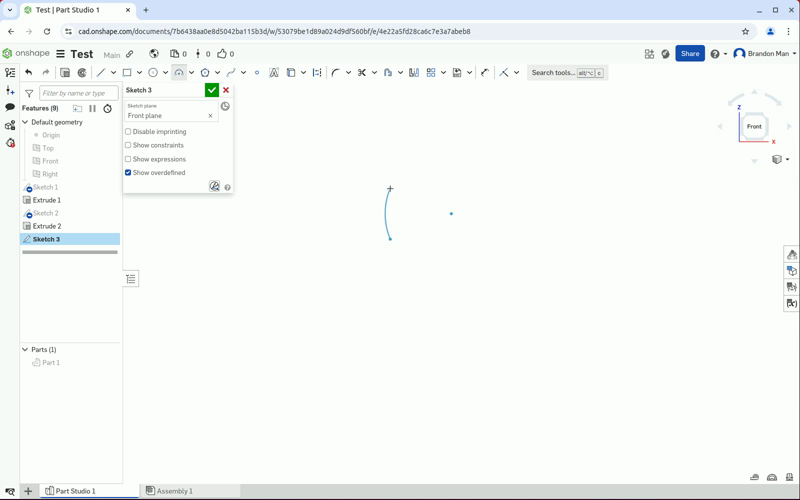
scroll(-6)
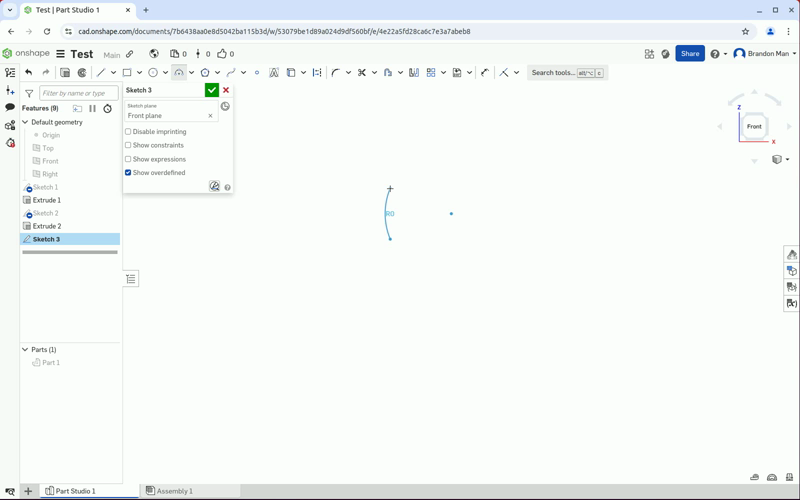
scroll(-6)
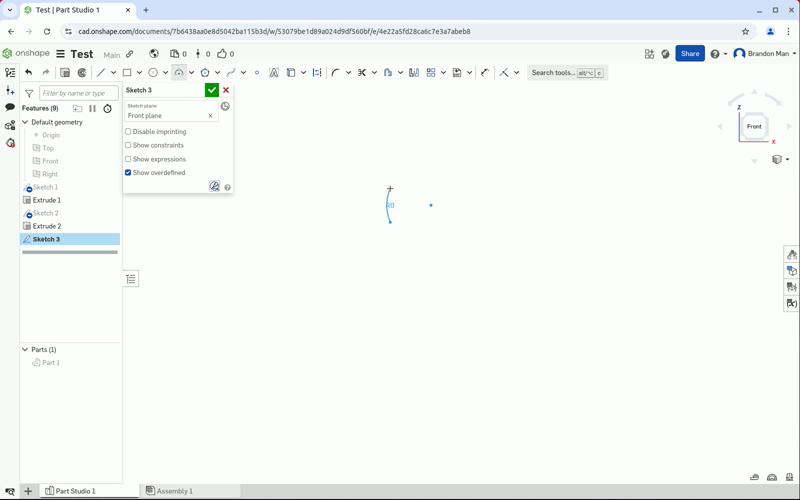
scroll(-6)
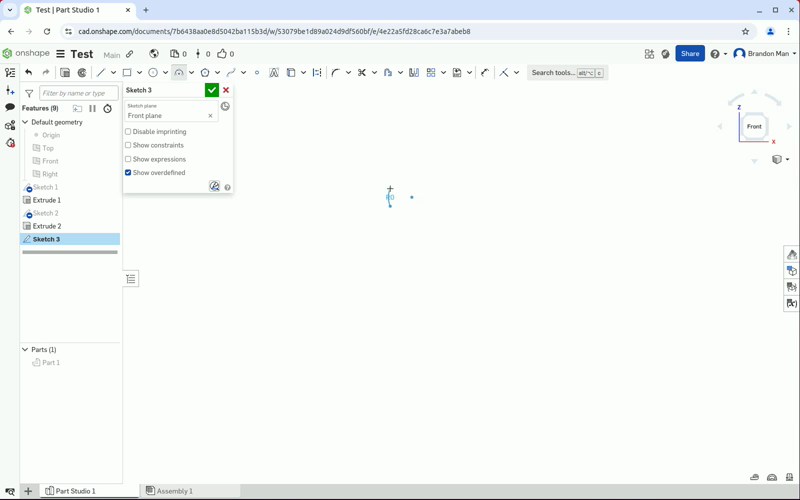
scroll(-6)
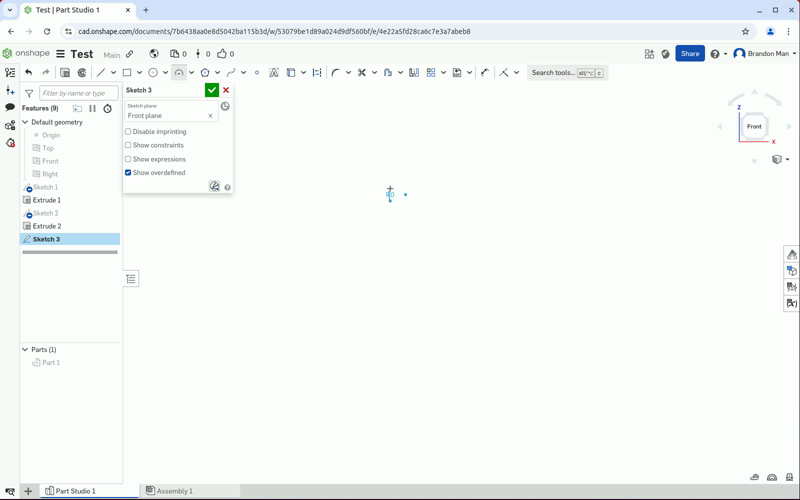
scroll(-6)
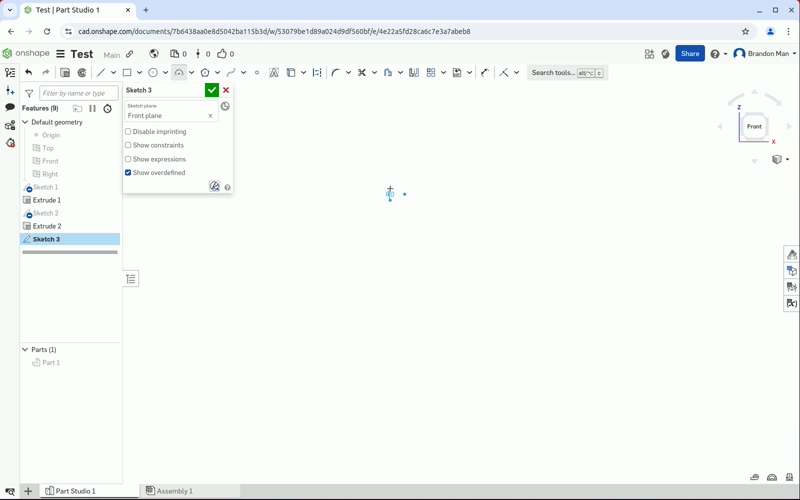
scroll(-6)
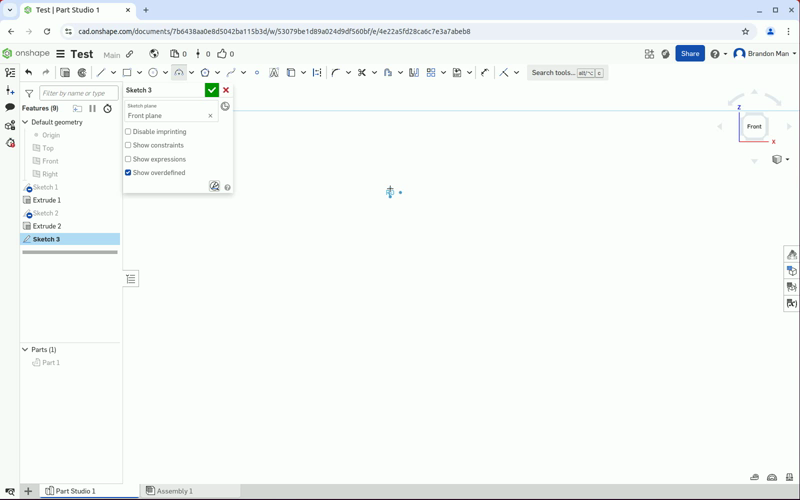
scroll(-6)
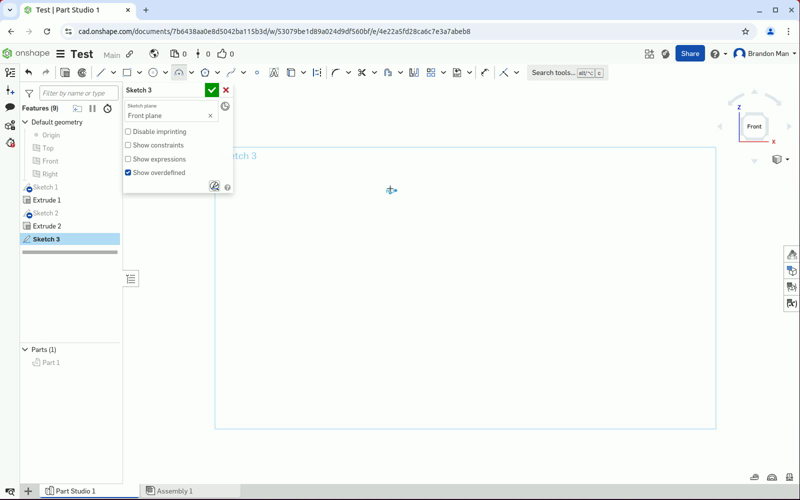
mouse_move(392, 190)
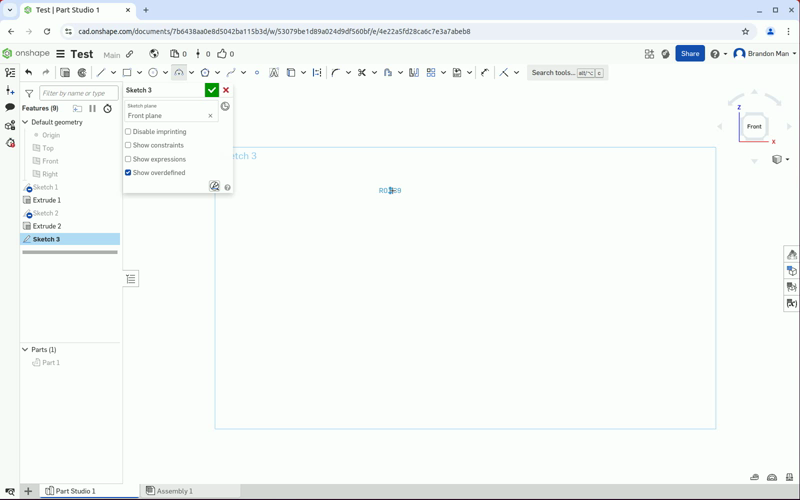
scroll(6)
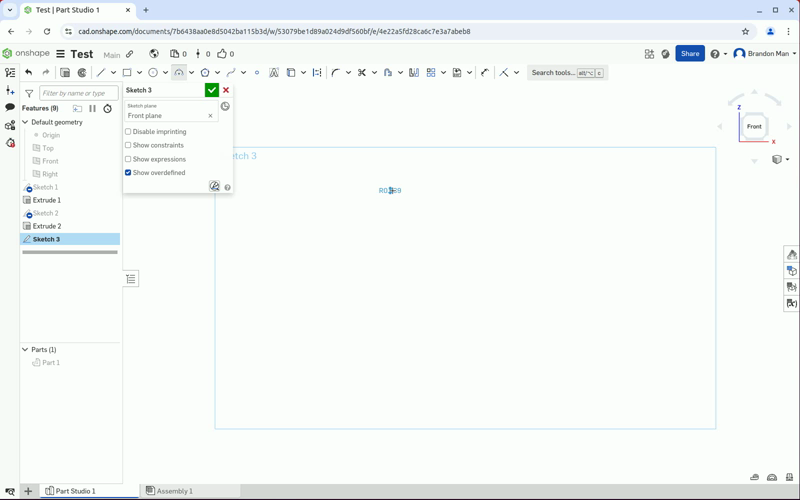
scroll(6)
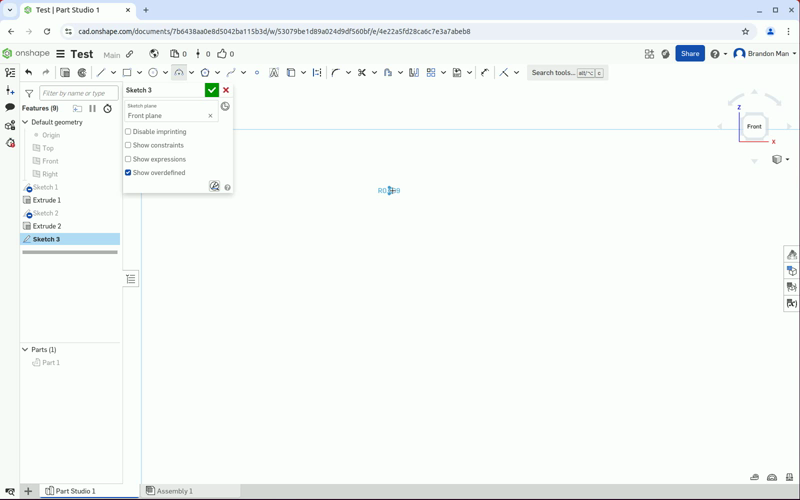
scroll(6)
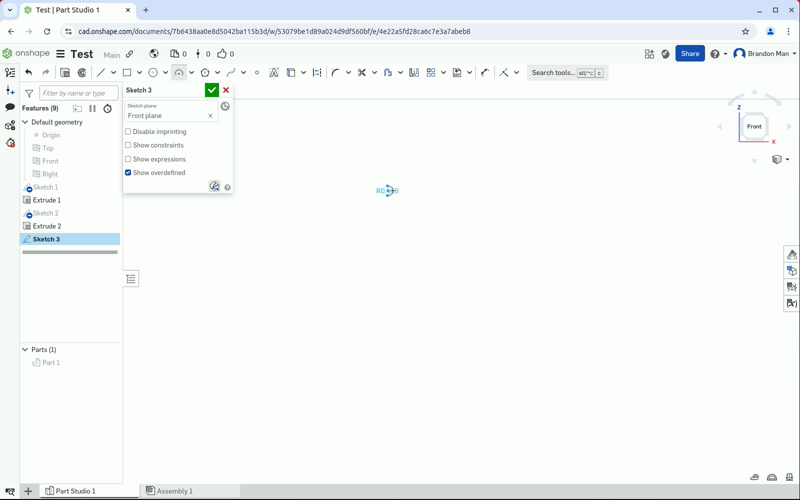
scroll(6)
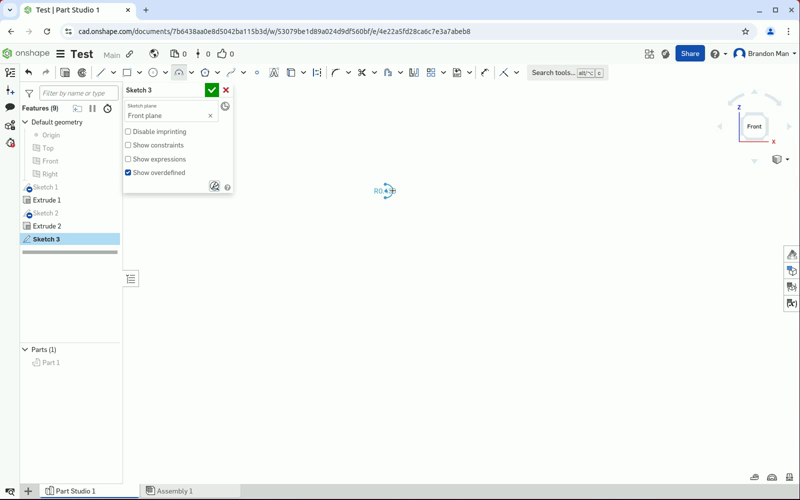
scroll(6)
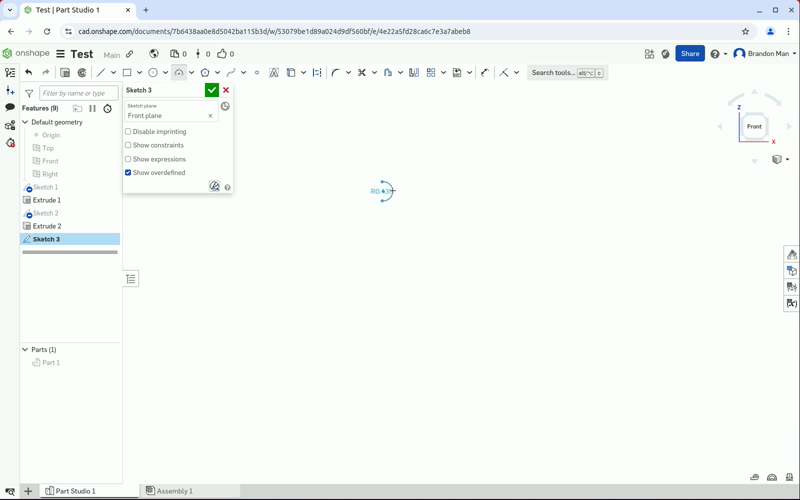
scroll(6)
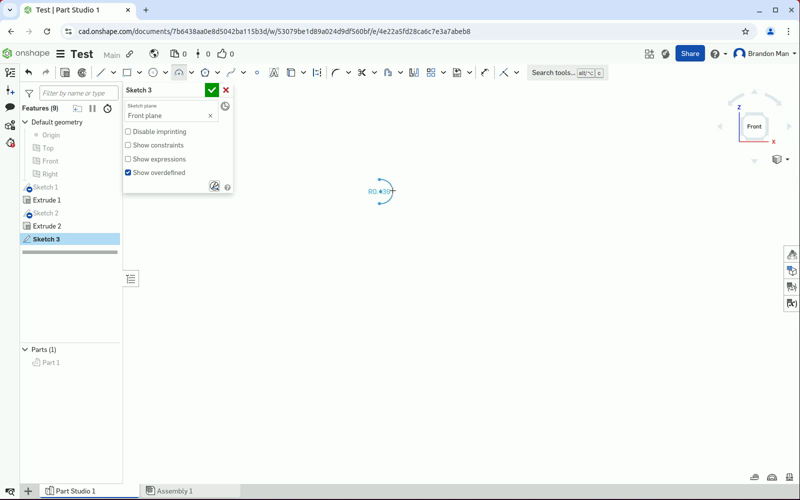
scroll(6)
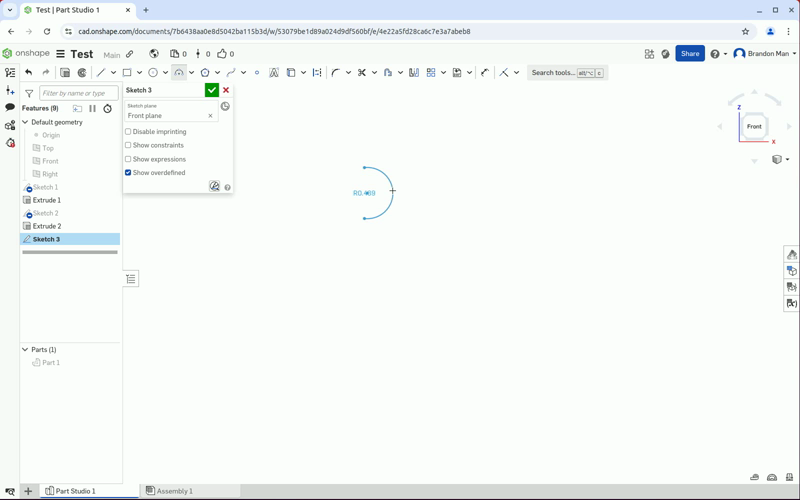
click(392, 190)
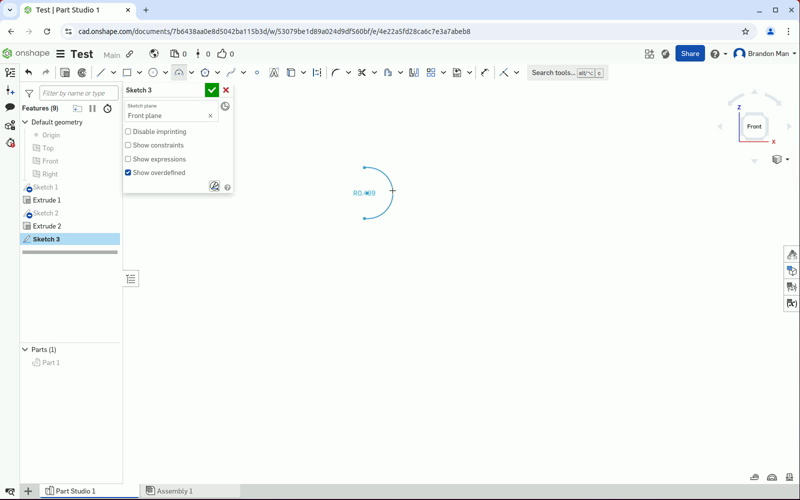
scroll(-6)
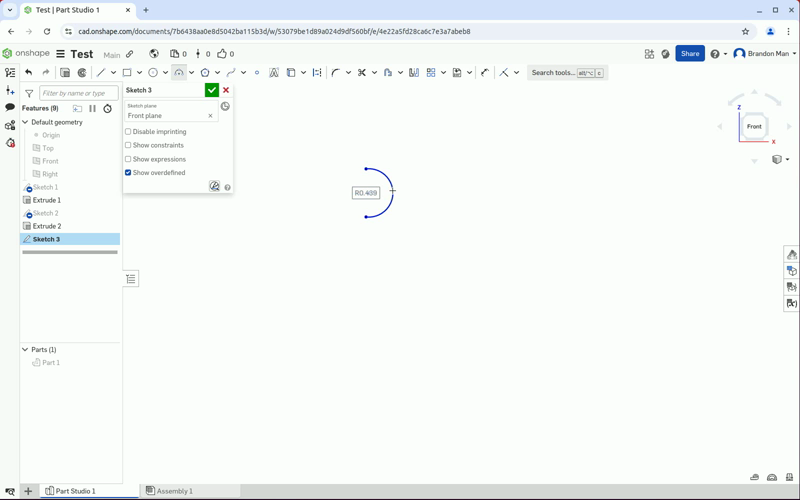
scroll(-6)
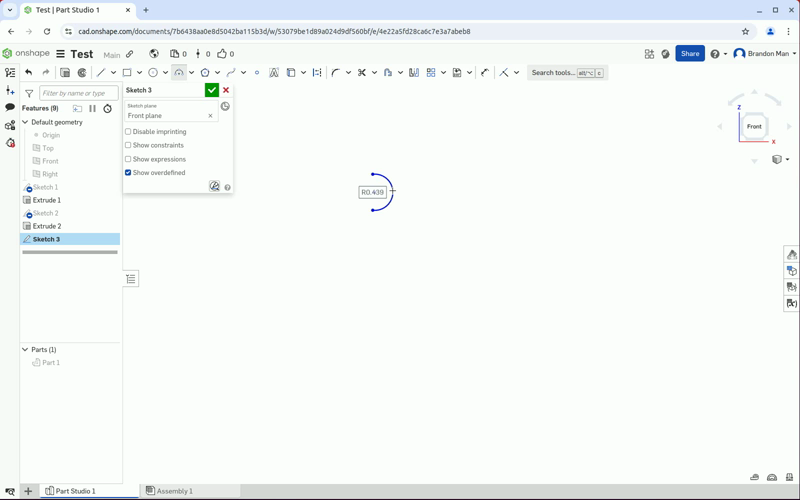
scroll(-6)
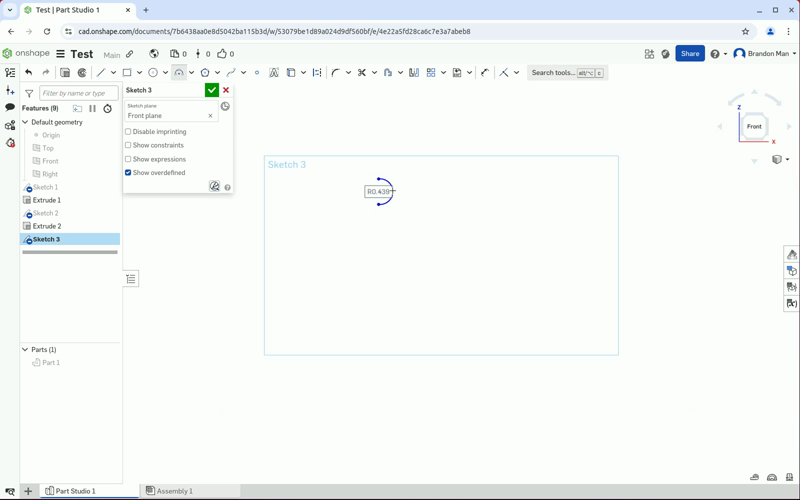
scroll(-6)
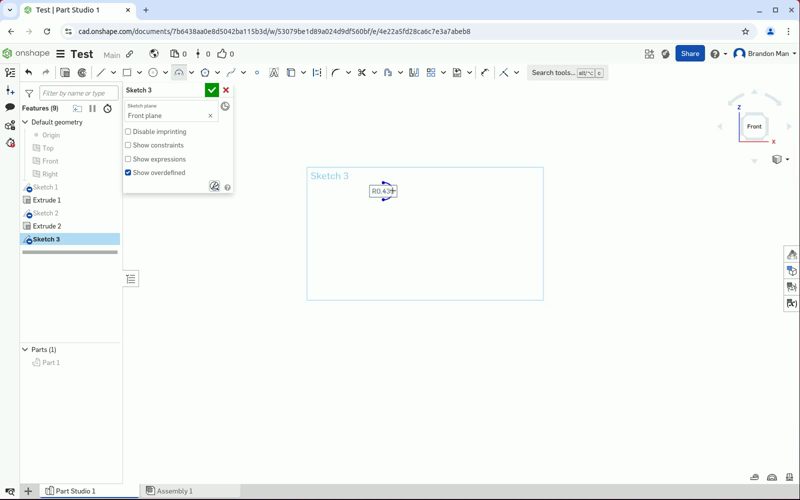
scroll(-6)
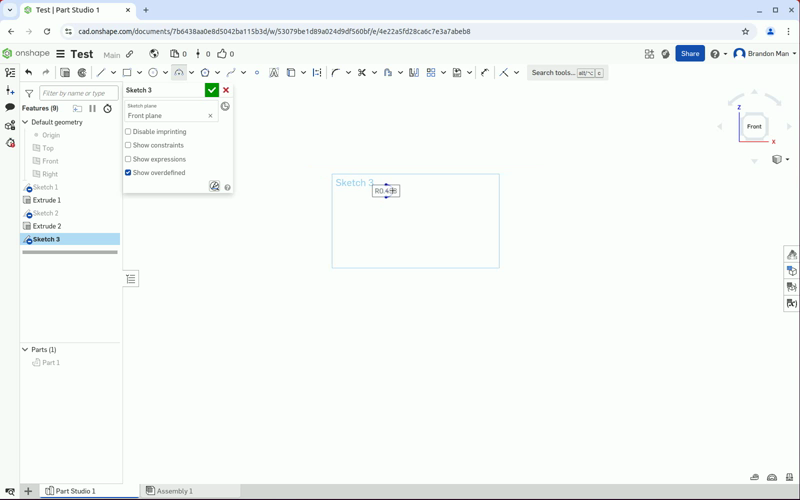
scroll(-6)
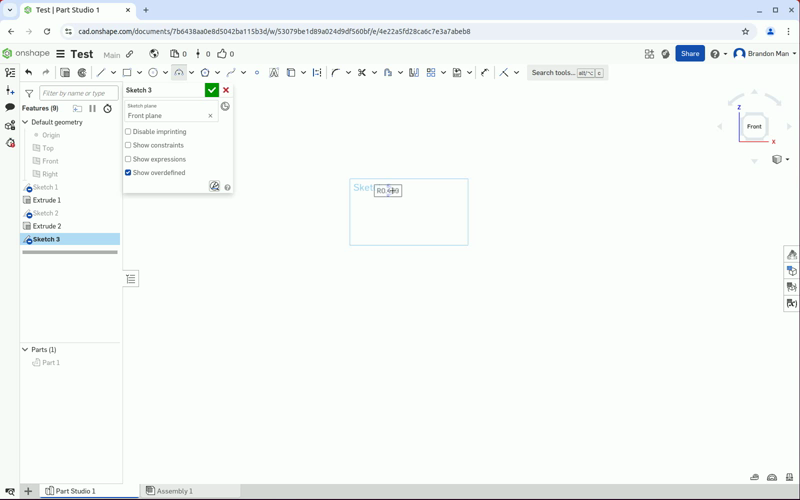
scroll(-6)
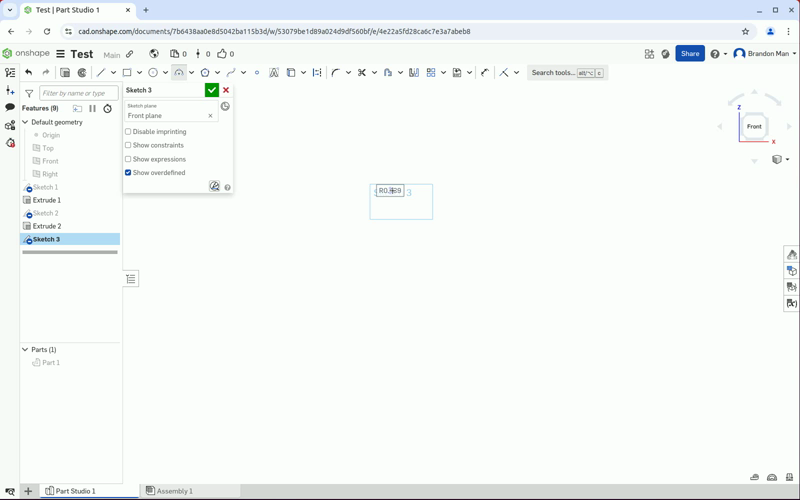
key_up(shift)
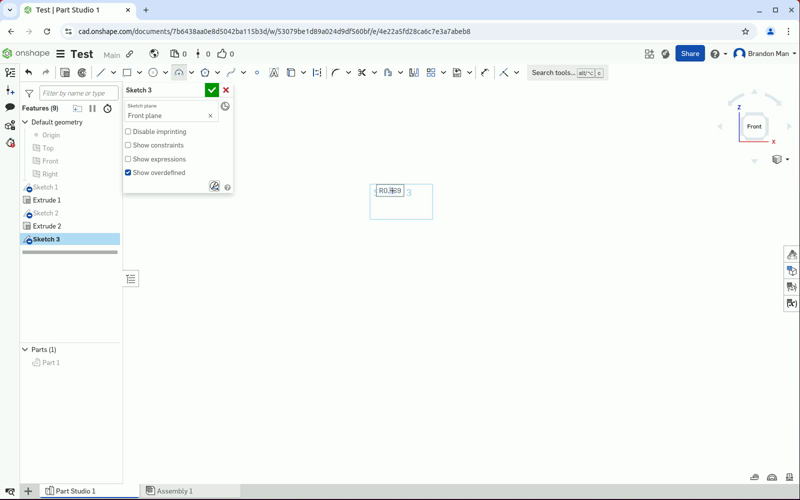
key(esc)
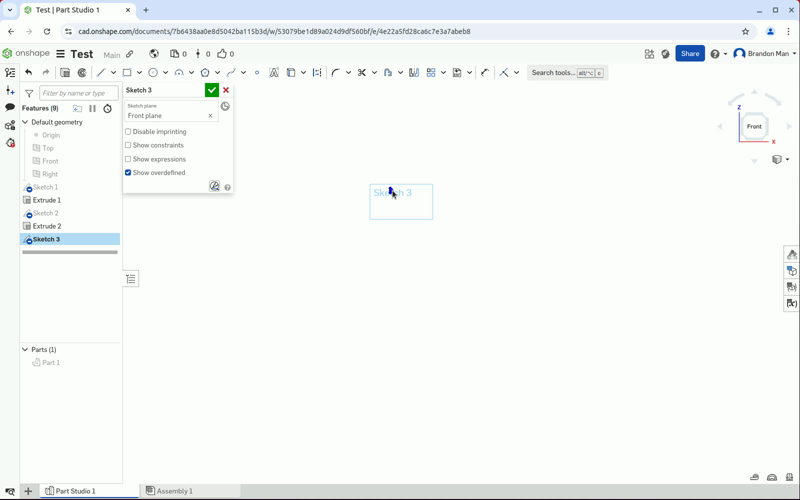
key(l)
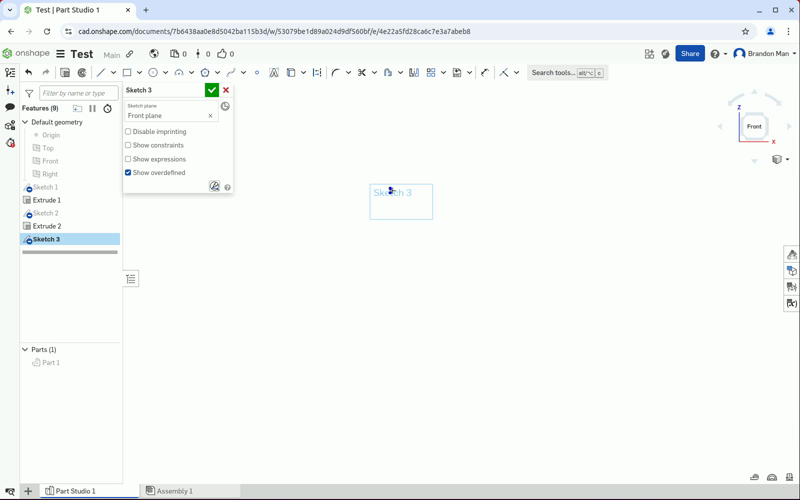
mouse_move(390, 188)
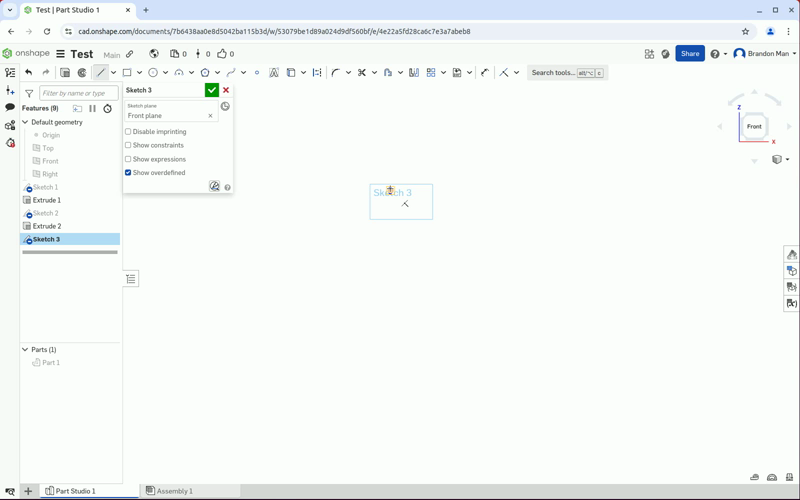
scroll(6)
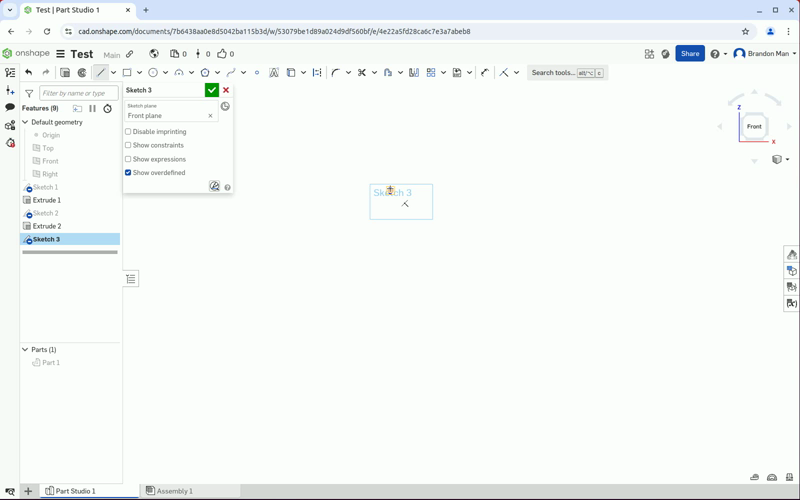
scroll(6)
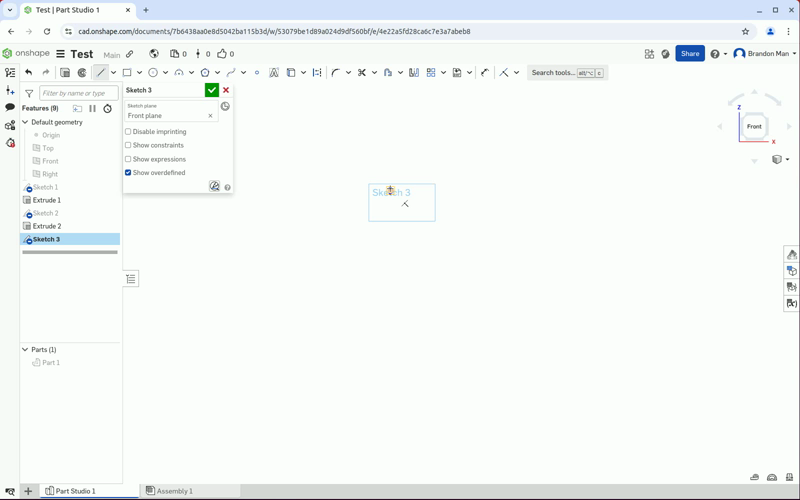
scroll(6)
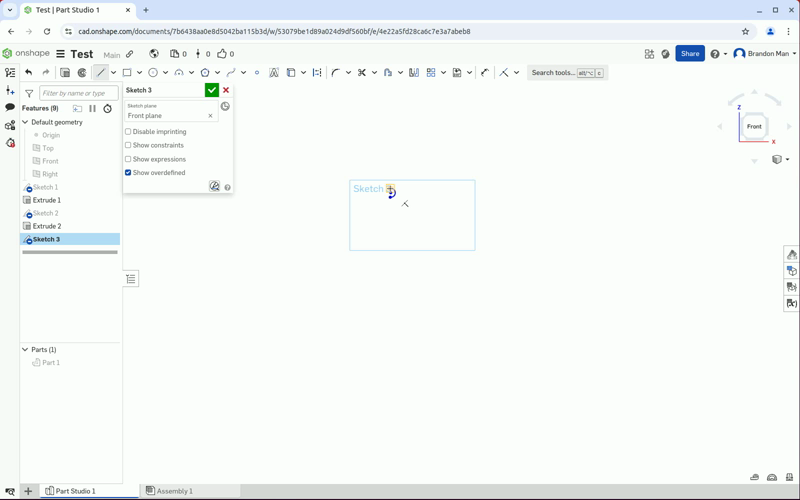
scroll(6)
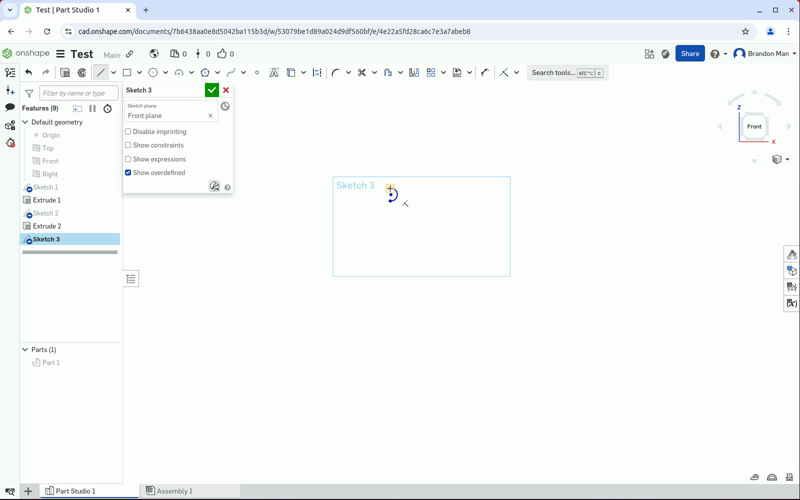
scroll(6)
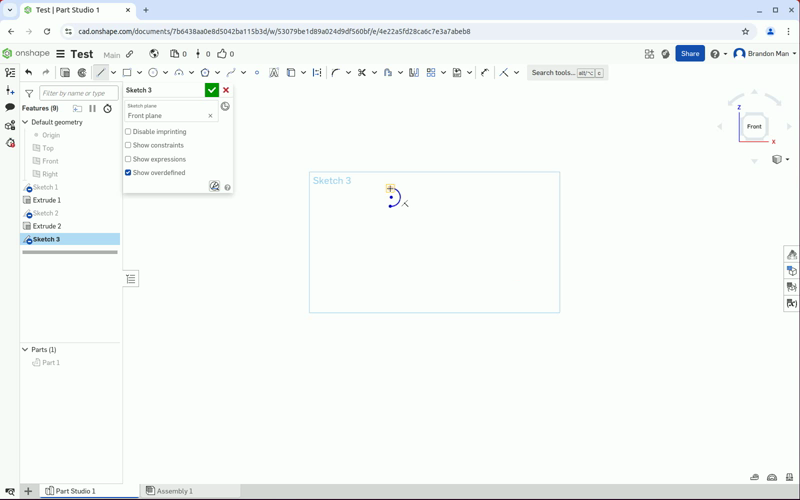
scroll(6)
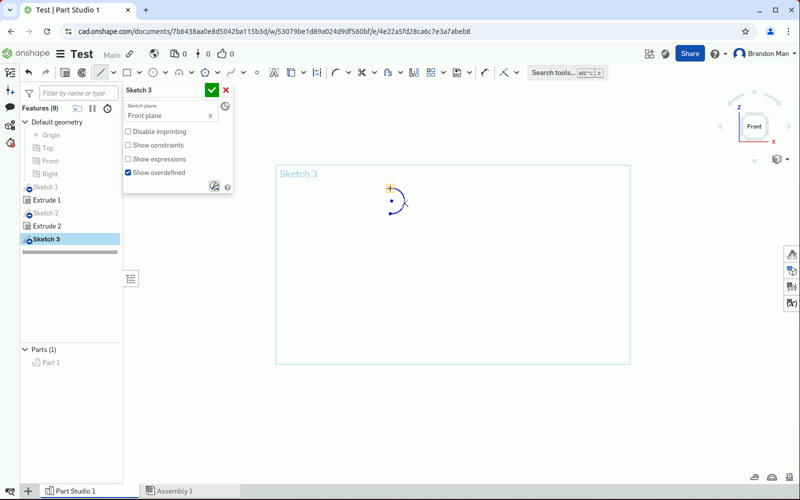
scroll(6)
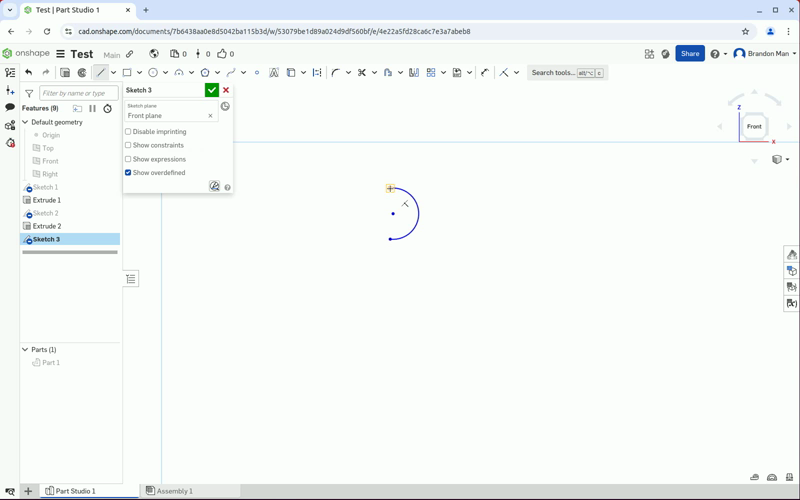
click(390, 188)
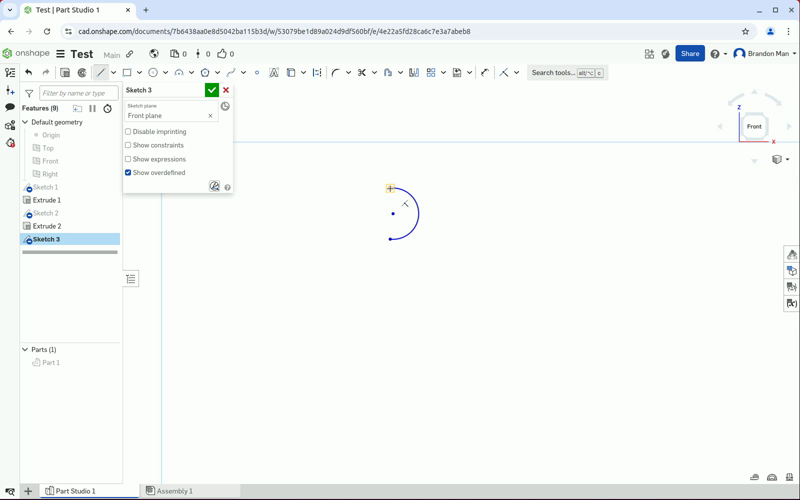
scroll(-6)
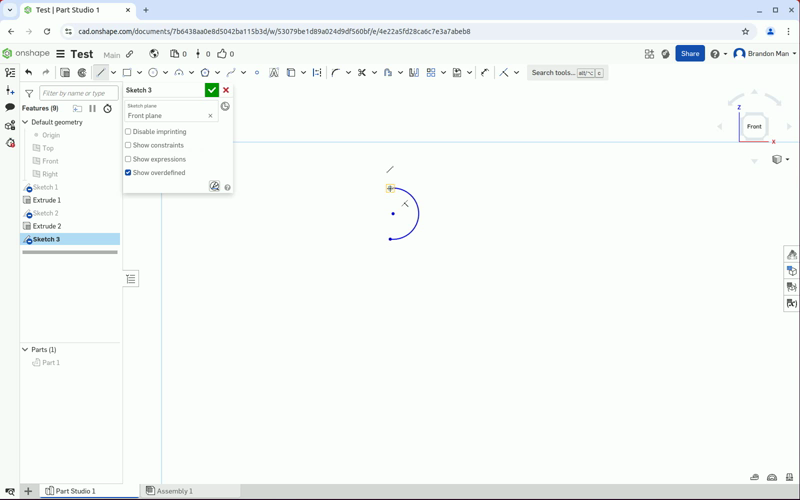
scroll(-6)
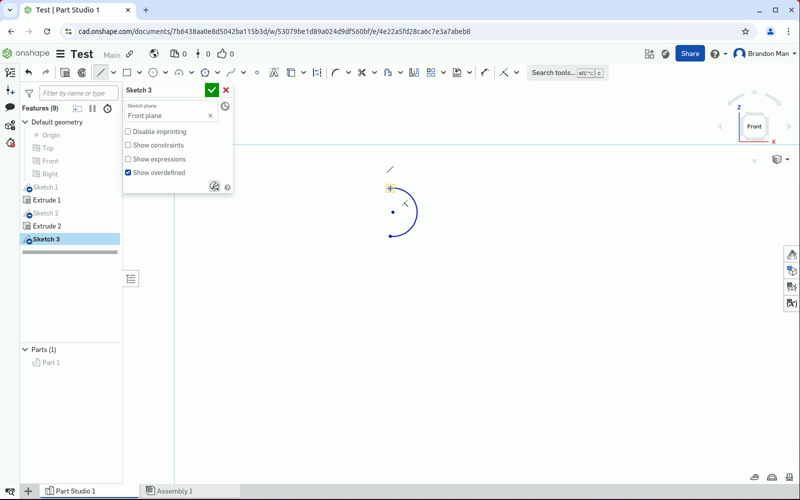
scroll(-6)
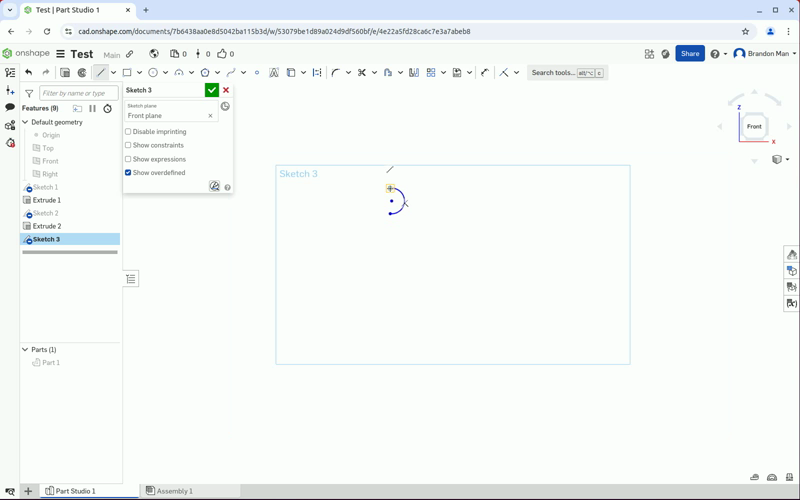
scroll(-6)
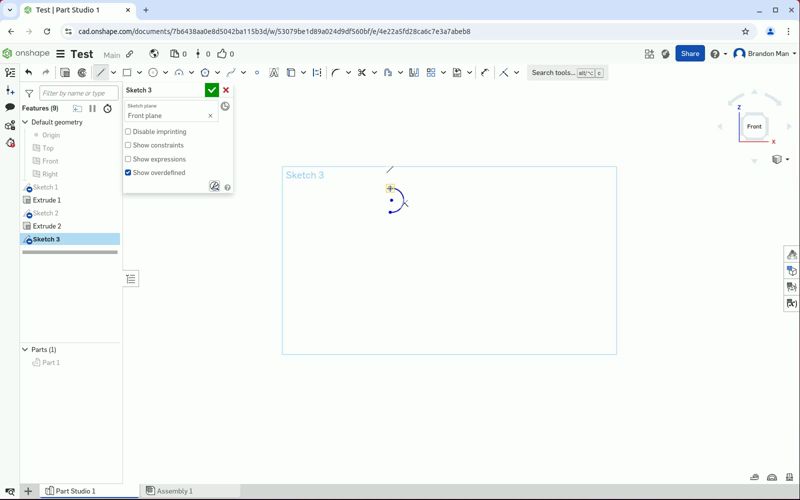
scroll(-6)
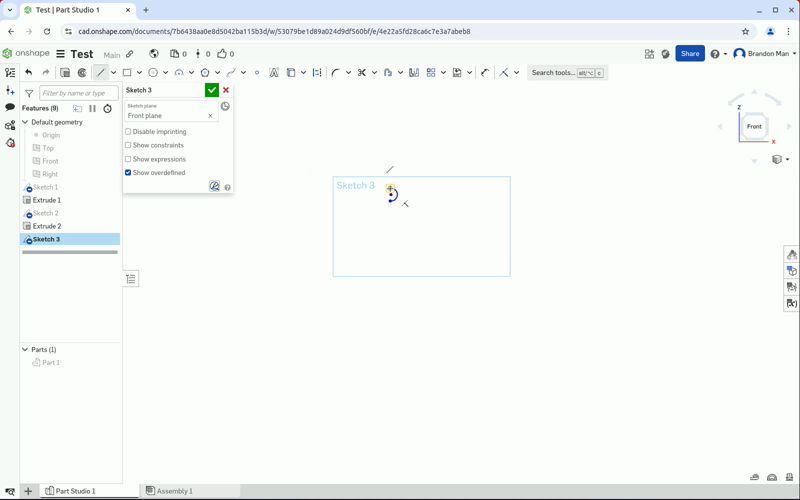
scroll(-6)
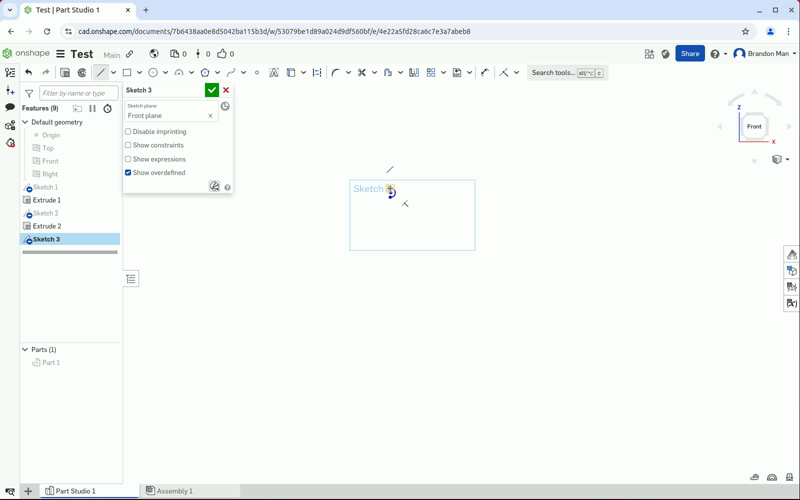
scroll(-6)
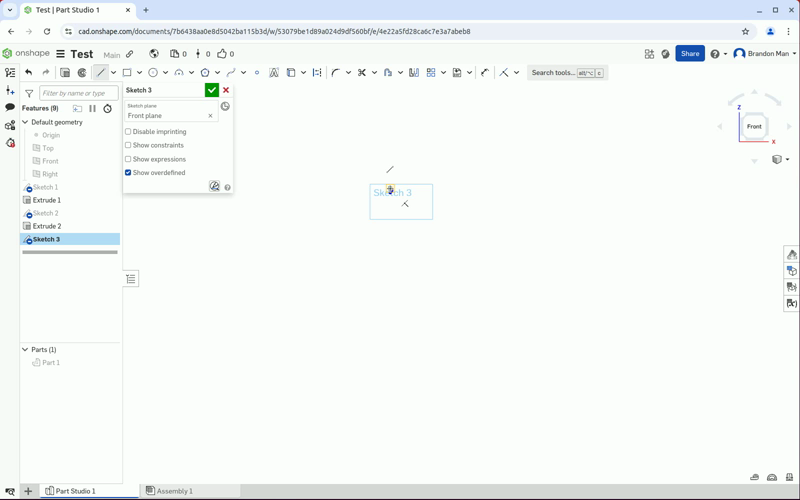
key_down(shift)
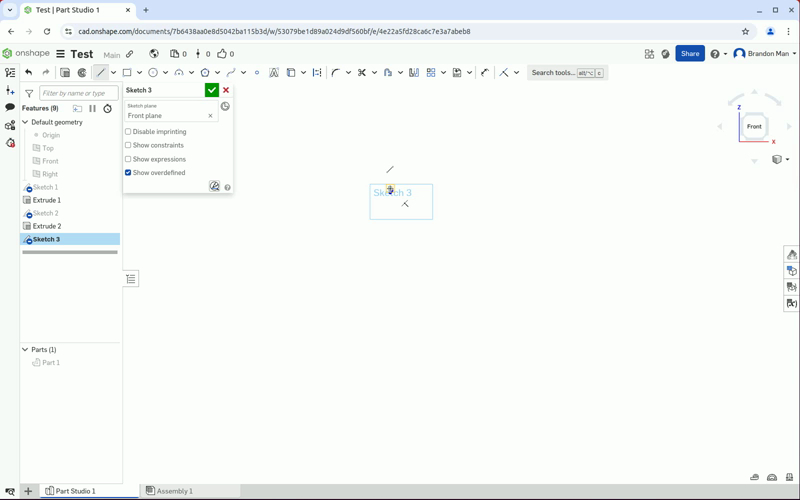
mouse_move(420, 188)
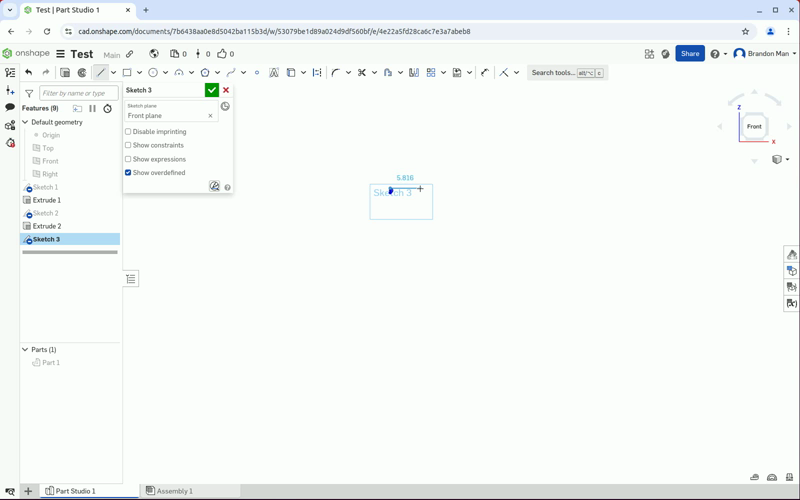
mouse_move(390, 190)
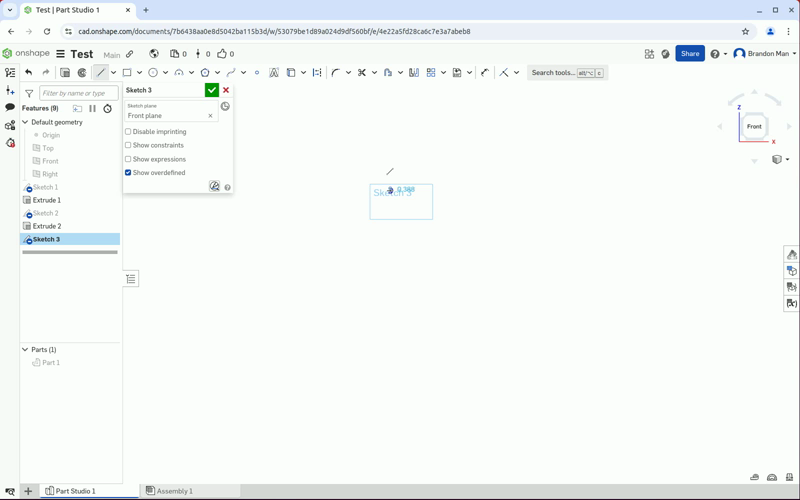
scroll(6)
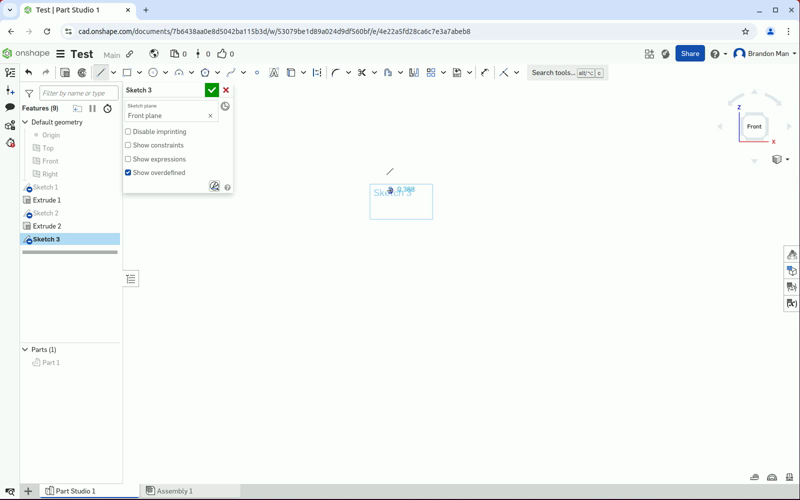
scroll(6)
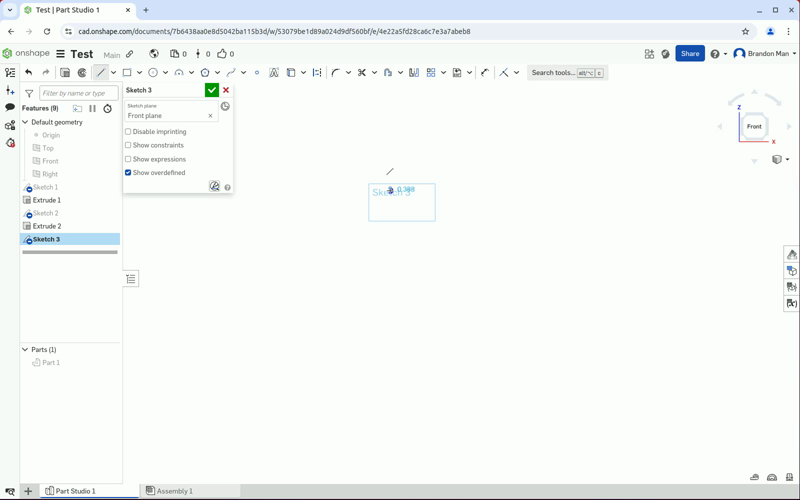
scroll(6)
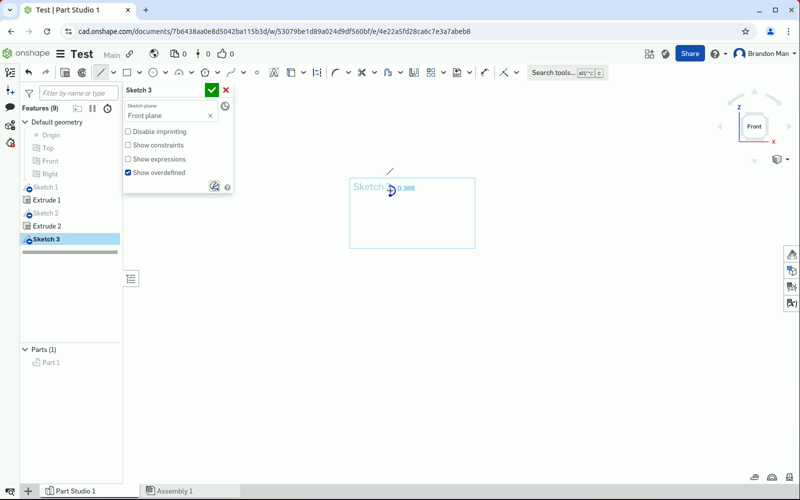
scroll(6)
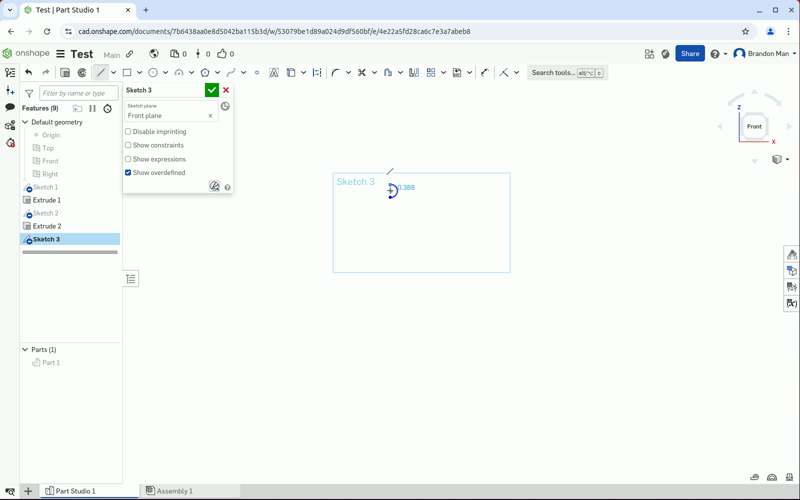
scroll(6)
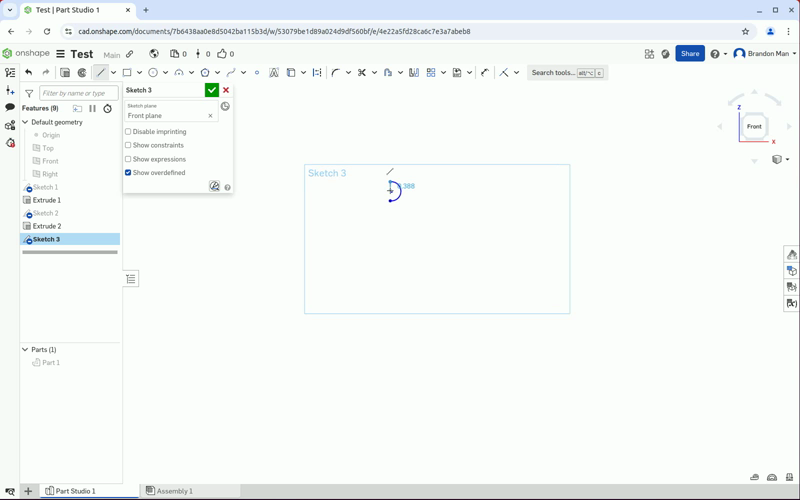
scroll(6)
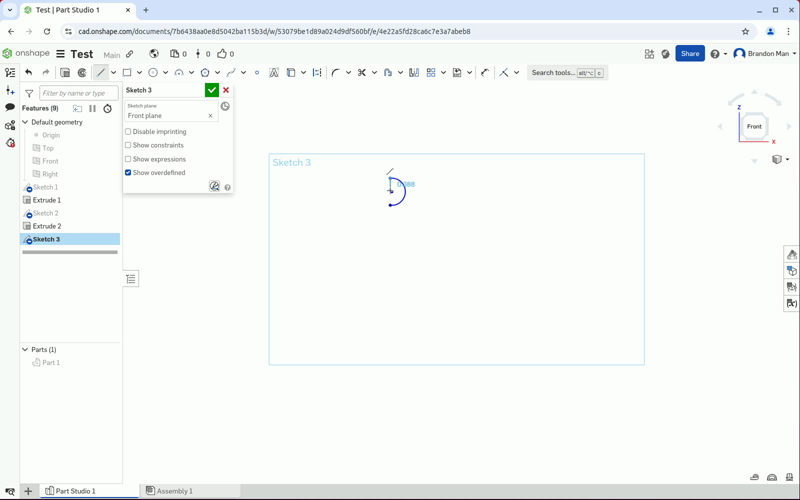
scroll(6)
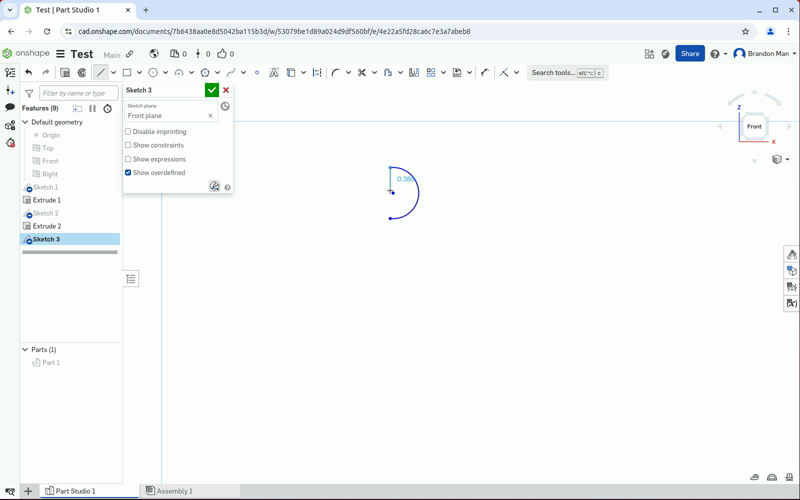
click(390, 190)
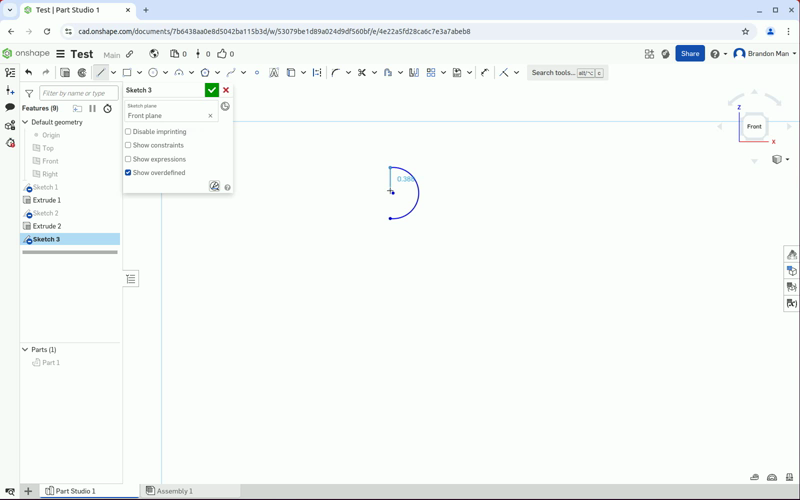
scroll(-6)
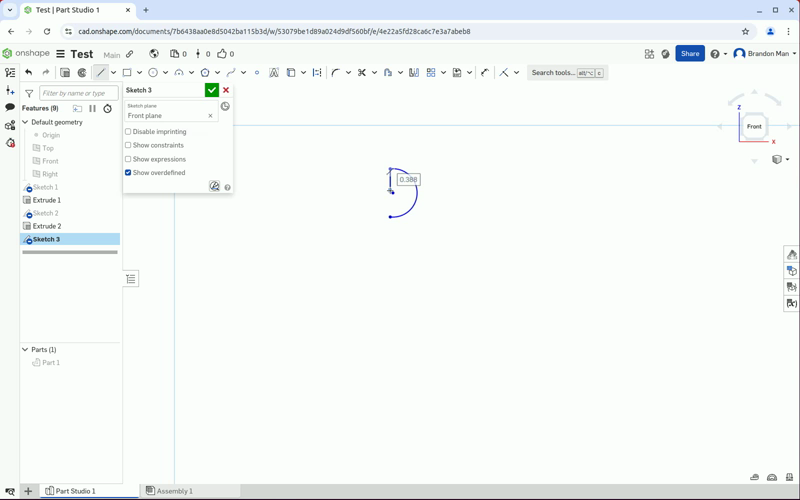
scroll(-6)
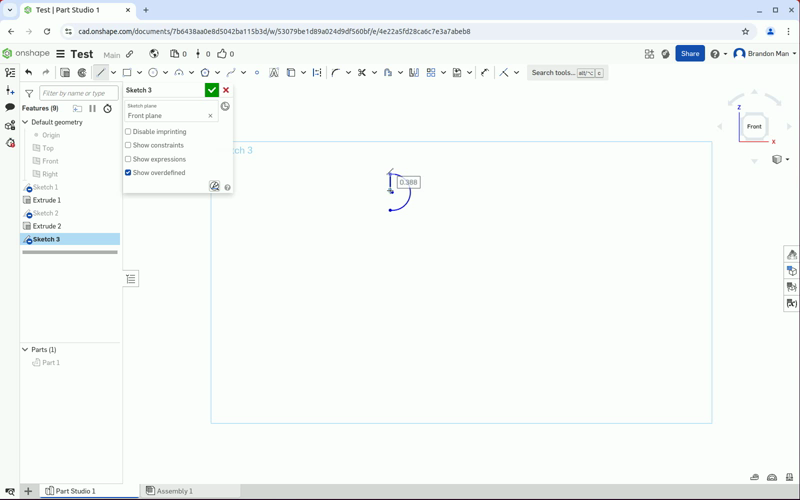
scroll(-6)
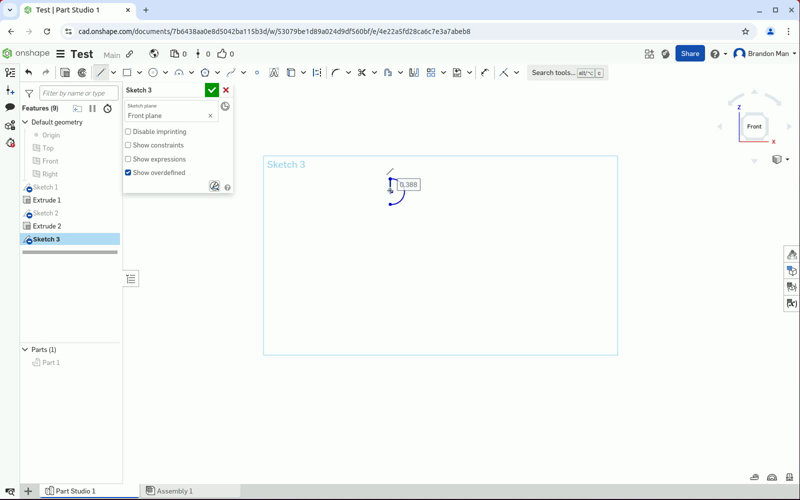
scroll(-6)
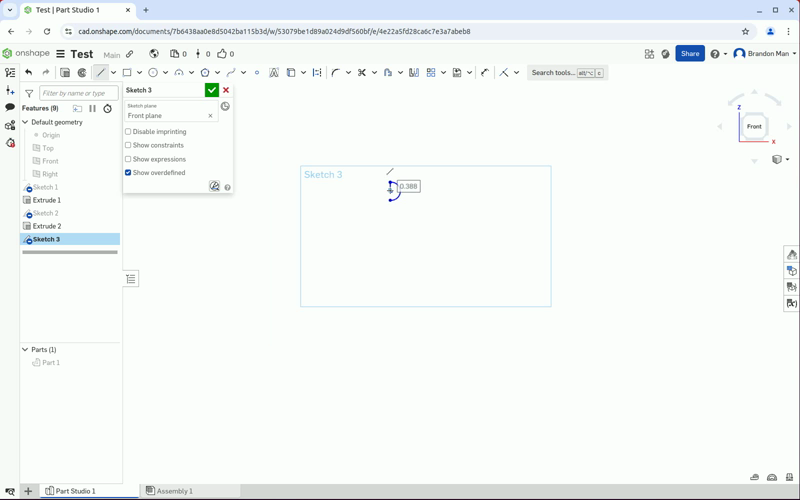
scroll(-6)
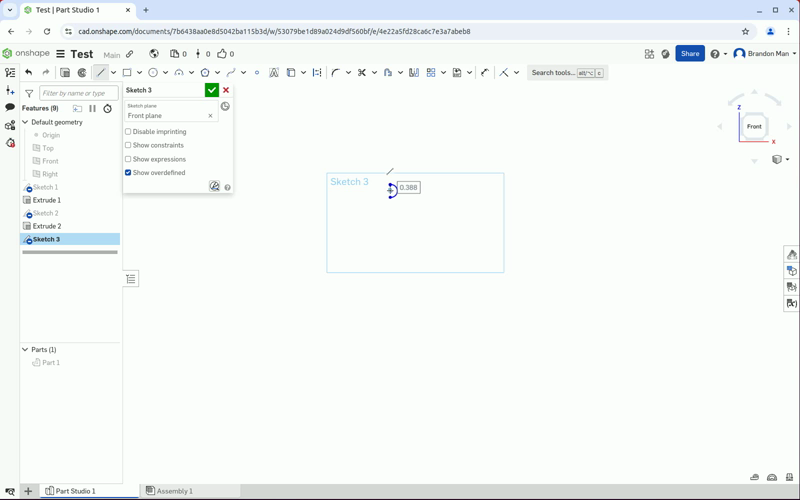
scroll(-6)
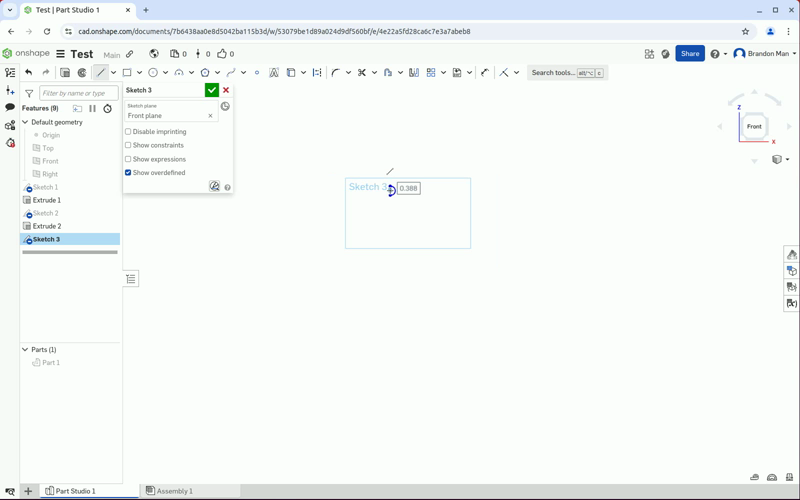
scroll(-6)
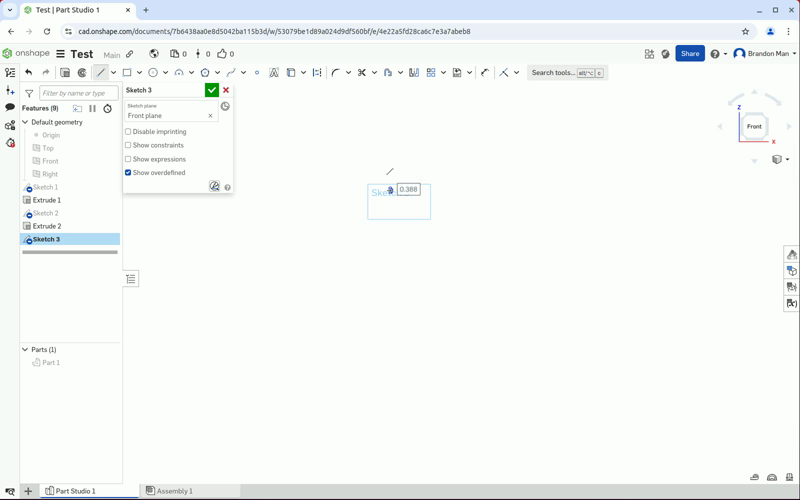
key_up(shift)
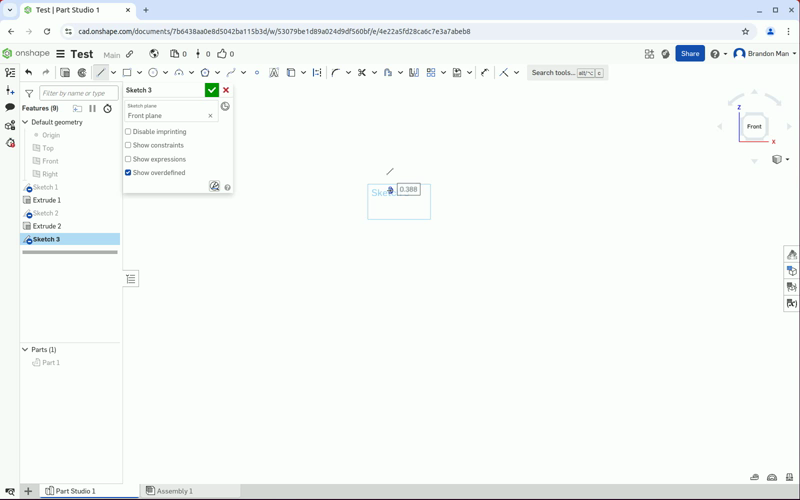
mouse_move(420, 190)
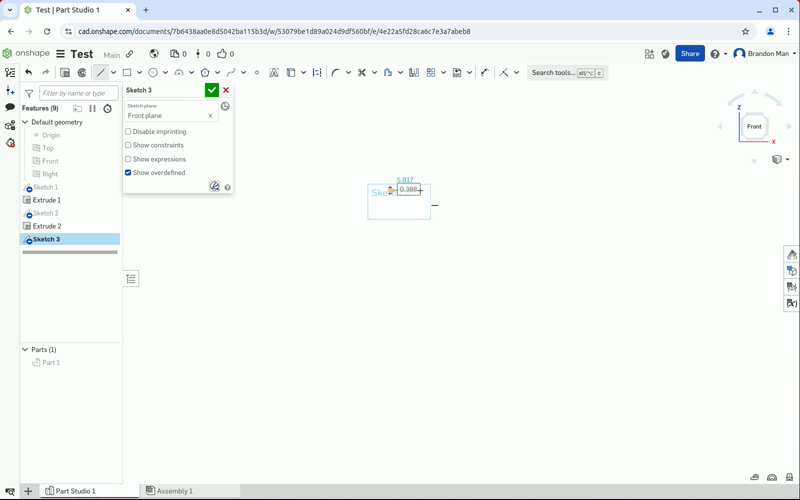
key_down(shift)
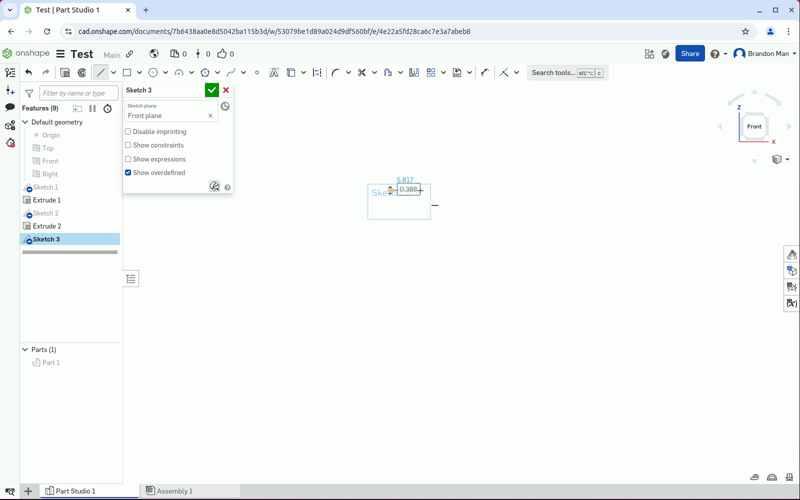
mouse_move(390, 192)
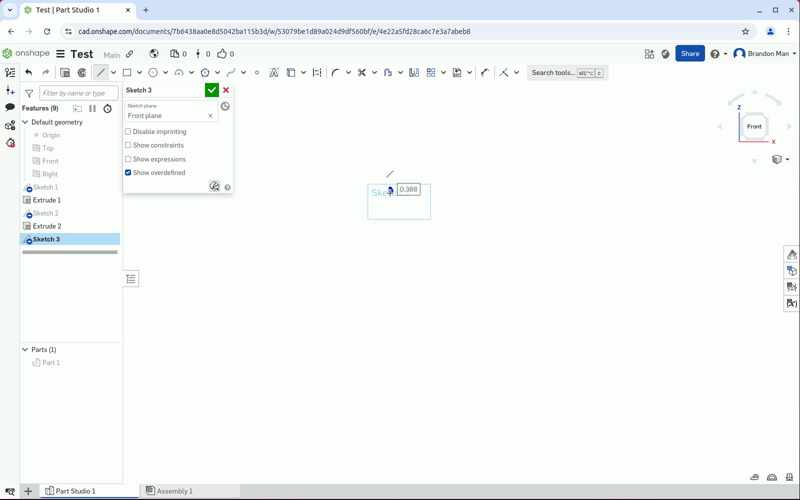
scroll(6)
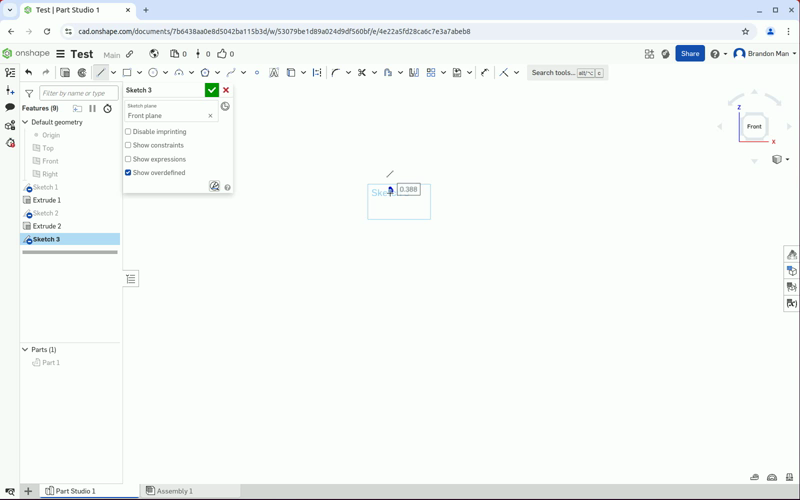
scroll(6)
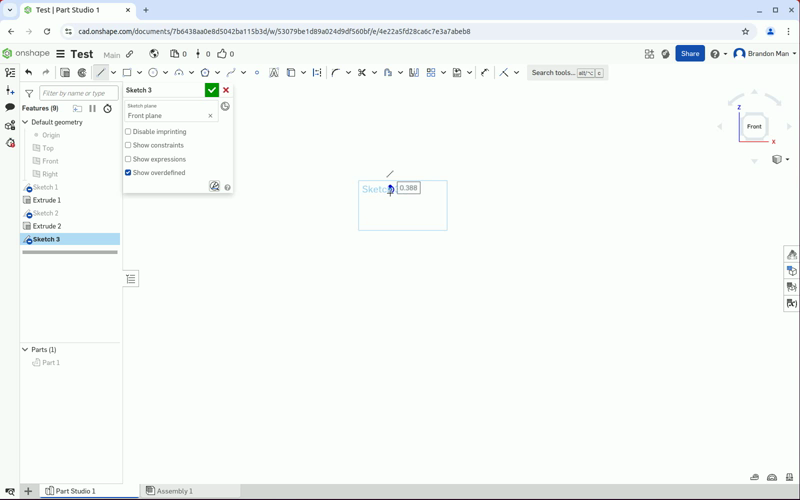
scroll(6)
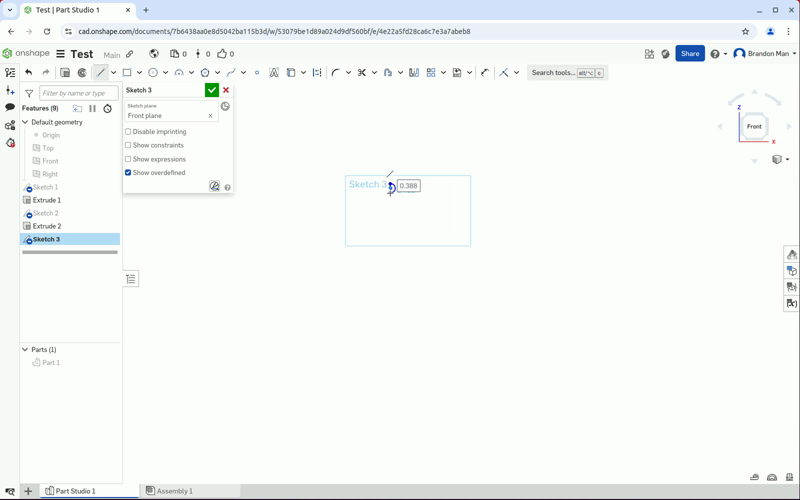
scroll(6)
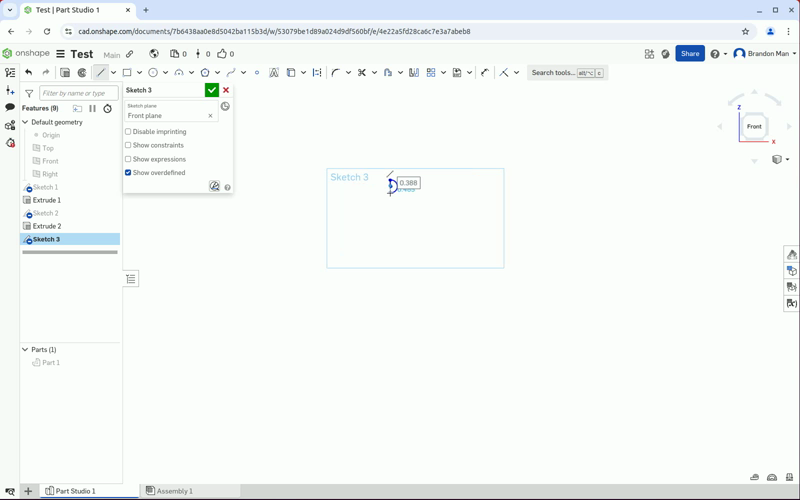
scroll(6)
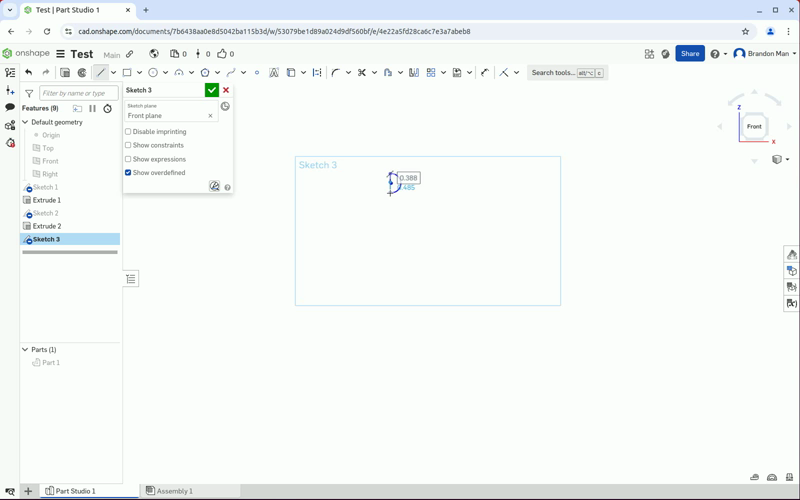
scroll(6)
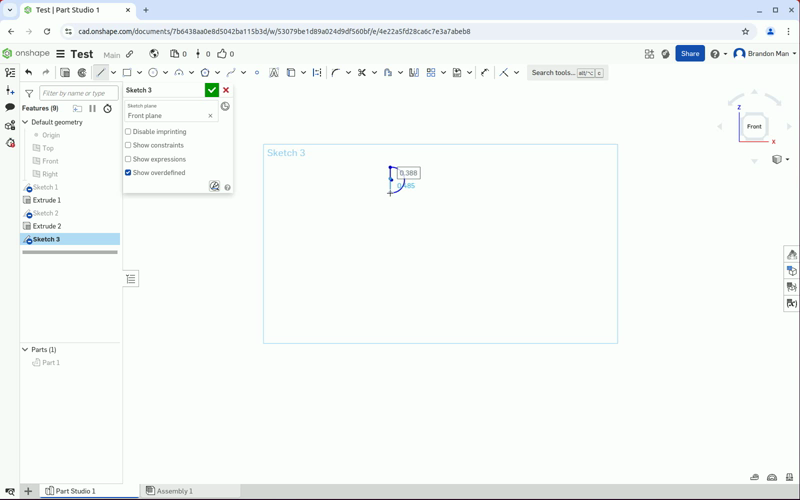
scroll(6)
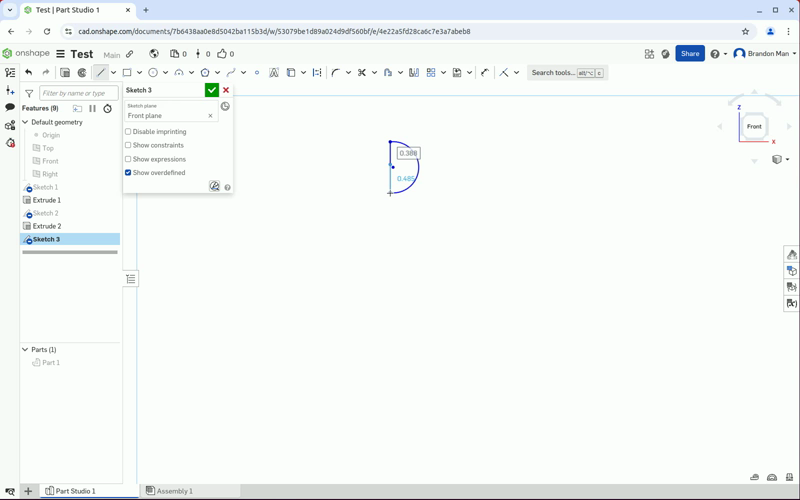
key_up(shift)
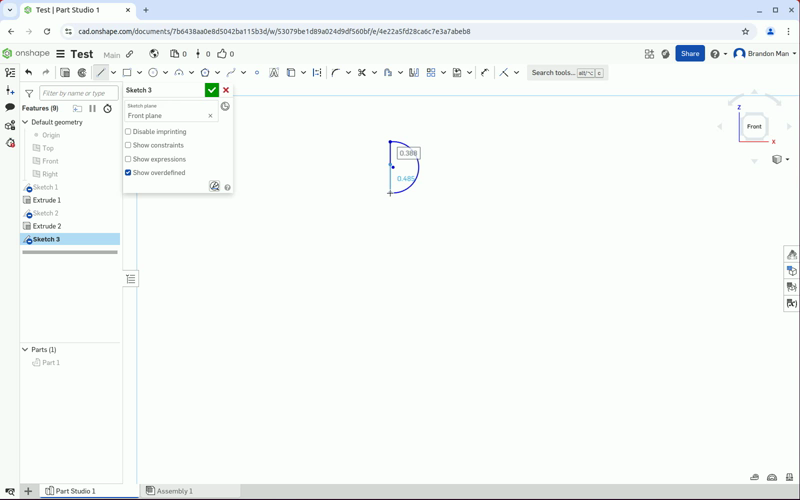
click(390, 192)
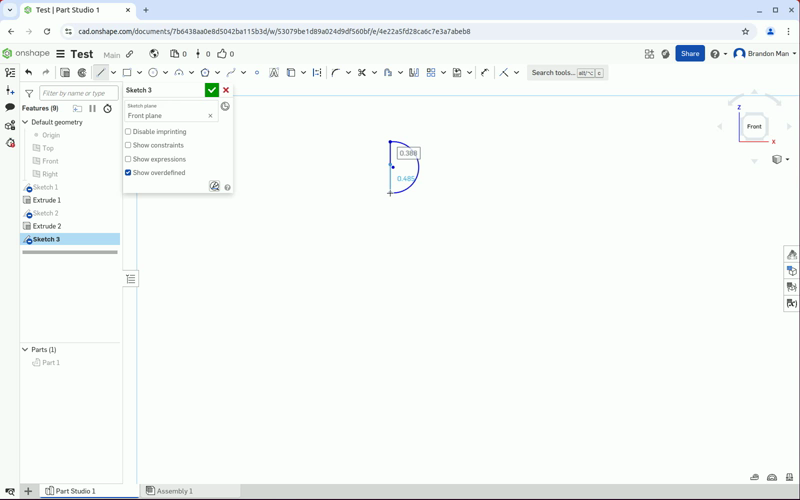
scroll(-6)
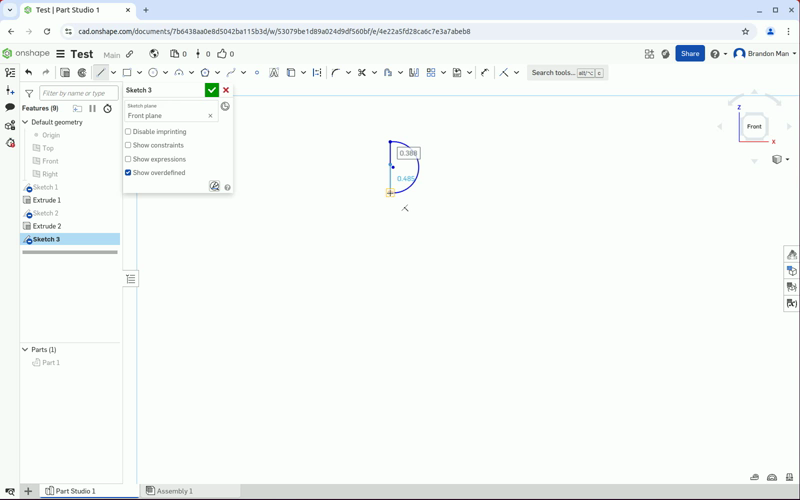
scroll(-6)
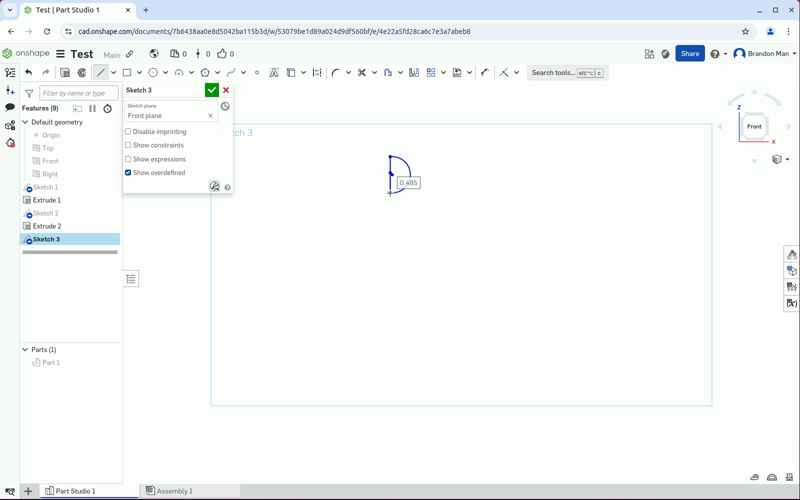
scroll(-6)
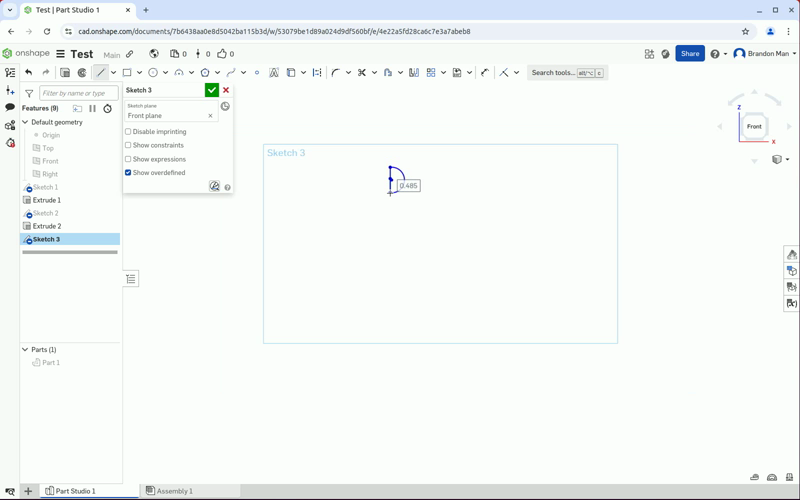
scroll(-6)
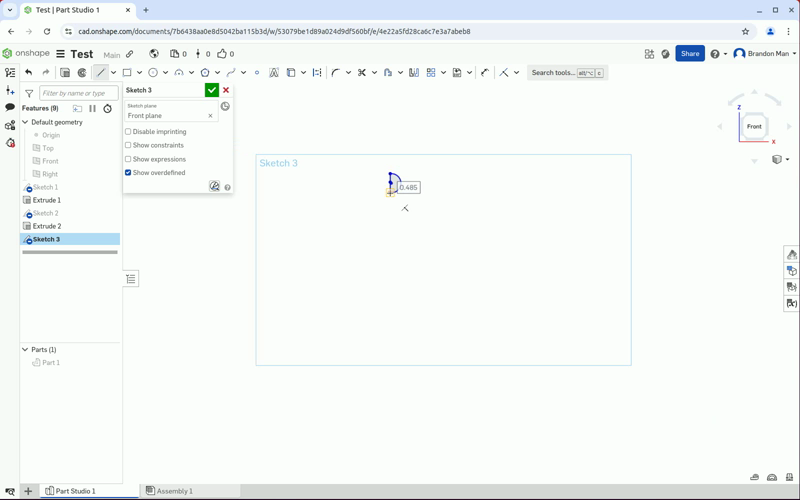
scroll(-6)
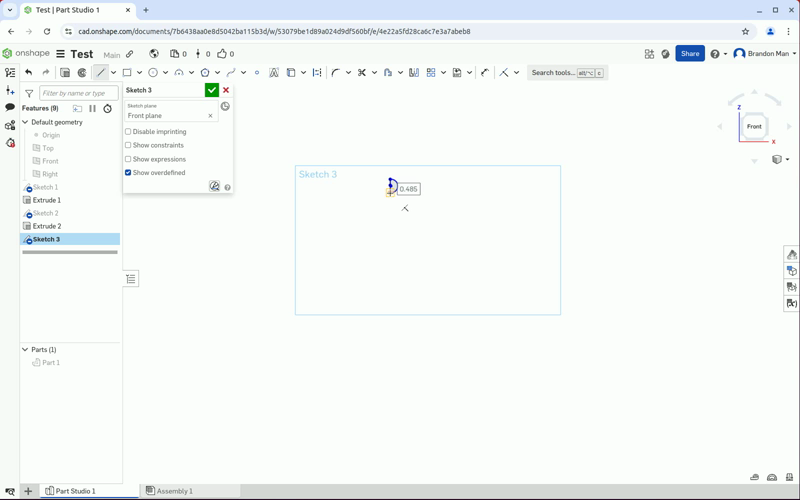
scroll(-6)
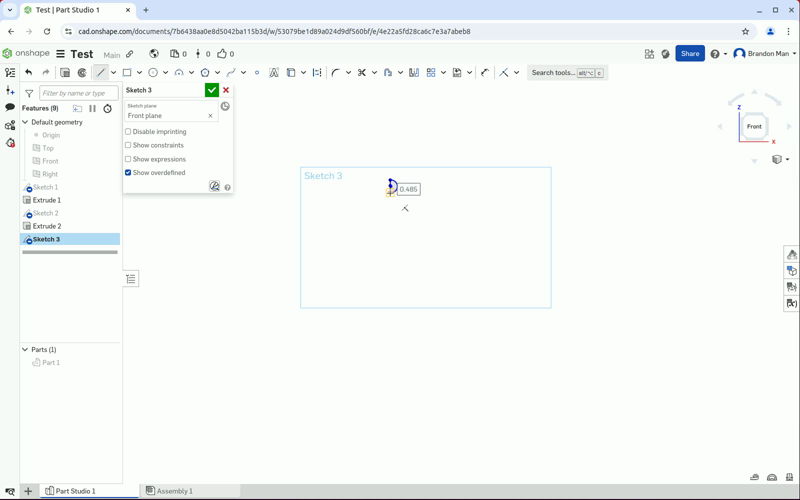
scroll(-6)
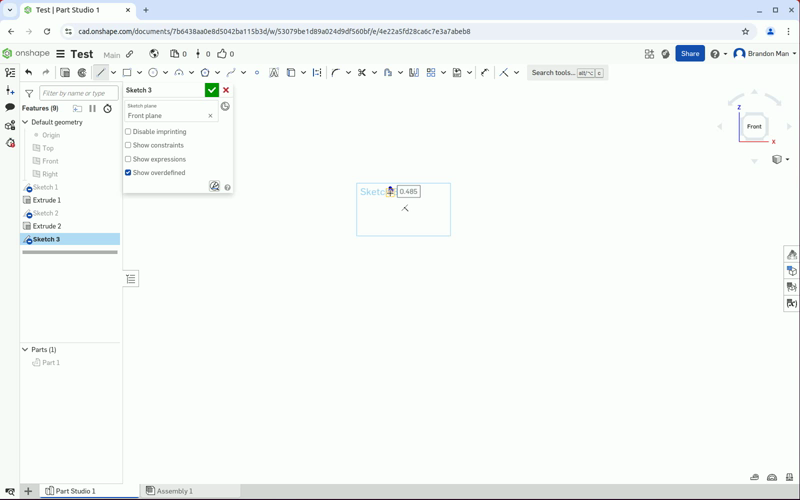
key(esc)
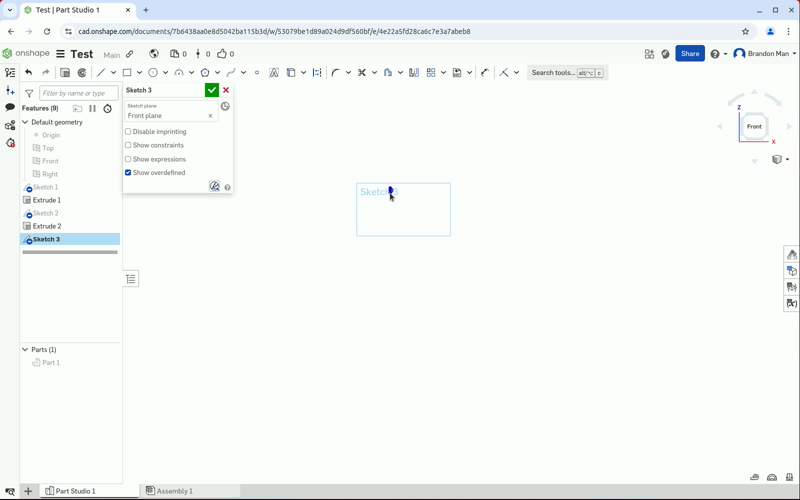
mouse_move(390, 188)
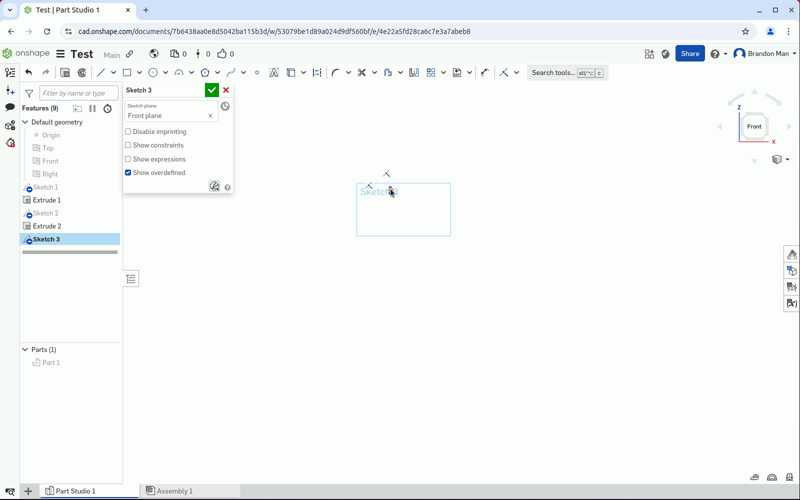
scroll(6)
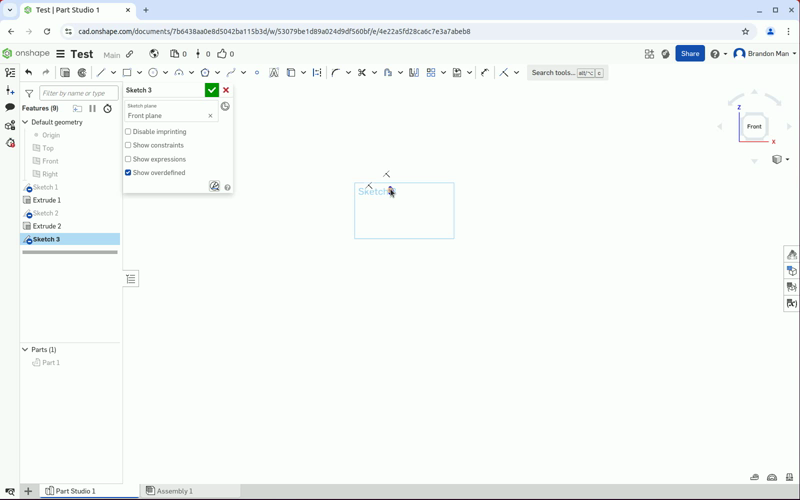
scroll(6)
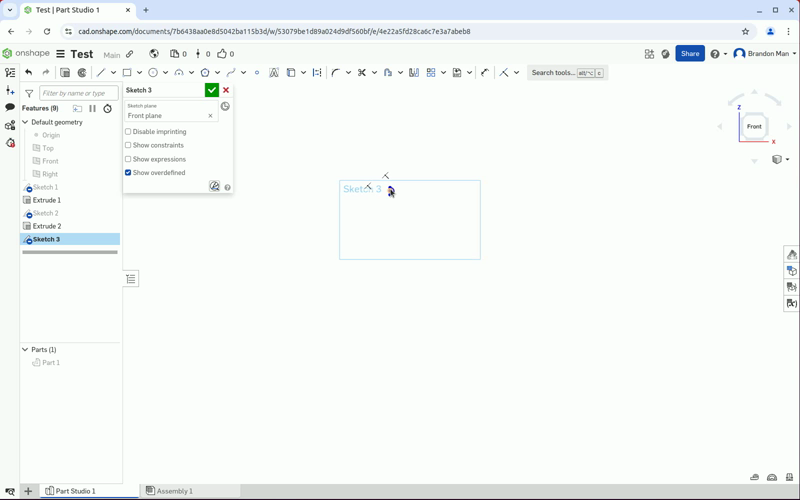
scroll(6)
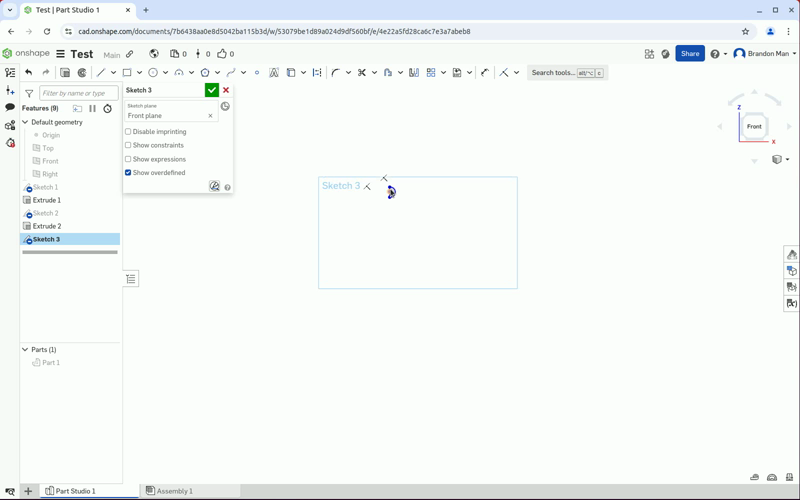
scroll(6)
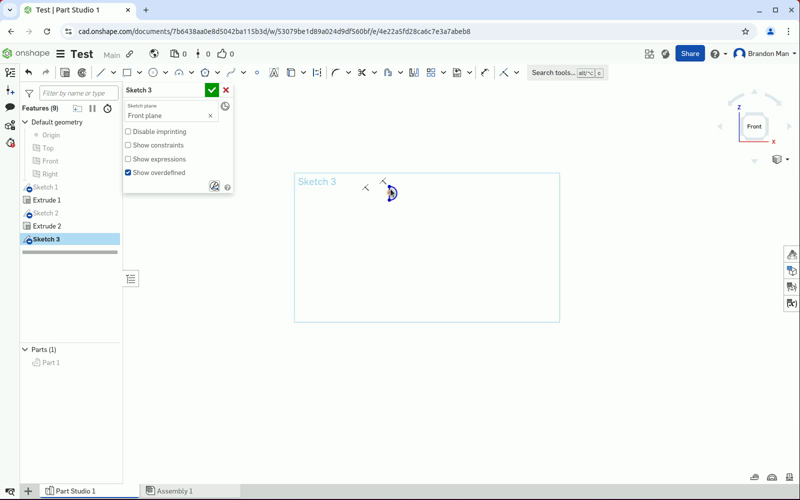
scroll(6)
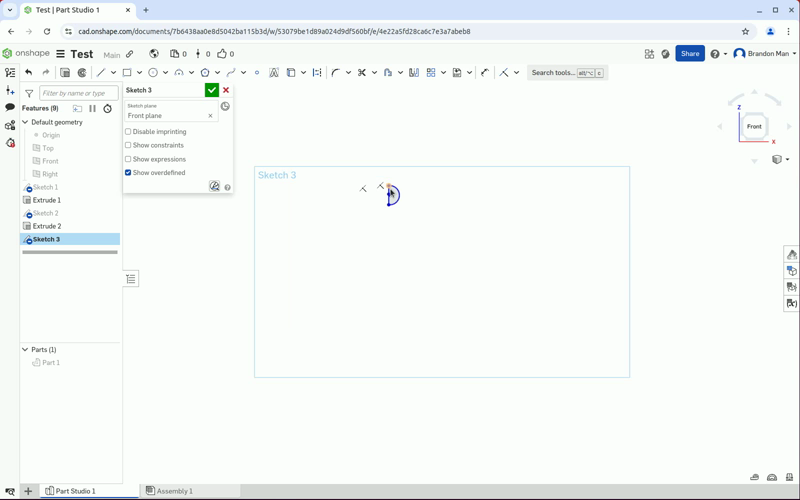
scroll(6)
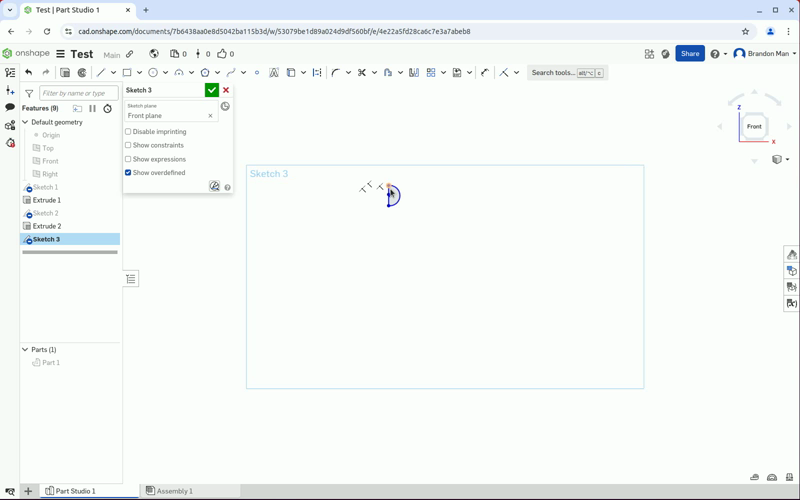
scroll(6)
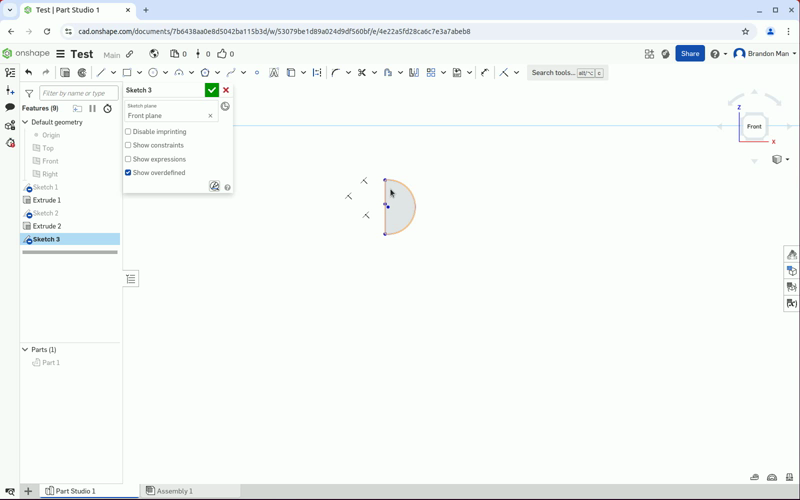
click(390, 188)
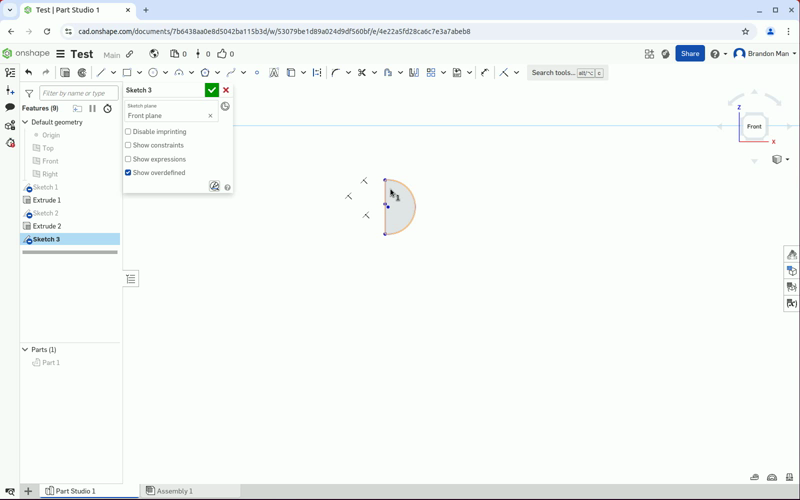
scroll(-6)
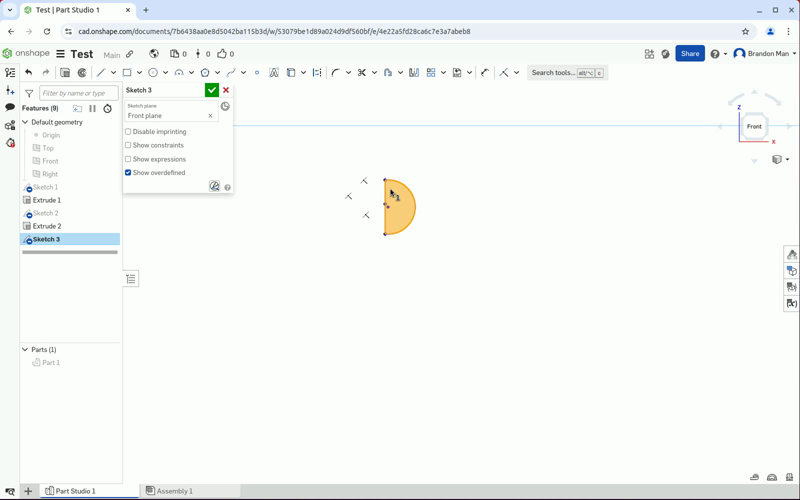
scroll(-6)
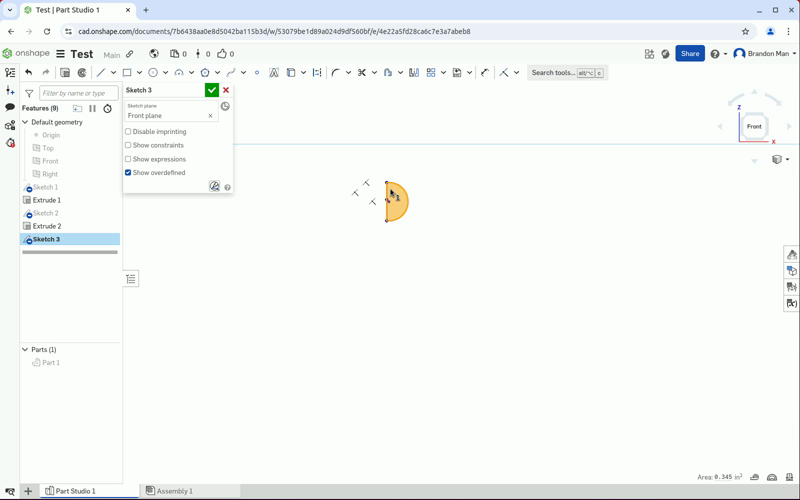
scroll(-6)
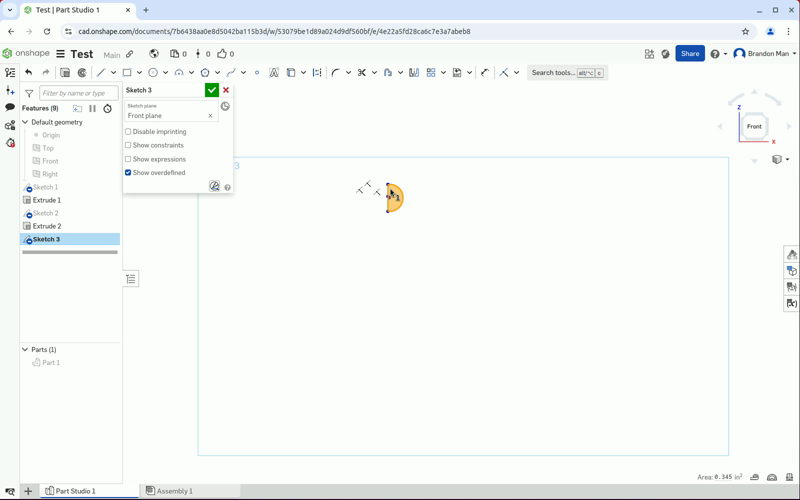
scroll(-6)
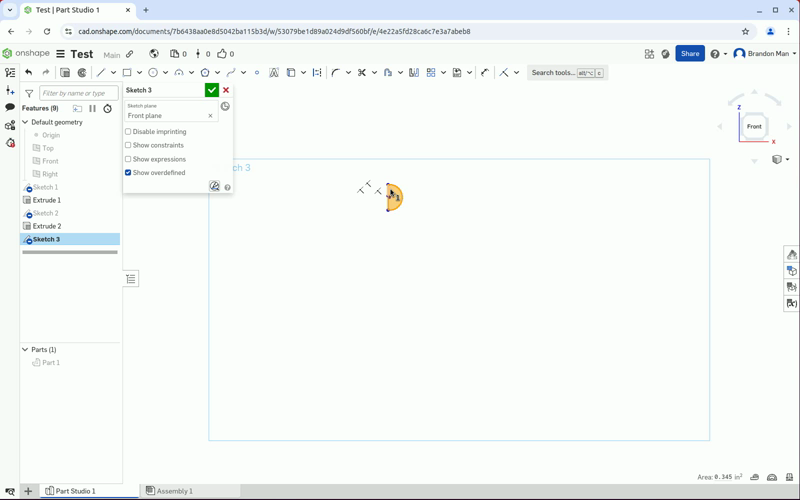
scroll(-6)
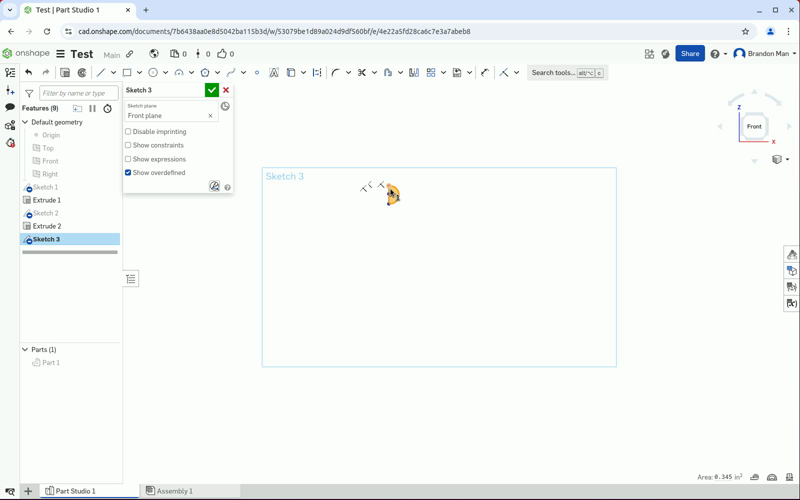
scroll(-6)
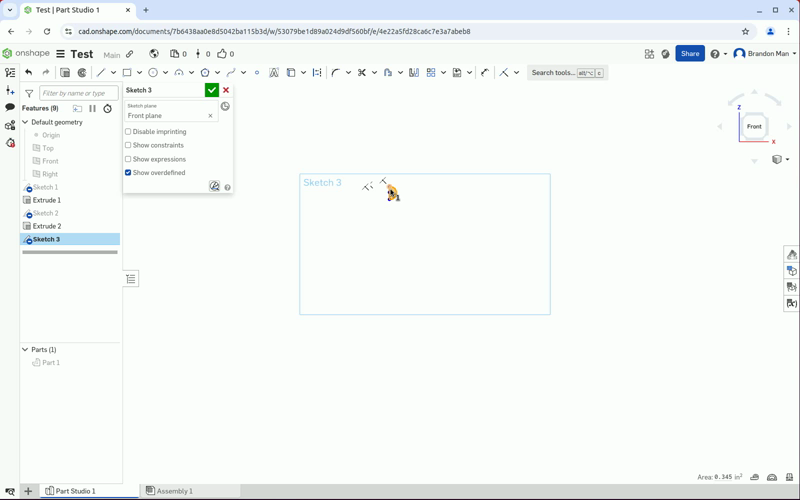
scroll(-6)
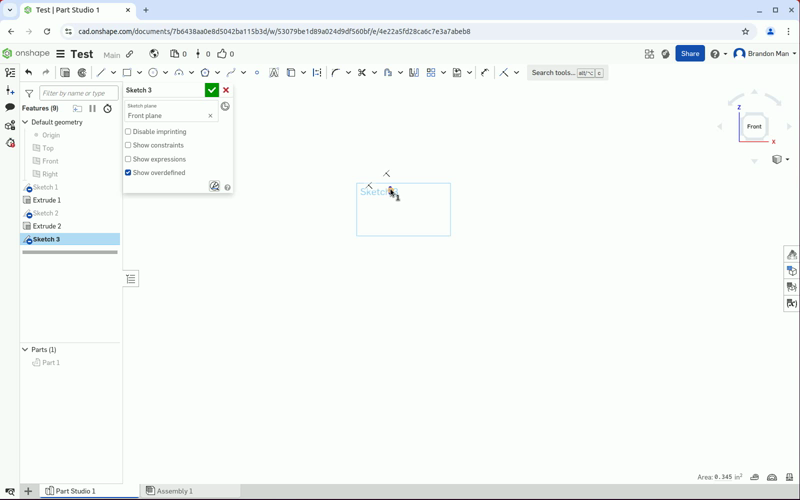
mouse_move(73, 352)
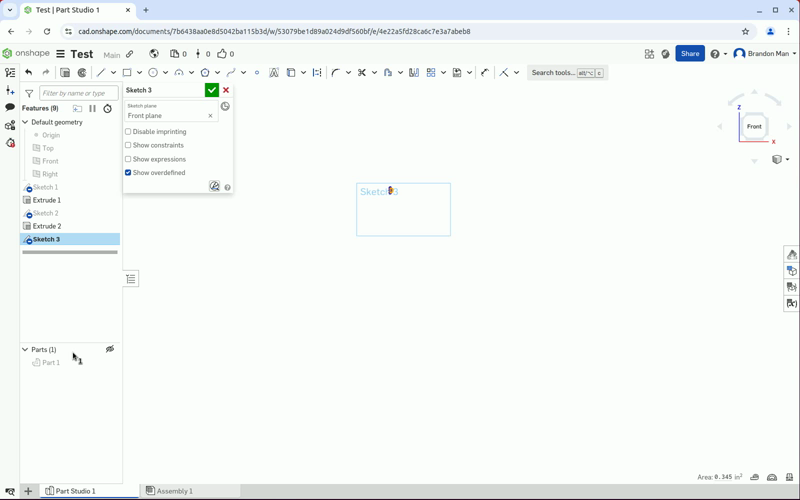
key(shift+y)
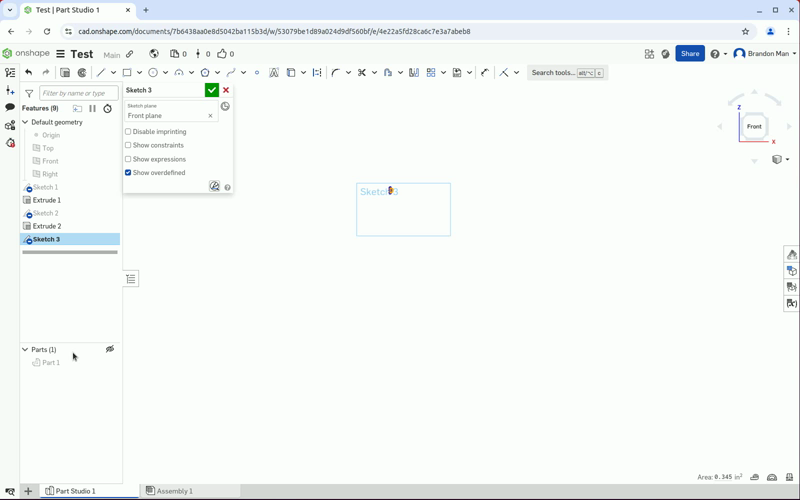
key(shift+e)
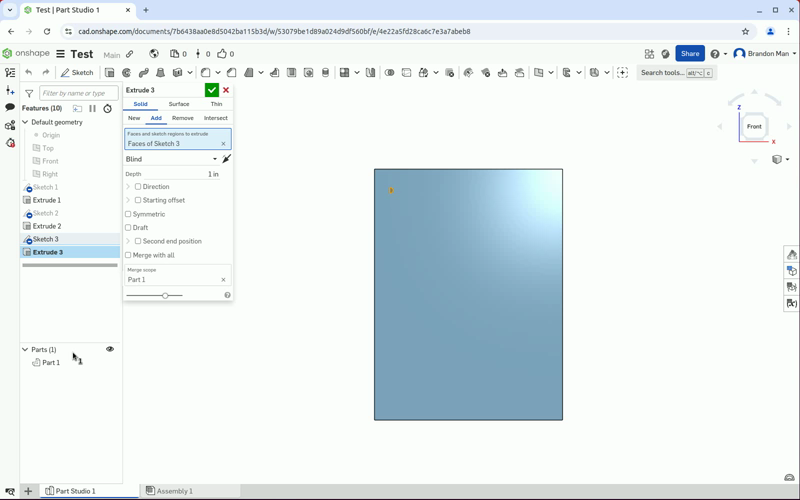
mouse_move(143, 106)
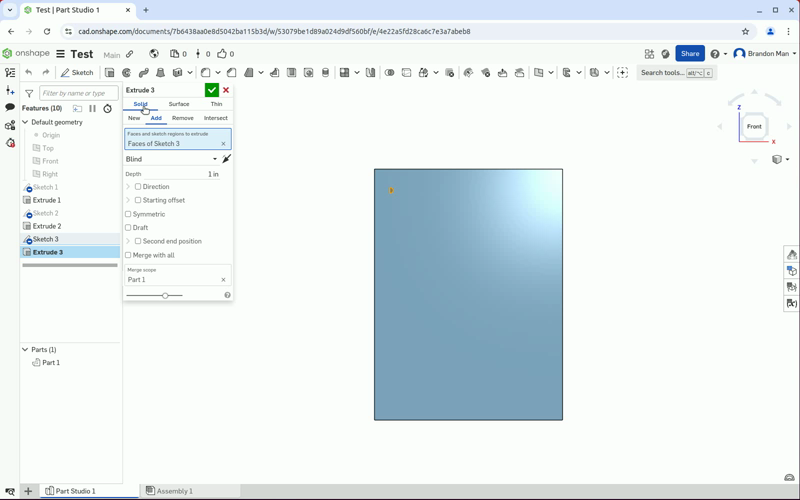
click(143, 106)
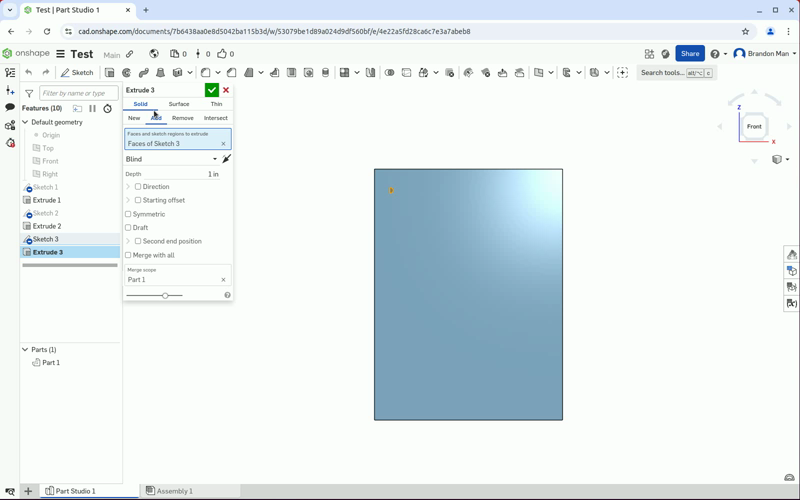
mouse_move(186, 120)
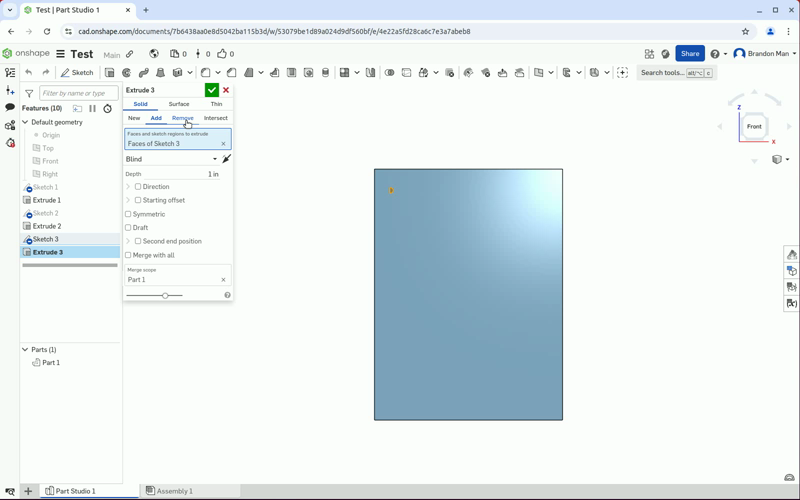
click(186, 120)
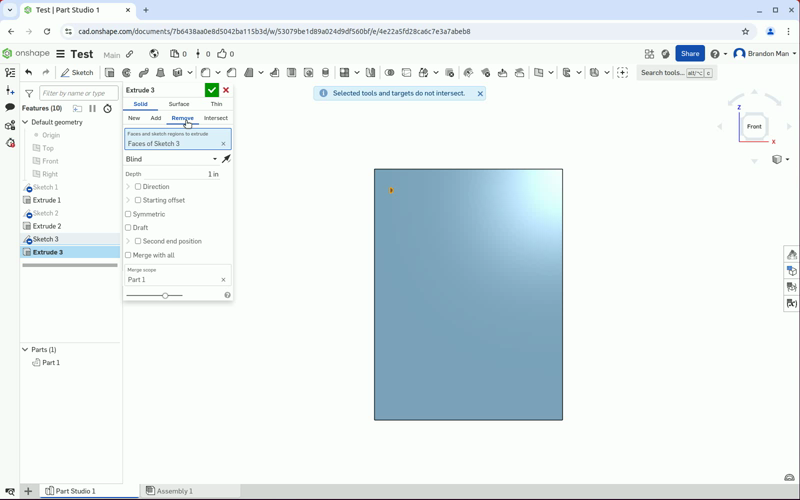
key(tab, 4)
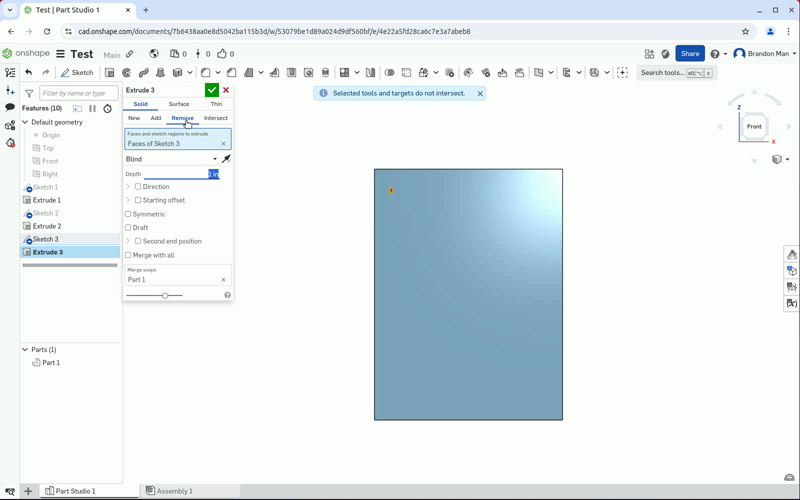
text(-5.777)
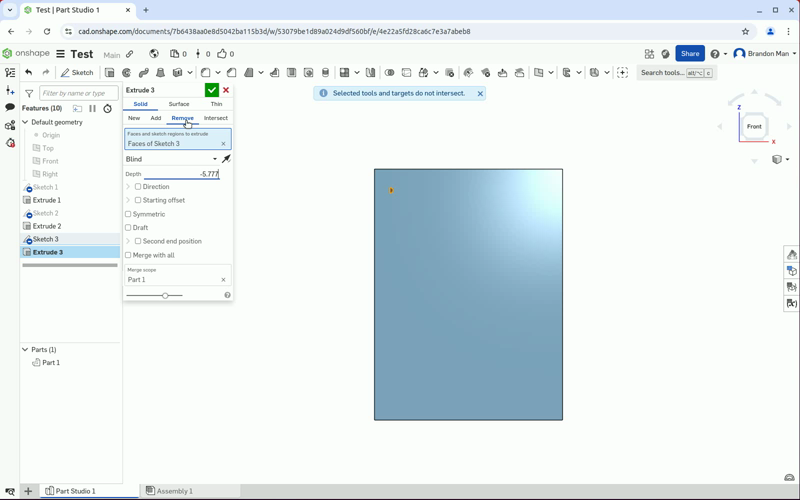
key(tab, 6)
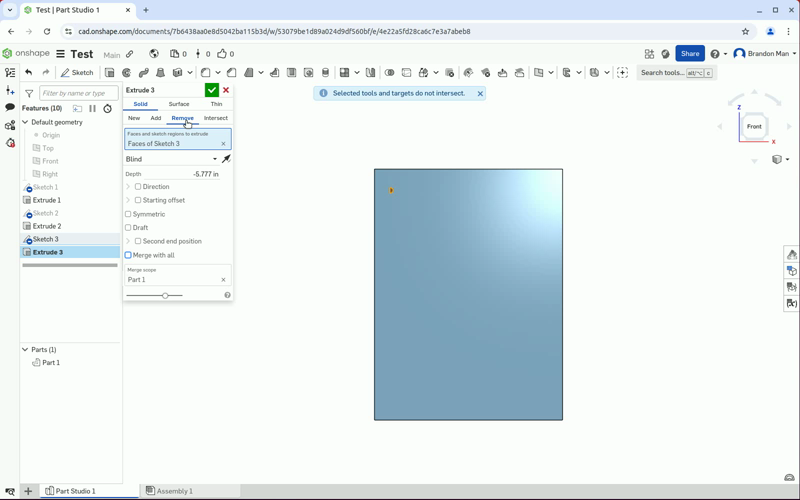
key(space)
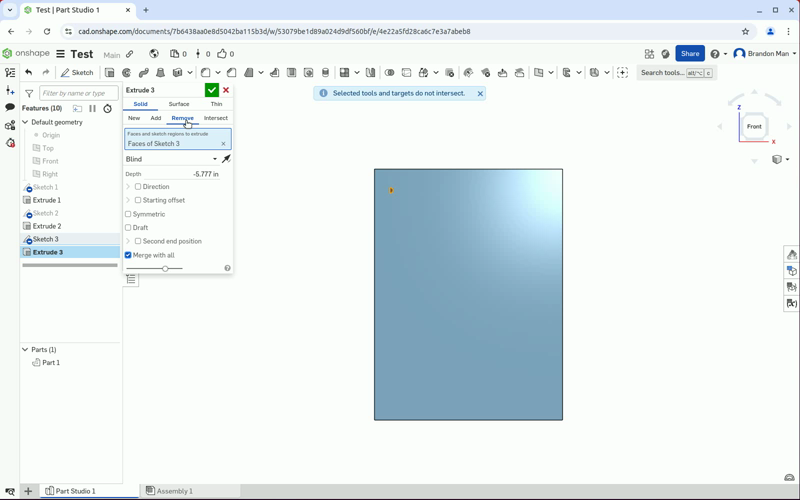
key(enter)
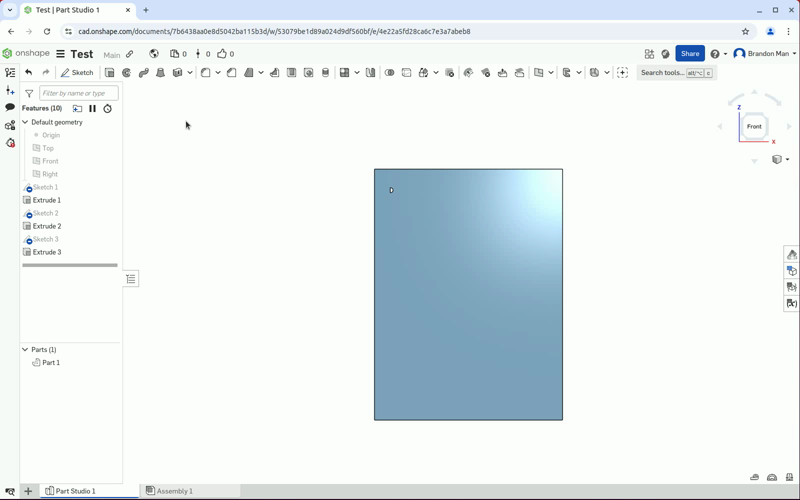
key(shift+h)
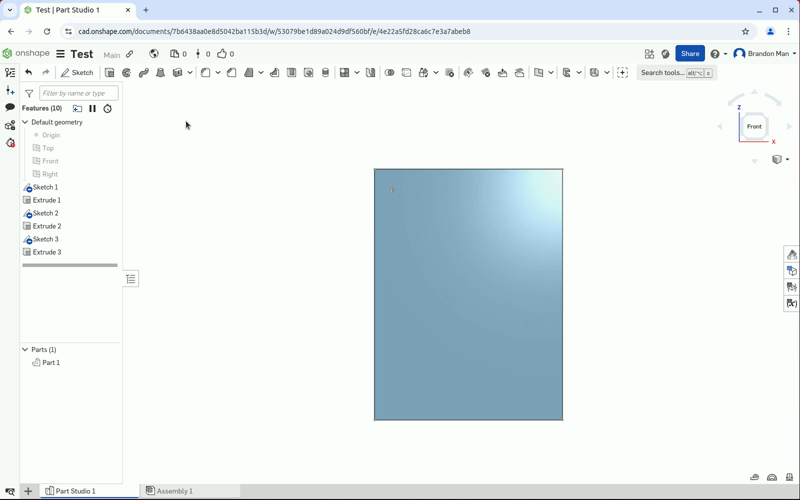
key(shift+h)
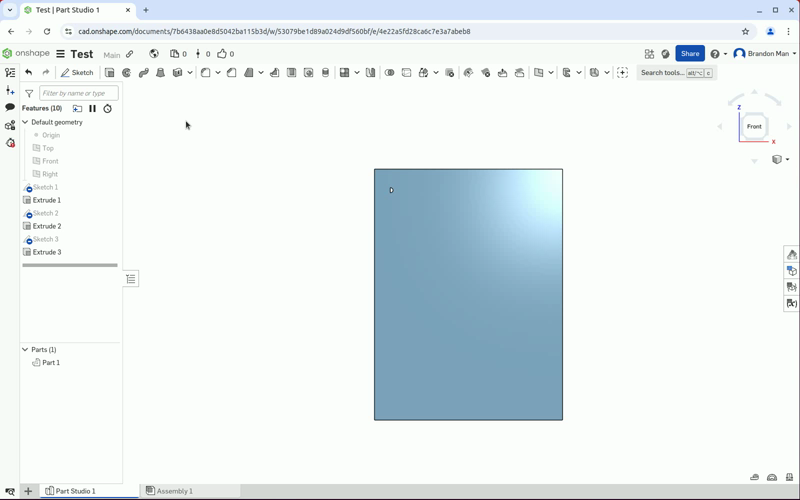
mouse_move(73, 189)
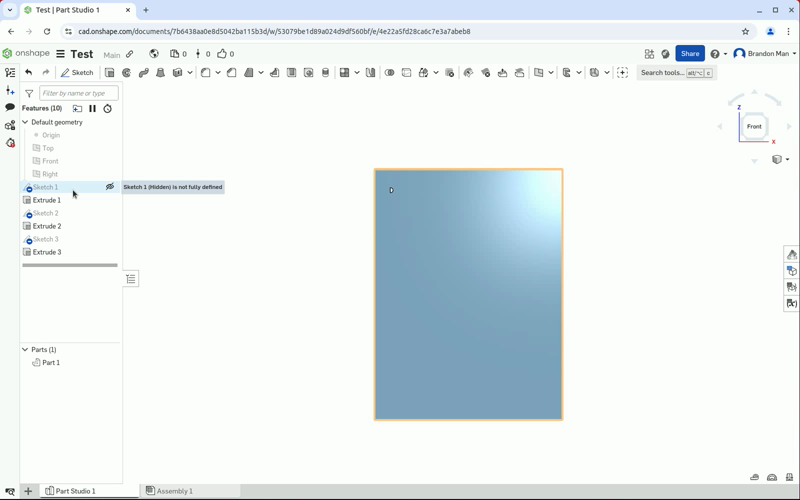
click(73, 189)
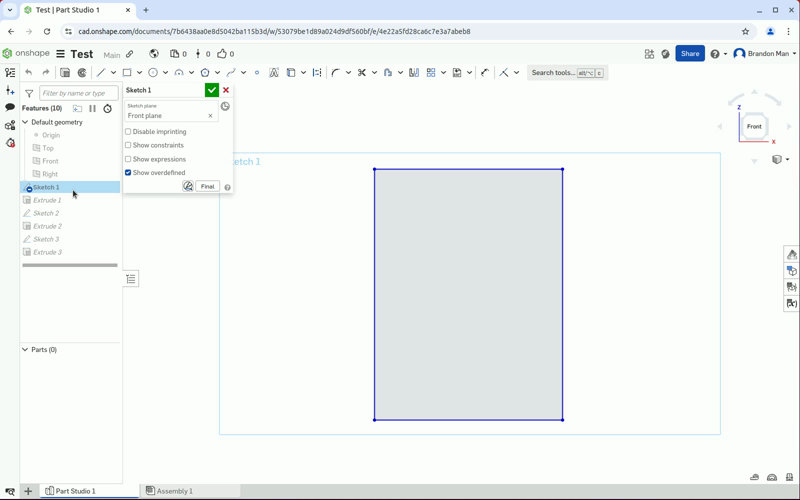
mouse_move(229, 92)
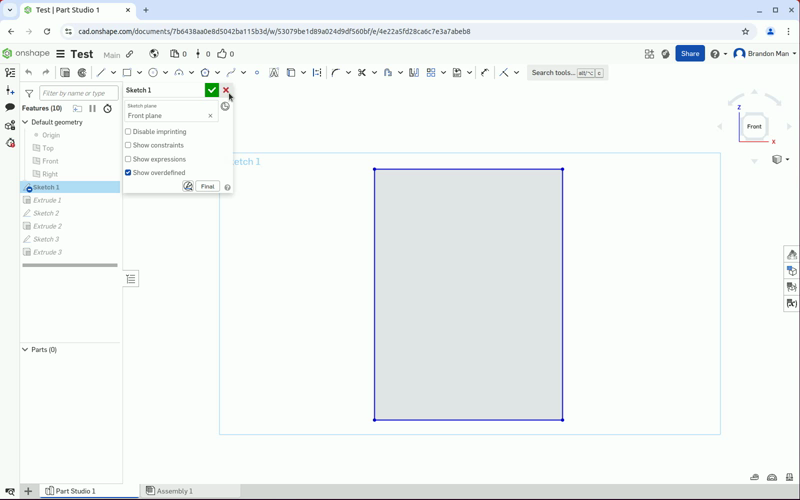
click(229, 92)
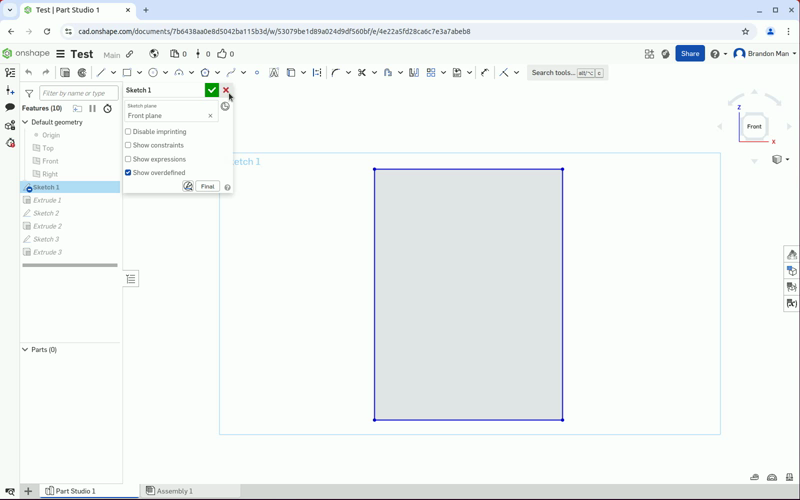
key(shift+s)
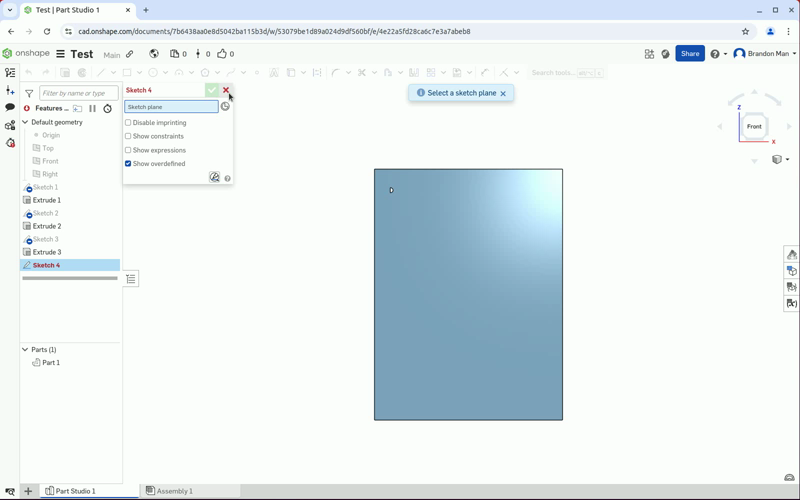
mouse_move(73, 163)
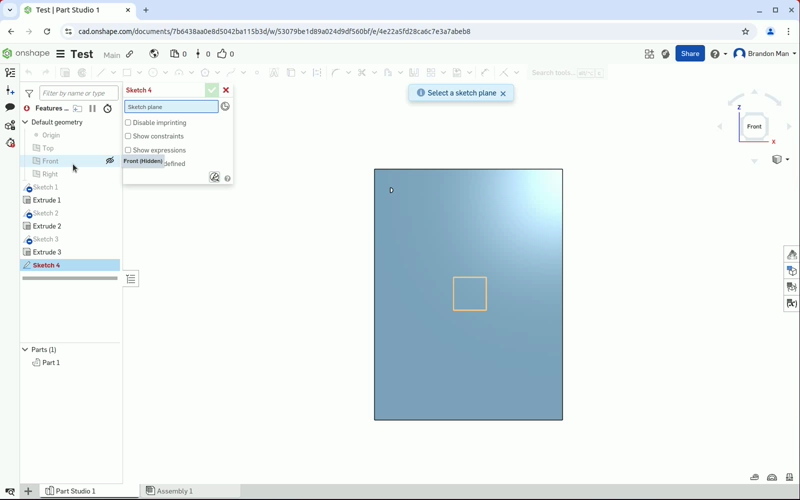
click(73, 163)
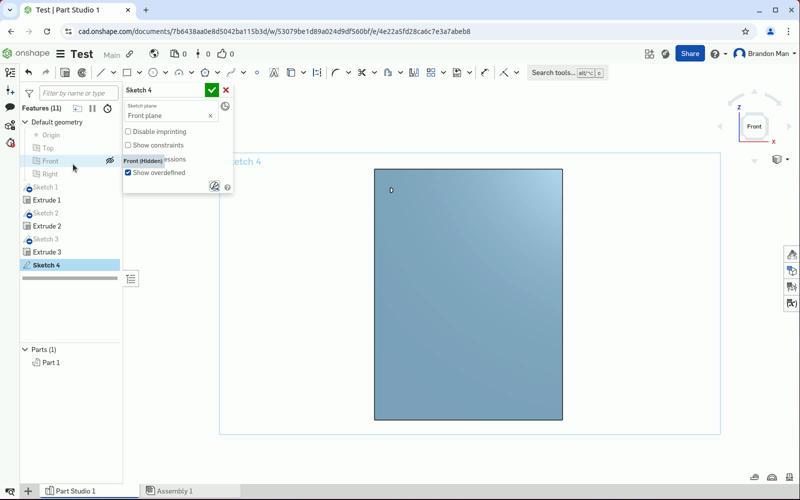
mouse_move(73, 352)
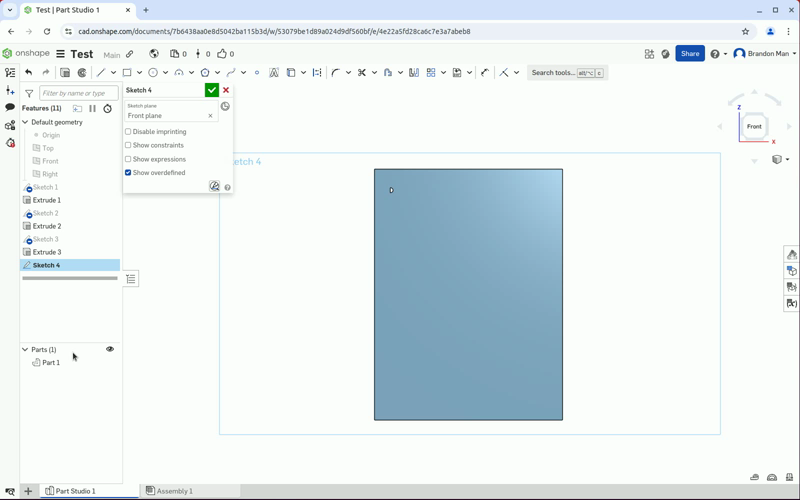
key(y)
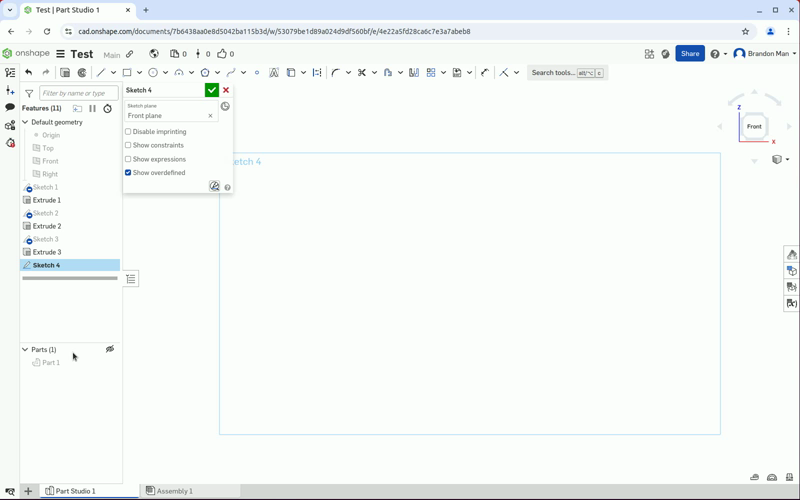
key(c)
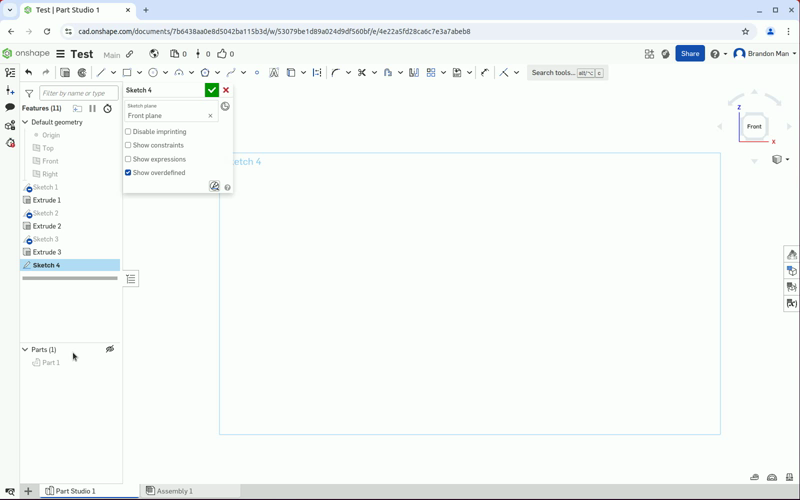
key_down(shift)
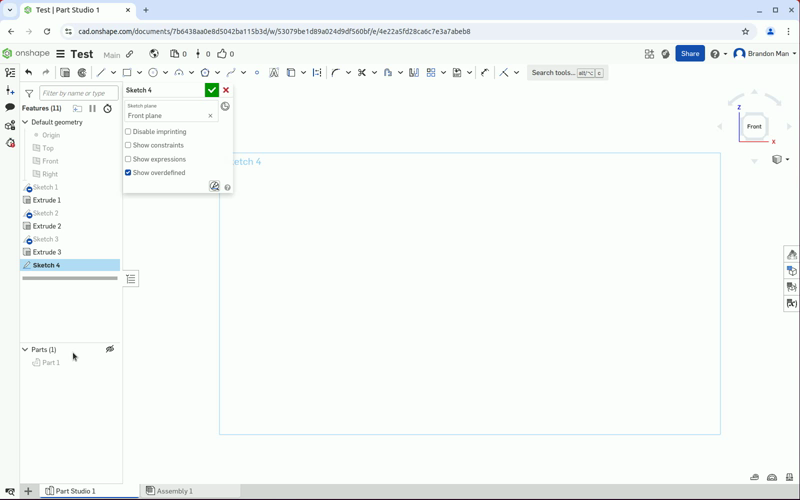
mouse_move(391, 205)
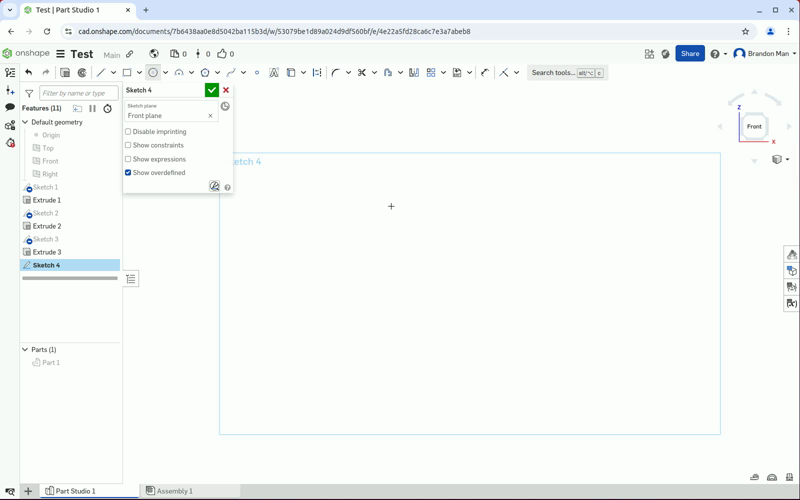
click(391, 205)
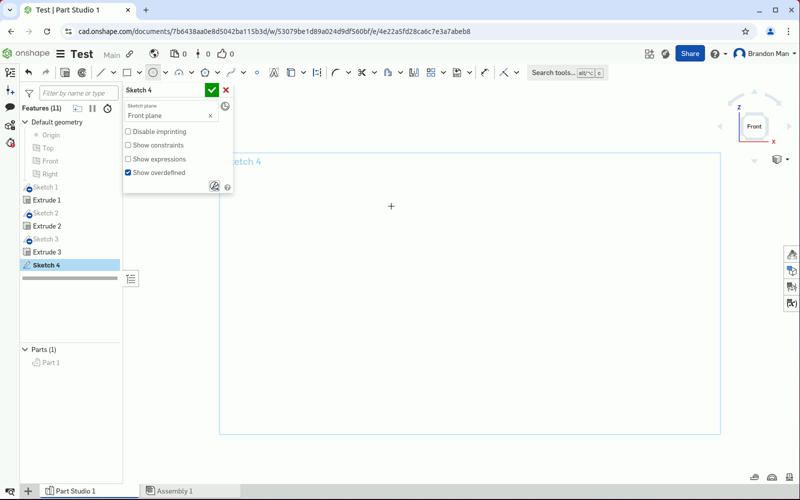
key_up(shift)
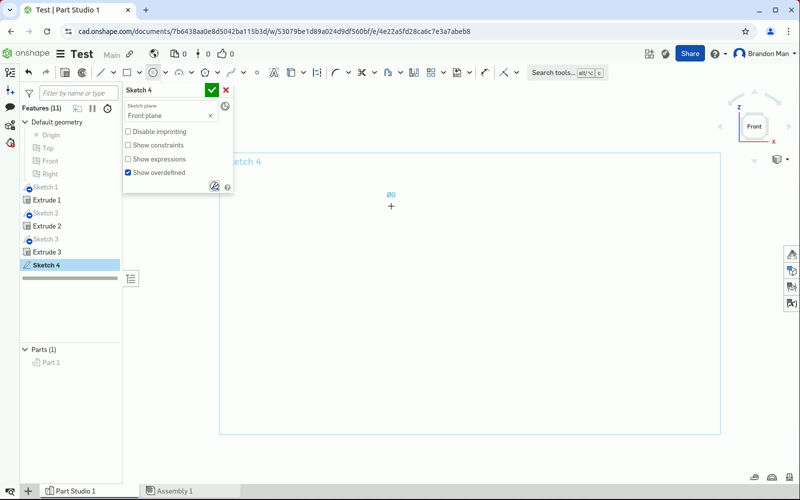
mouse_move(393, 205)
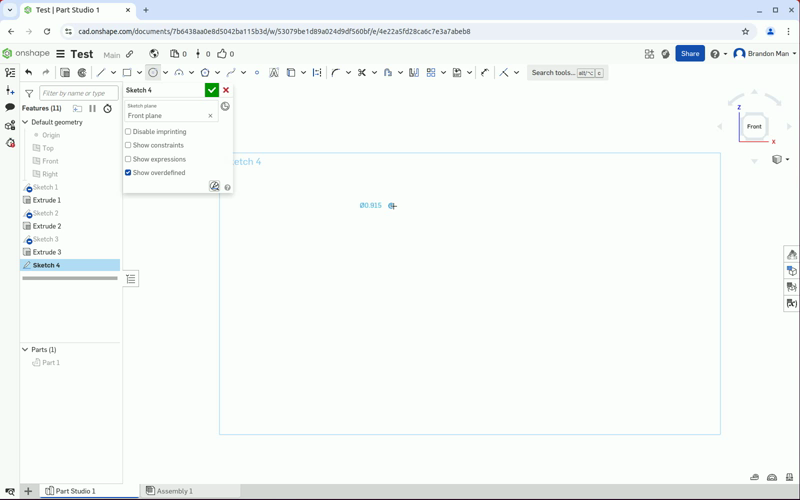
scroll(6)
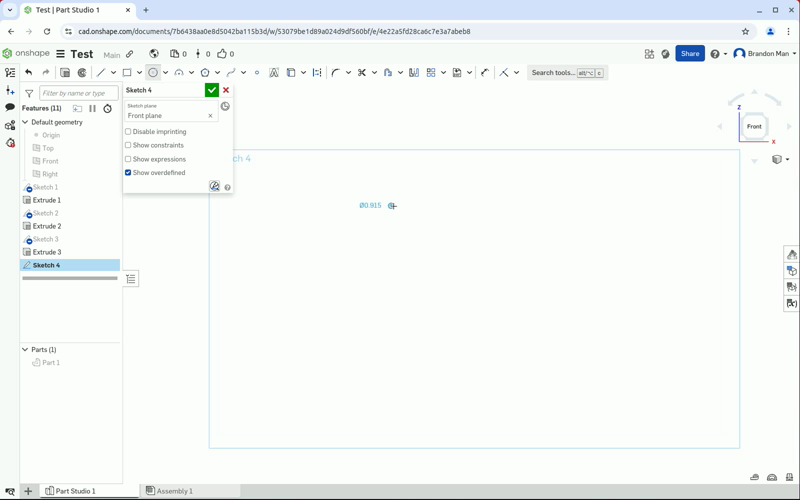
scroll(6)
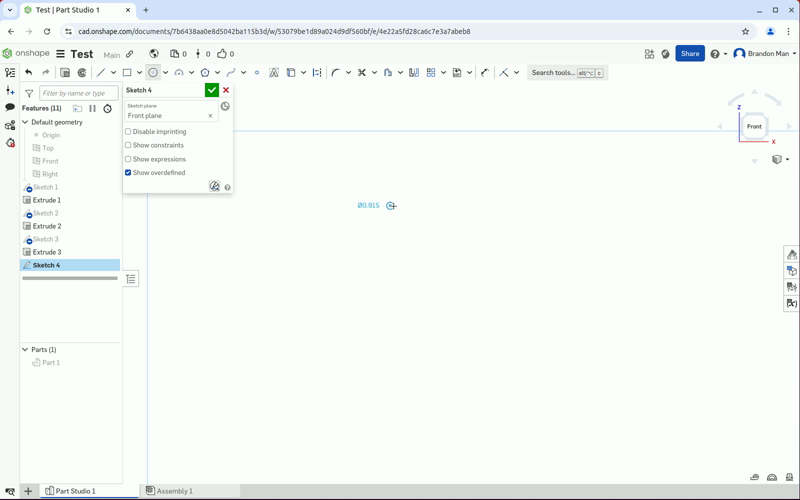
scroll(6)
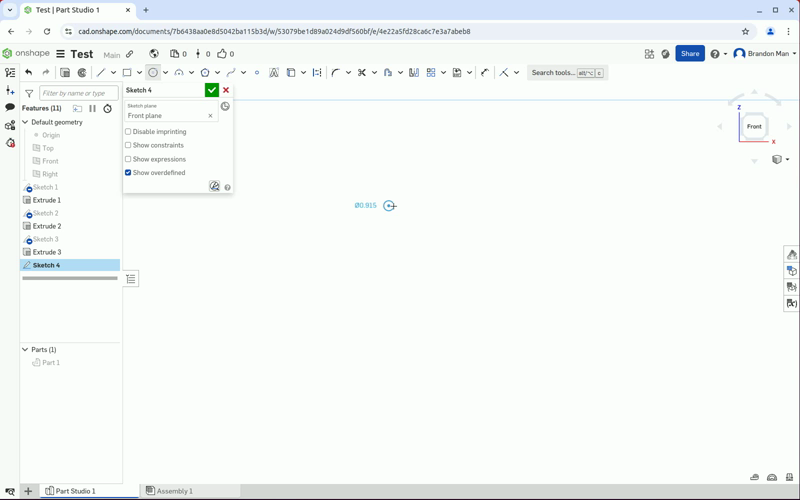
scroll(6)
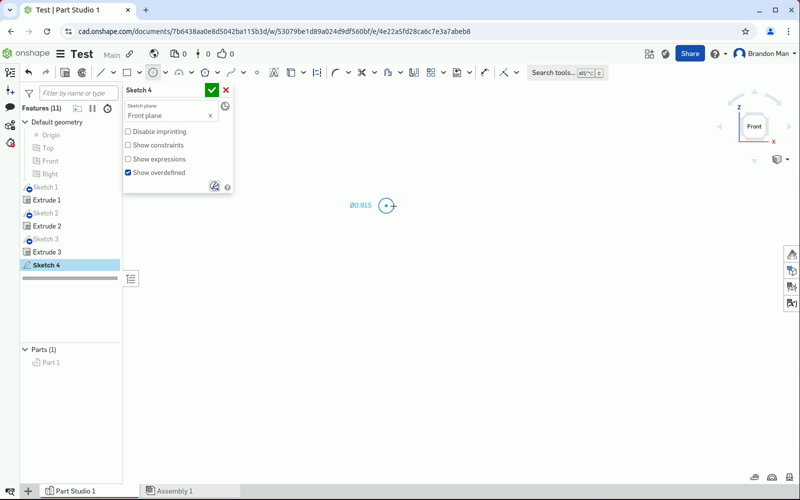
scroll(6)
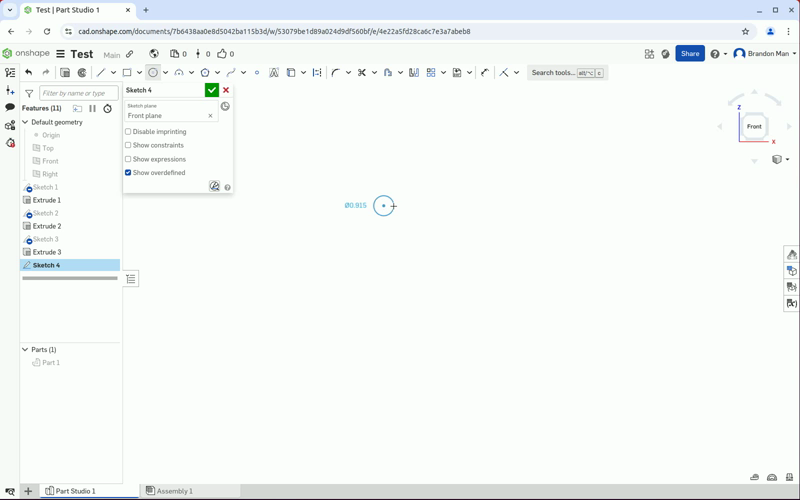
scroll(6)
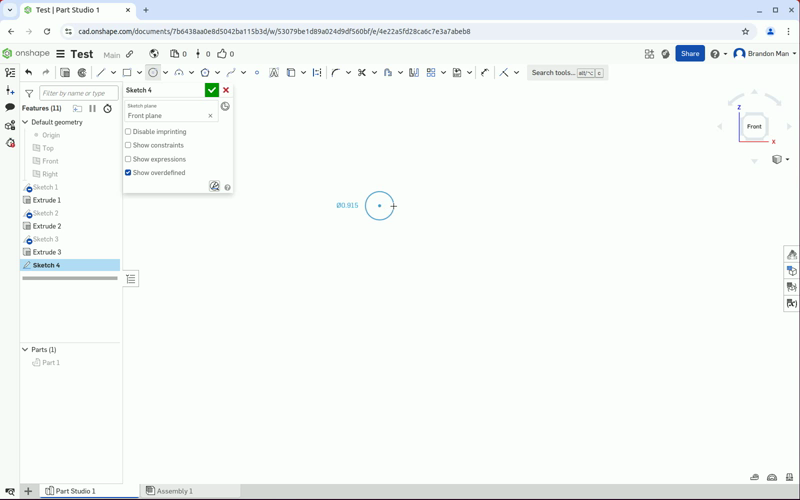
scroll(6)
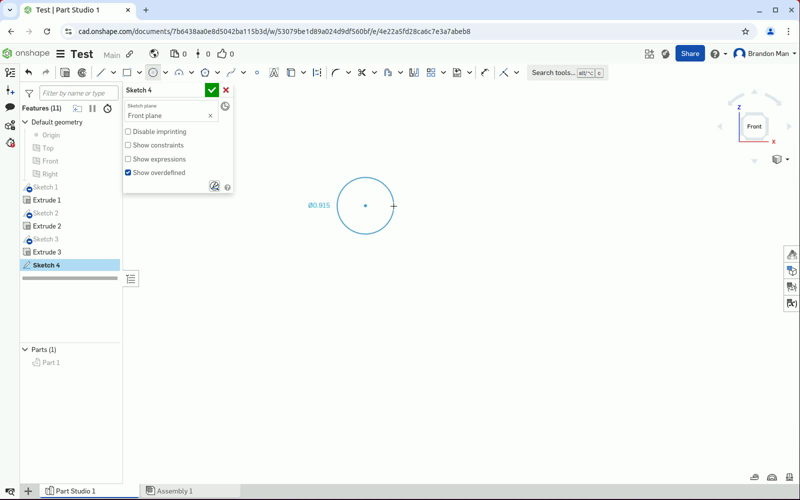
click(393, 205)
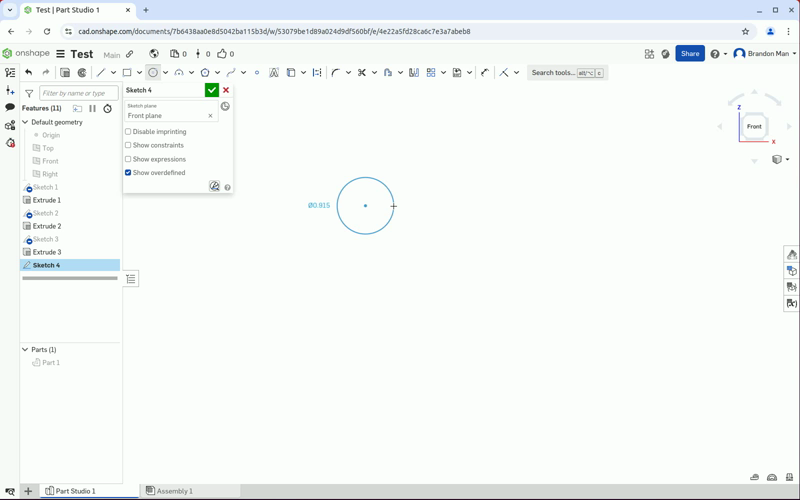
scroll(-6)
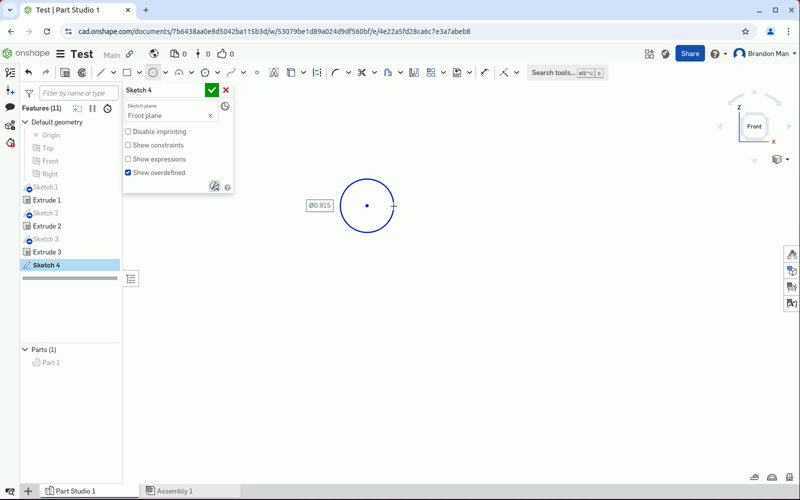
scroll(-6)
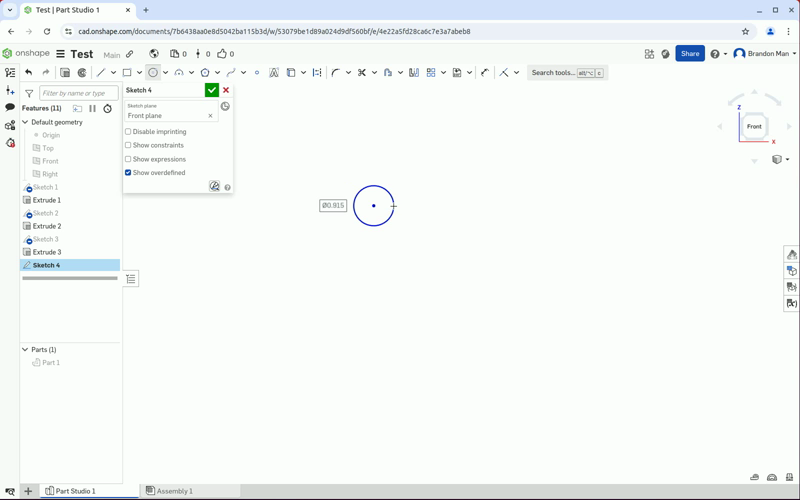
scroll(-6)
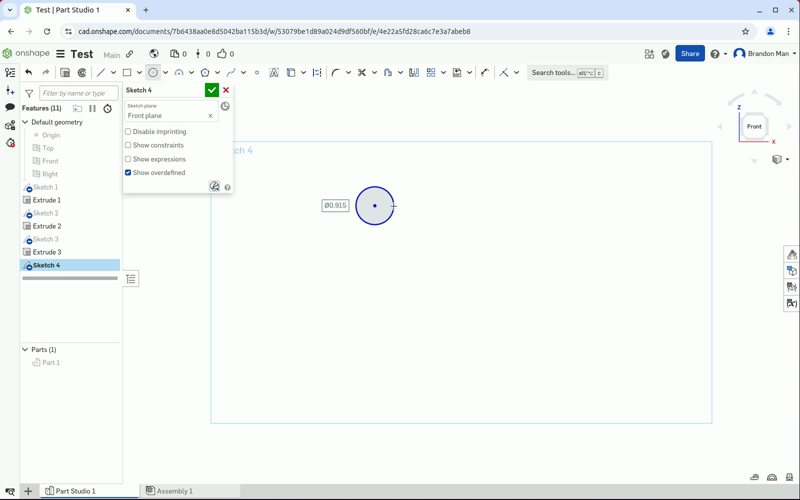
scroll(-6)
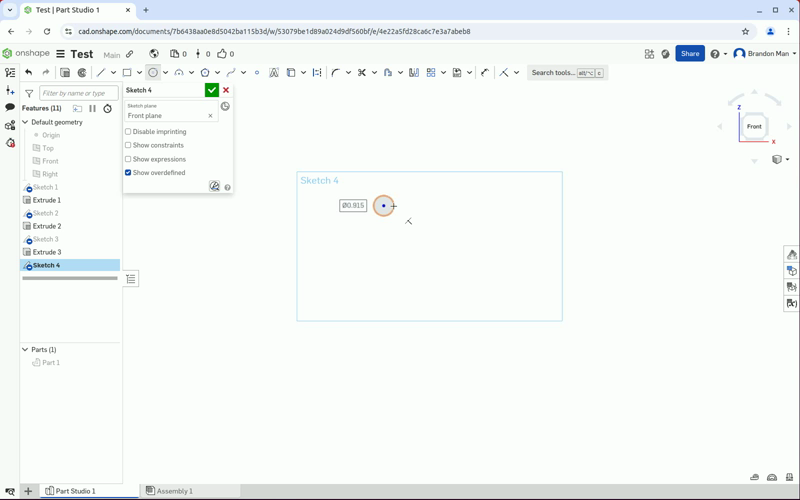
scroll(-6)
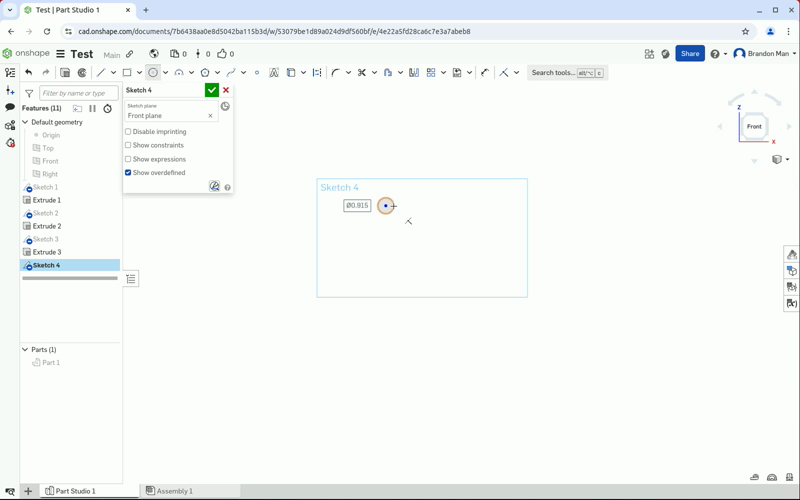
scroll(-6)
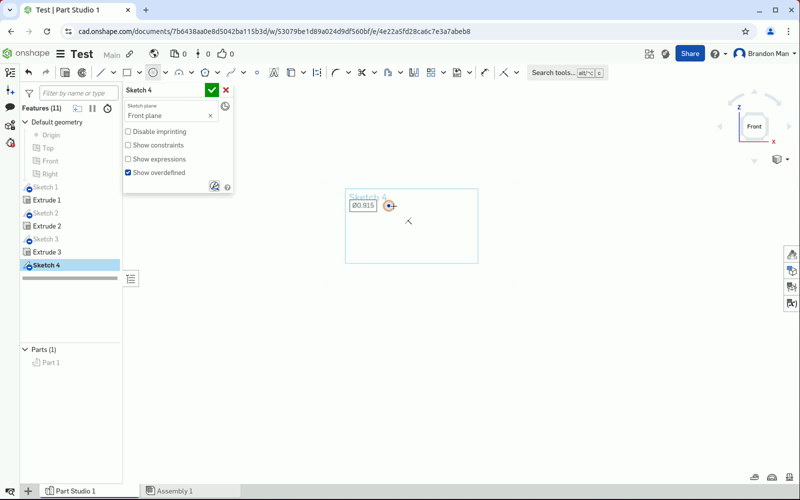
scroll(-6)
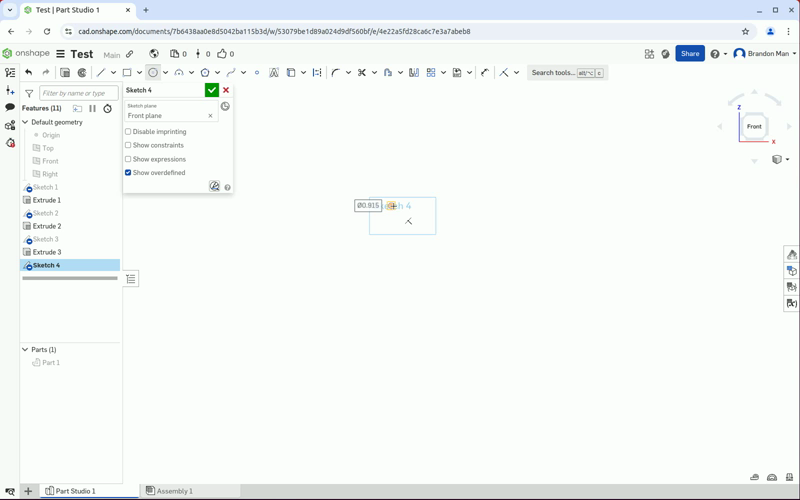
key(esc)
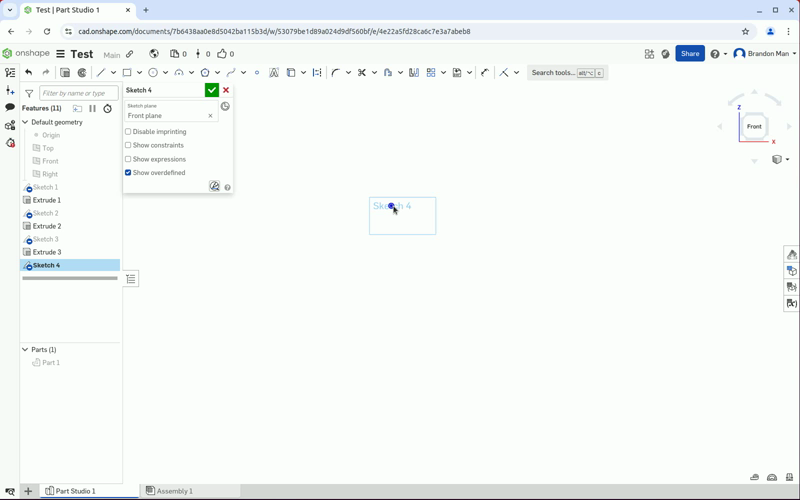
mouse_move(392, 203)
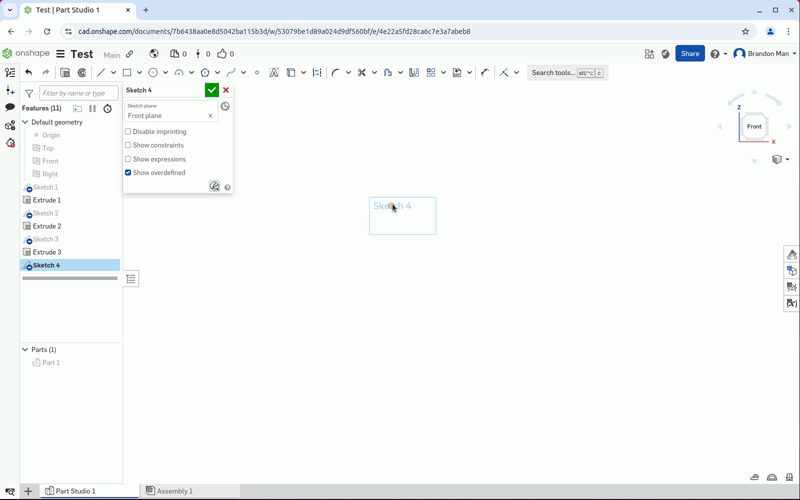
scroll(6)
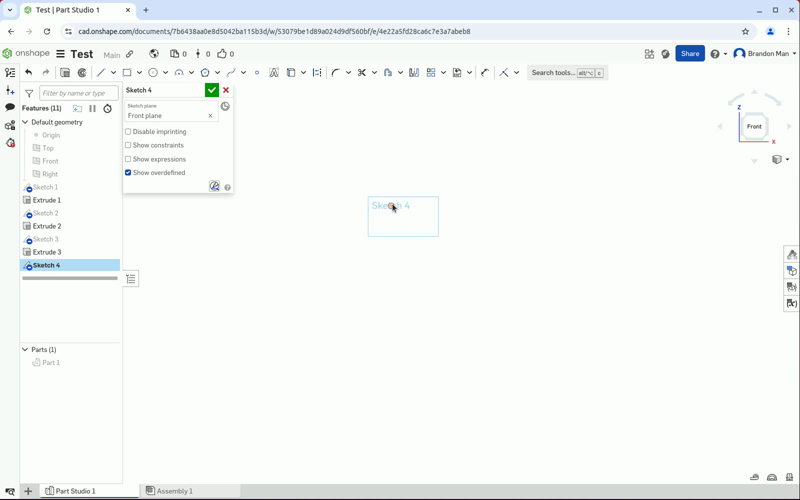
scroll(6)
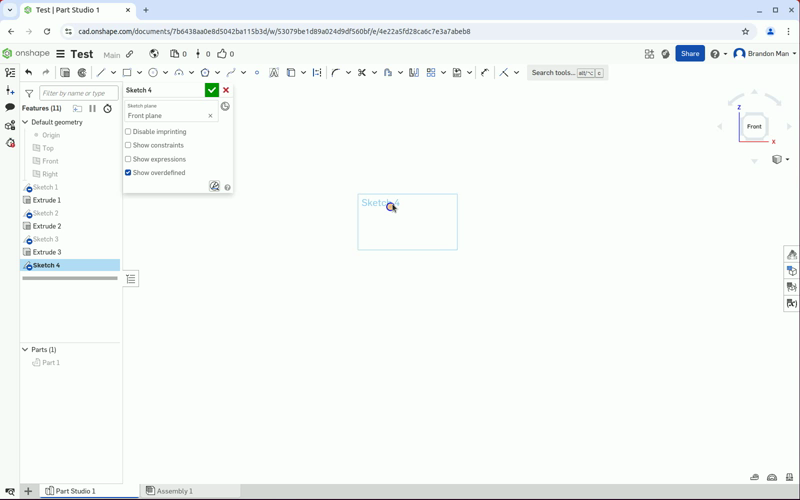
scroll(6)
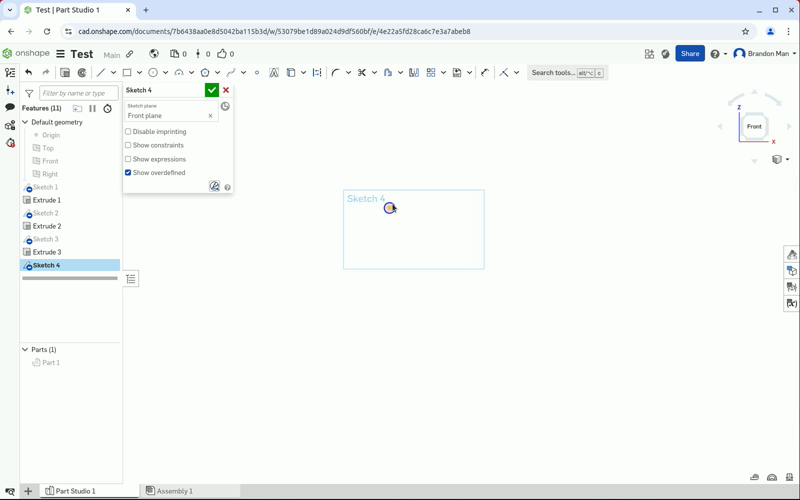
scroll(6)
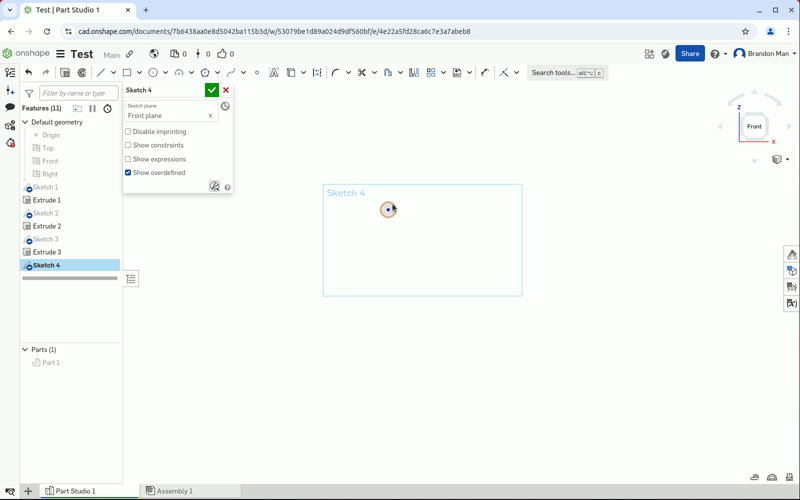
scroll(6)
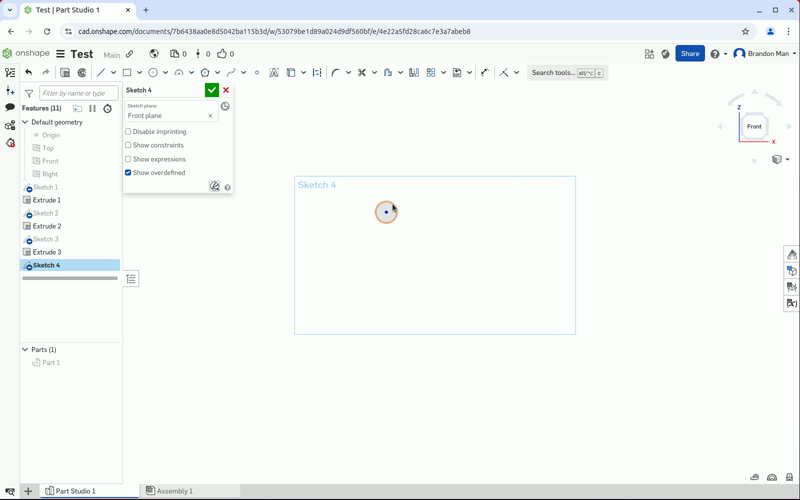
scroll(6)
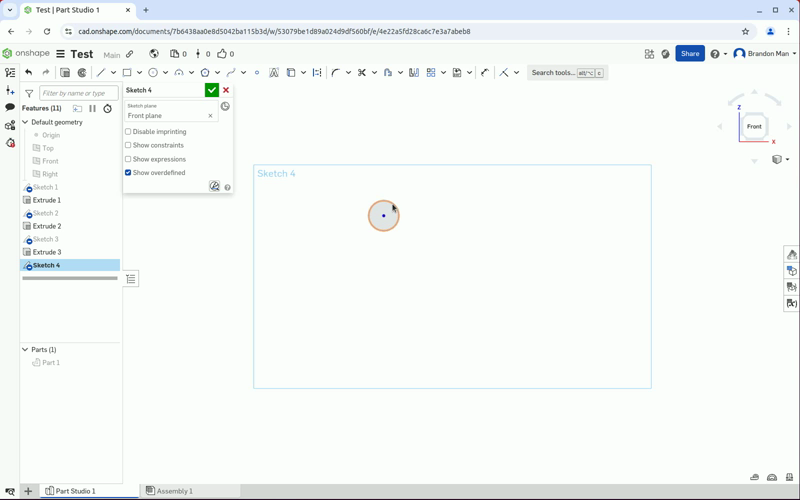
scroll(6)
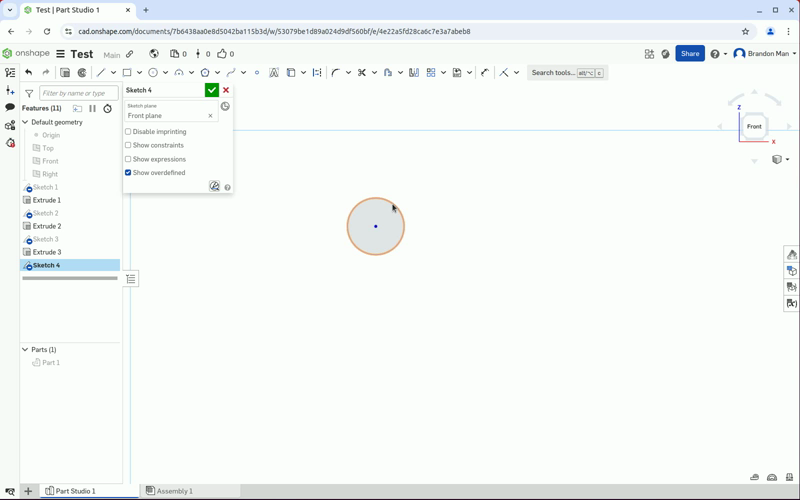
click(392, 203)
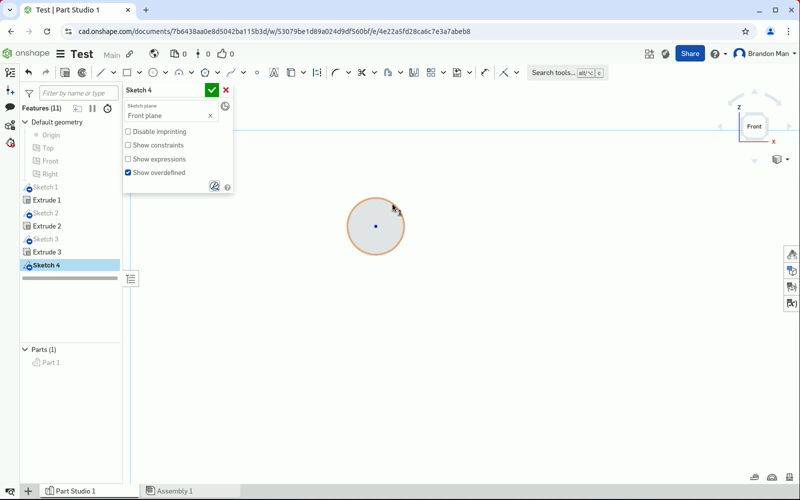
scroll(-6)
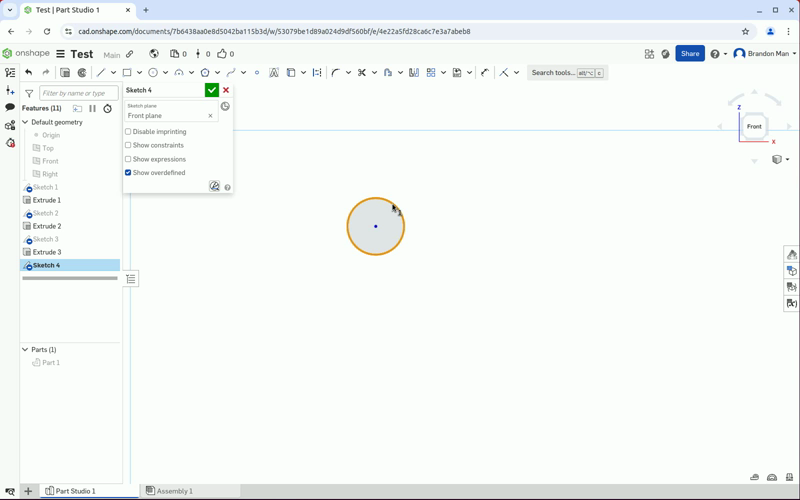
scroll(-6)
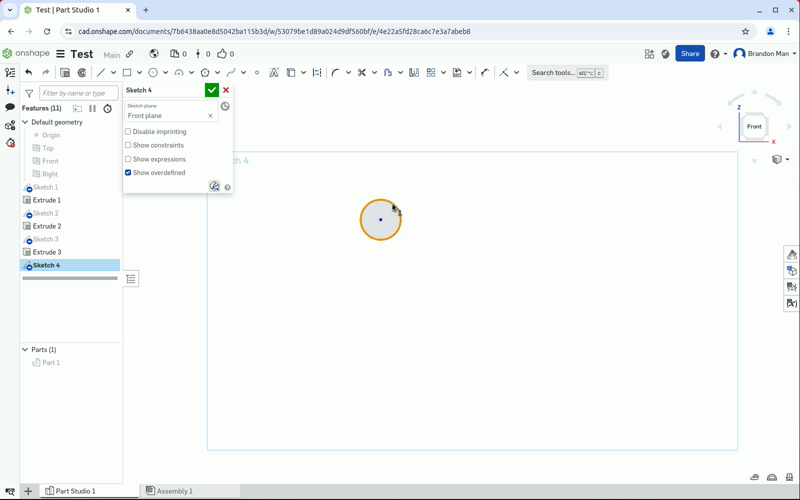
scroll(-6)
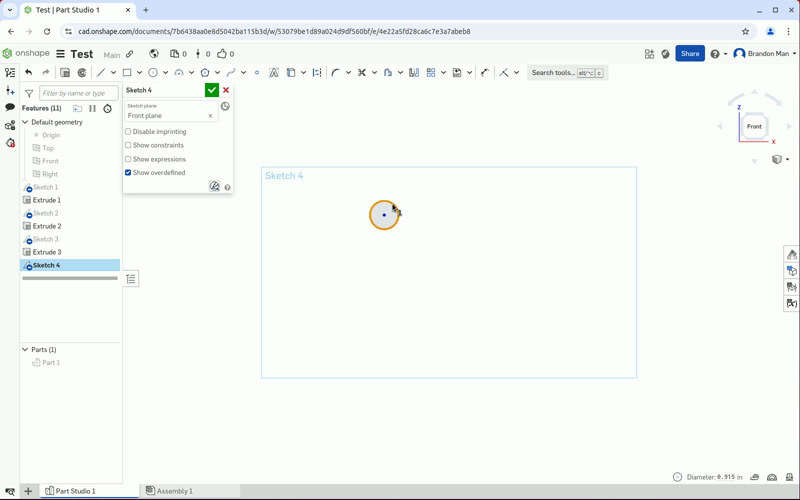
scroll(-6)
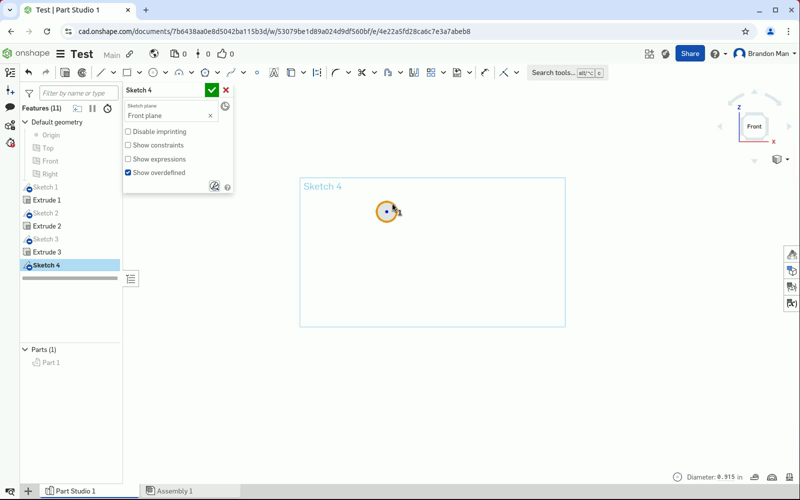
scroll(-6)
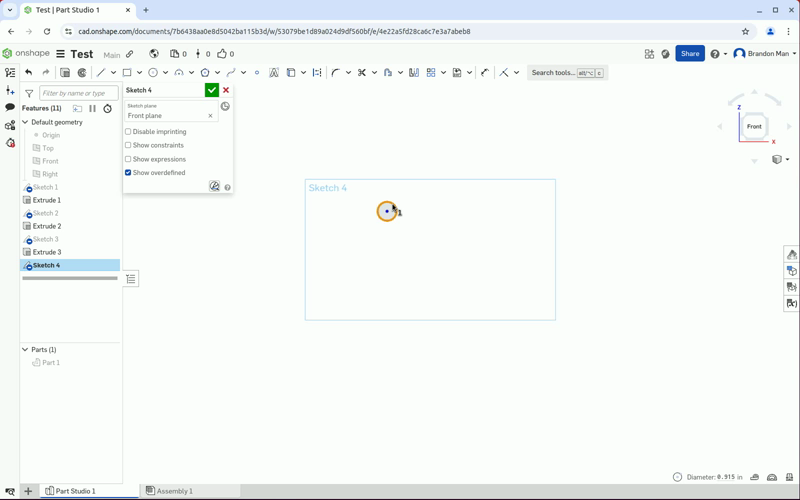
scroll(-6)
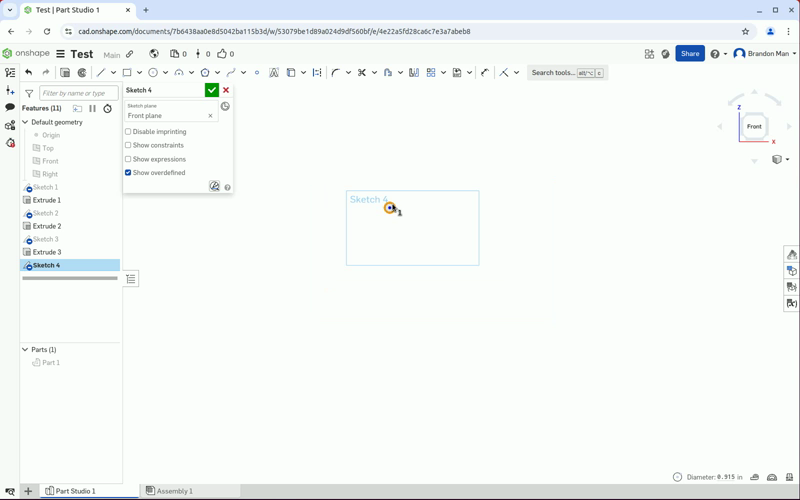
scroll(-6)
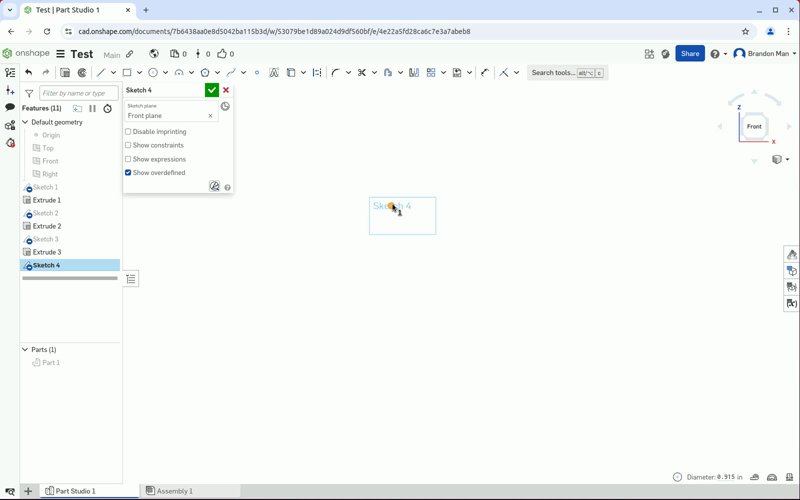
mouse_move(73, 352)
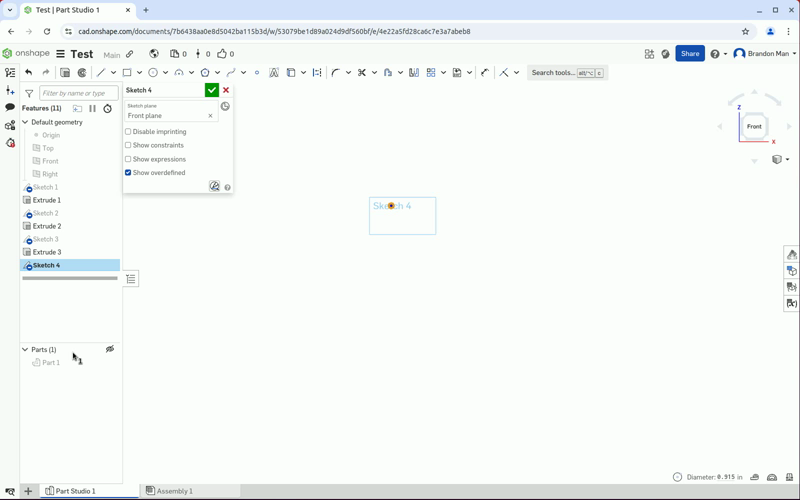
key(shift+y)
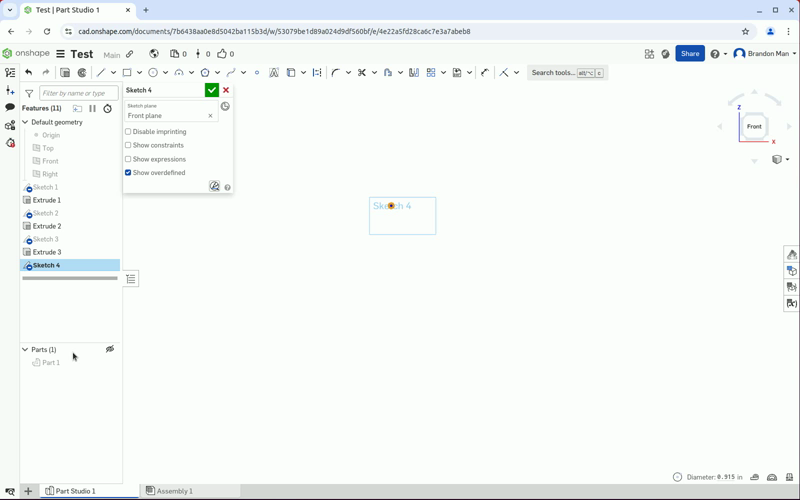
key(shift+e)
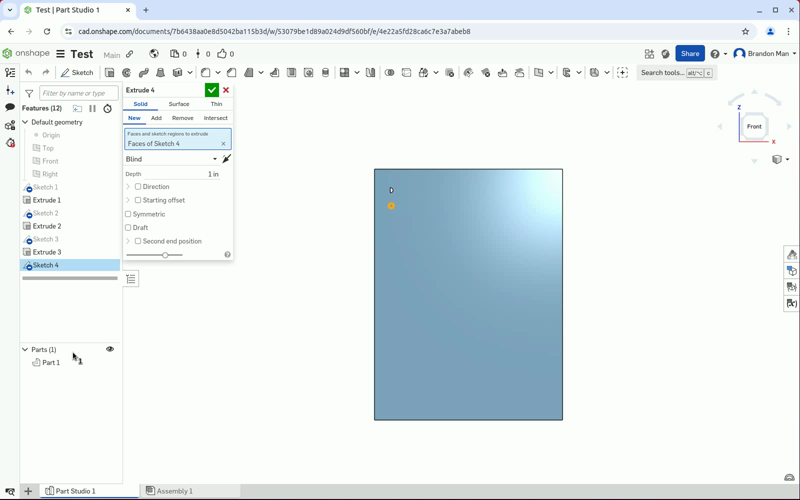
mouse_move(143, 106)
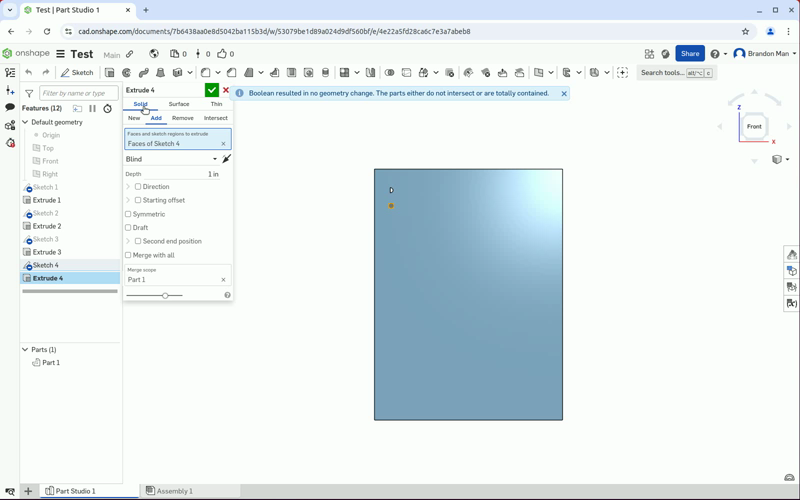
click(143, 106)
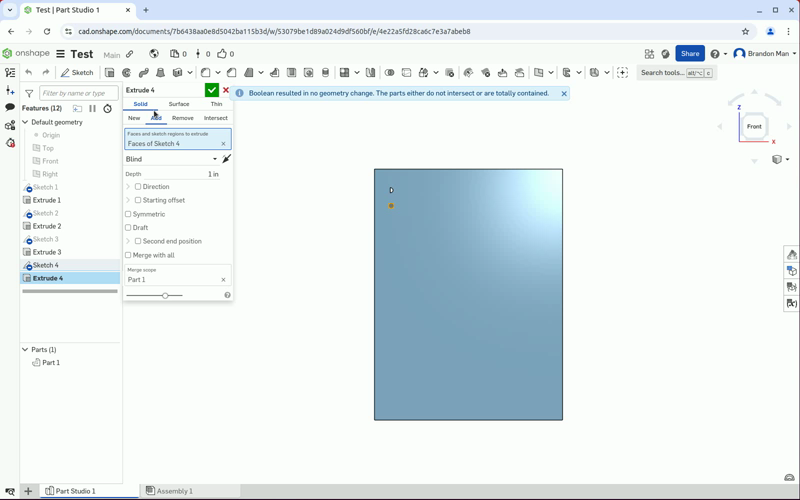
mouse_move(186, 120)
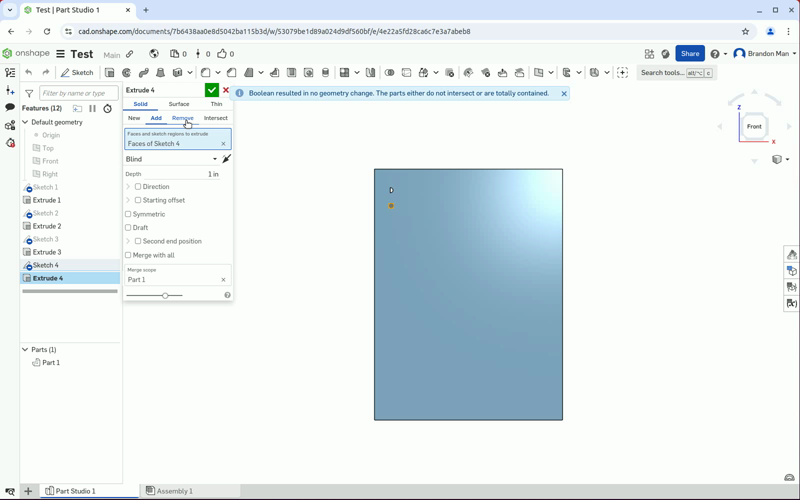
click(186, 120)
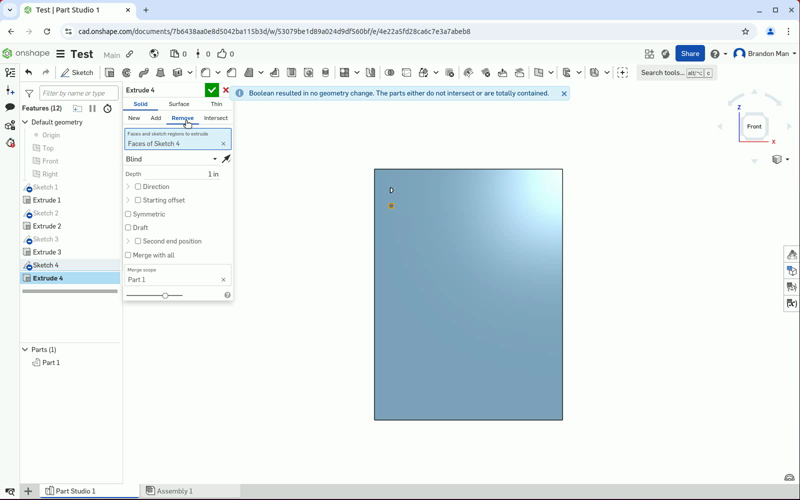
key(tab, 4)
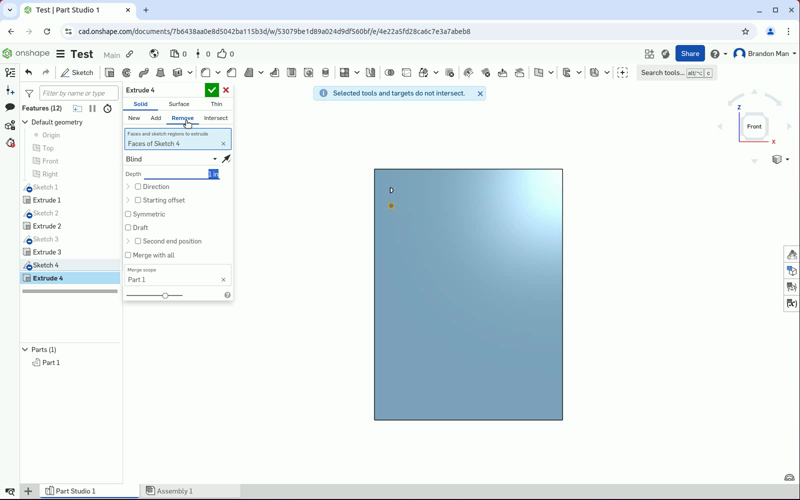
text(-5.777)
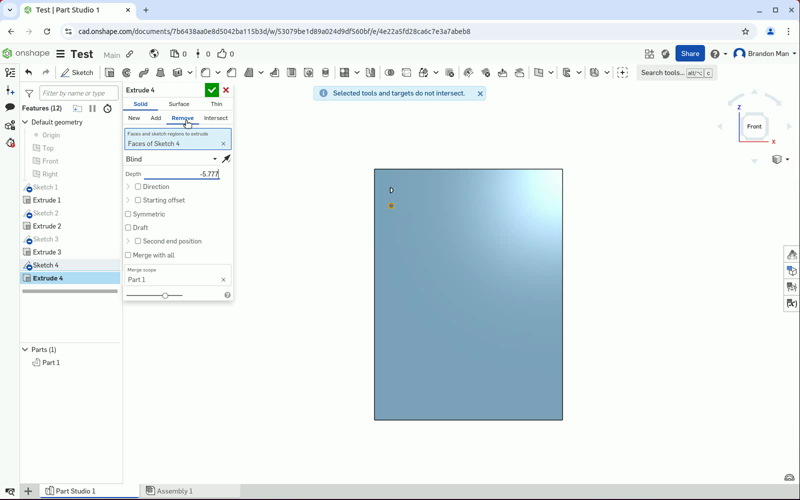
key(tab, 6)
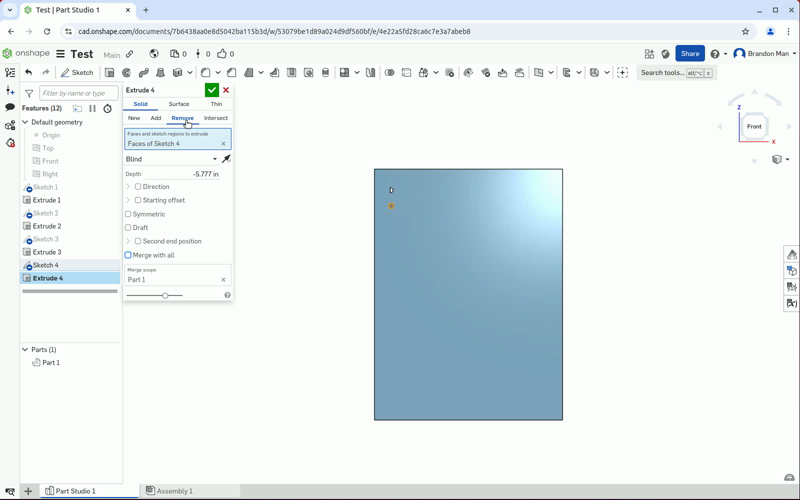
key(space)
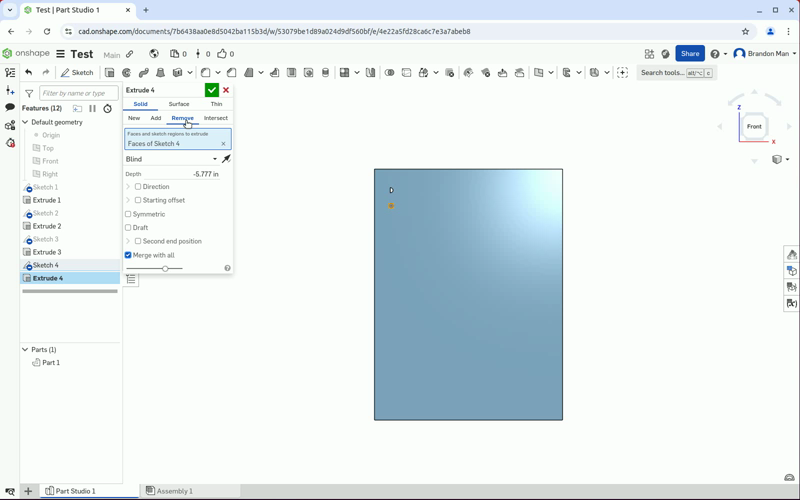
key(enter)
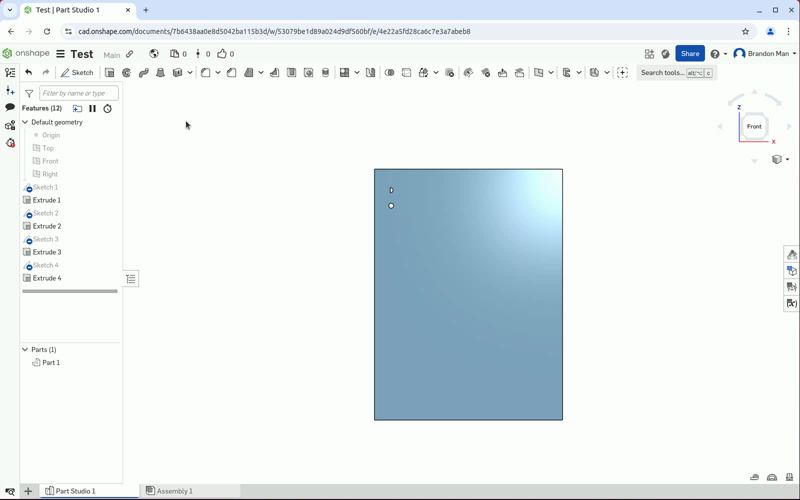
key(shift+h)
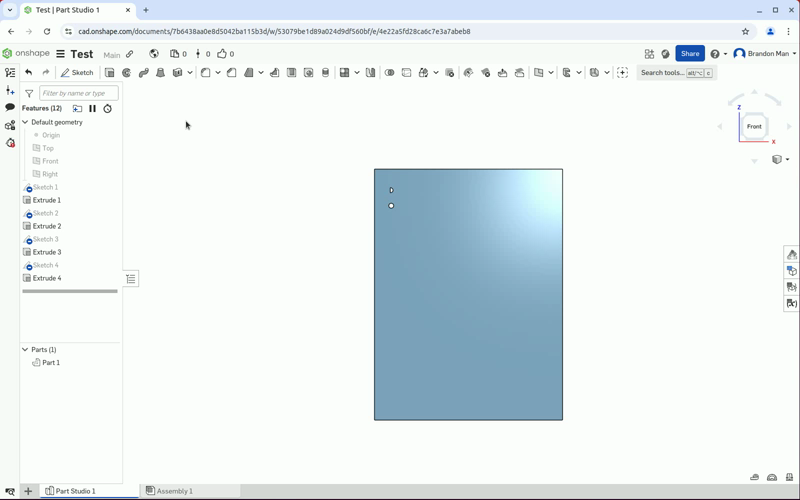
key(shift+h)
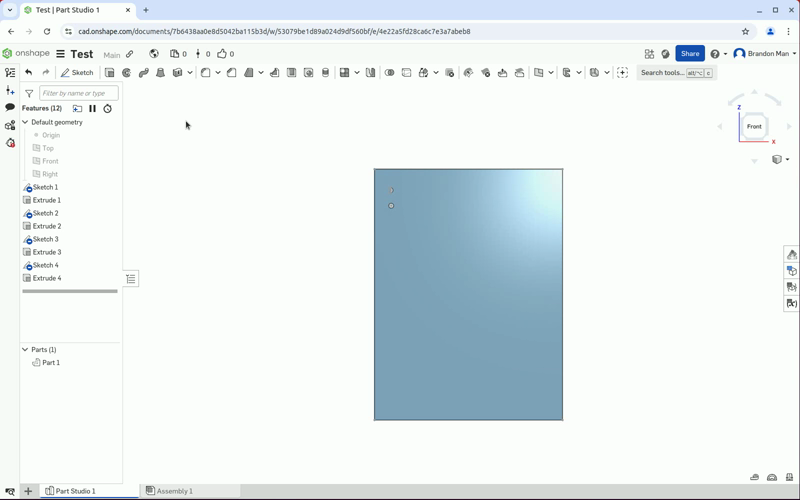
key(shift+7)
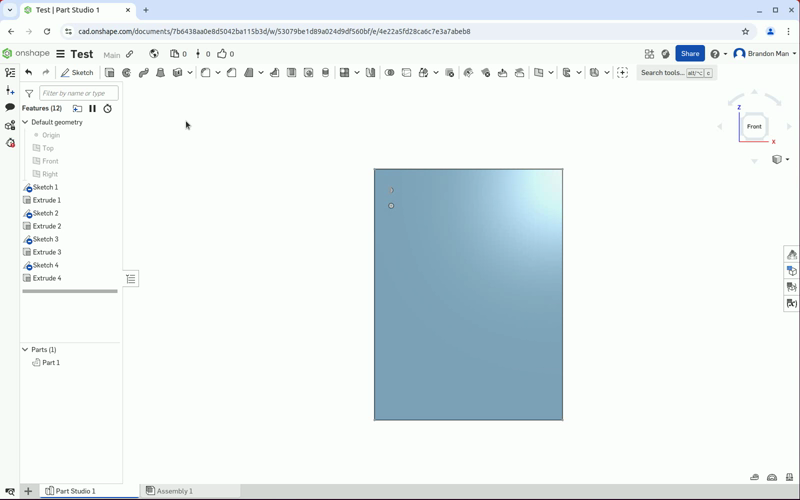
key(left, 2)
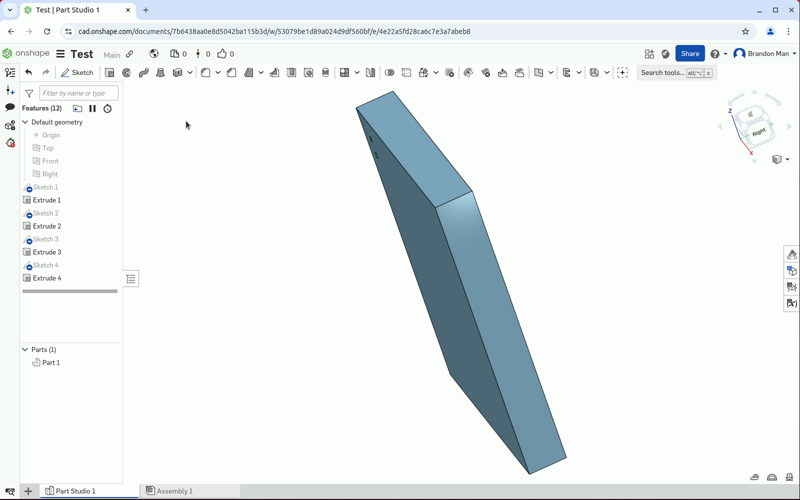
key(down, 2)
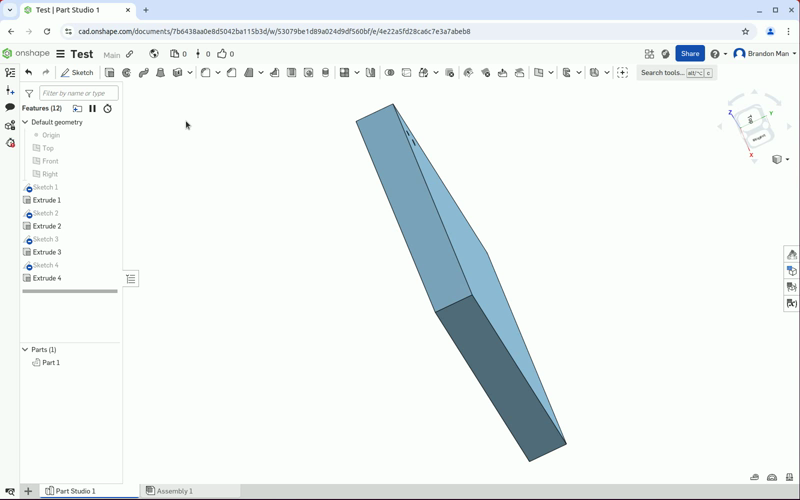
key(up, 2)
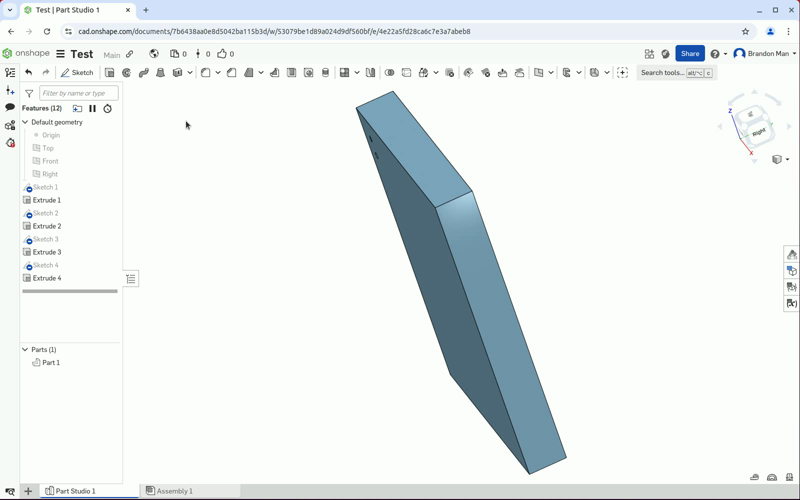
key(right, 2)
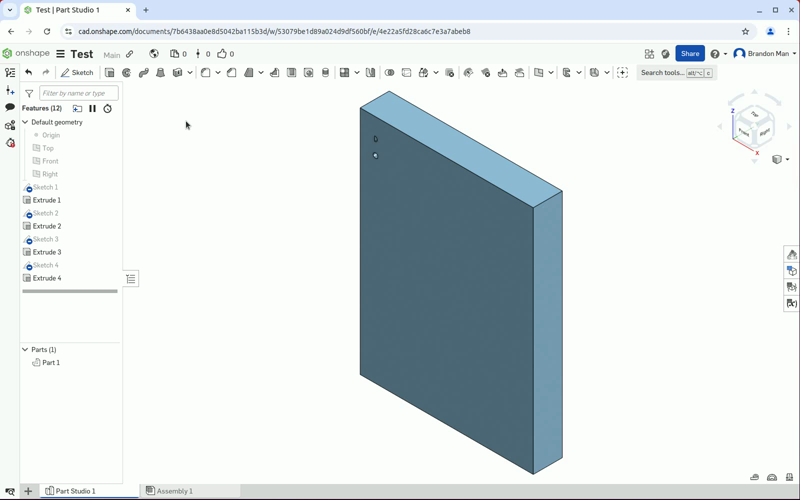
mouse_move(73, 189)
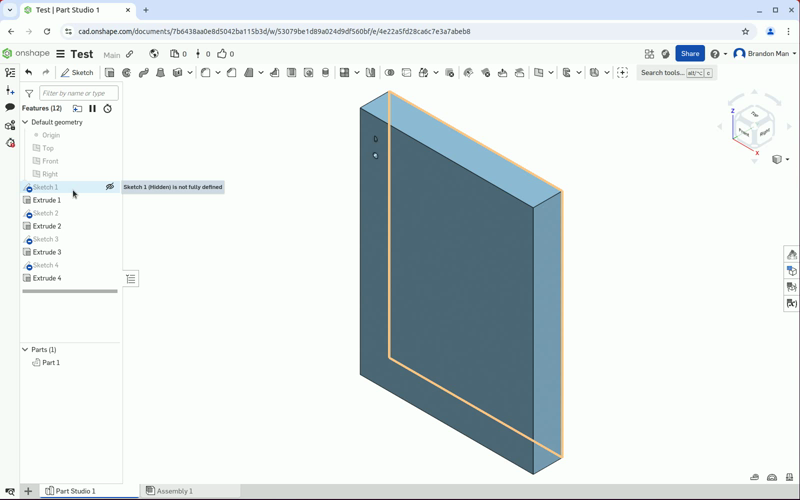
click(73, 189)